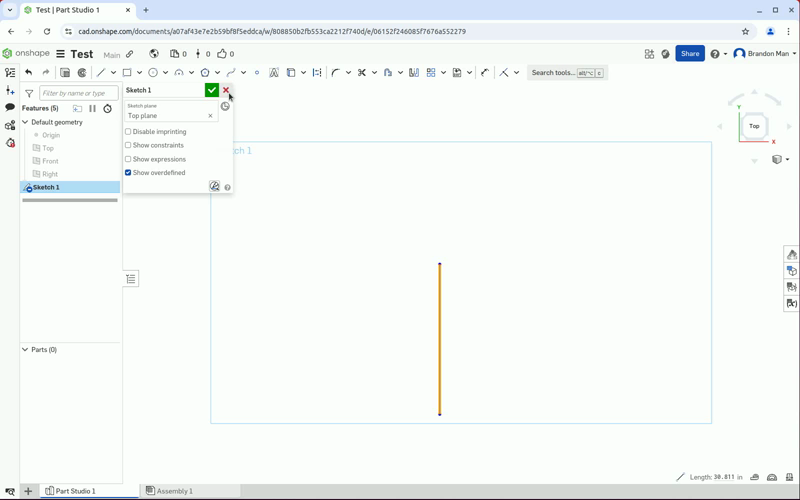
key(shift+h)
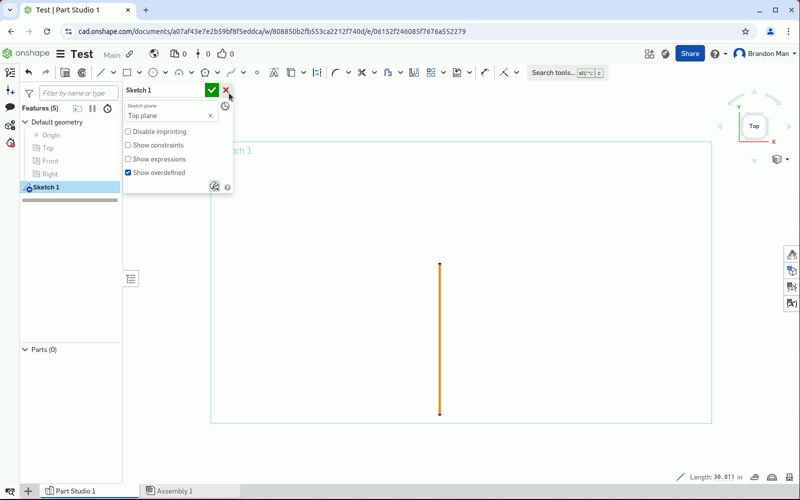
key(shift+s)
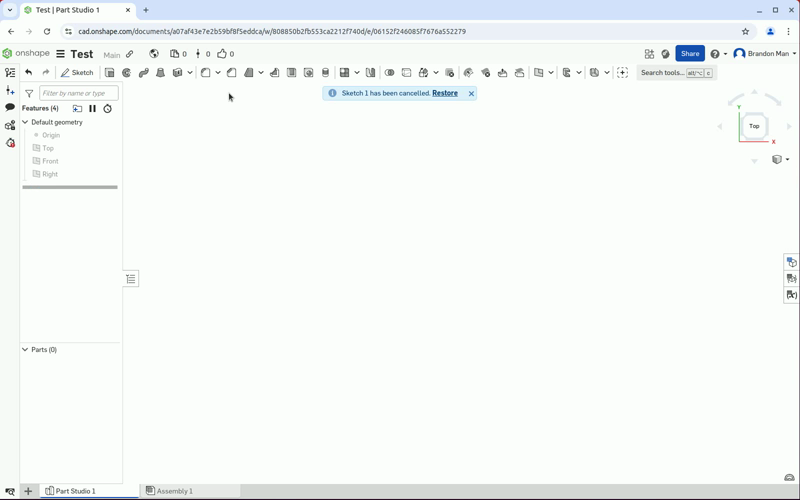
mouse_move(73, 150)
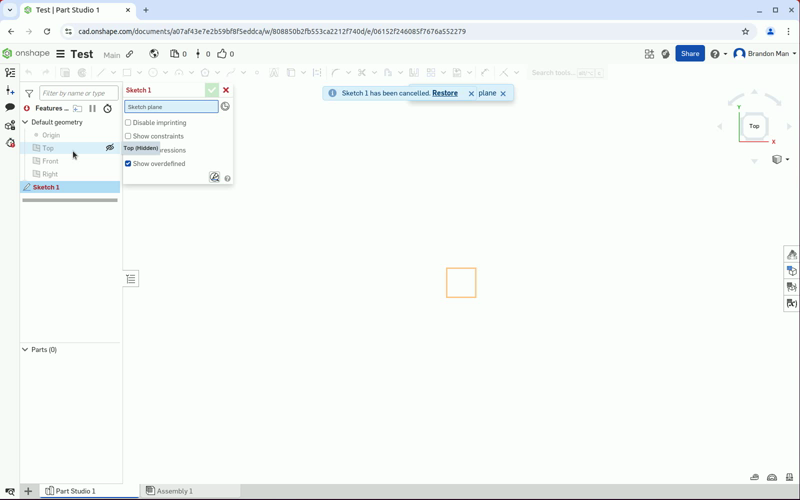
click(73, 150)
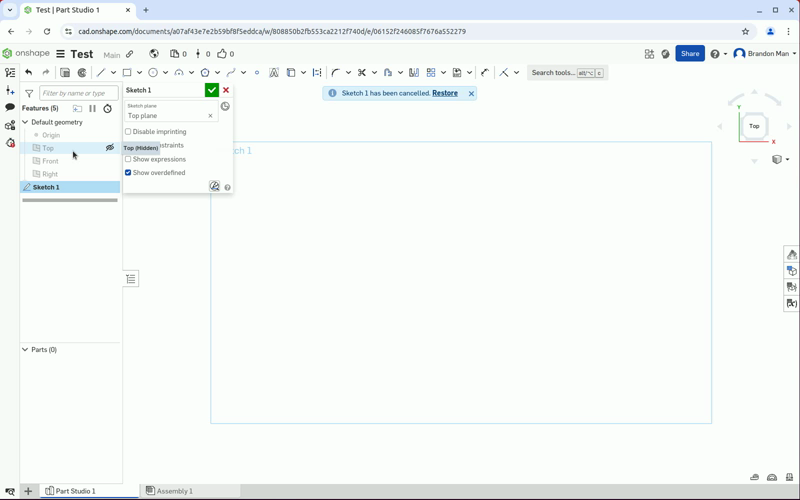
mouse_move(73, 352)
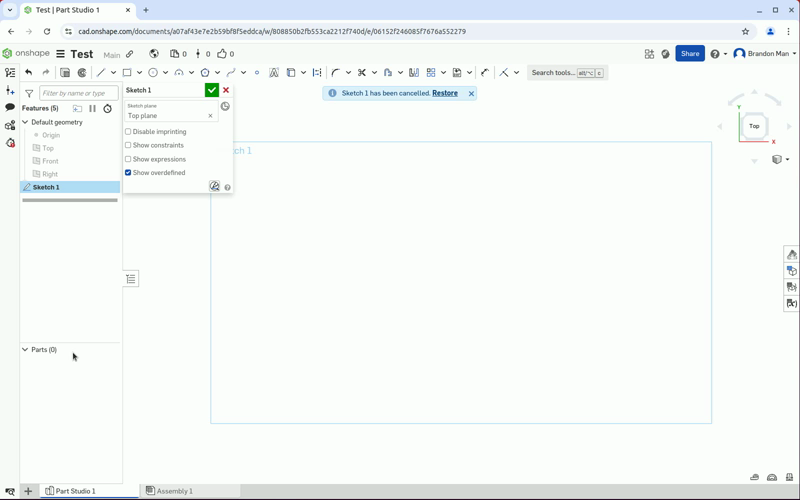
key(y)
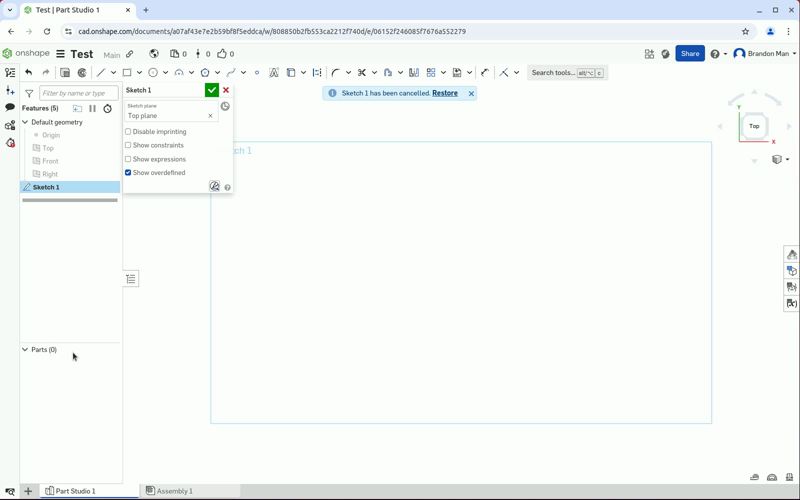
key(c)
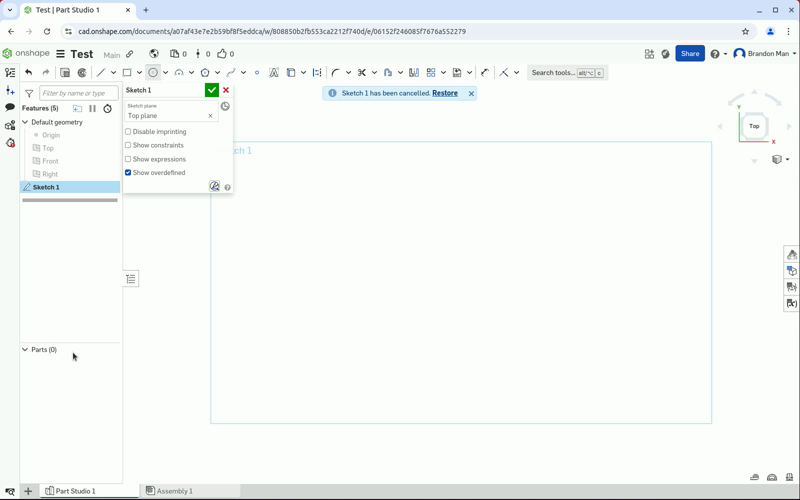
key_down(shift)
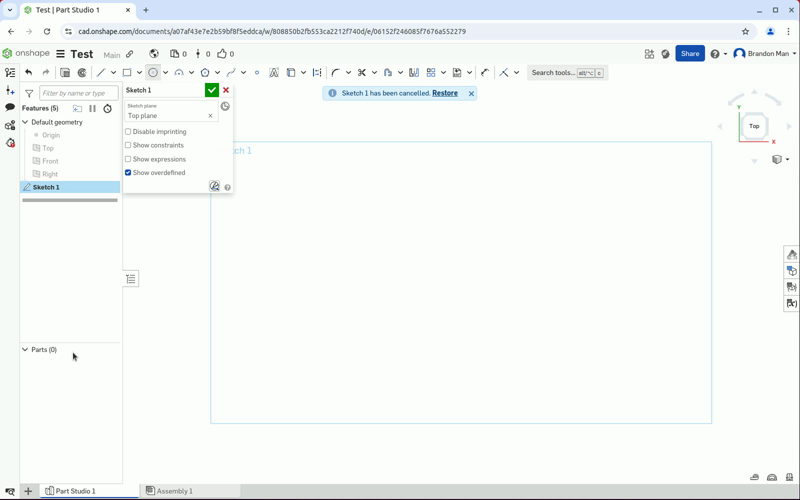
mouse_move(461, 199)
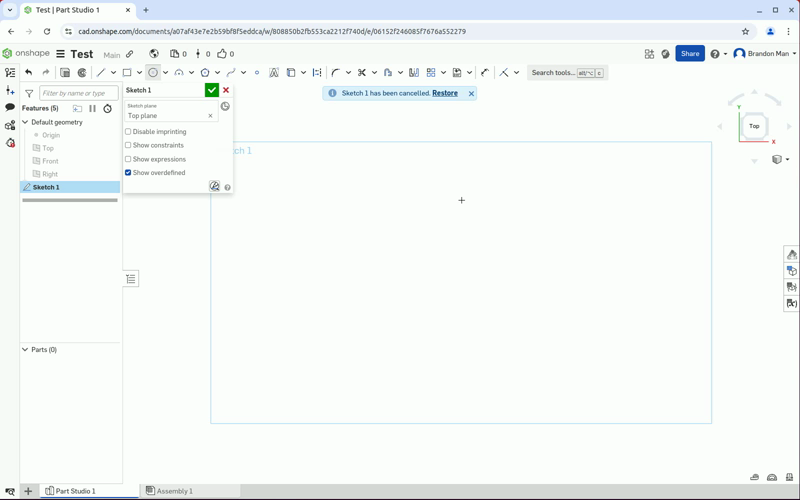
click(461, 199)
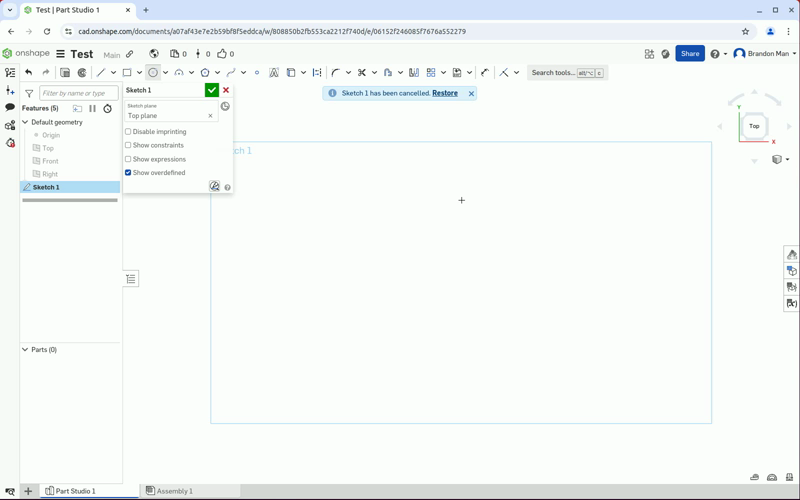
key_up(shift)
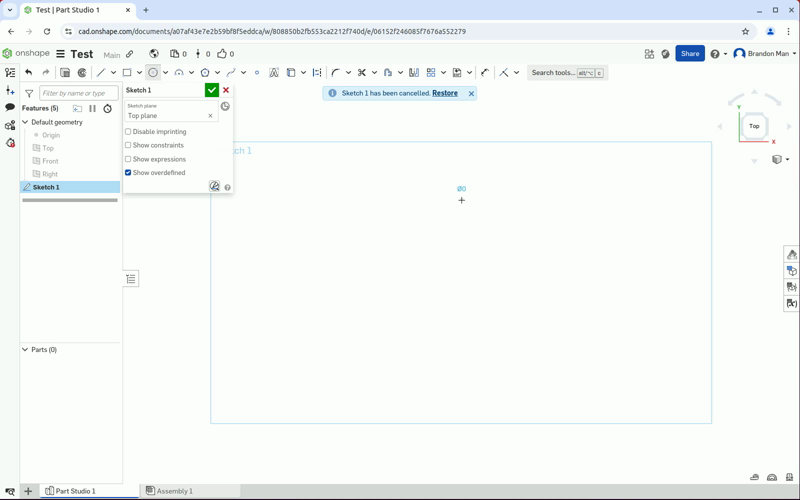
mouse_move(482, 199)
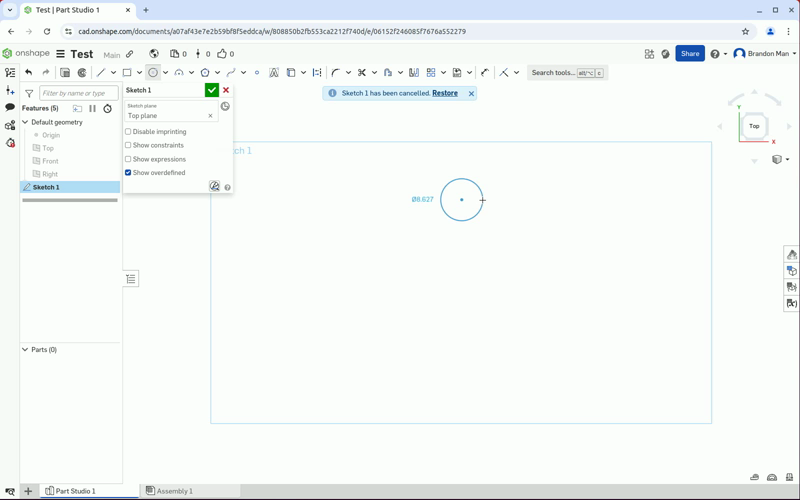
click(482, 199)
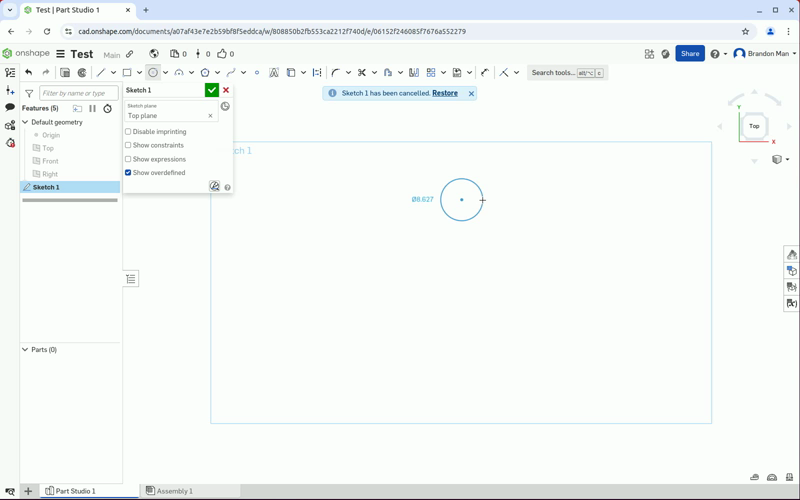
key(esc)
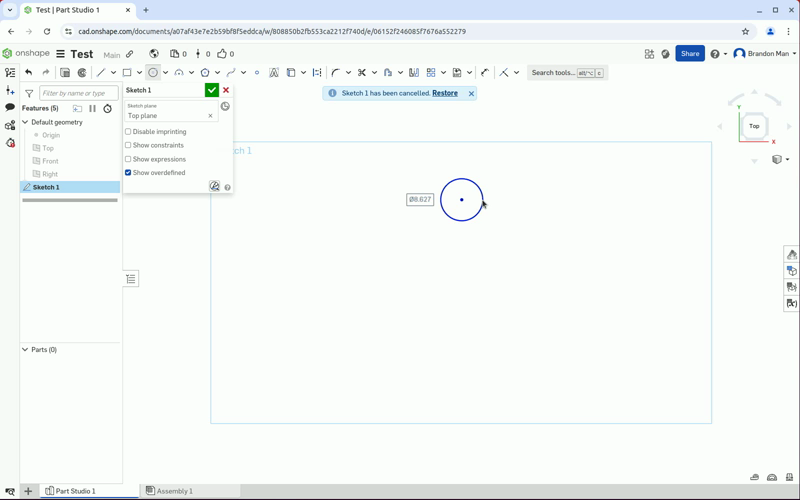
key(c)
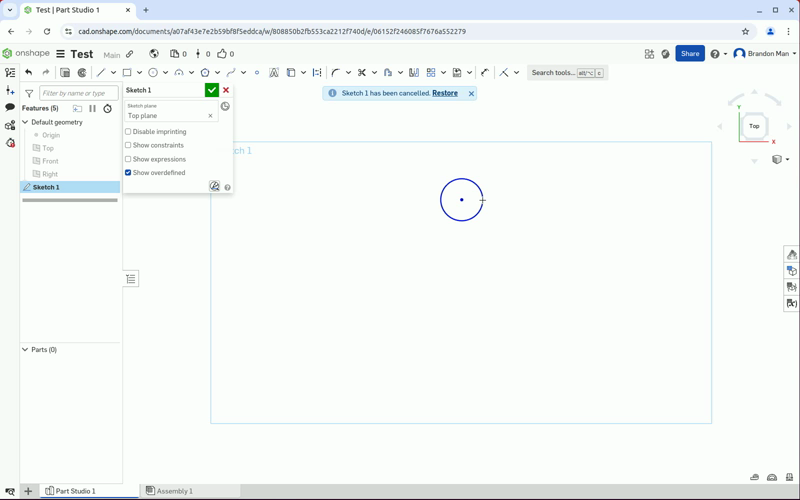
key_down(shift)
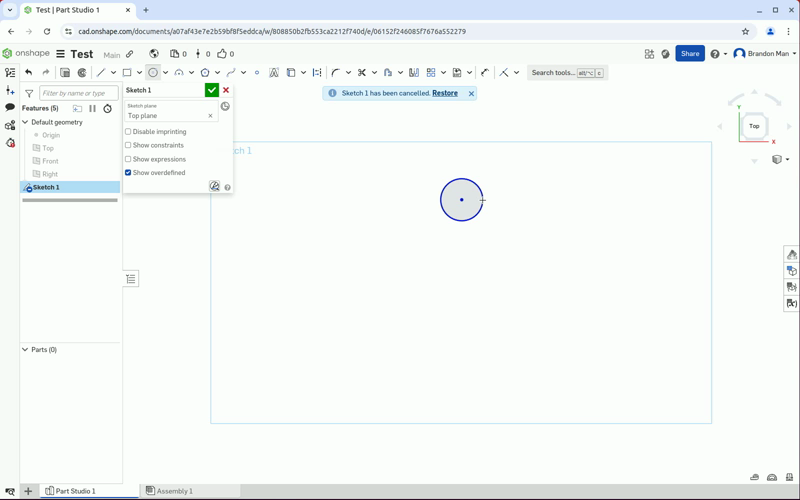
mouse_move(461, 199)
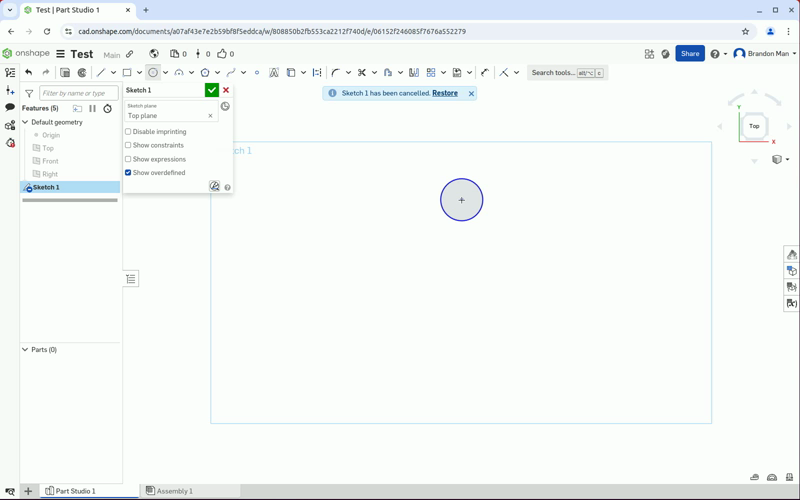
click(461, 199)
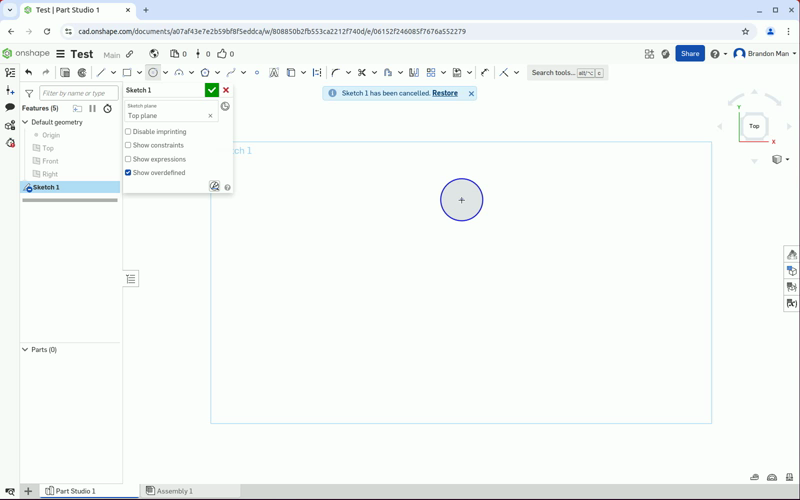
key_up(shift)
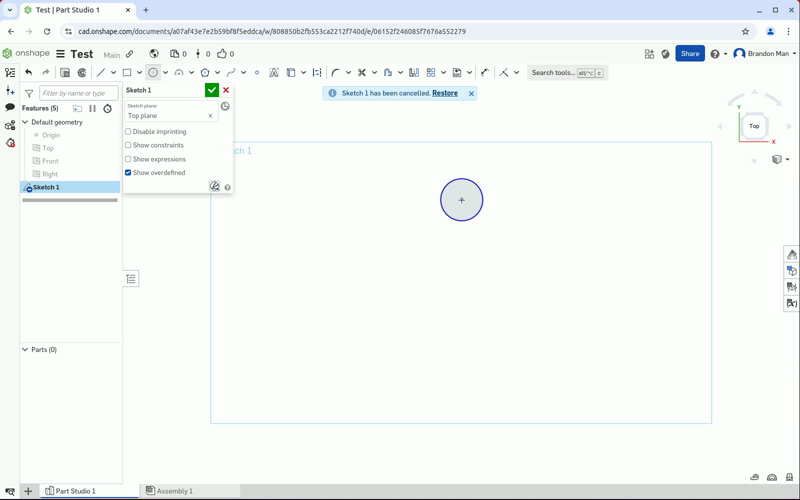
mouse_move(475, 199)
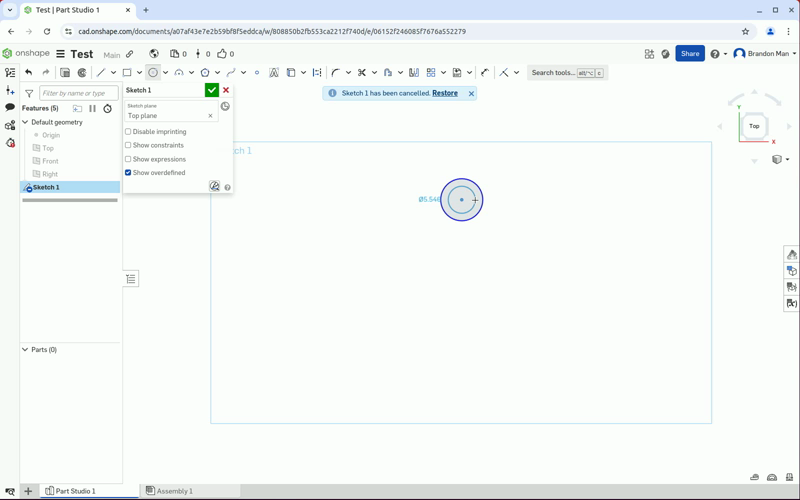
click(475, 199)
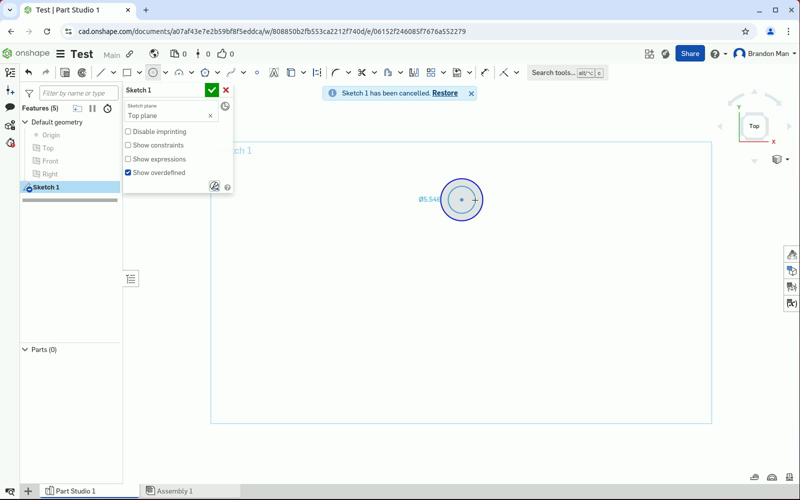
key(esc)
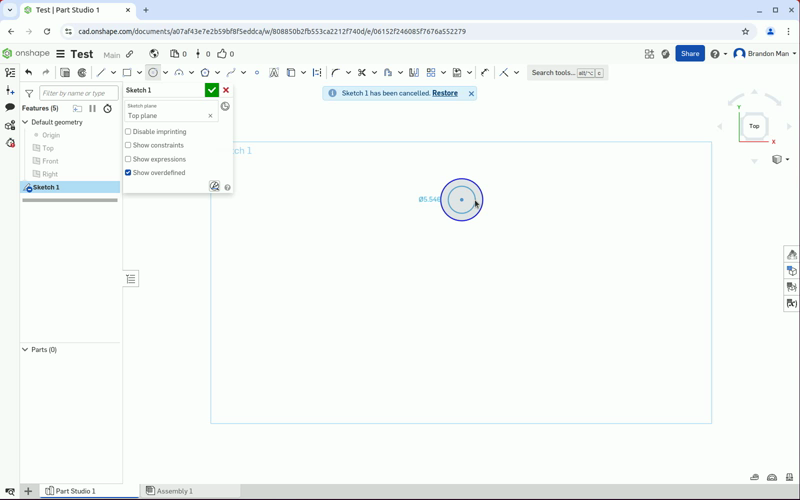
mouse_move(467, 181)
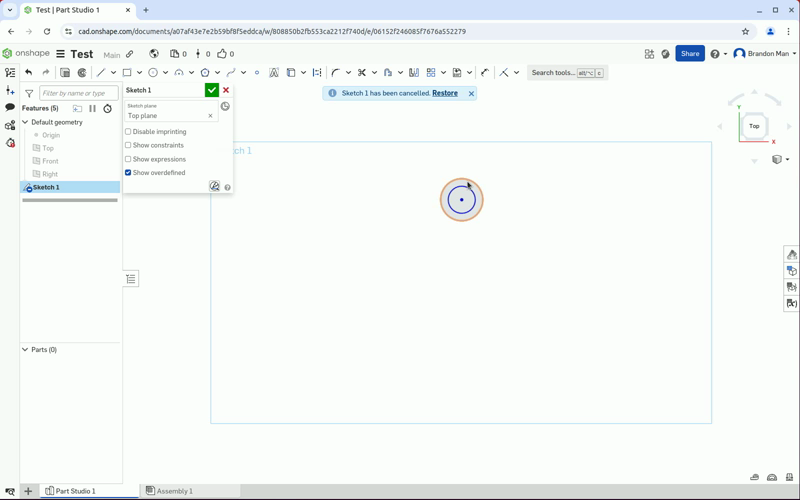
scroll(6)
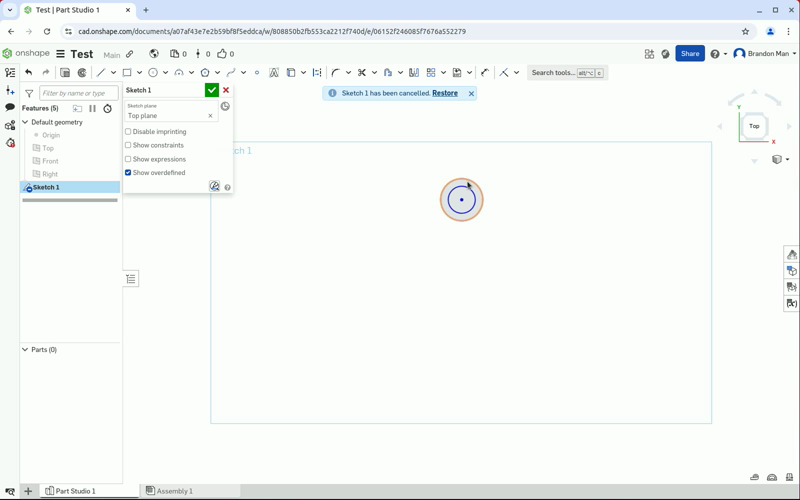
scroll(6)
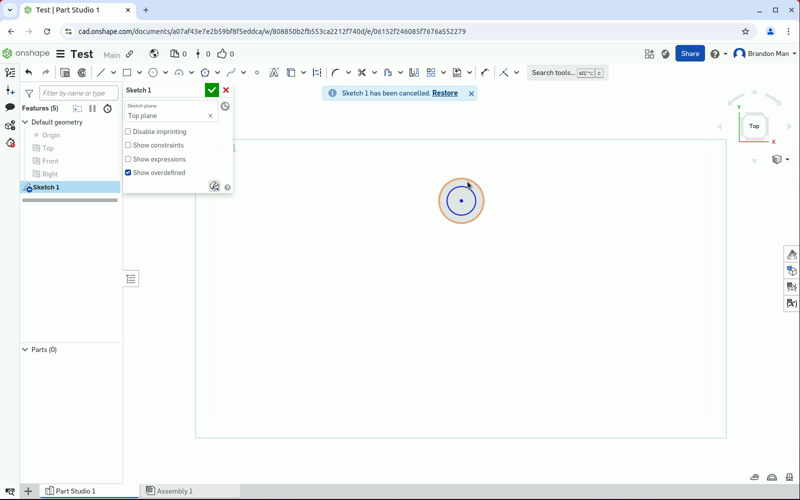
scroll(6)
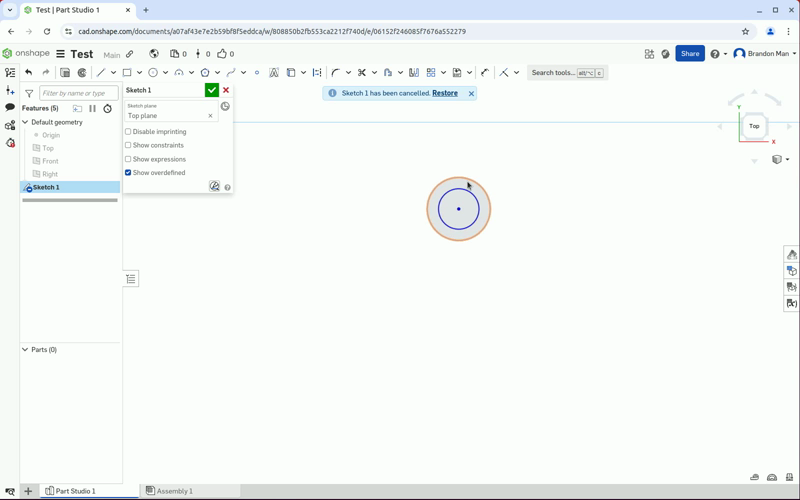
scroll(6)
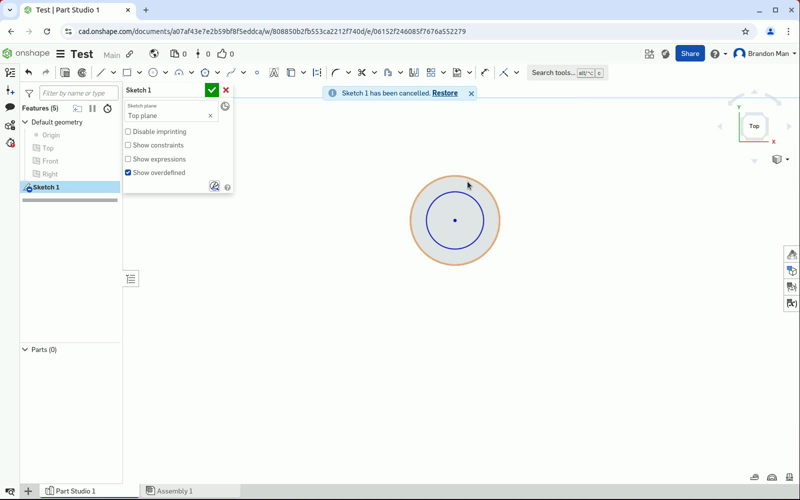
scroll(6)
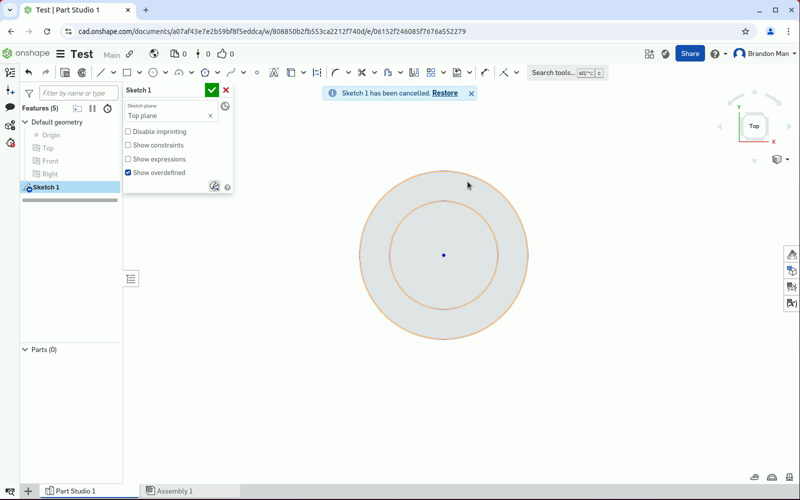
scroll(6)
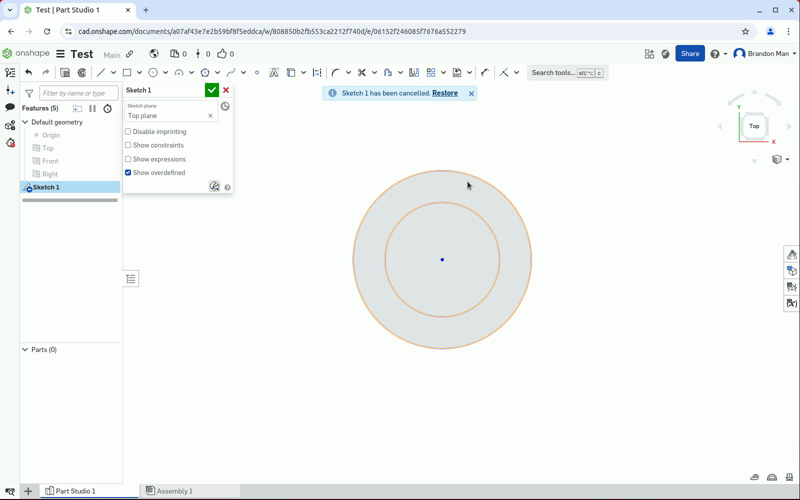
scroll(6)
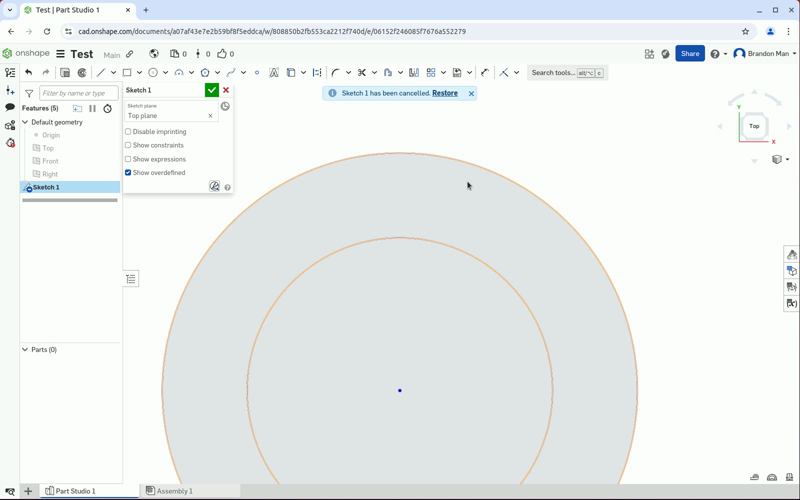
click(467, 181)
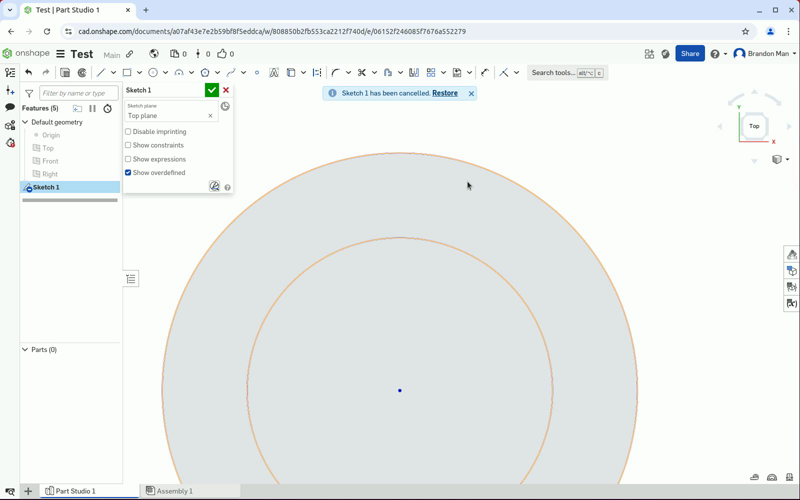
scroll(-6)
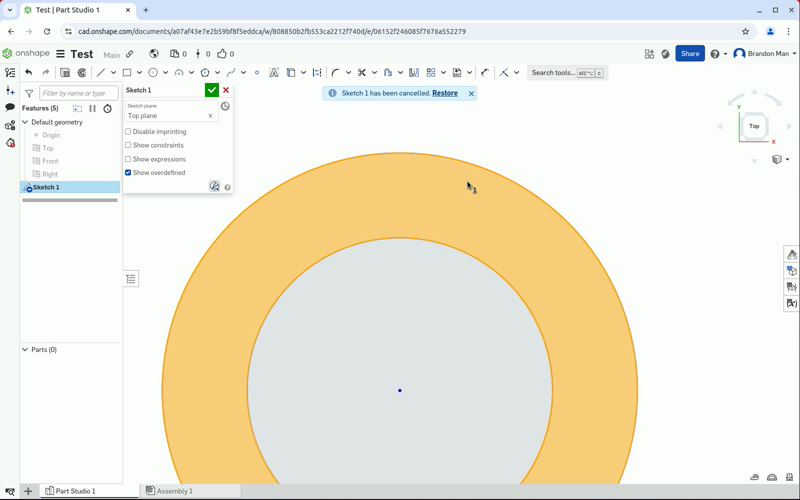
scroll(-6)
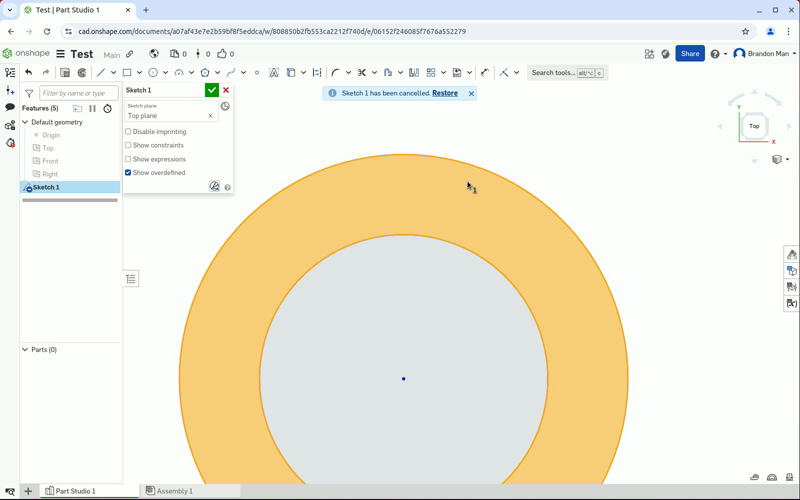
scroll(-6)
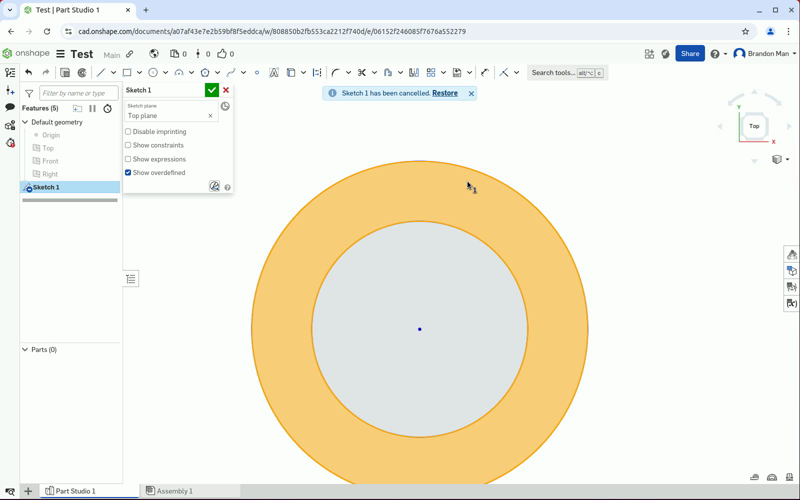
scroll(-6)
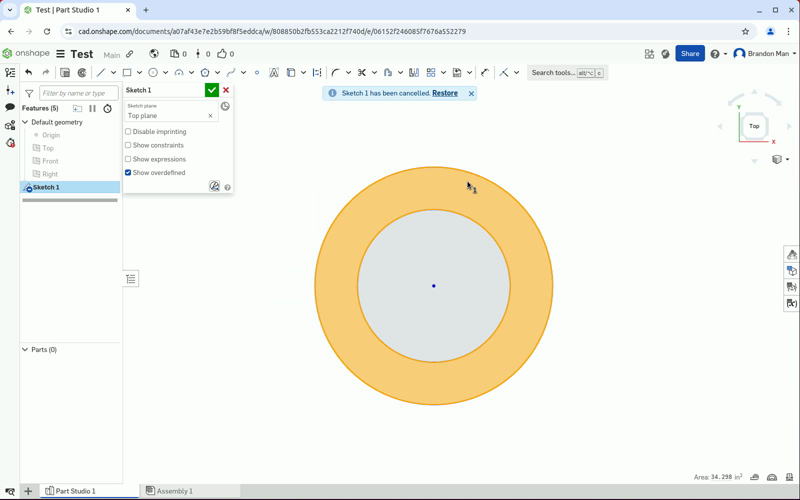
scroll(-6)
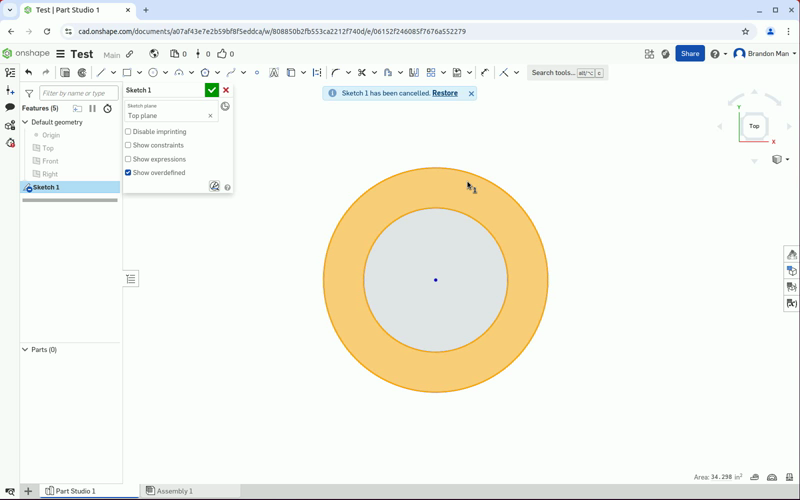
scroll(-6)
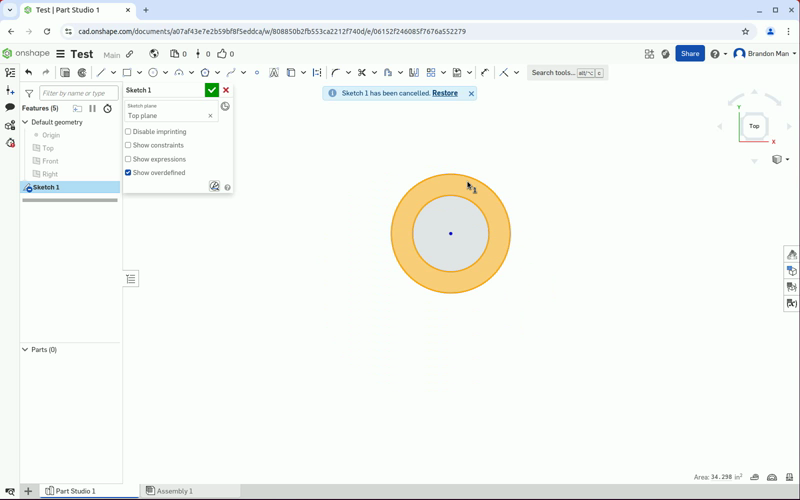
scroll(-6)
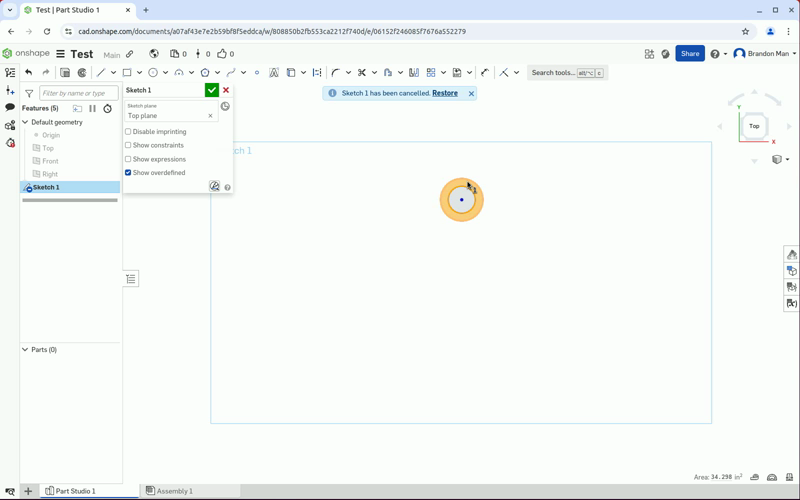
mouse_move(73, 352)
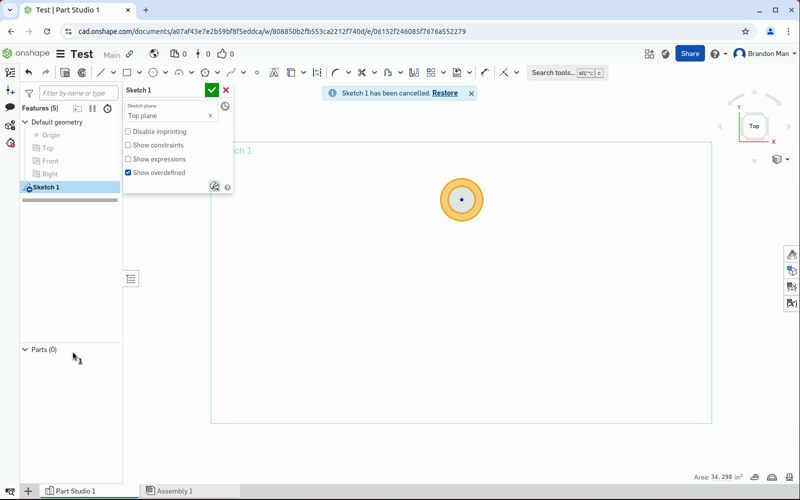
key(shift+y)
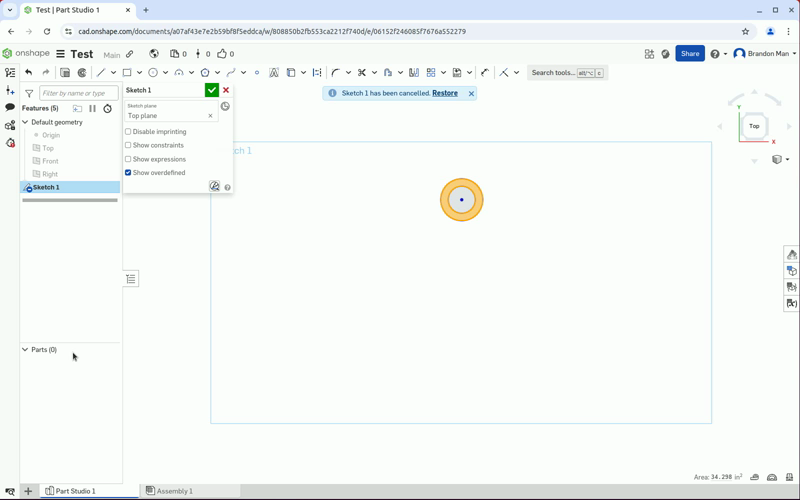
key(shift+e)
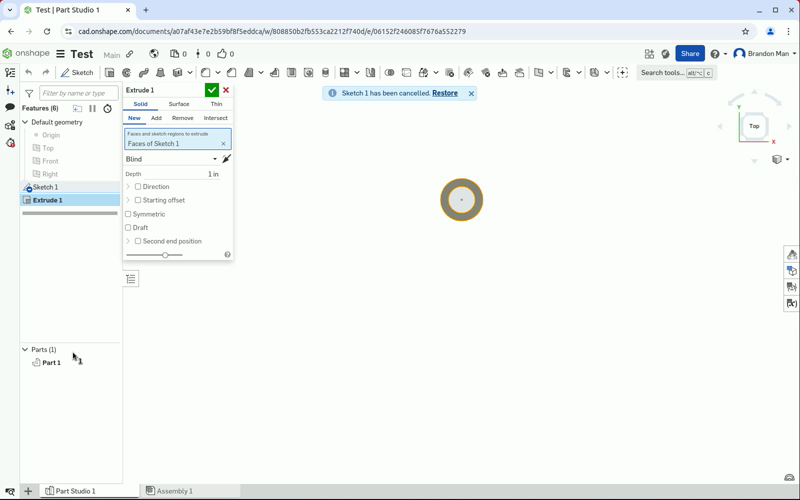
mouse_move(143, 106)
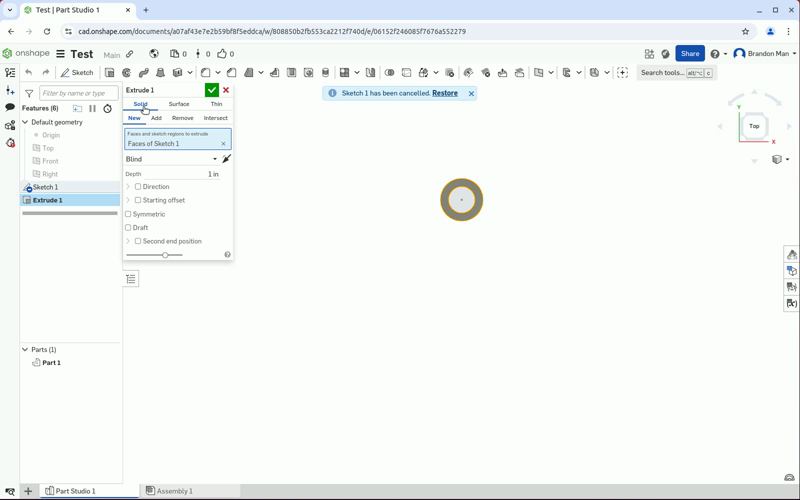
click(143, 106)
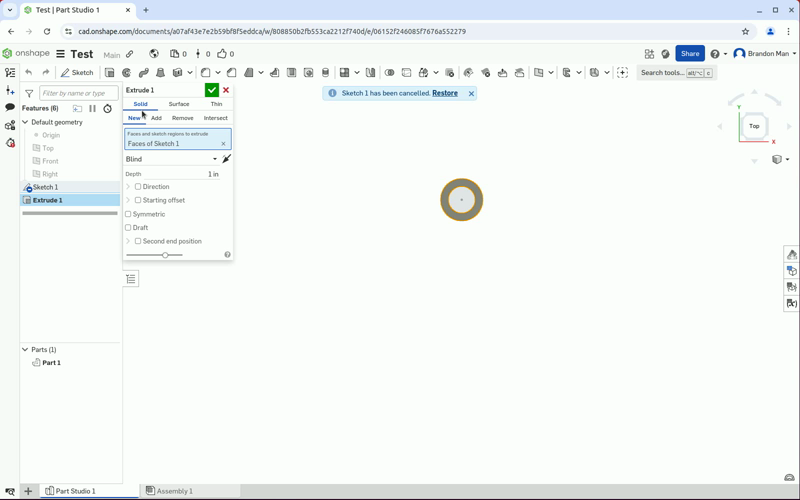
mouse_move(137, 120)
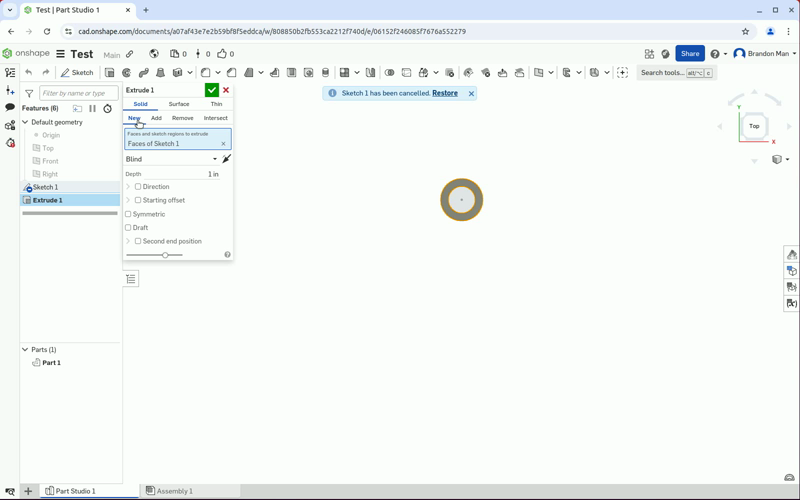
click(137, 120)
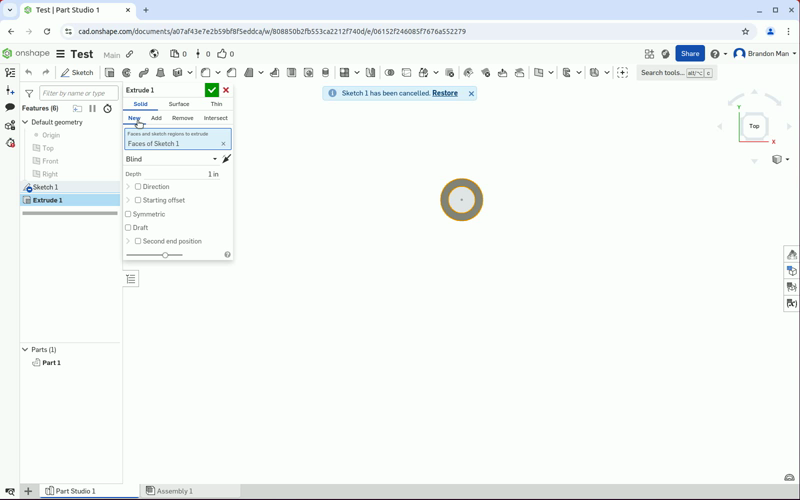
key(tab, 4)
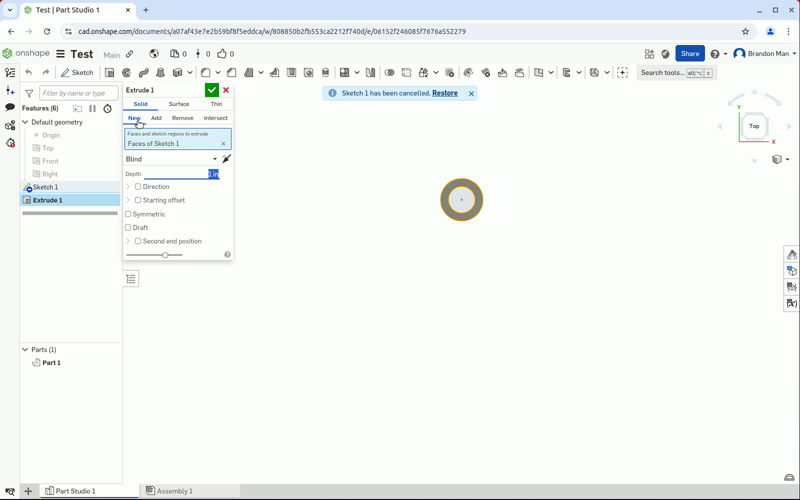
text(0.722)
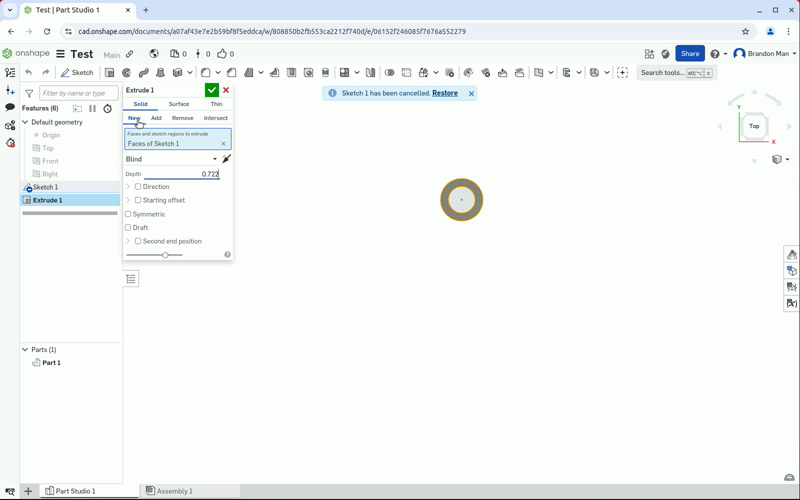
key(enter)
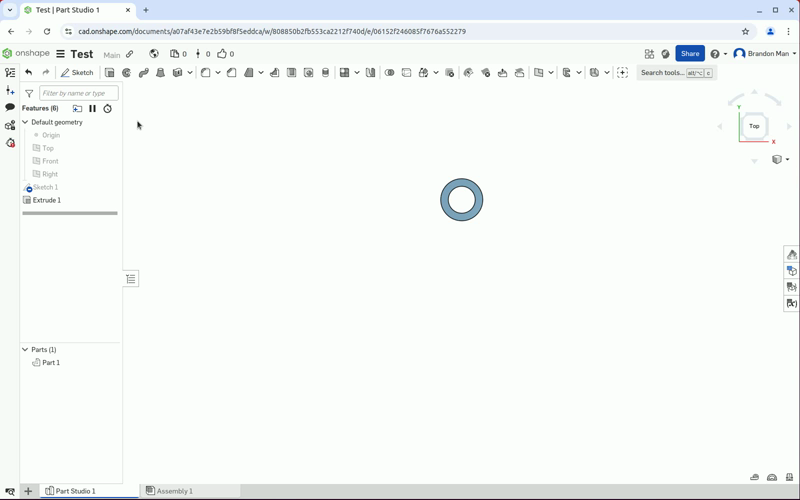
key(shift+h)
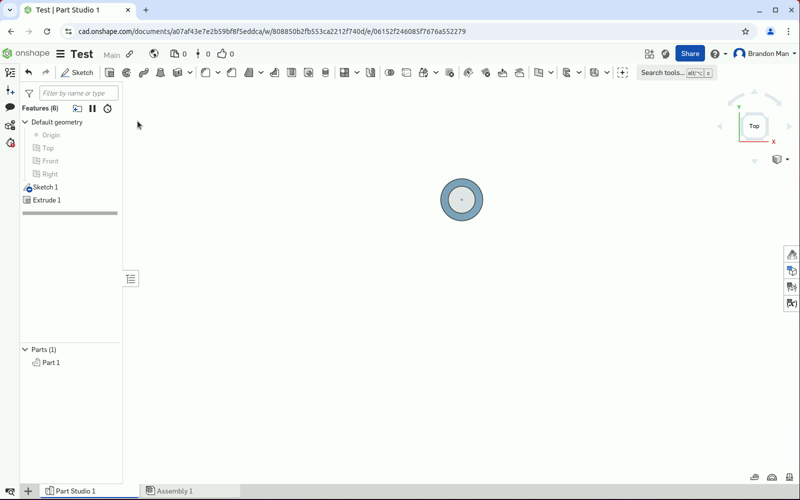
key(shift+h)
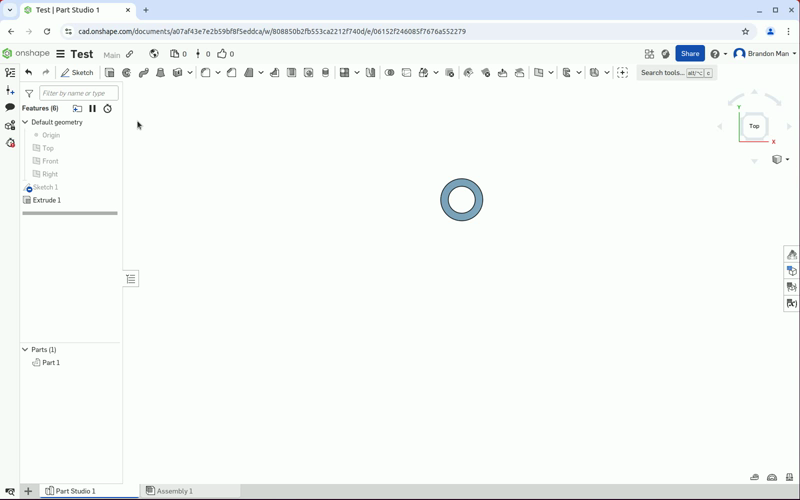
mouse_move(73, 189)
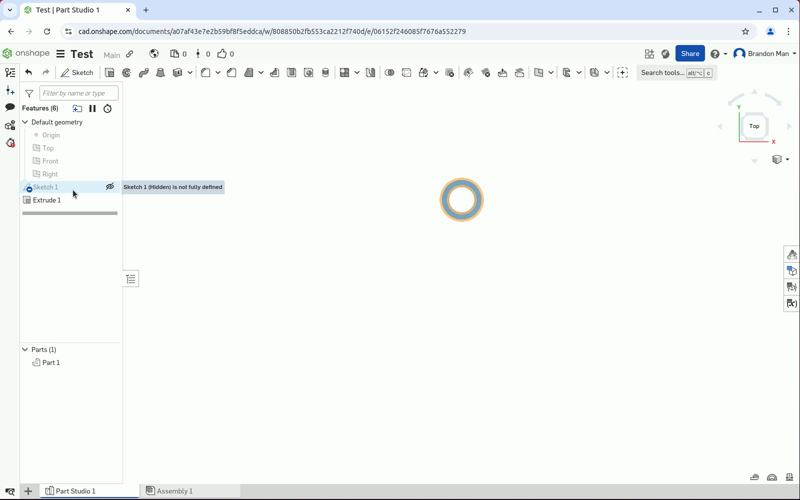
click(73, 189)
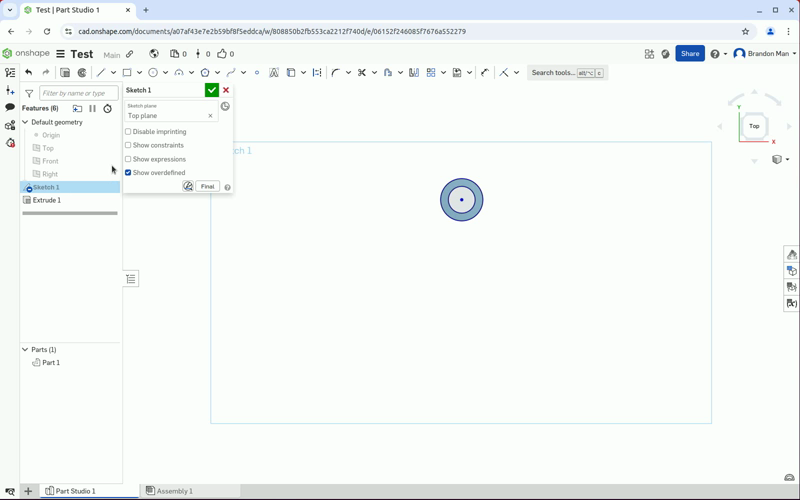
mouse_move(229, 92)
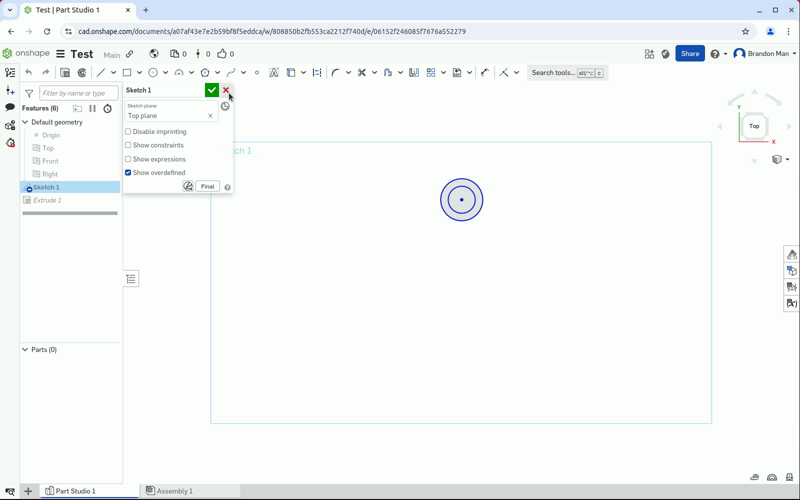
click(229, 92)
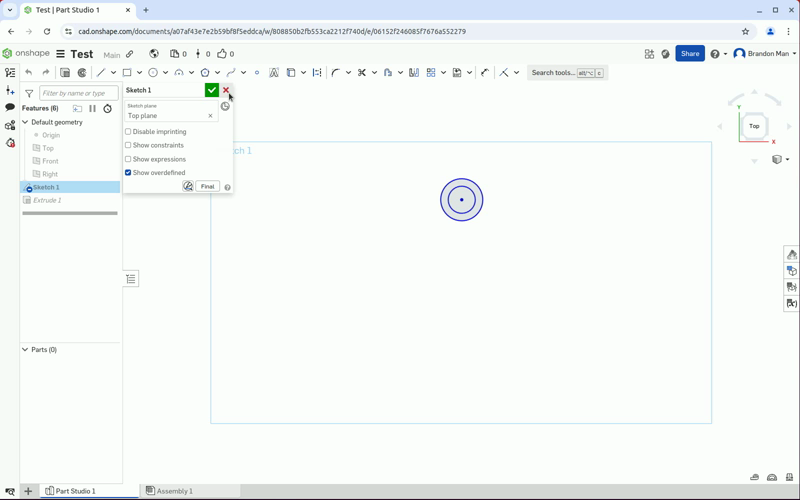
key(shift+s)
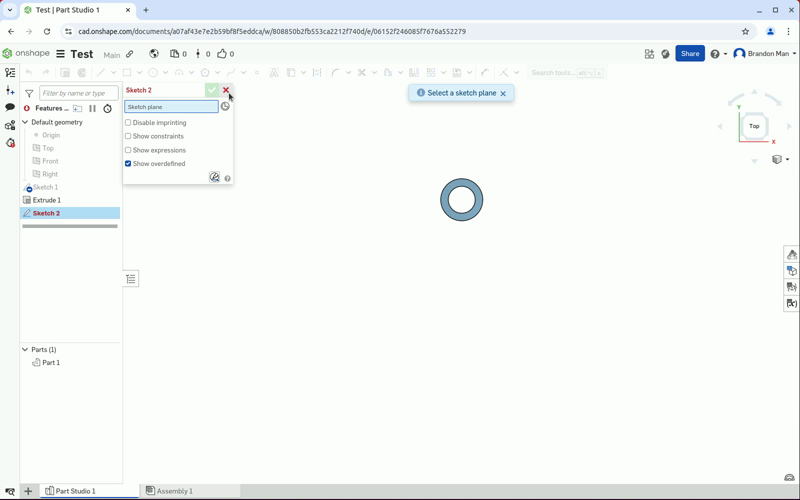
mouse_move(73, 150)
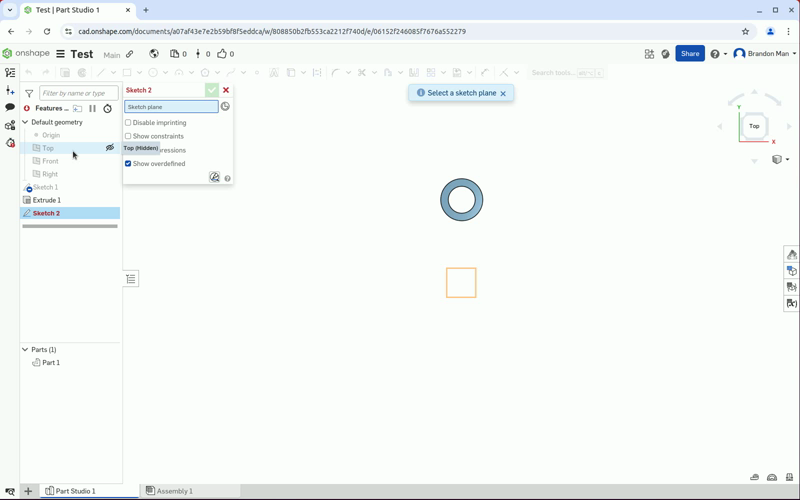
click(73, 150)
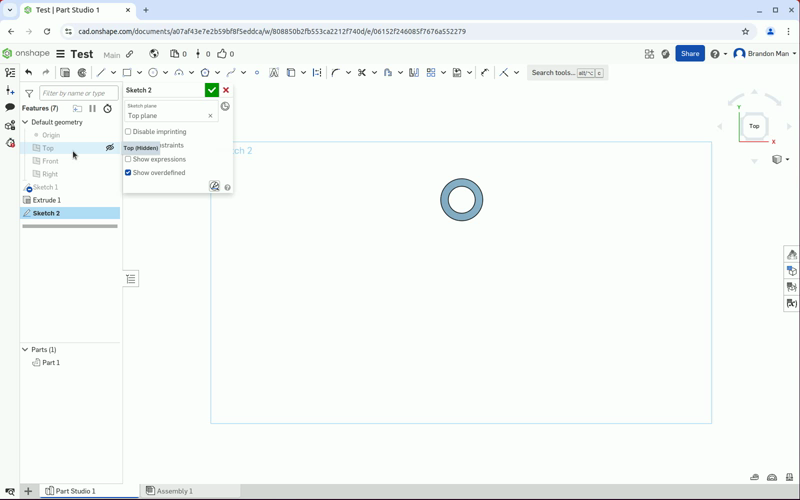
mouse_move(73, 352)
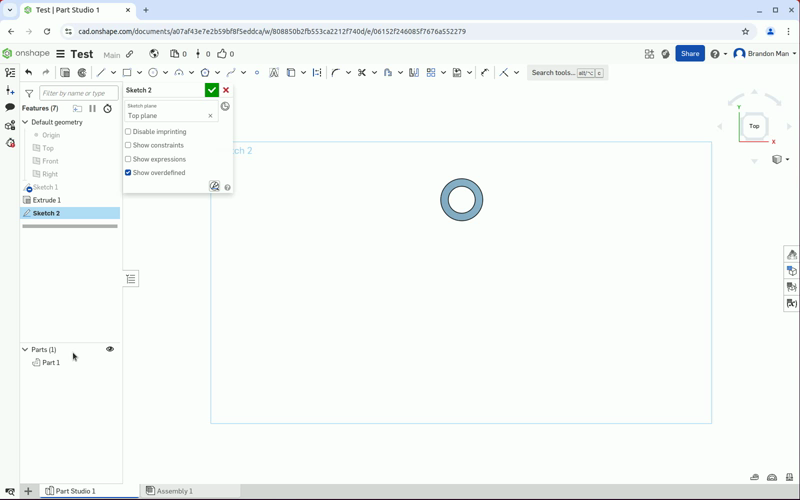
key(y)
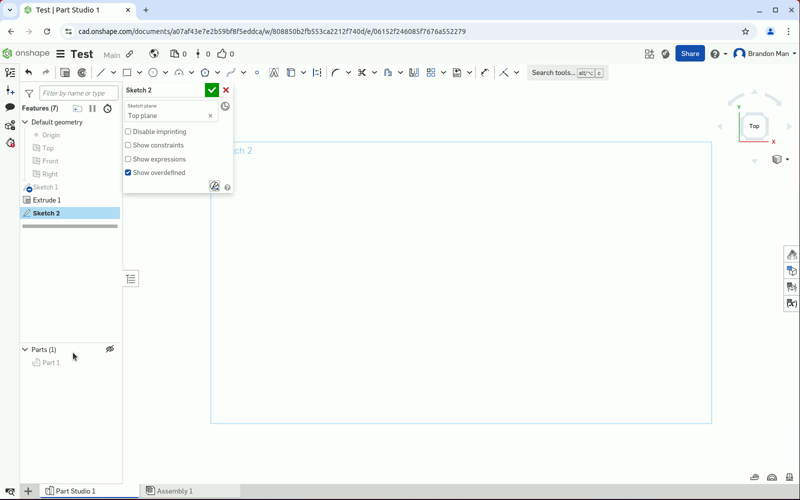
key(a)
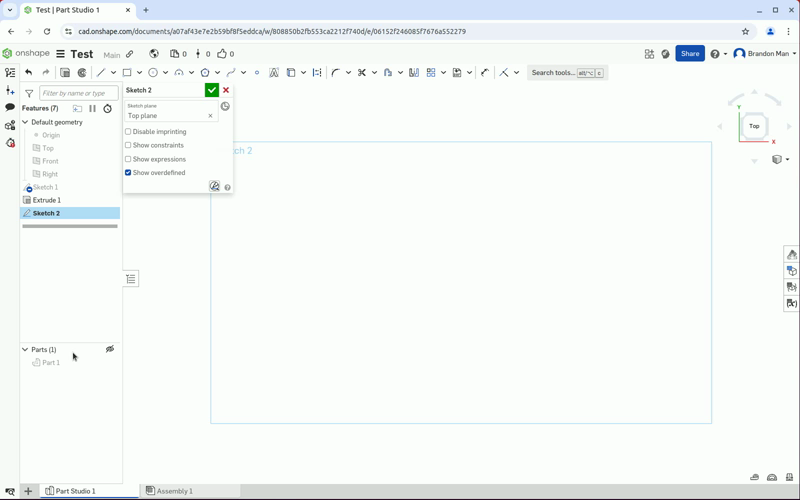
key_down(shift)
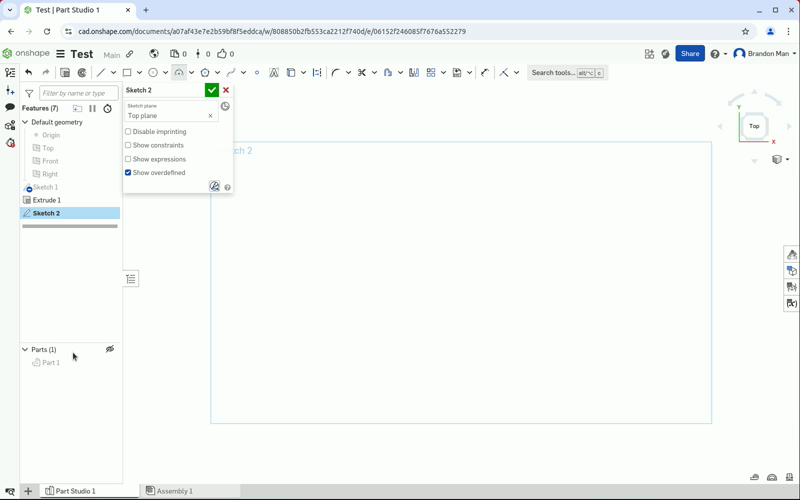
mouse_move(385, 391)
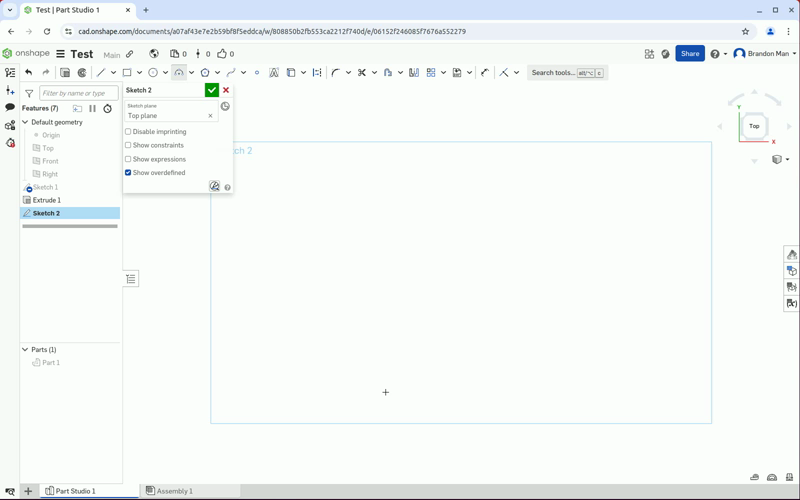
click(385, 391)
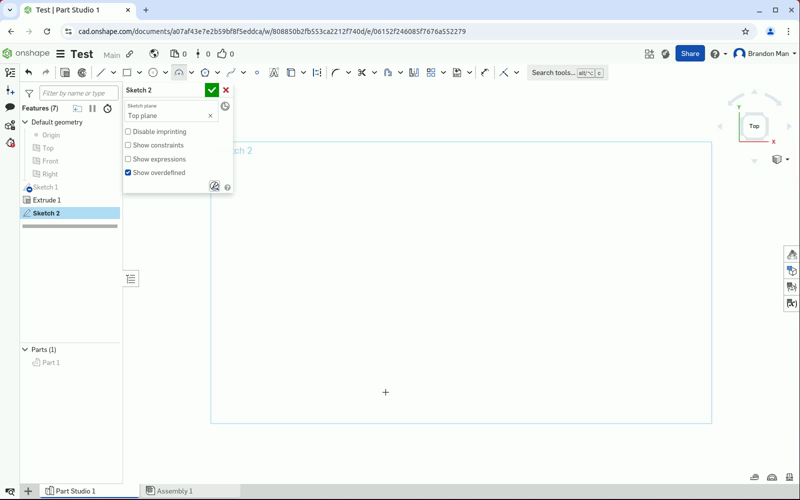
key_up(shift)
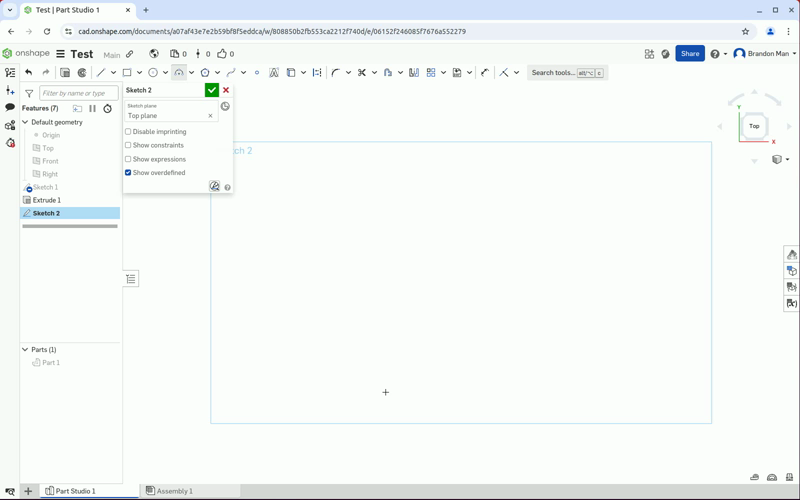
key_down(shift)
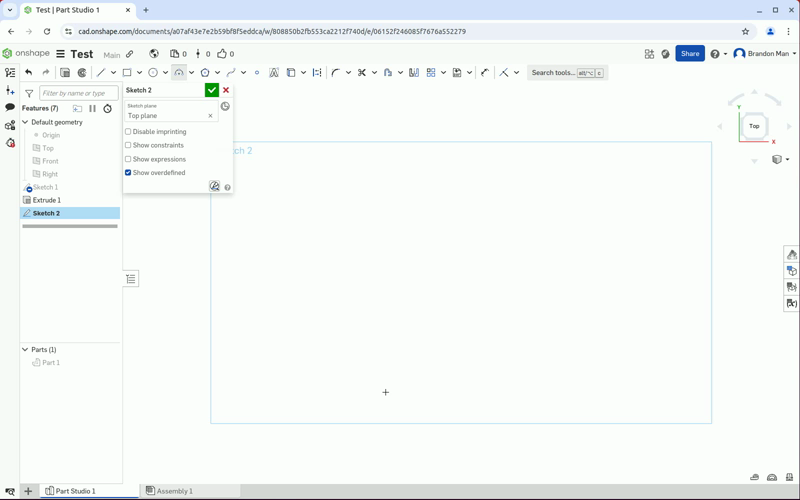
mouse_move(389, 396)
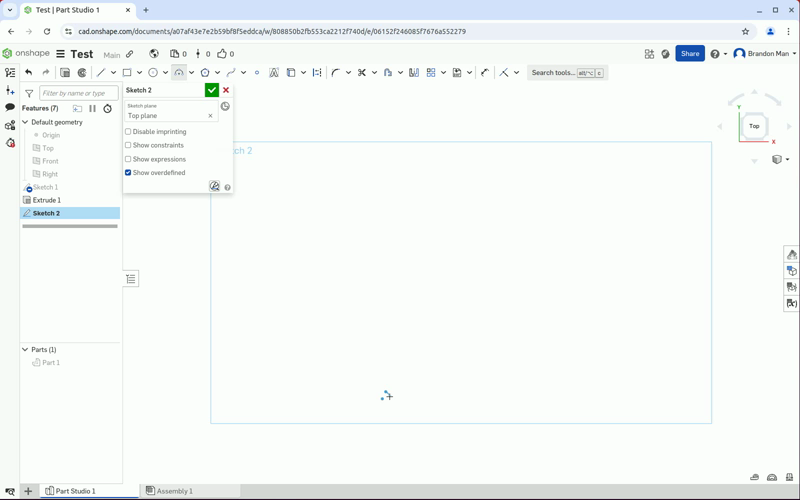
scroll(6)
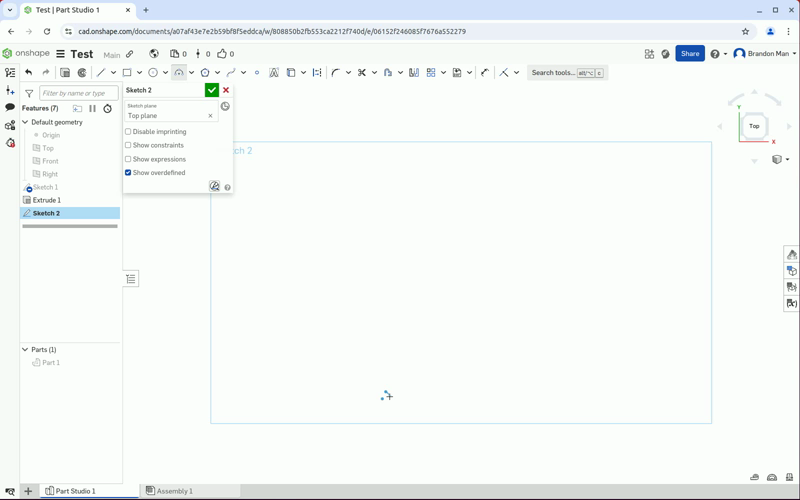
scroll(6)
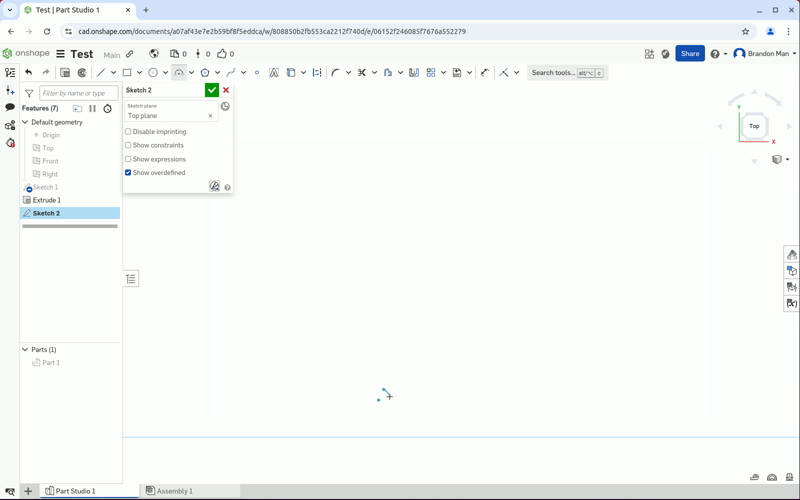
scroll(6)
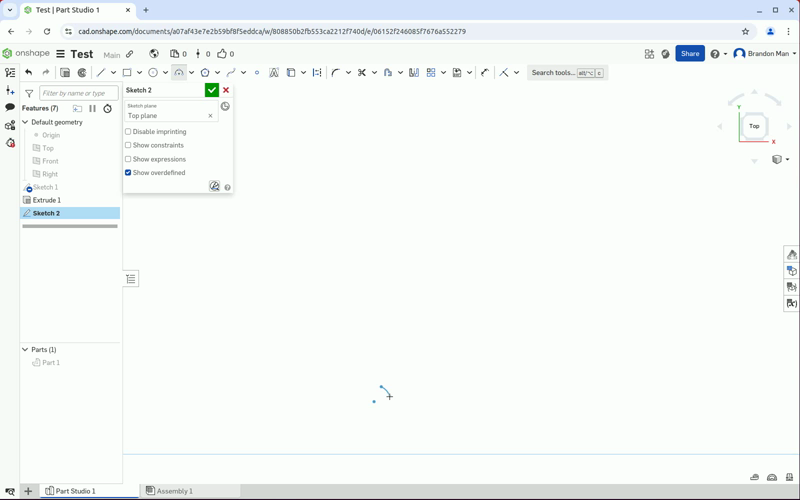
scroll(6)
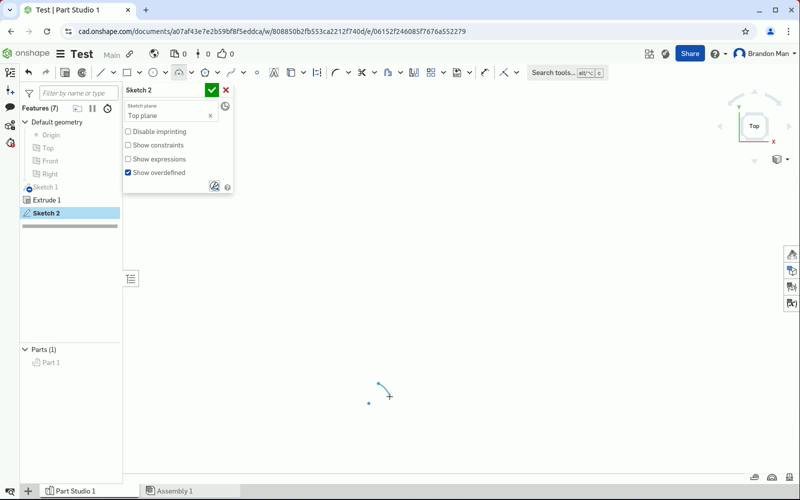
scroll(6)
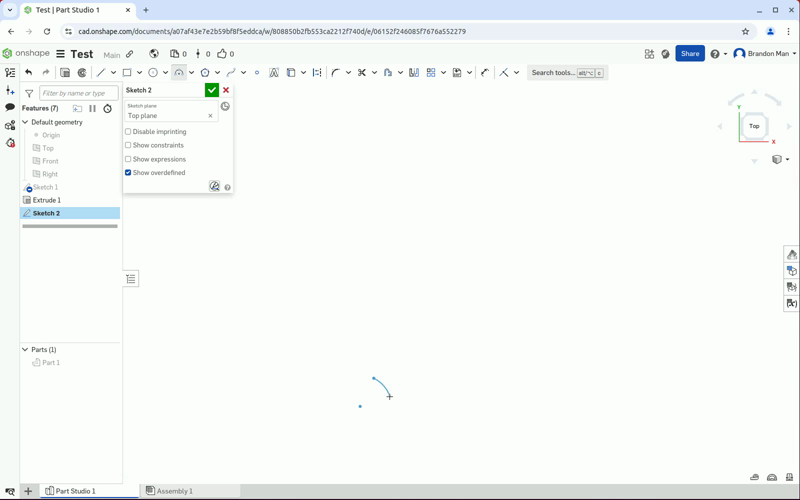
scroll(6)
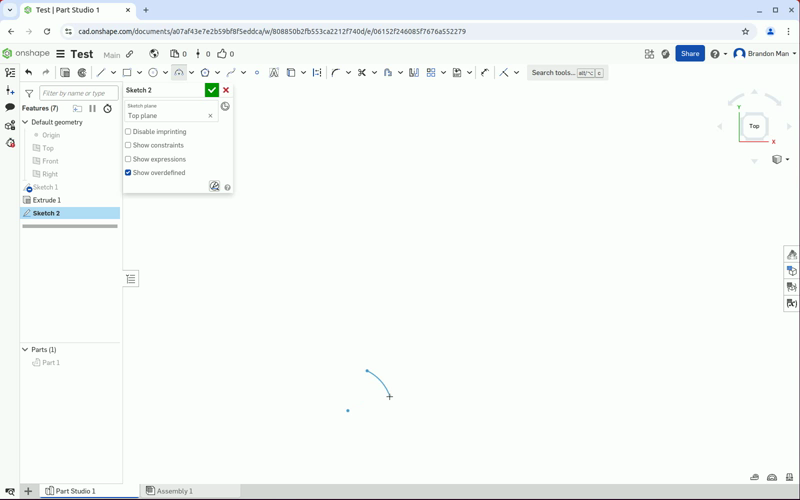
scroll(6)
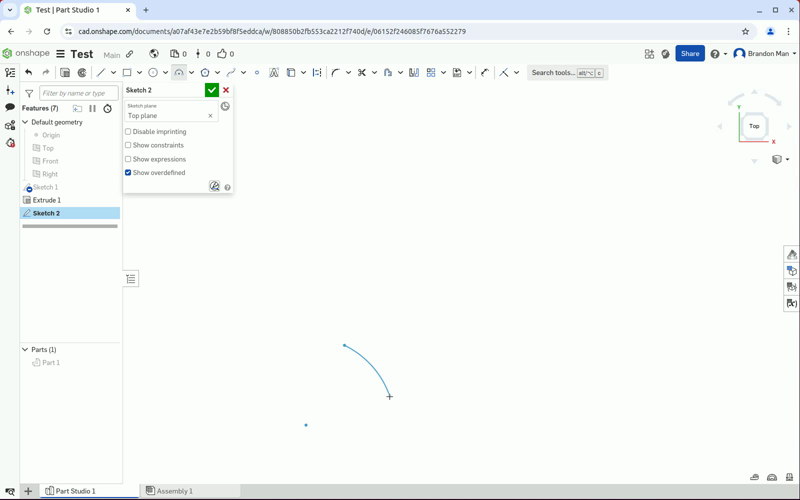
click(389, 396)
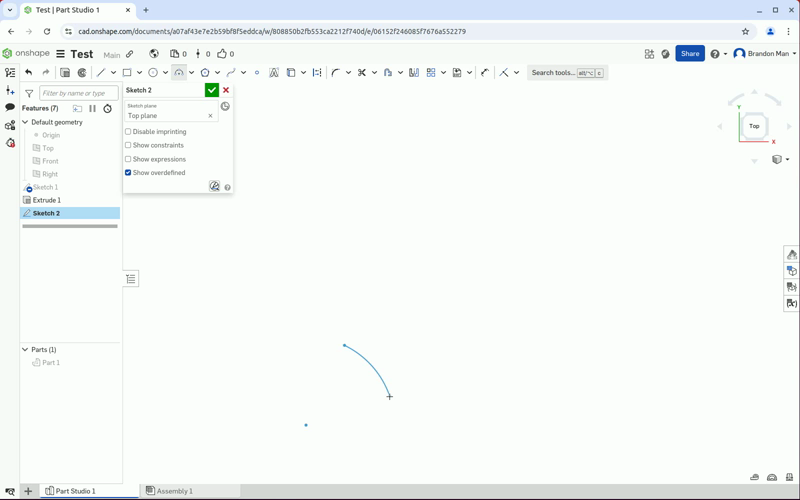
scroll(-6)
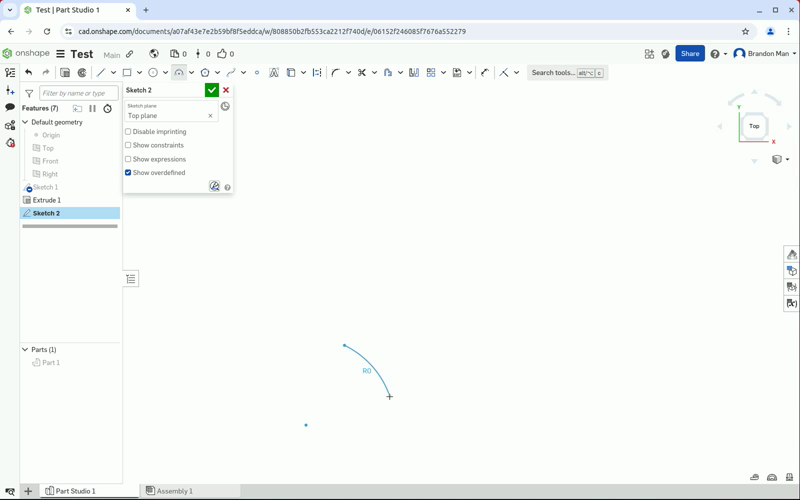
scroll(-6)
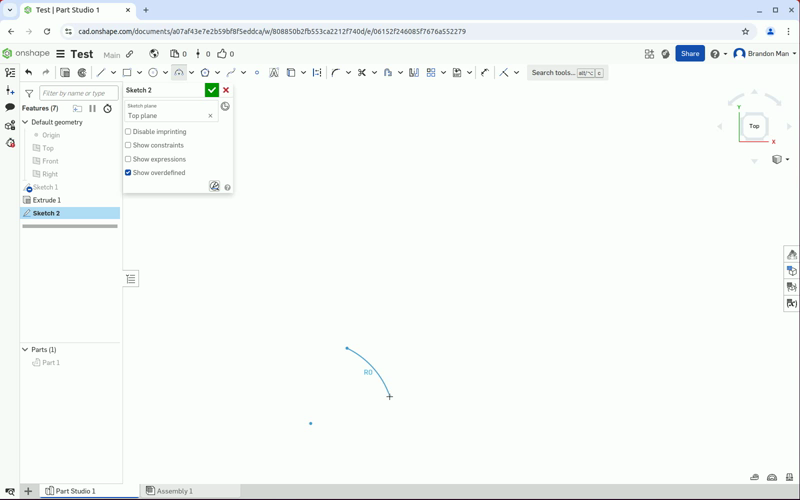
scroll(-6)
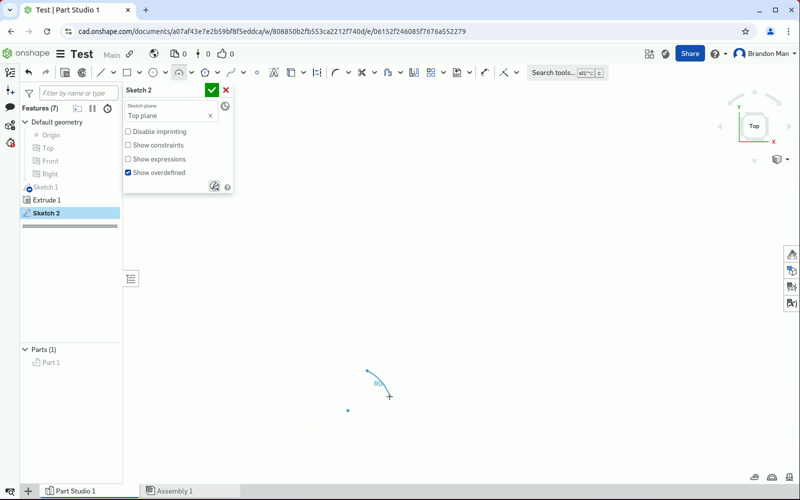
scroll(-6)
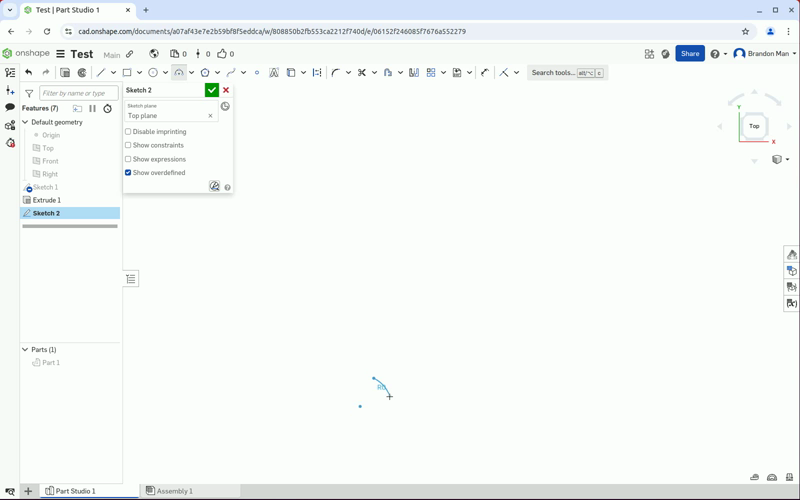
scroll(-6)
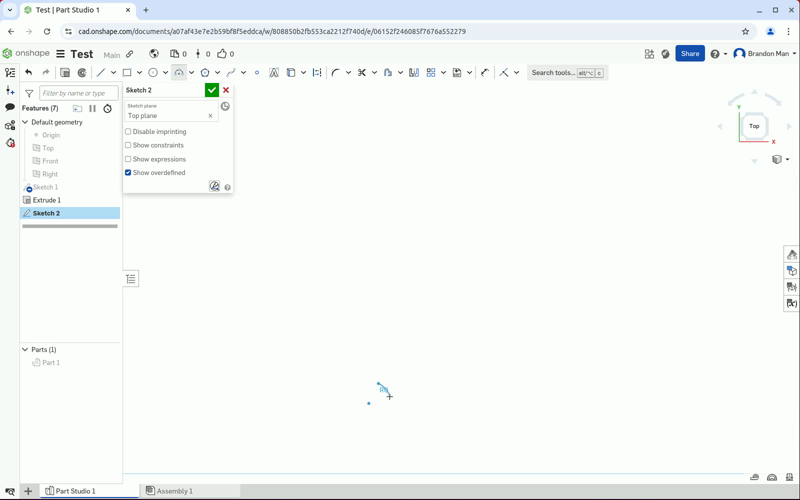
scroll(-6)
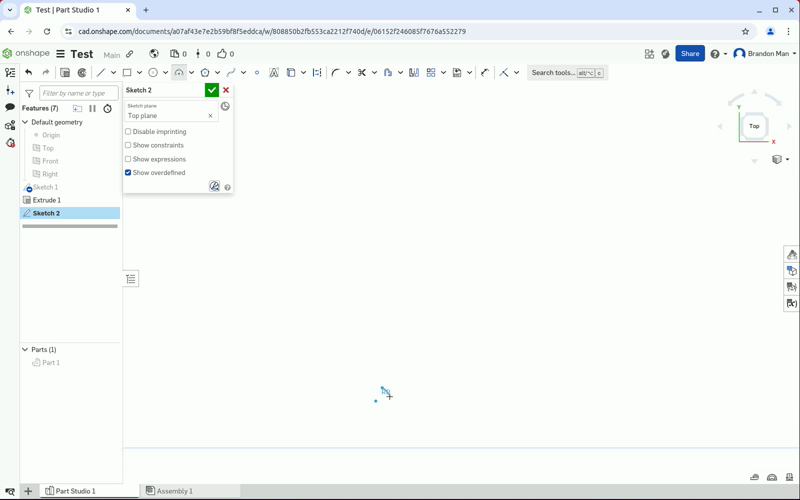
scroll(-6)
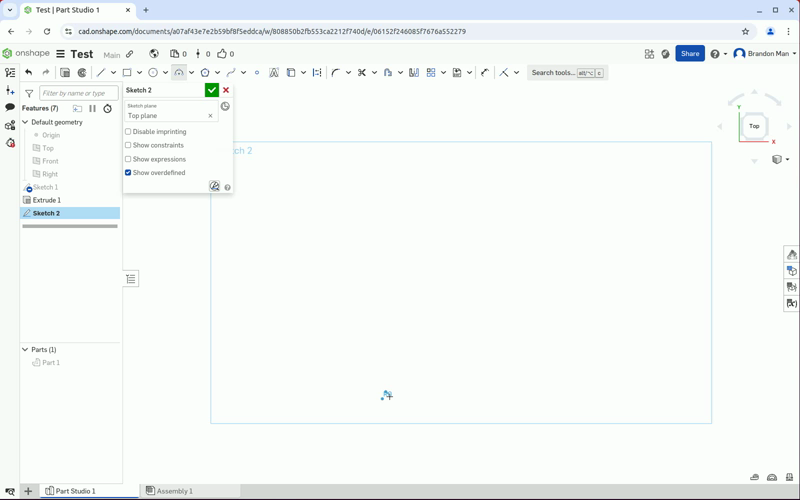
mouse_move(386, 394)
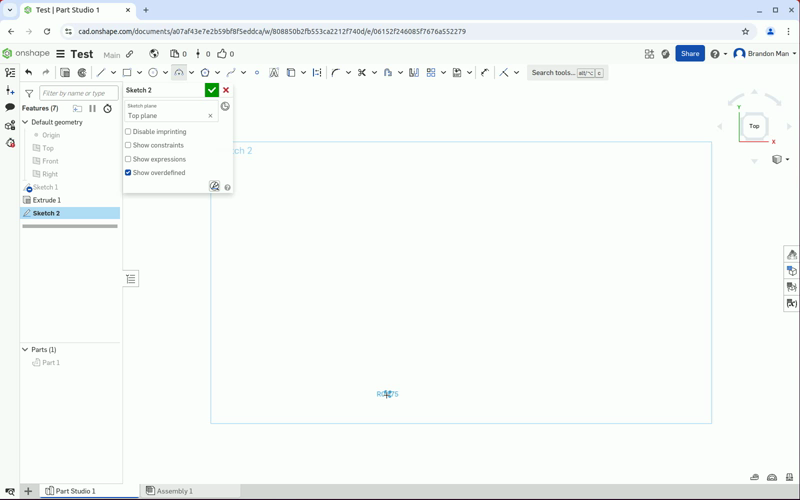
scroll(6)
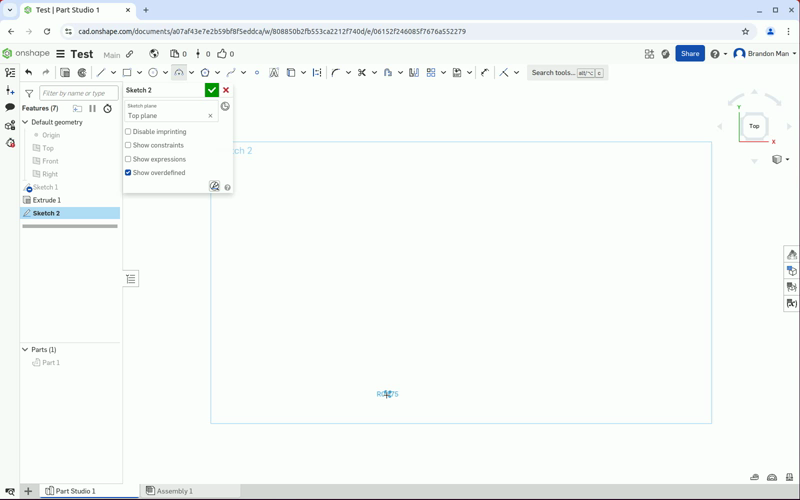
scroll(6)
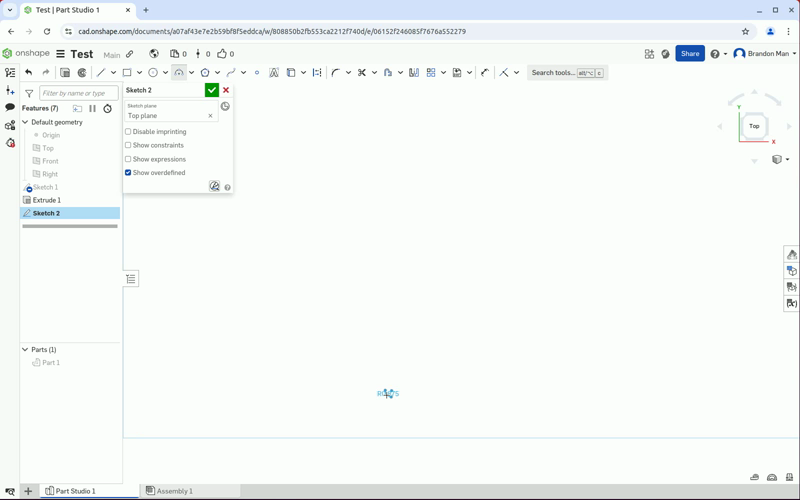
scroll(6)
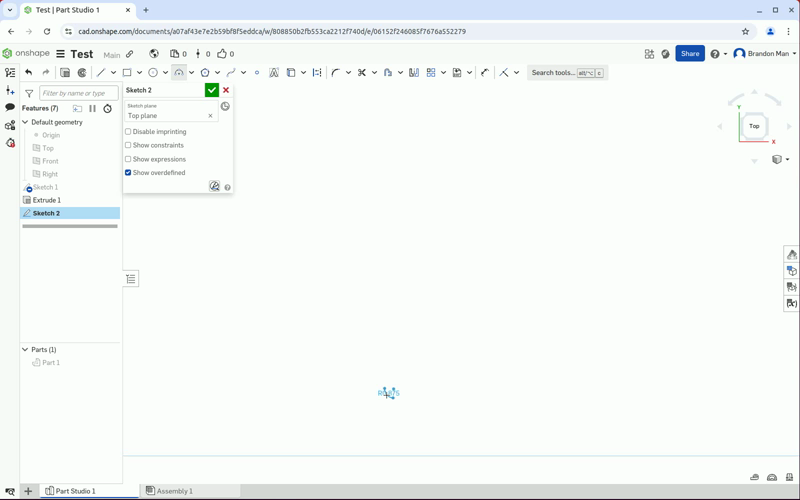
scroll(6)
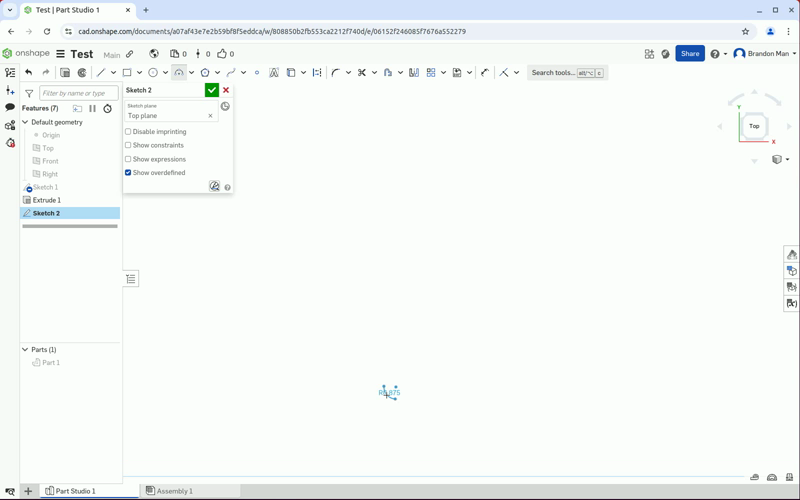
scroll(6)
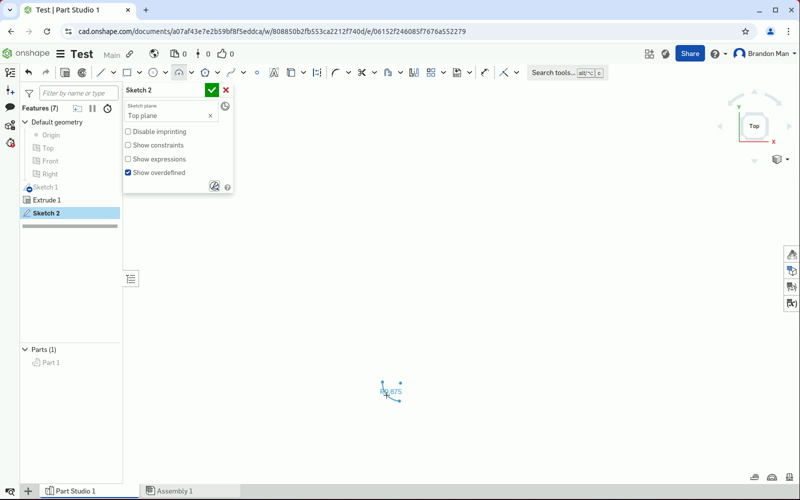
scroll(6)
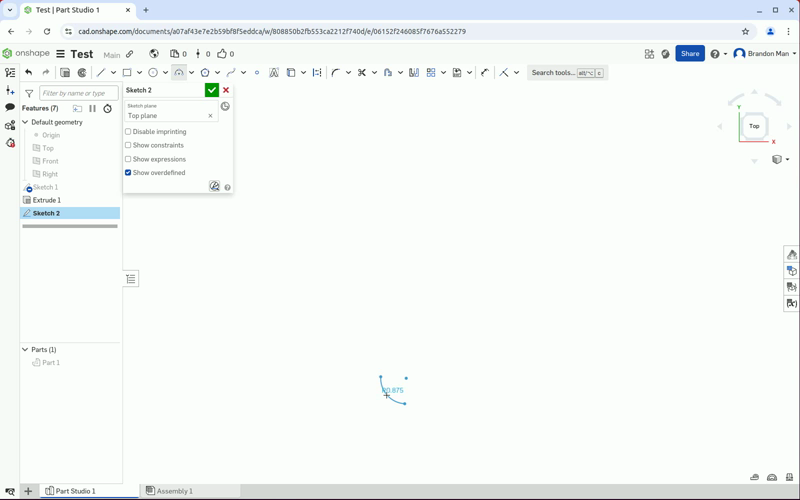
scroll(6)
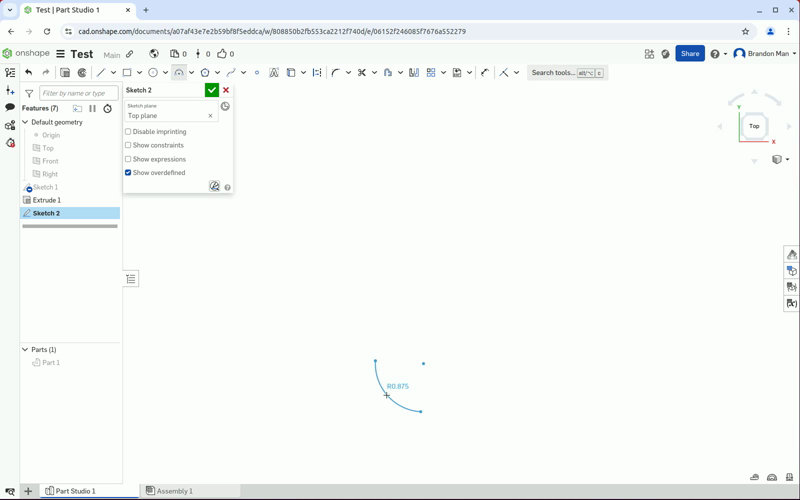
click(386, 394)
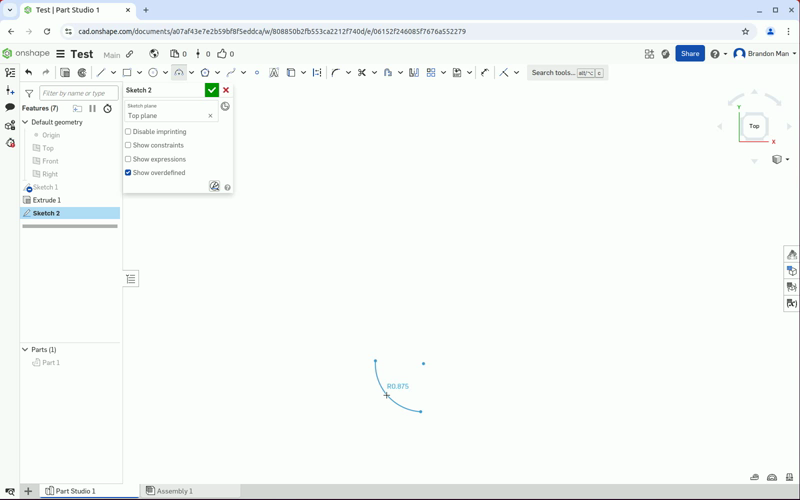
scroll(-6)
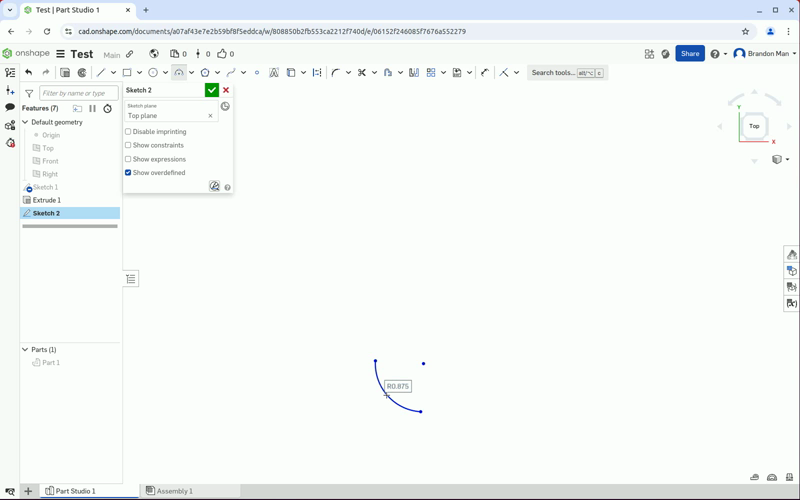
scroll(-6)
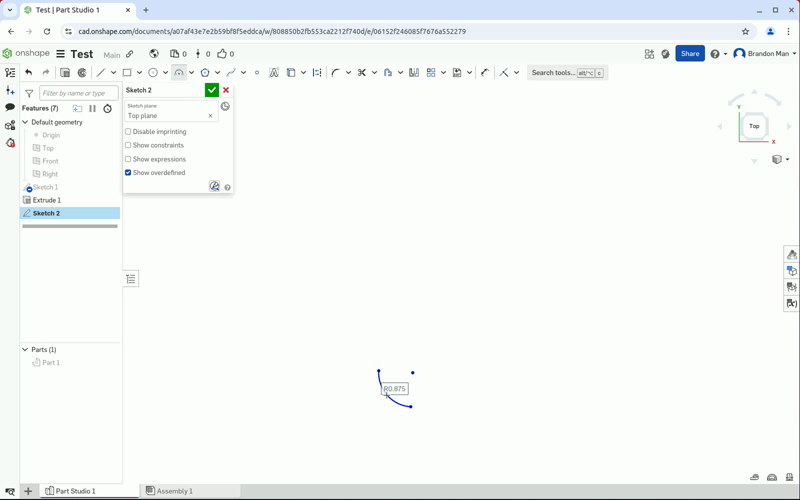
scroll(-6)
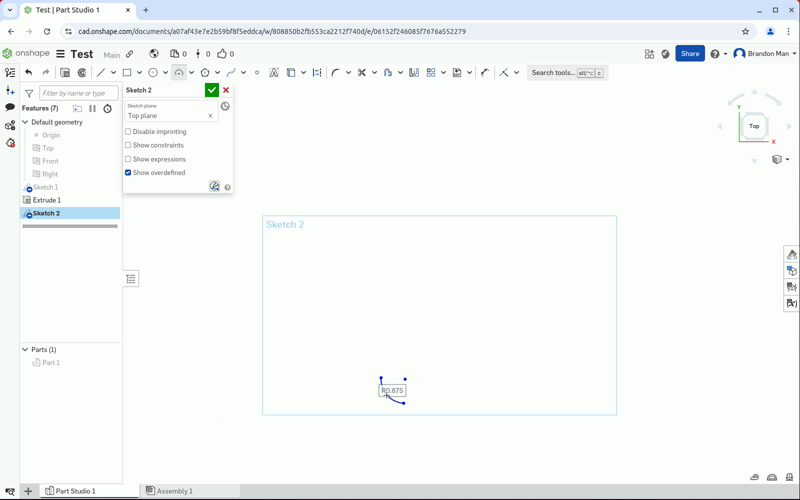
scroll(-6)
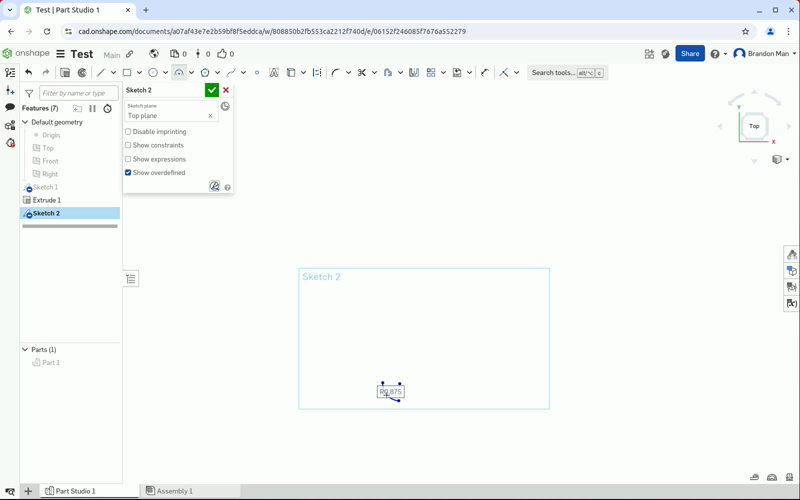
scroll(-6)
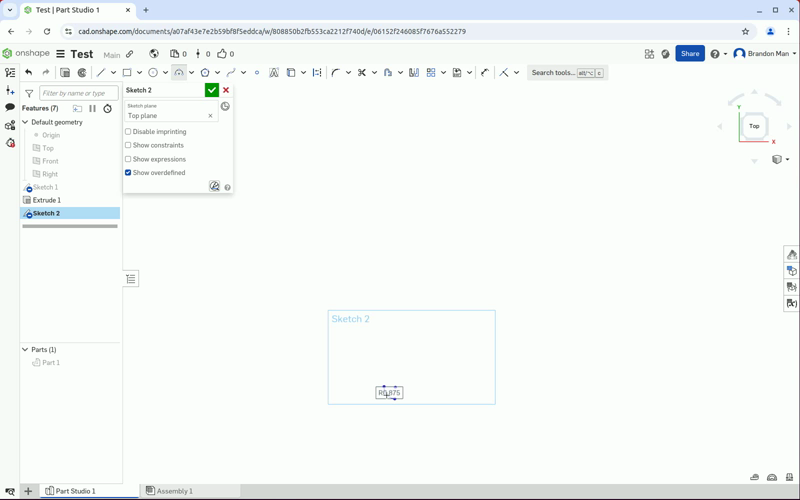
scroll(-6)
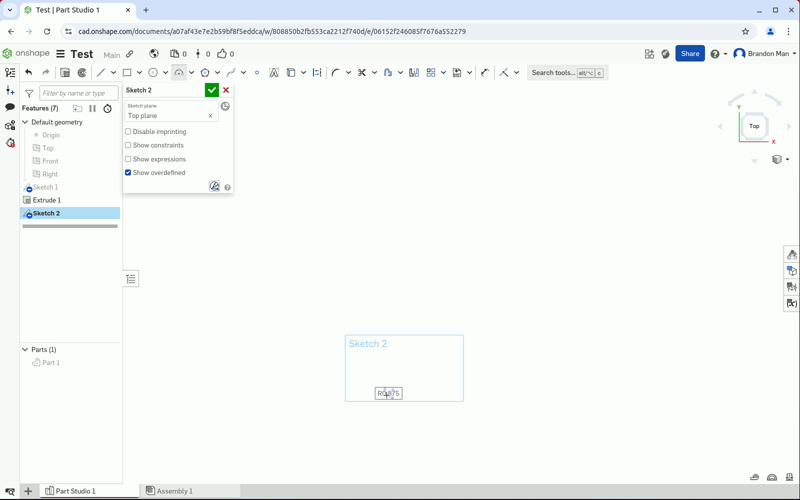
scroll(-6)
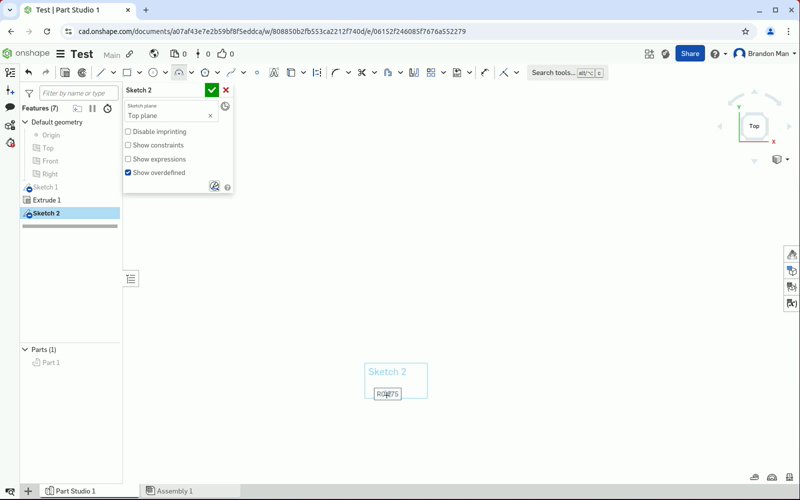
key_up(shift)
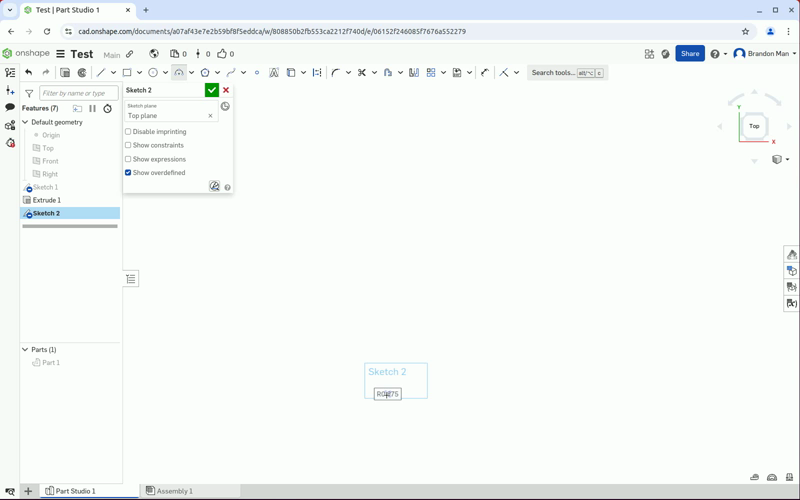
key(esc)
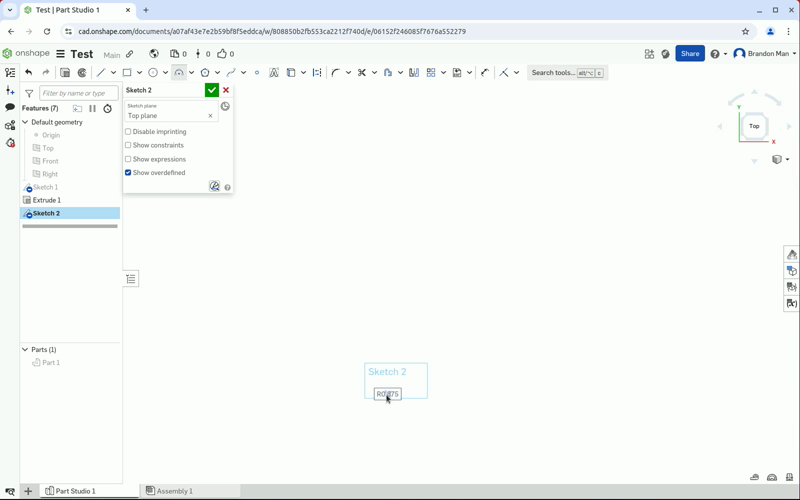
key(l)
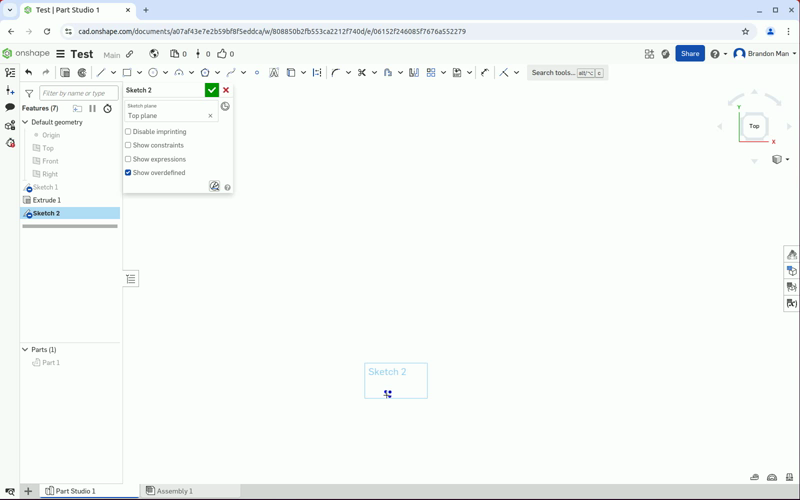
mouse_move(389, 396)
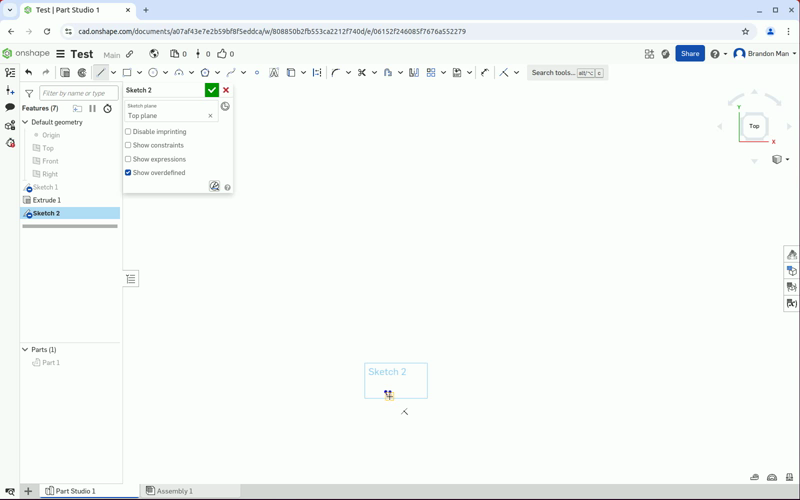
scroll(6)
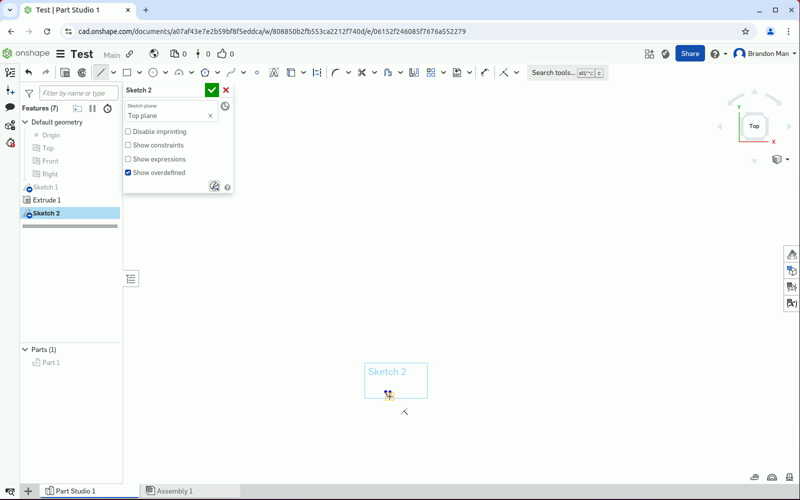
scroll(6)
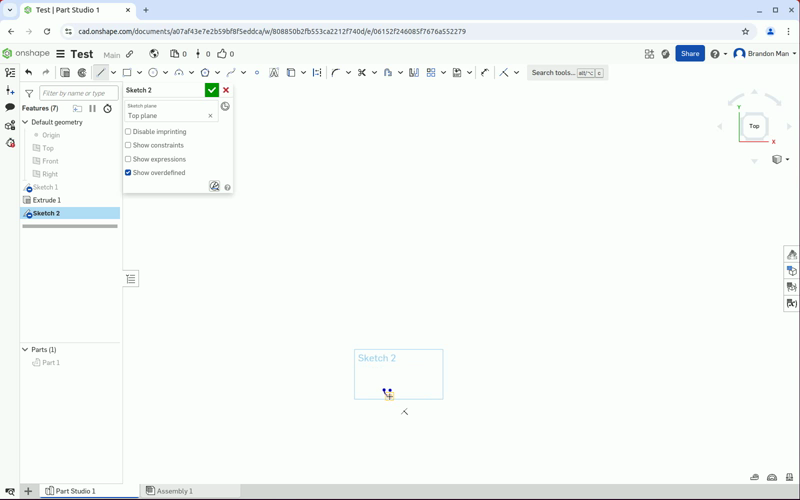
scroll(6)
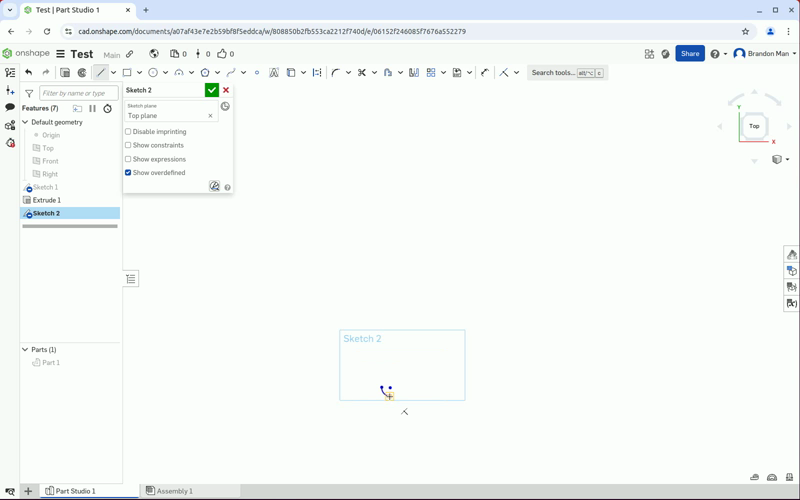
scroll(6)
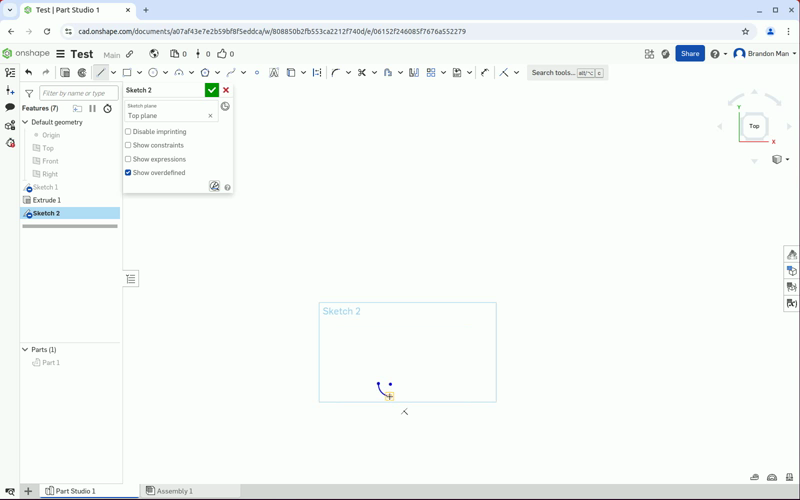
scroll(6)
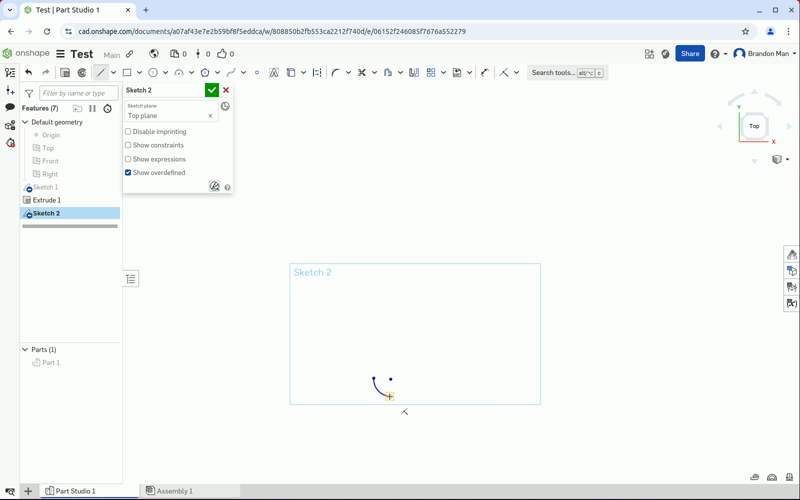
scroll(6)
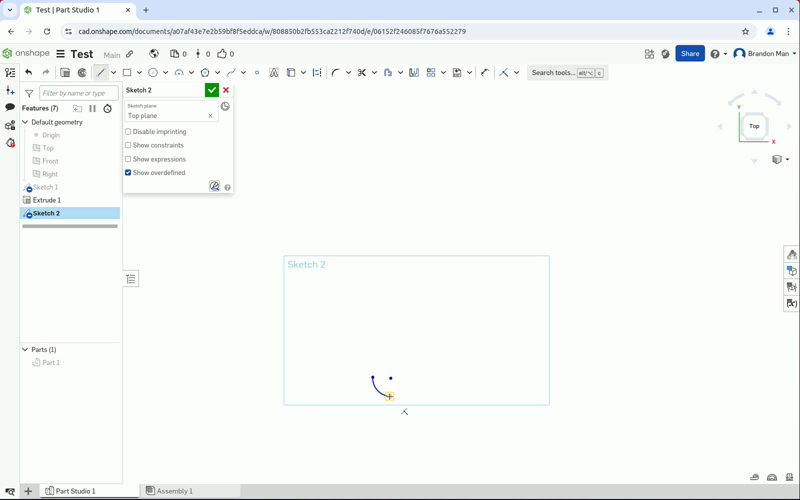
scroll(6)
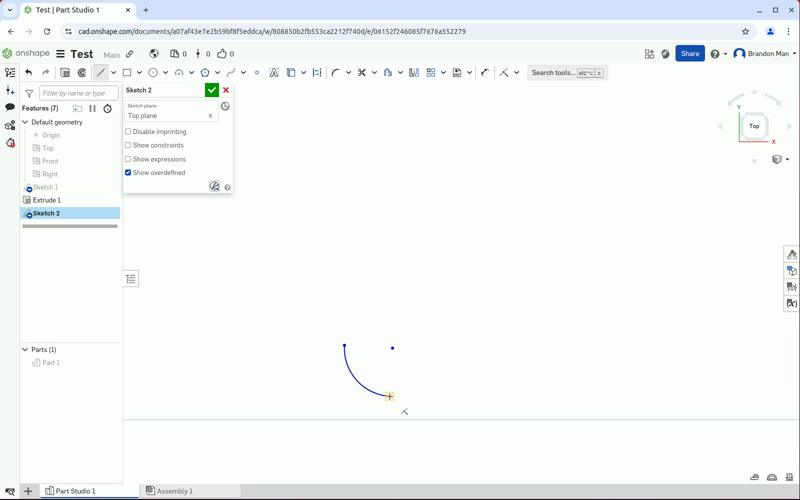
click(389, 396)
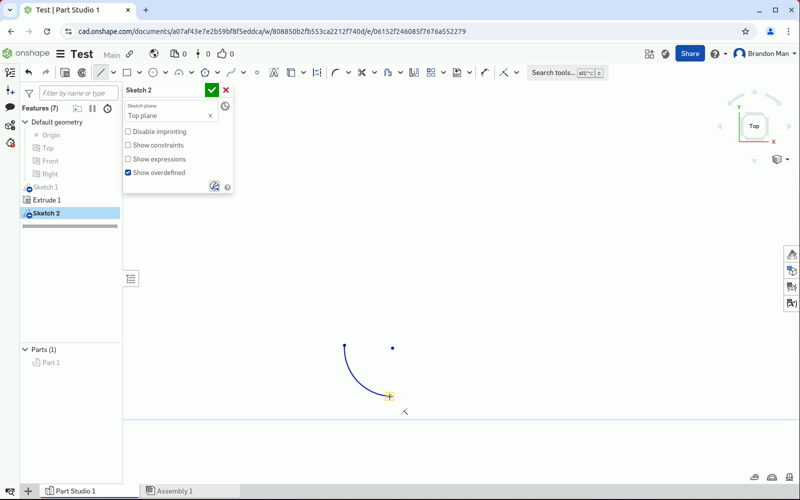
scroll(-6)
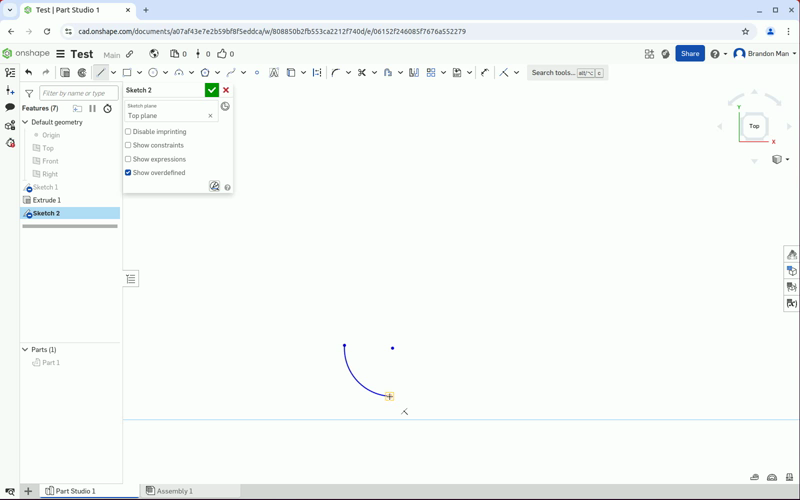
scroll(-6)
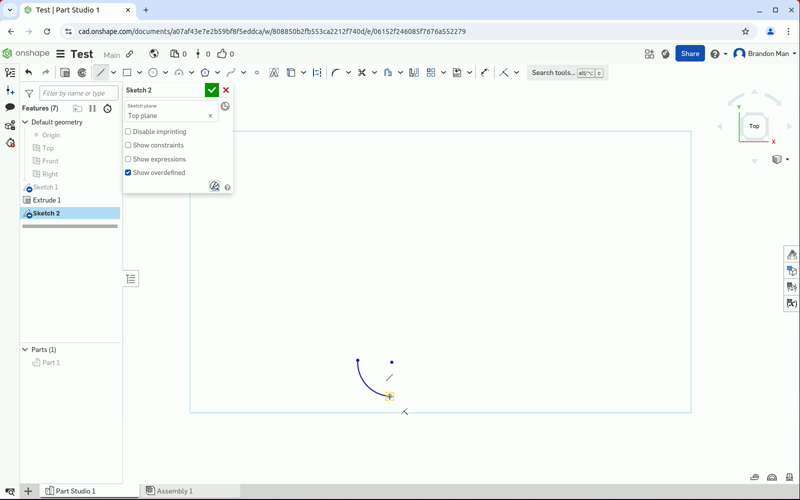
scroll(-6)
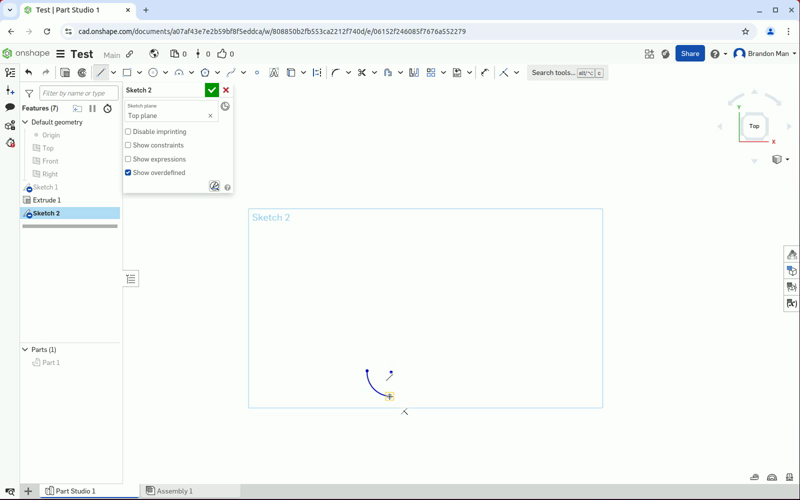
scroll(-6)
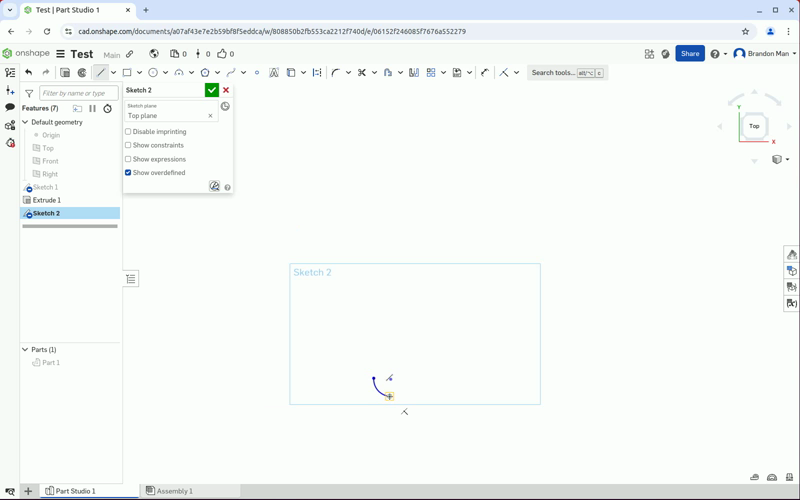
scroll(-6)
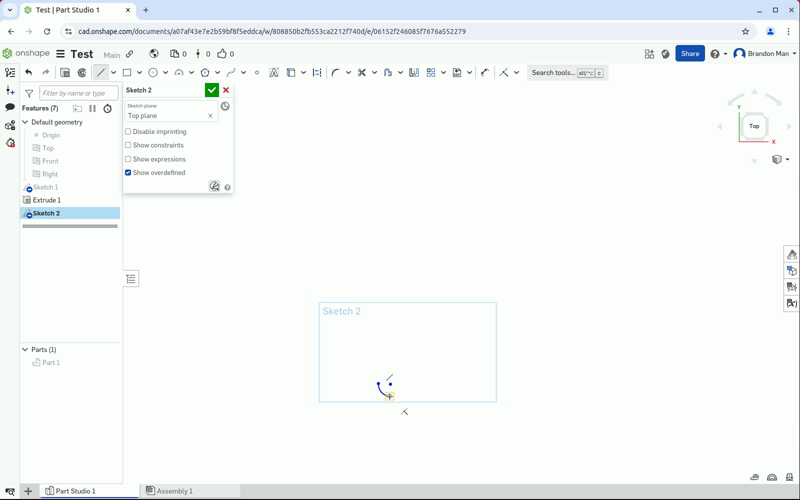
scroll(-6)
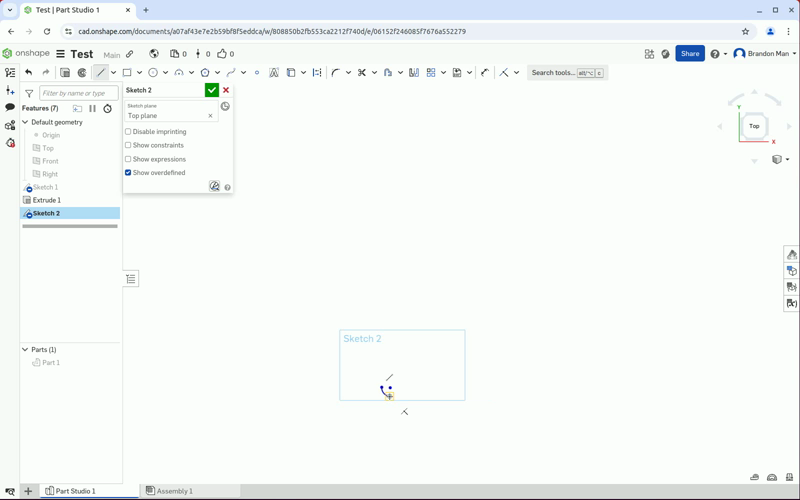
scroll(-6)
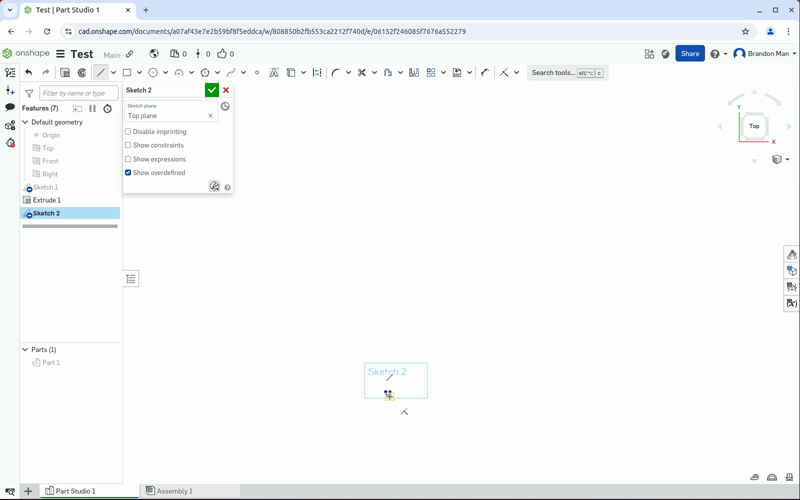
key_down(shift)
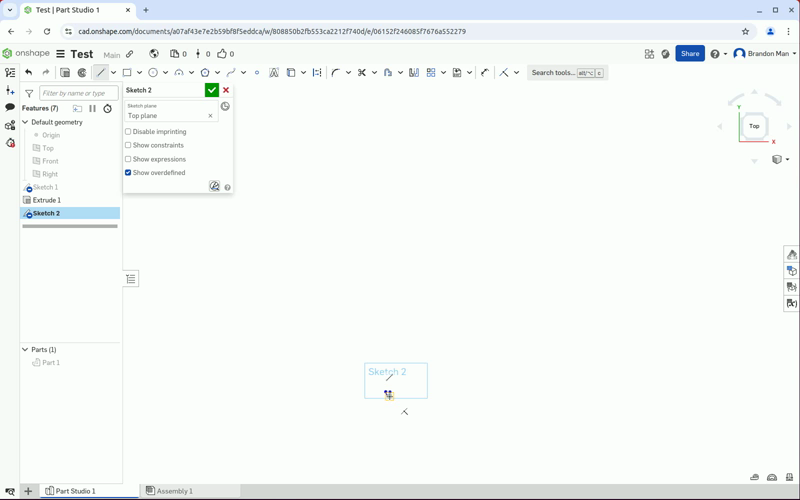
mouse_move(420, 396)
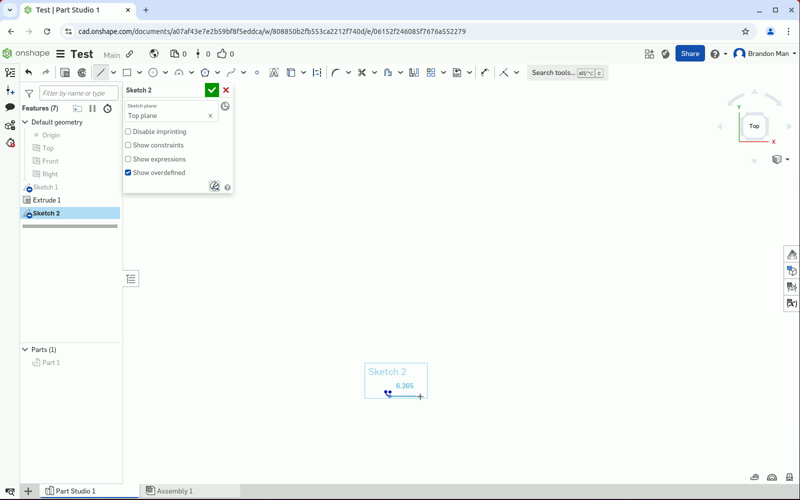
mouse_move(410, 396)
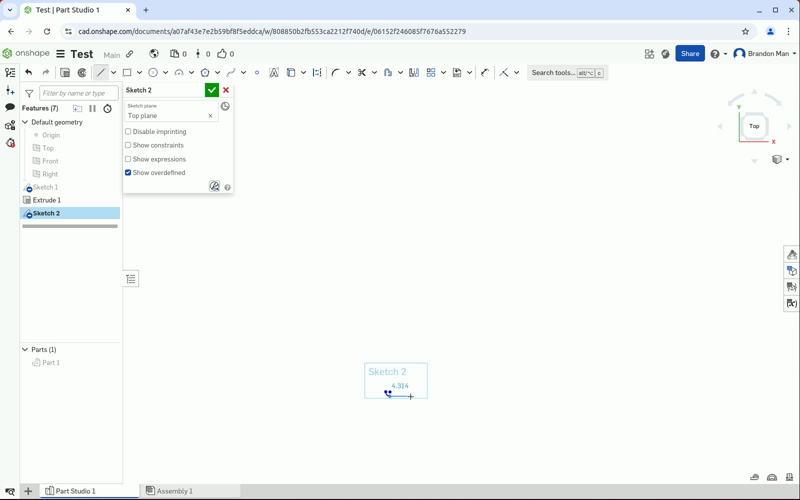
click(410, 396)
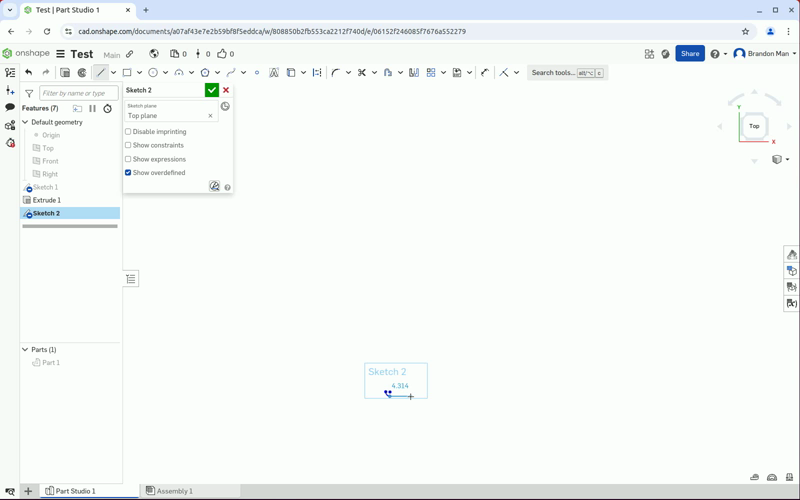
key_up(shift)
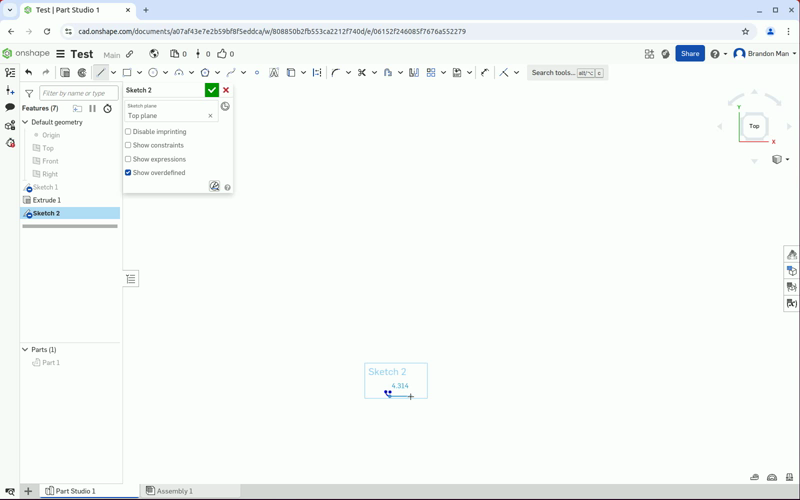
key(esc)
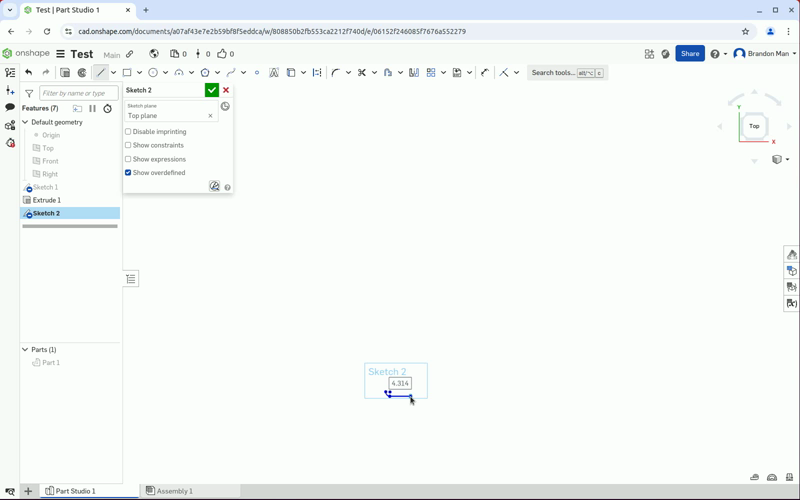
key(a)
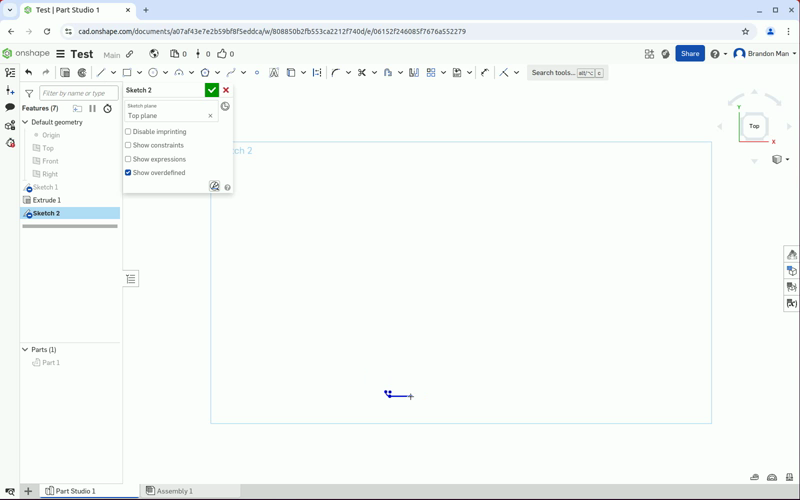
mouse_move(410, 396)
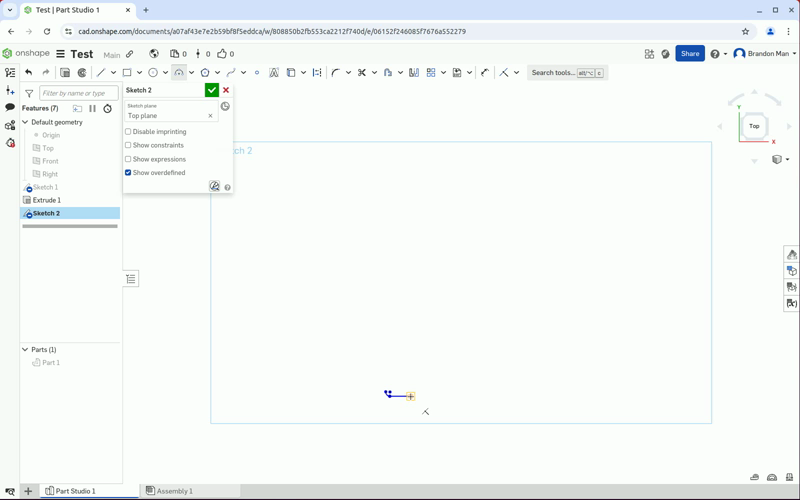
click(410, 396)
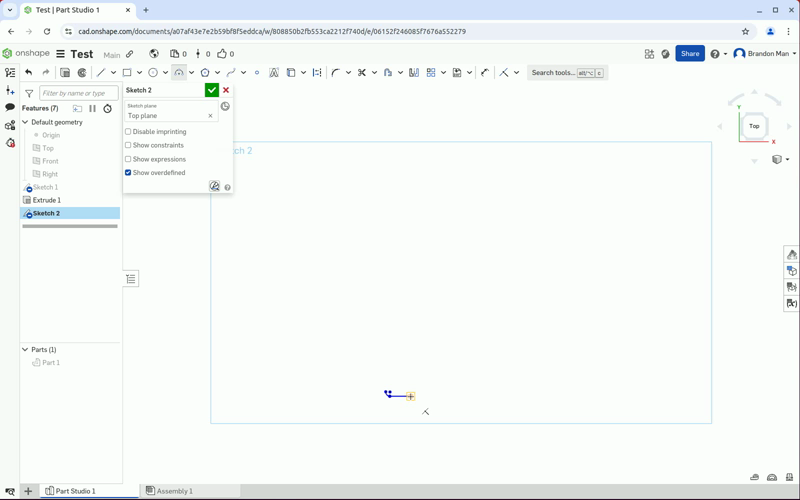
key_down(shift)
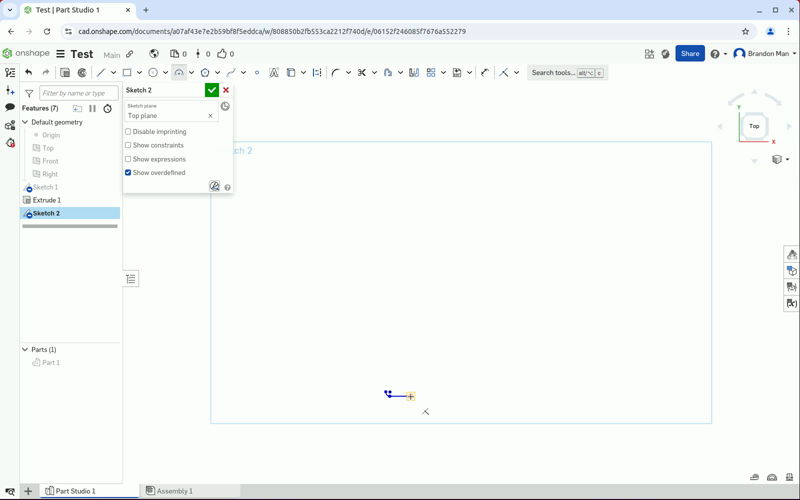
mouse_move(414, 391)
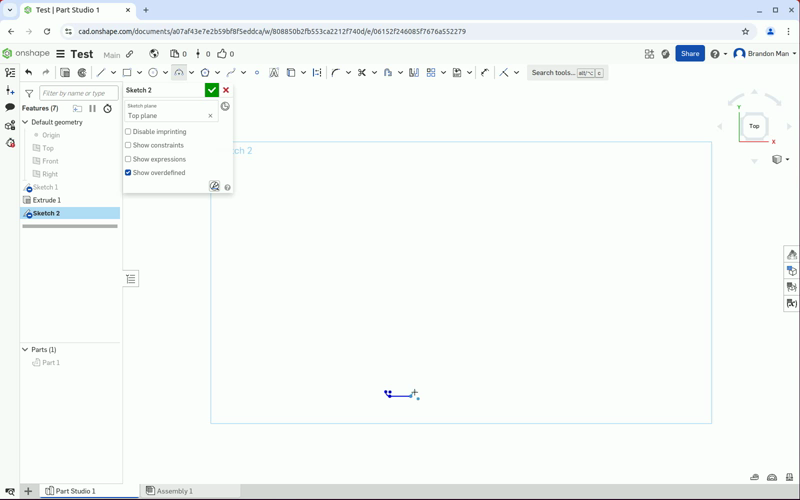
scroll(6)
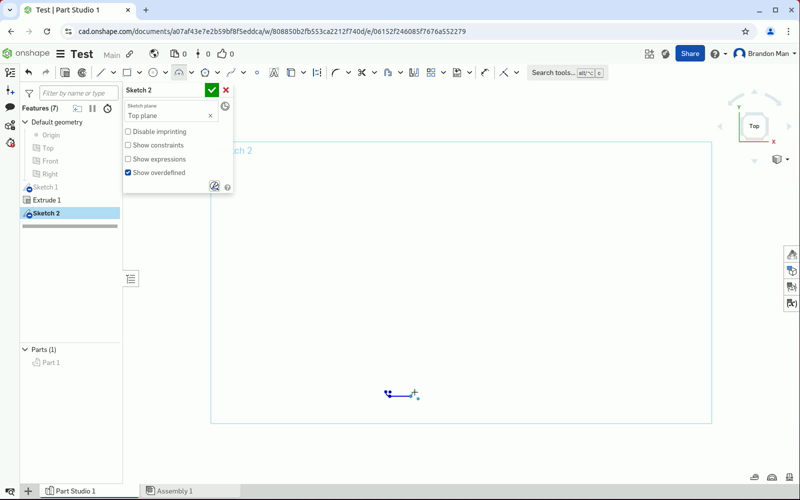
scroll(6)
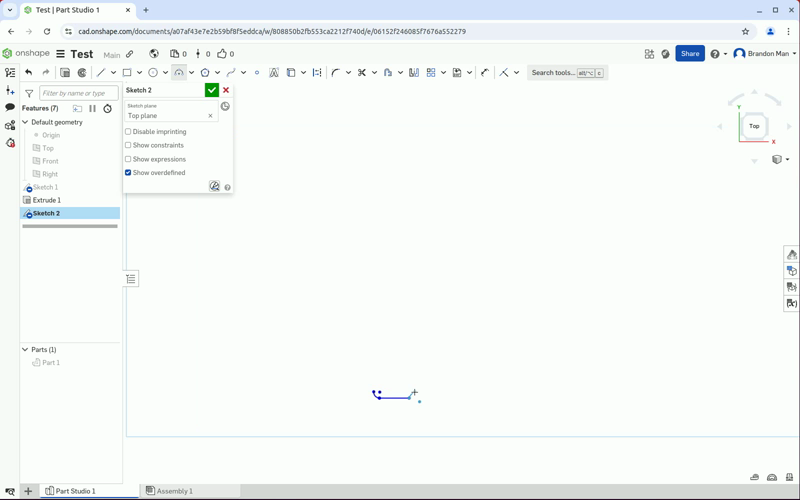
scroll(6)
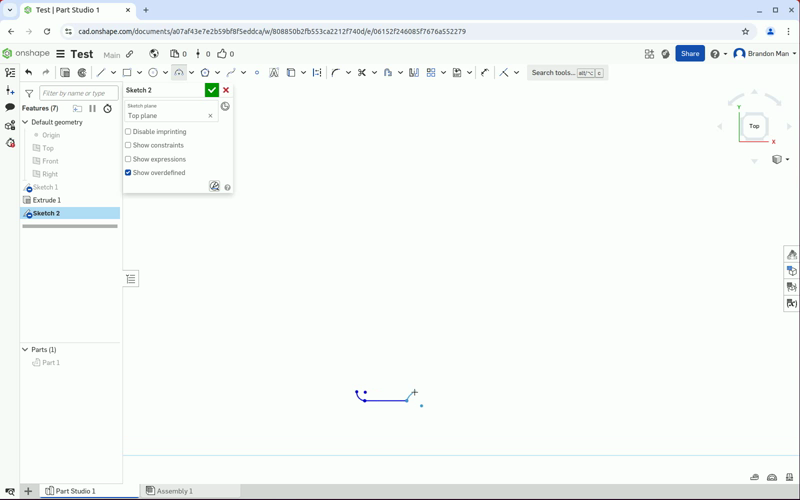
scroll(6)
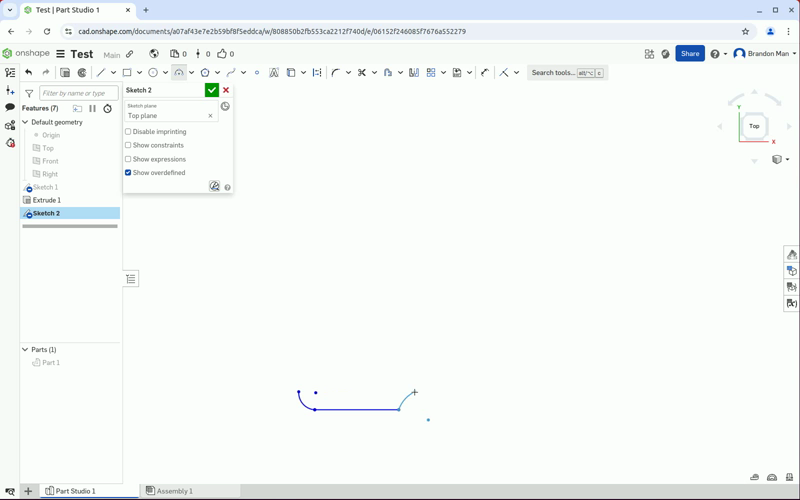
scroll(6)
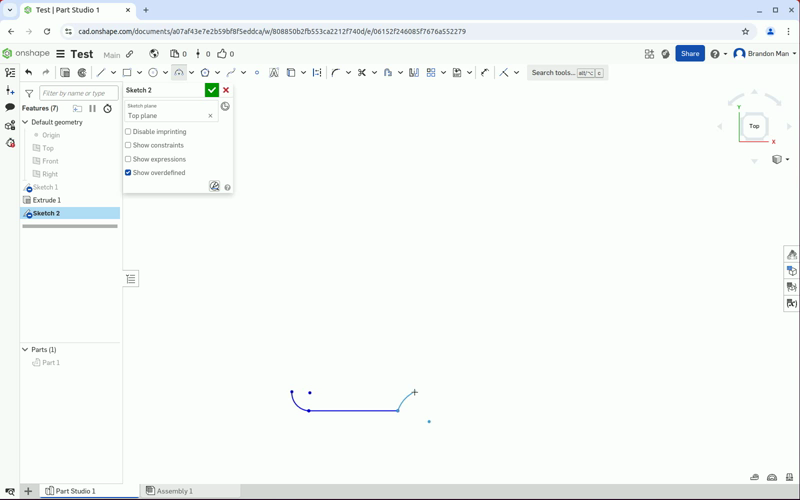
scroll(6)
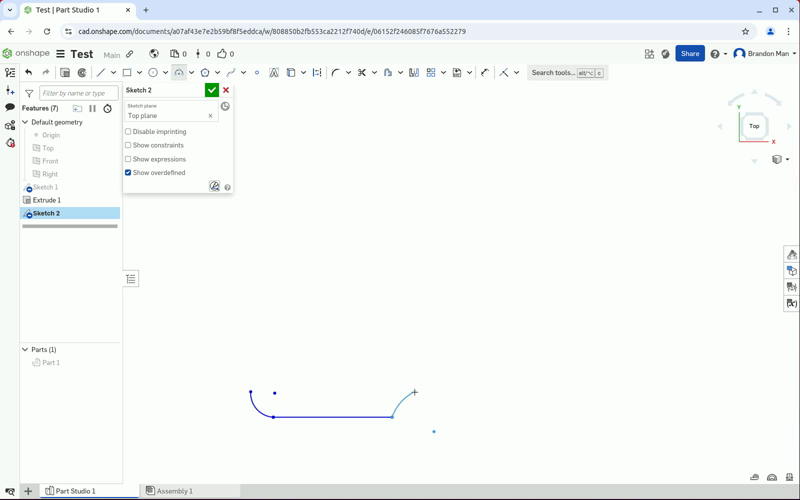
scroll(6)
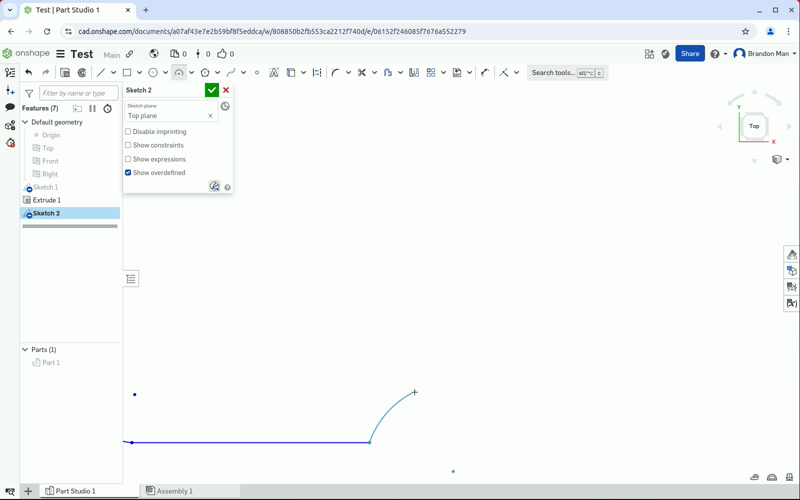
click(414, 391)
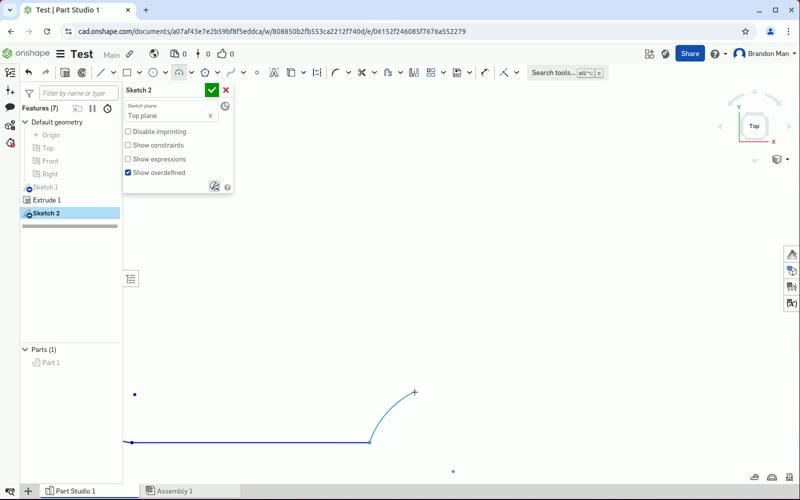
scroll(-6)
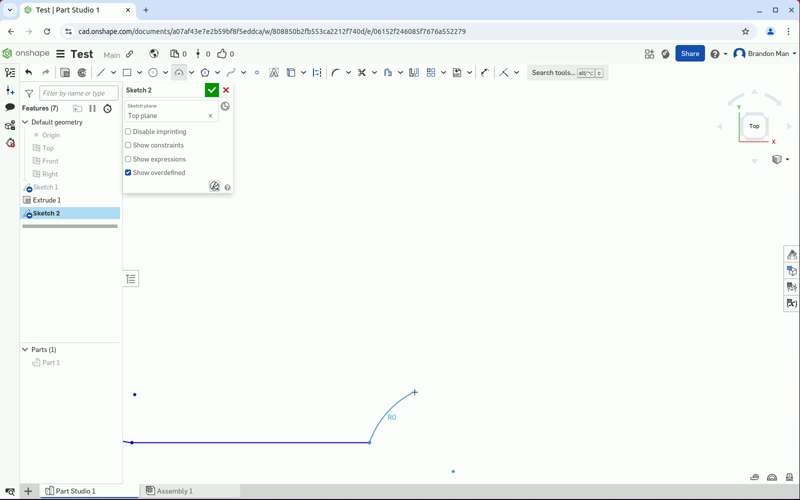
scroll(-6)
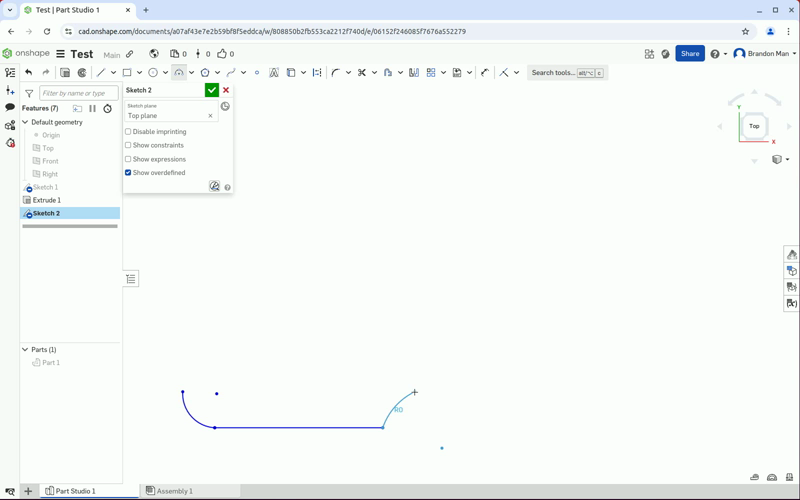
scroll(-6)
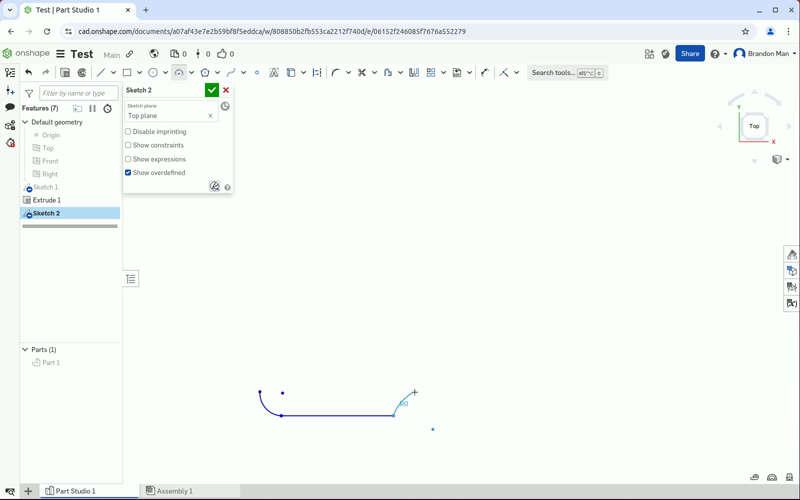
scroll(-6)
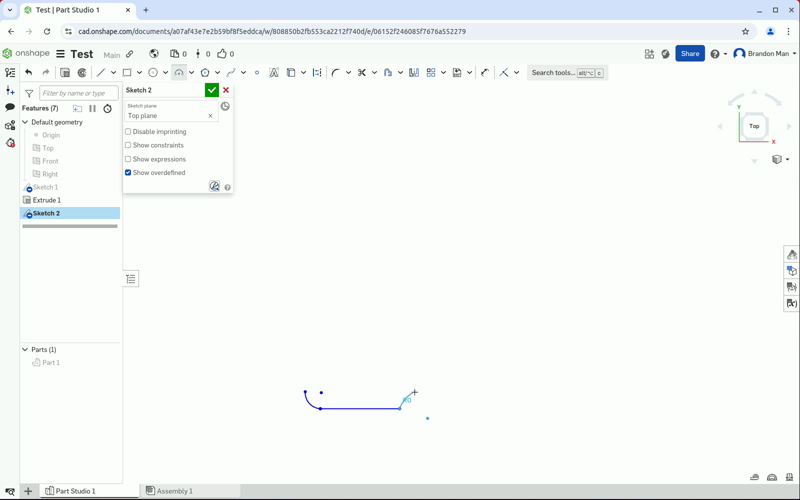
scroll(-6)
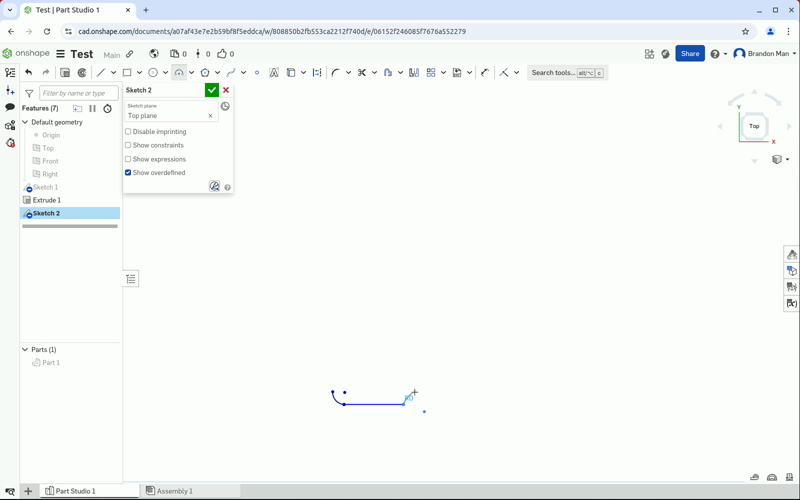
scroll(-6)
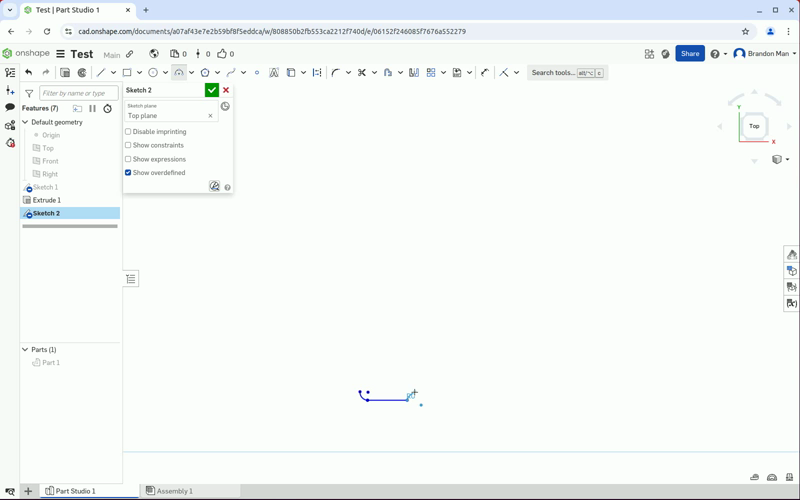
scroll(-6)
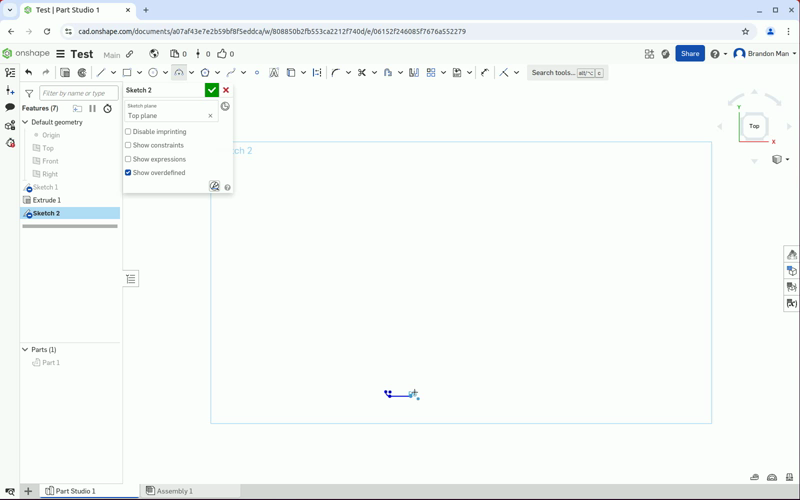
mouse_move(413, 394)
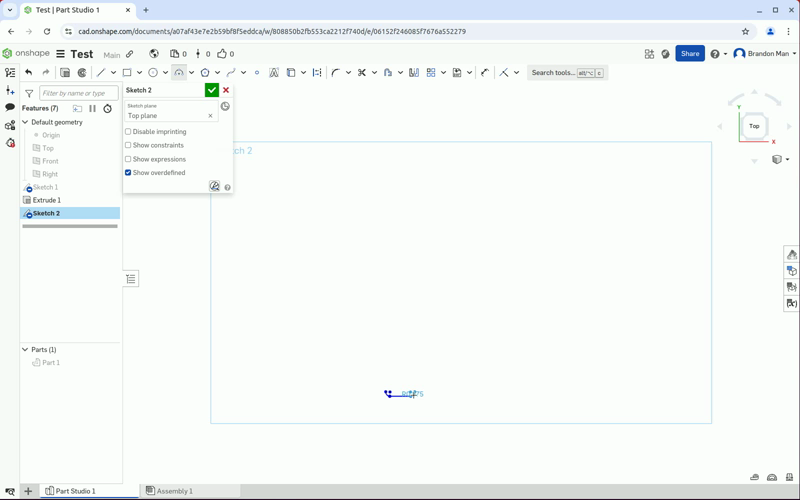
scroll(6)
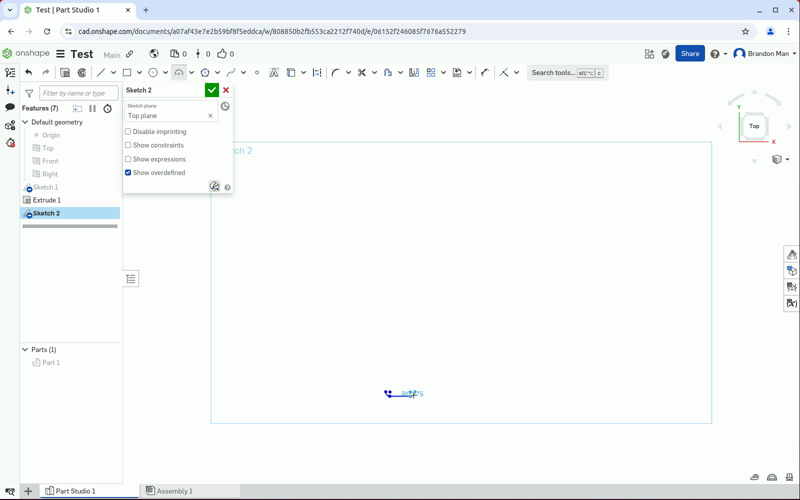
scroll(6)
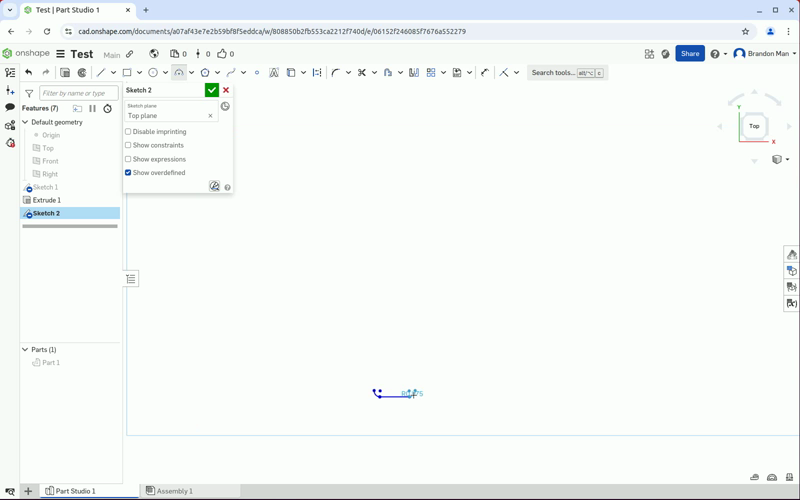
scroll(6)
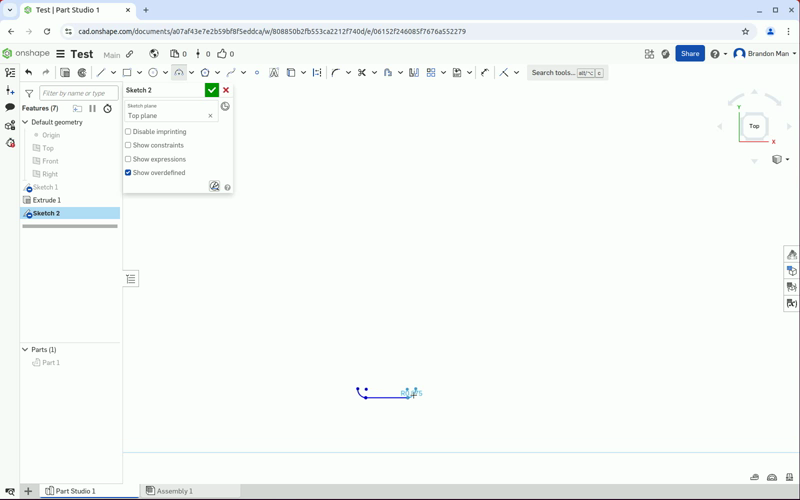
scroll(6)
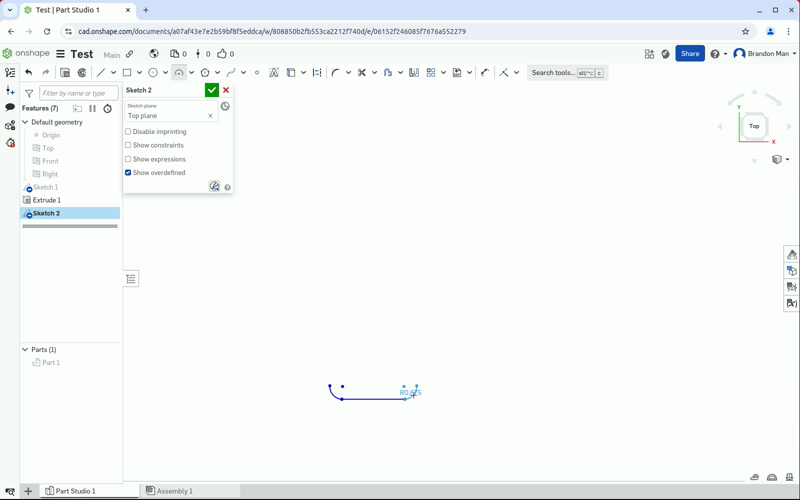
scroll(6)
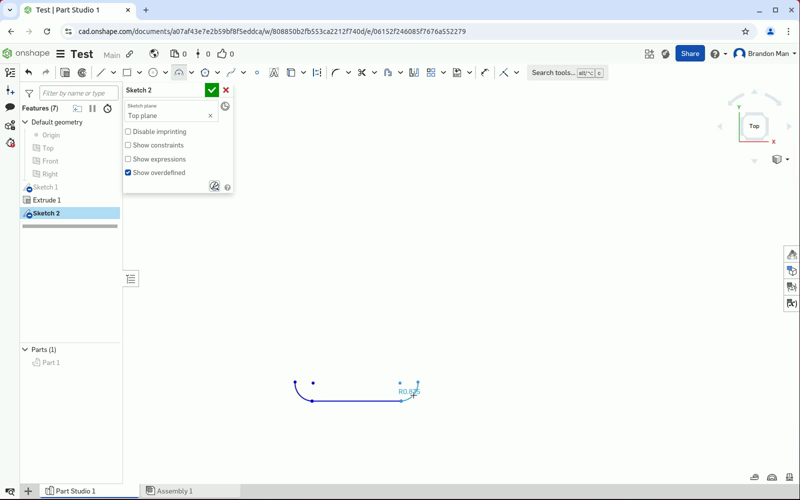
scroll(6)
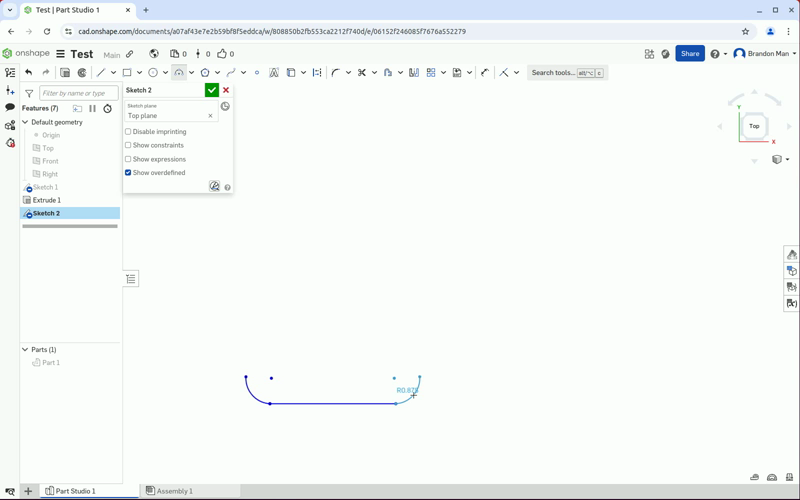
scroll(6)
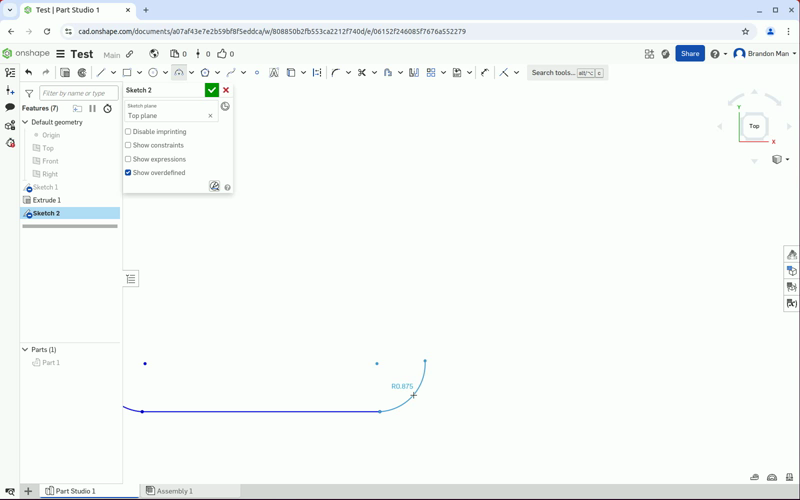
click(413, 394)
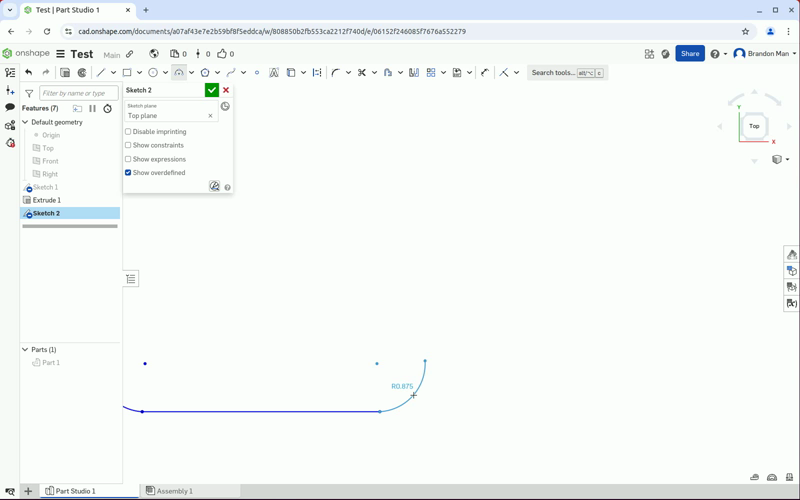
scroll(-6)
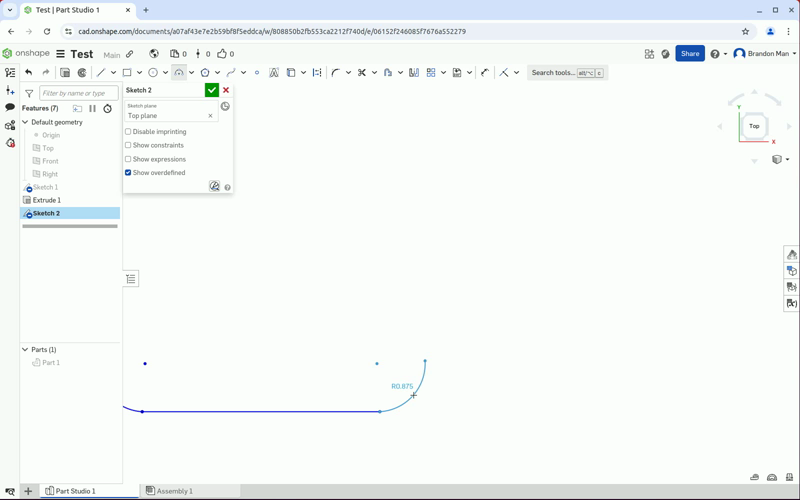
scroll(-6)
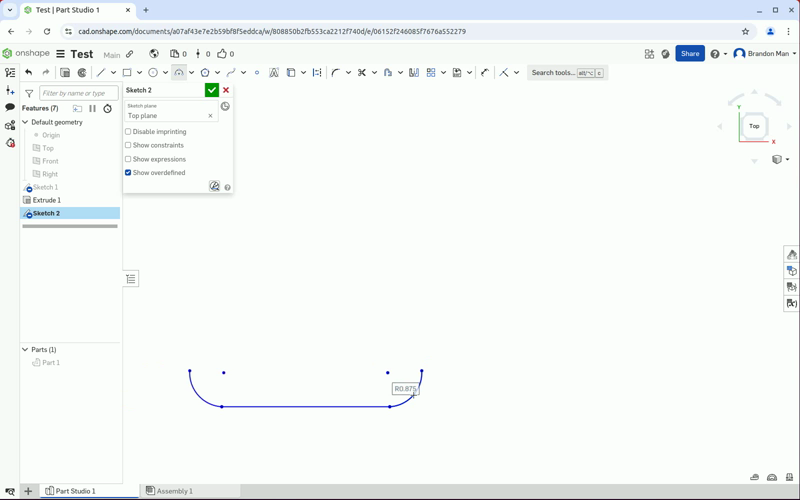
scroll(-6)
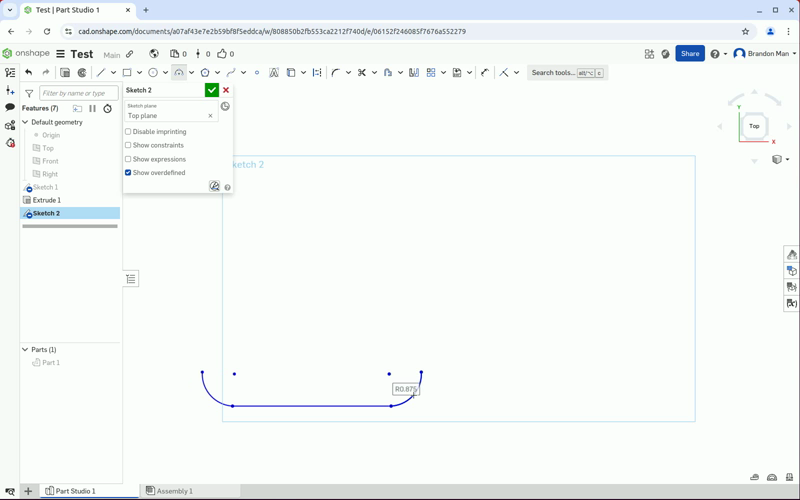
scroll(-6)
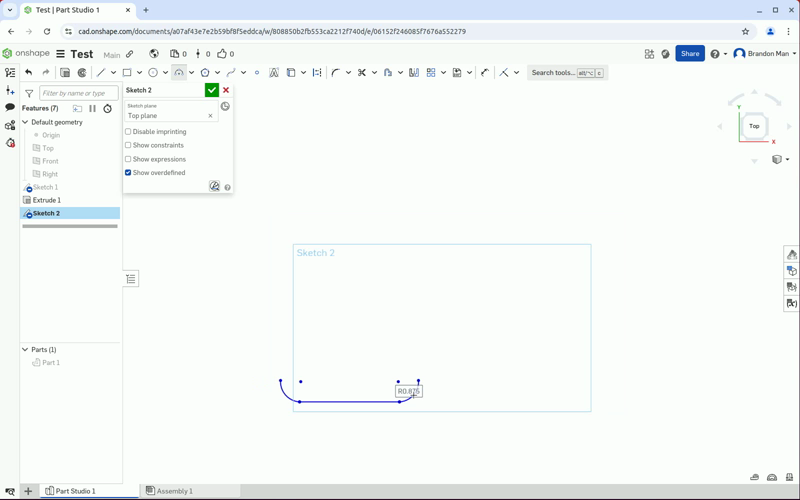
scroll(-6)
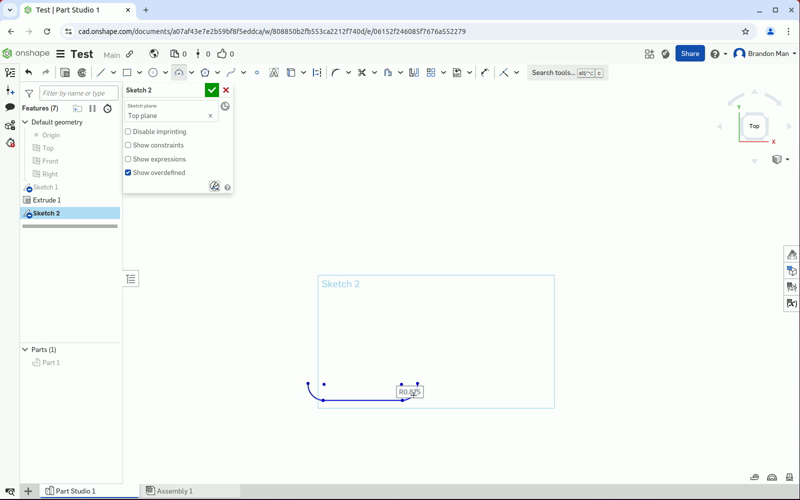
scroll(-6)
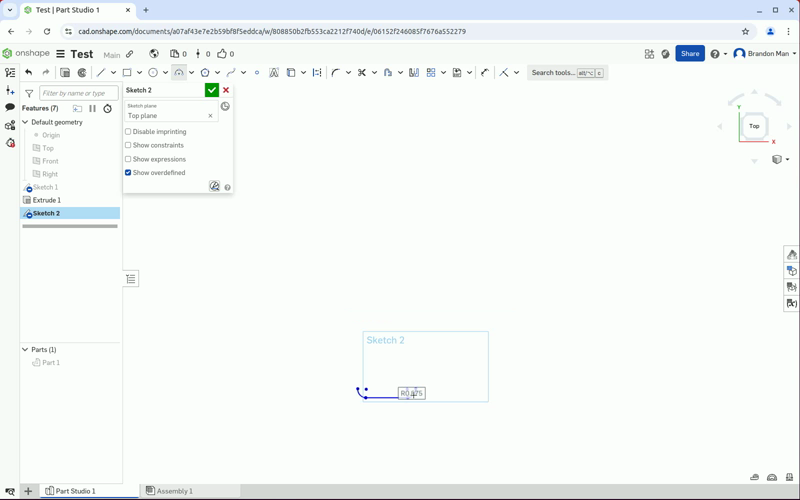
scroll(-6)
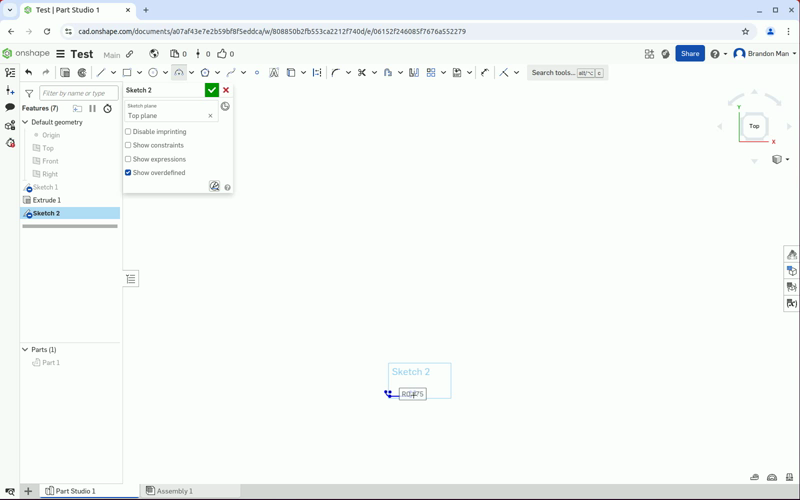
key_up(shift)
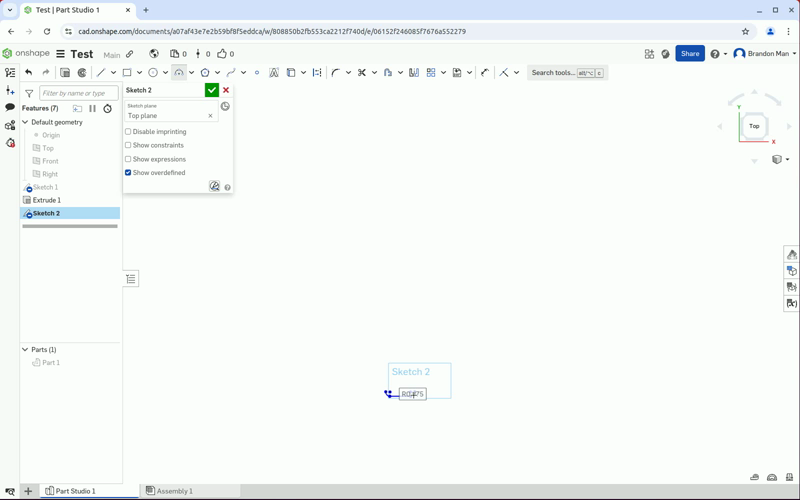
key(esc)
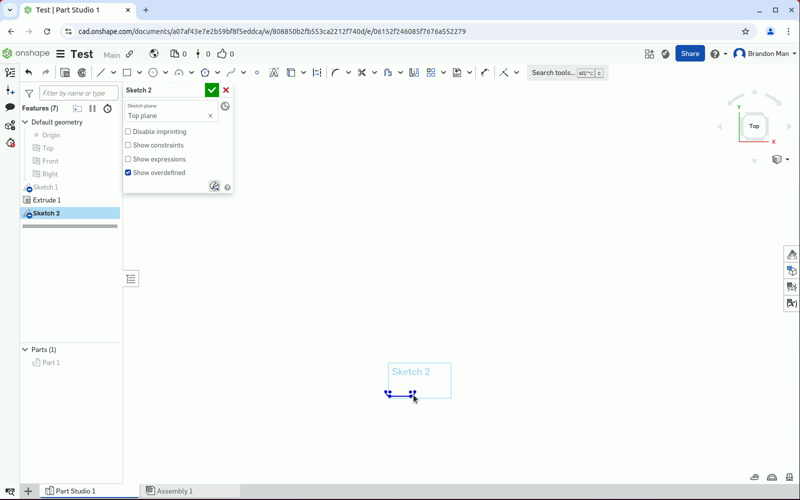
key(l)
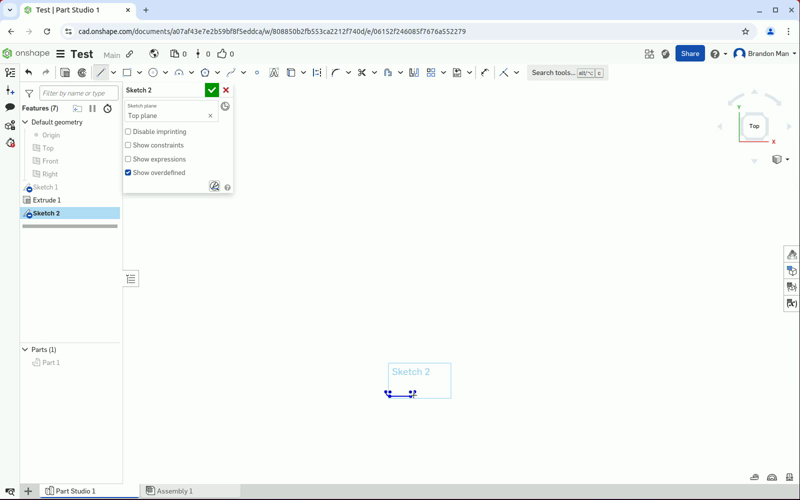
mouse_move(414, 391)
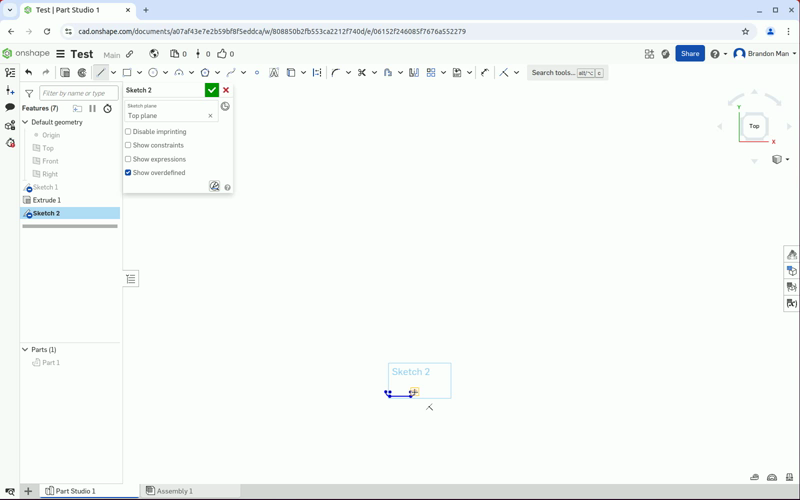
scroll(6)
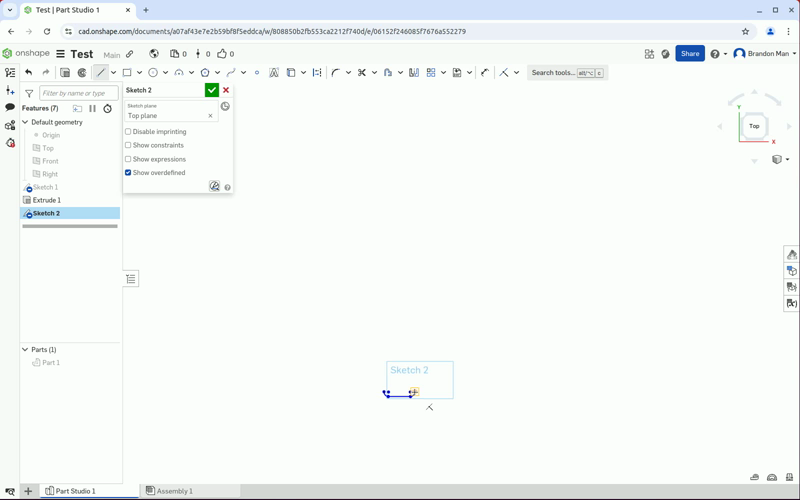
scroll(6)
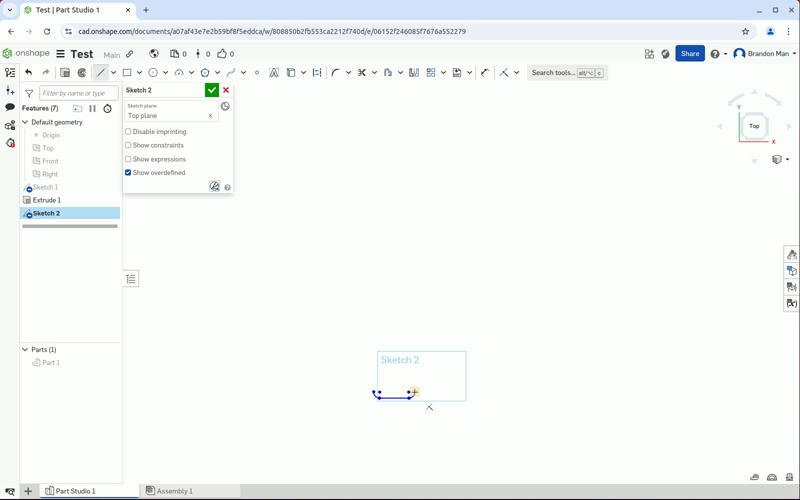
scroll(6)
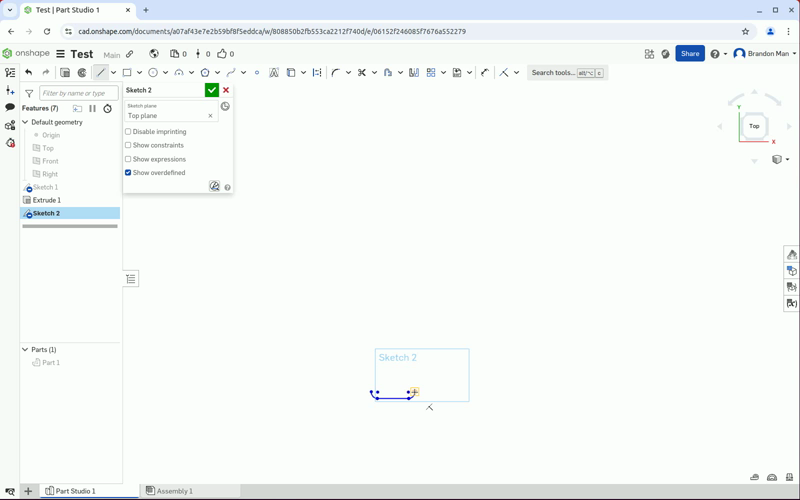
scroll(6)
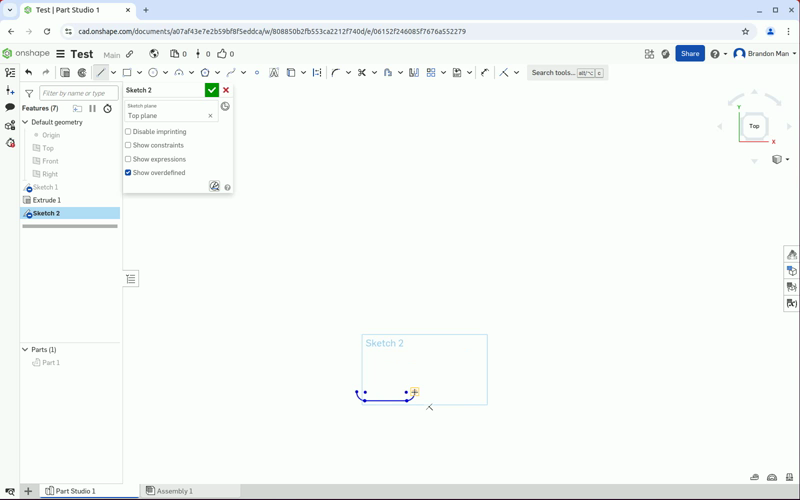
scroll(6)
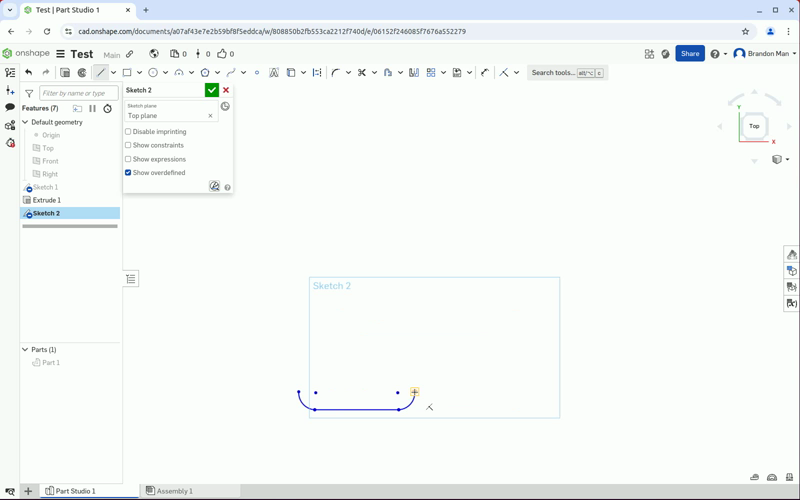
scroll(6)
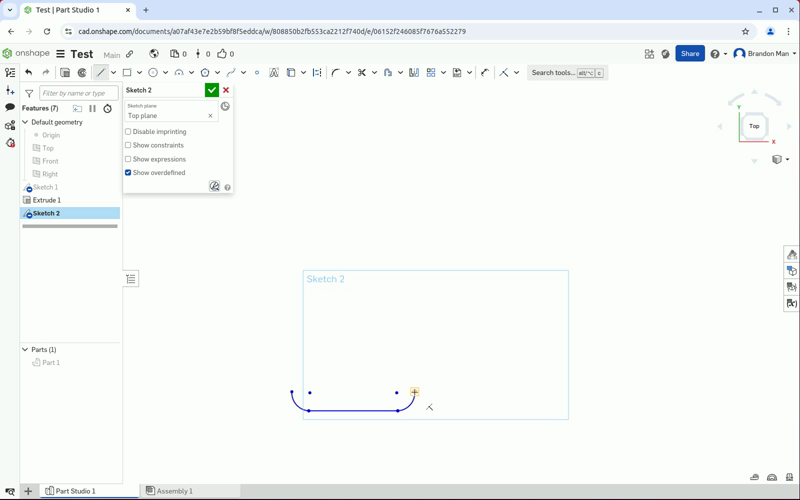
scroll(6)
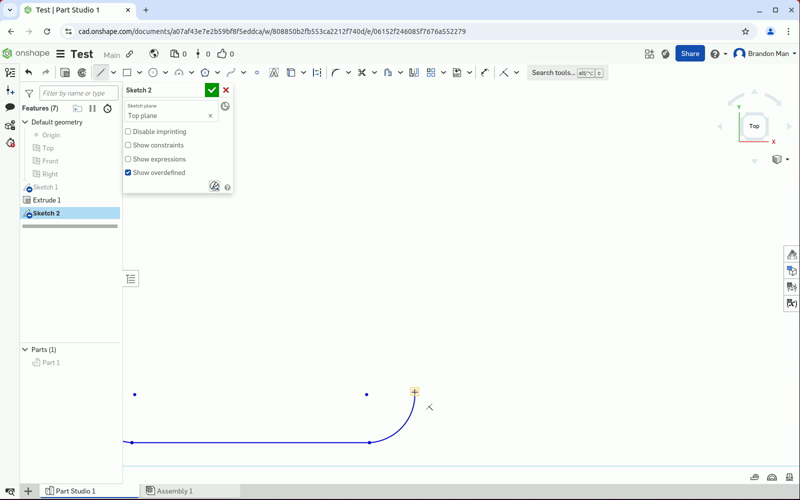
click(414, 391)
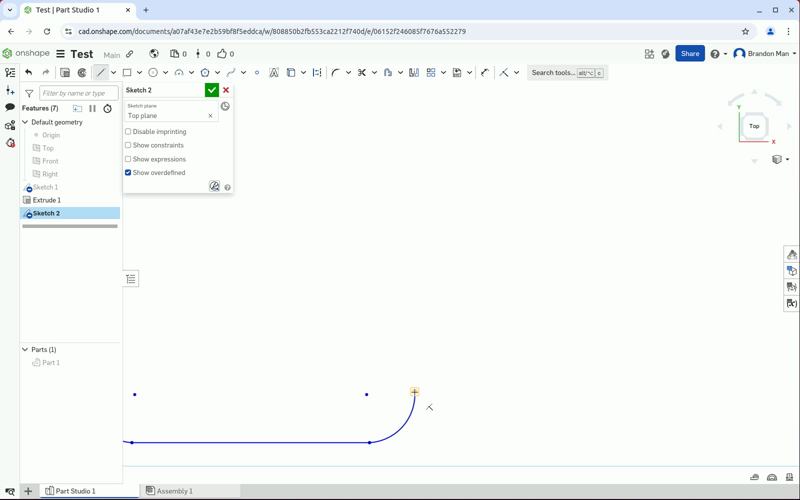
scroll(-6)
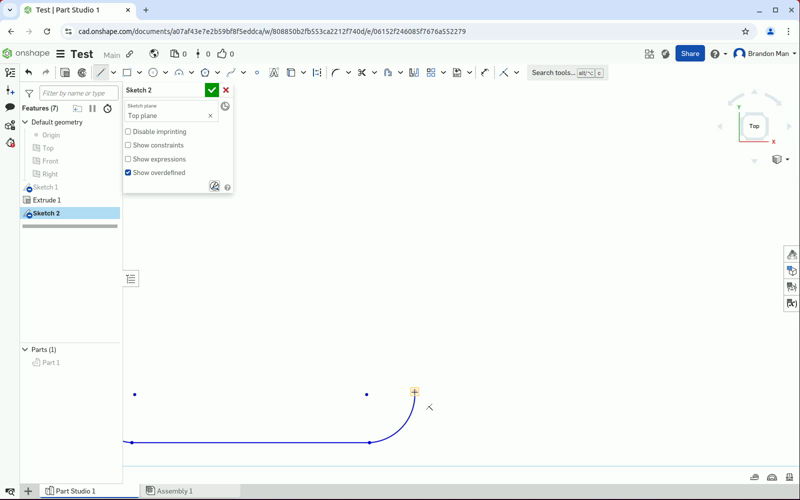
scroll(-6)
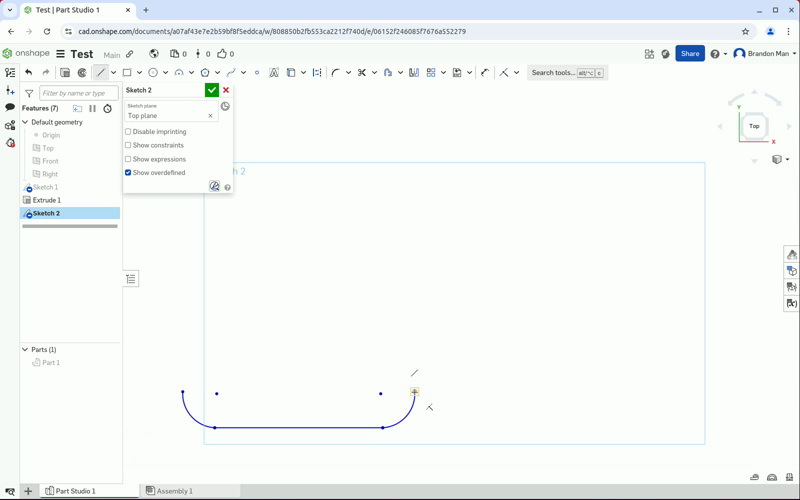
scroll(-6)
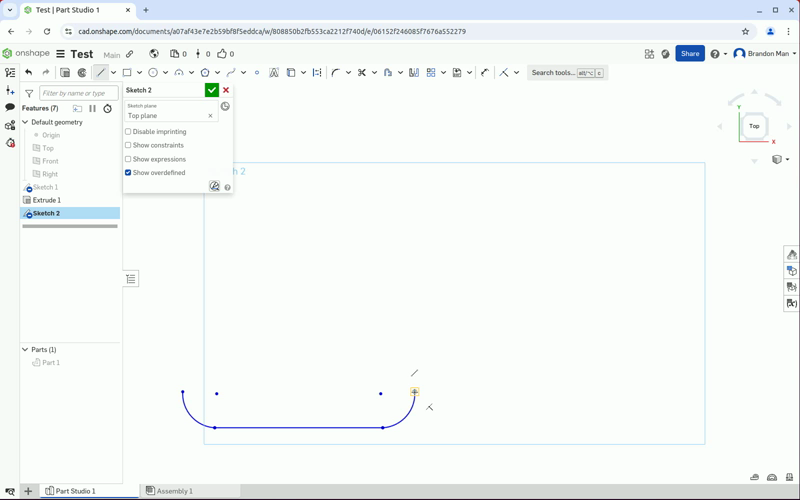
scroll(-6)
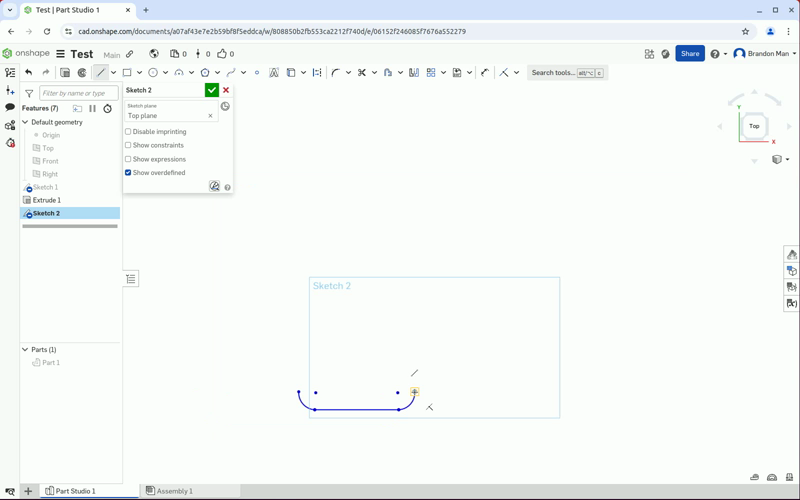
scroll(-6)
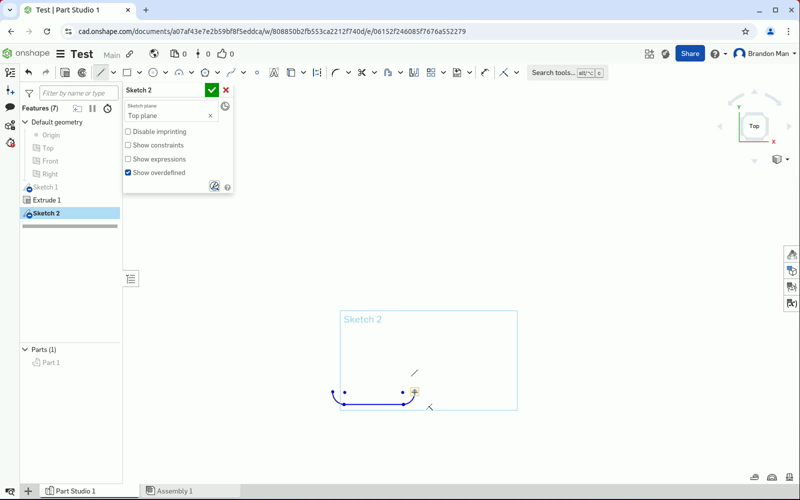
scroll(-6)
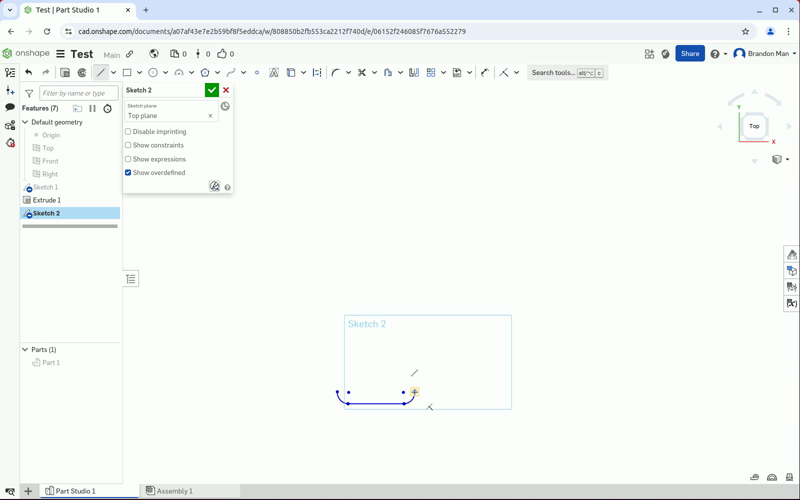
scroll(-6)
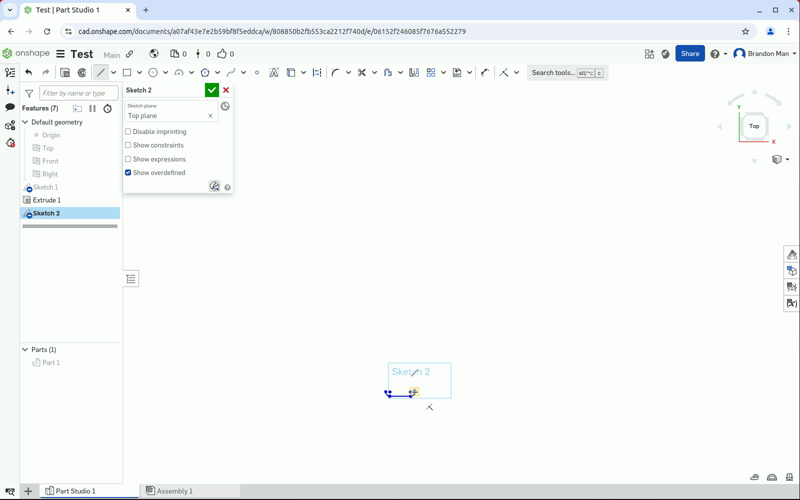
key_down(shift)
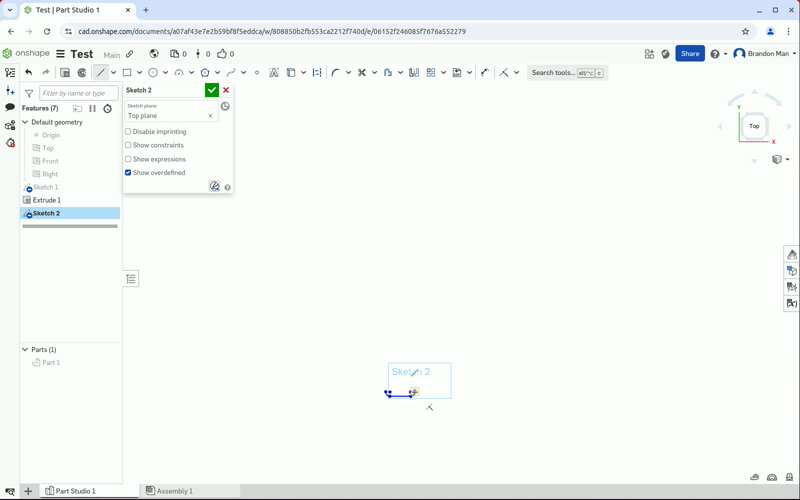
mouse_move(444, 391)
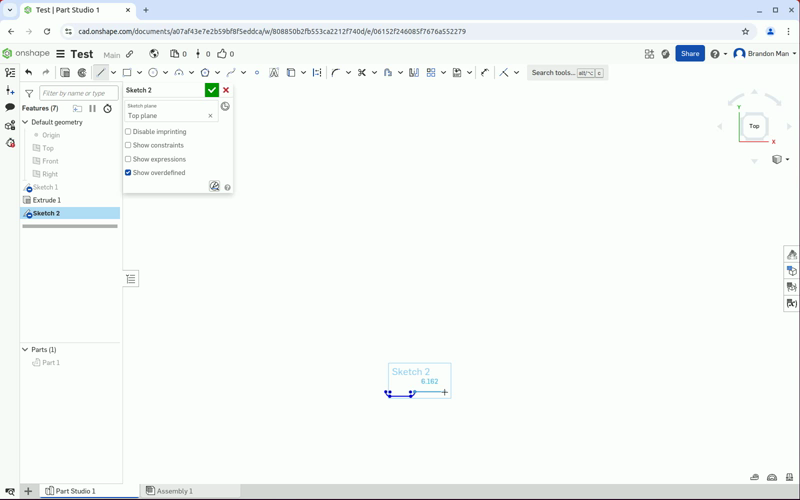
mouse_move(414, 371)
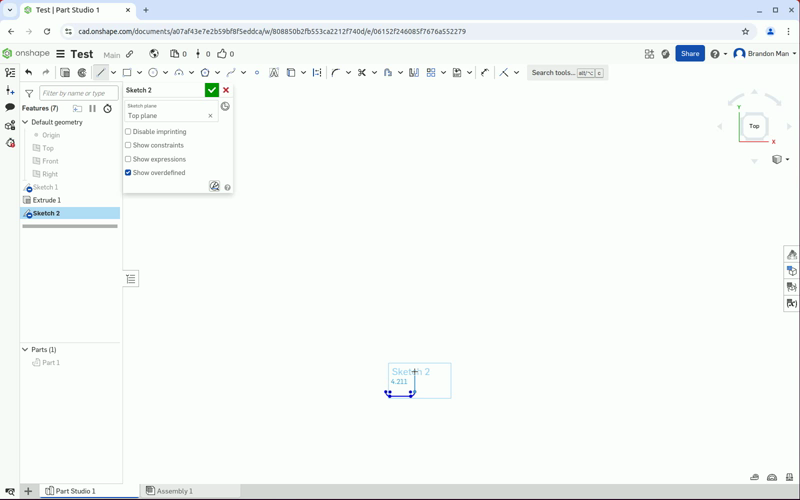
click(414, 371)
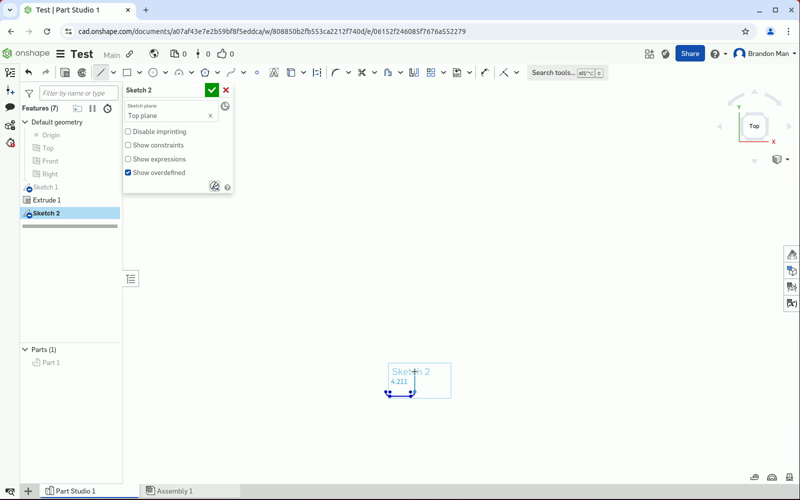
key_up(shift)
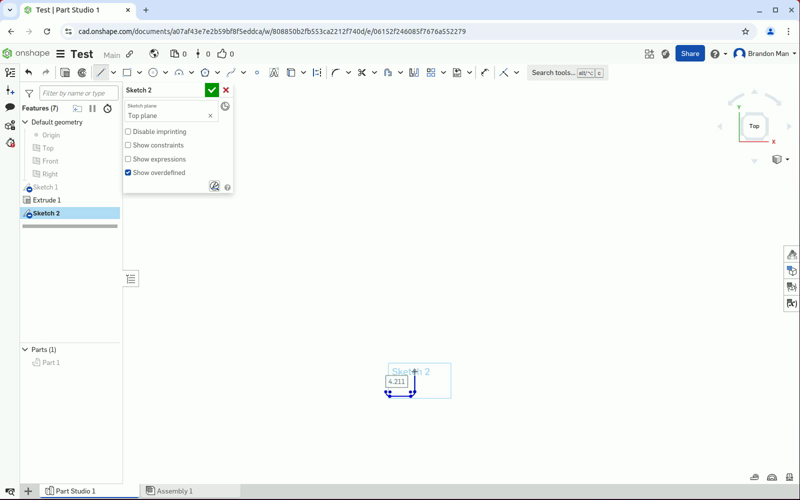
key_down(shift)
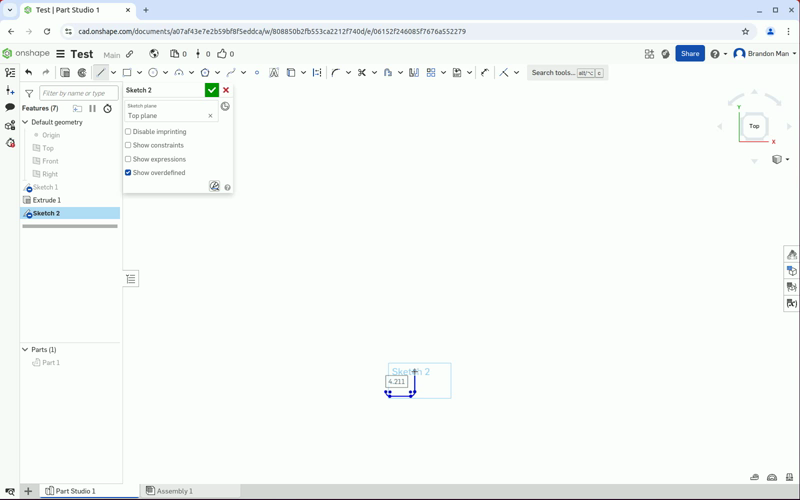
mouse_move(506, 371)
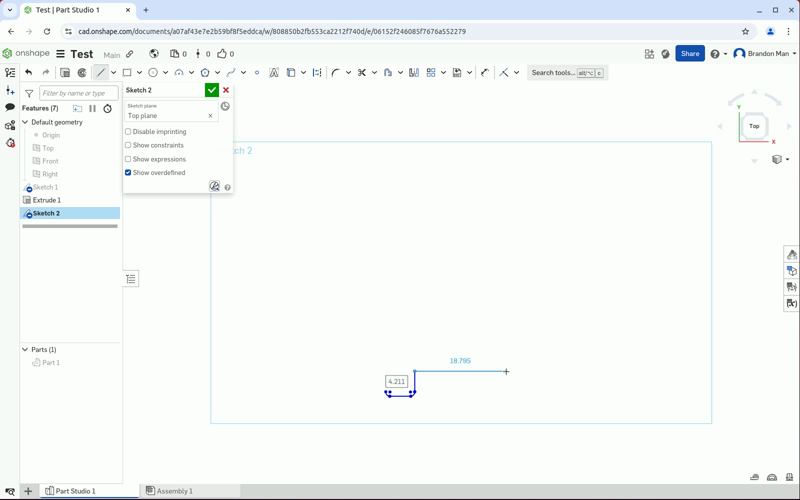
click(506, 371)
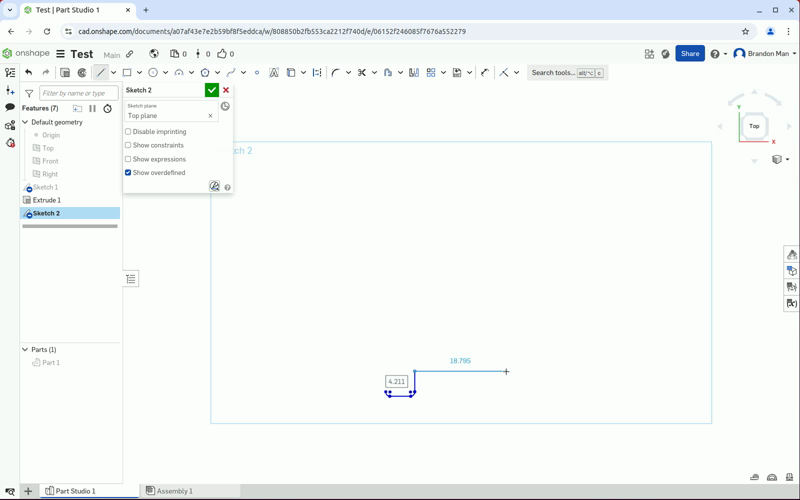
key_up(shift)
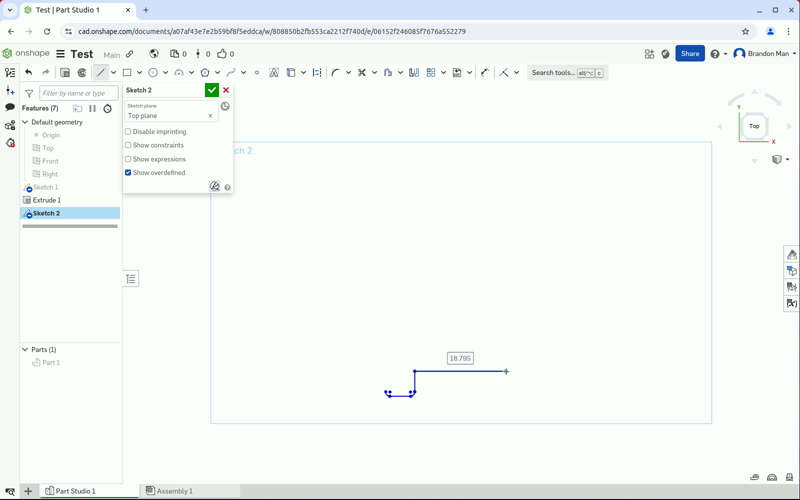
key_down(shift)
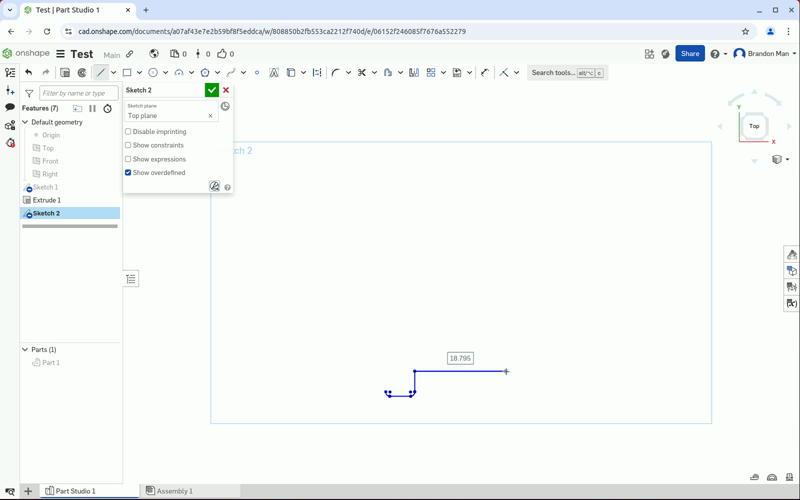
mouse_move(536, 371)
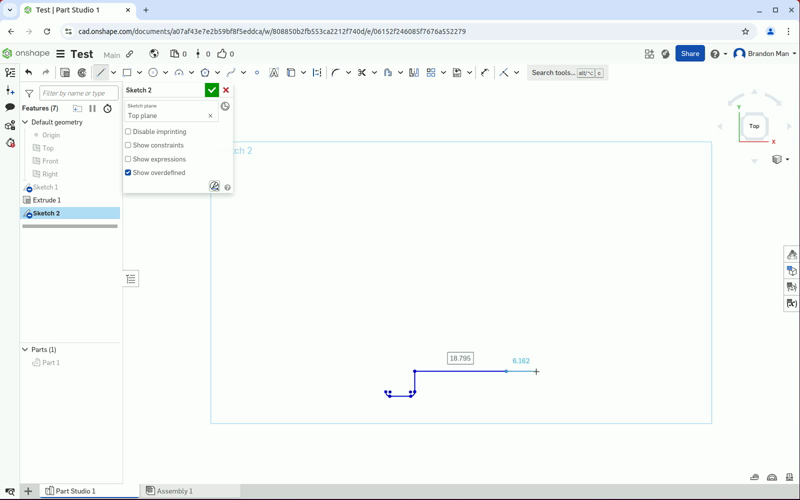
mouse_move(506, 391)
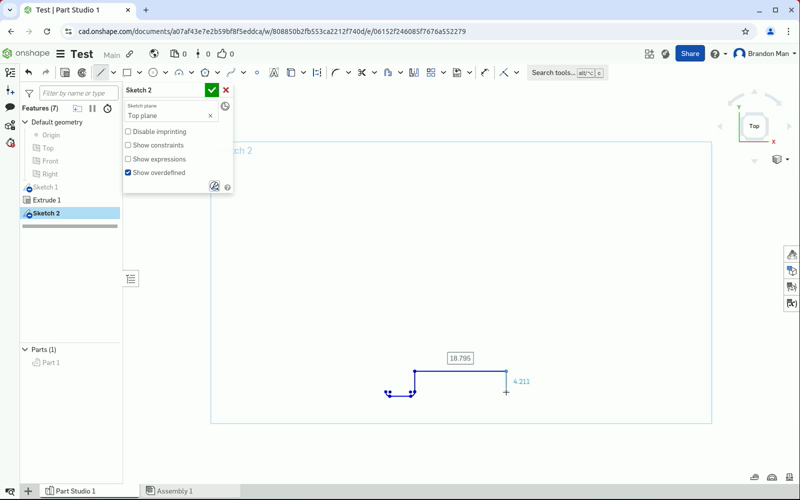
click(506, 391)
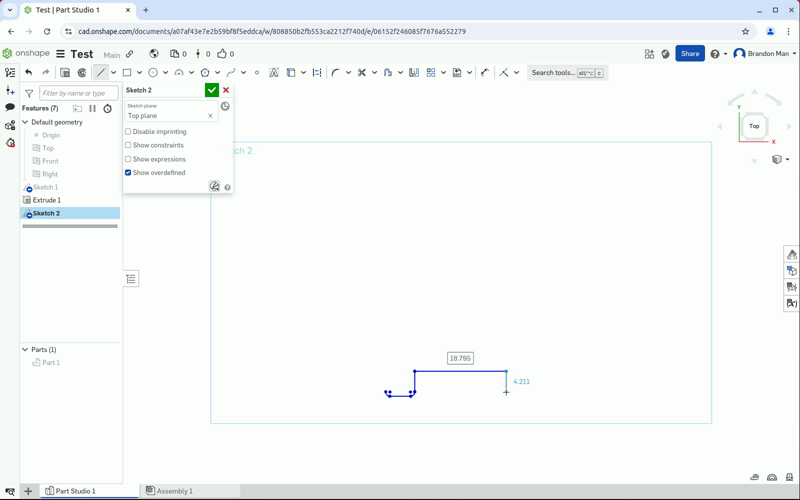
key_up(shift)
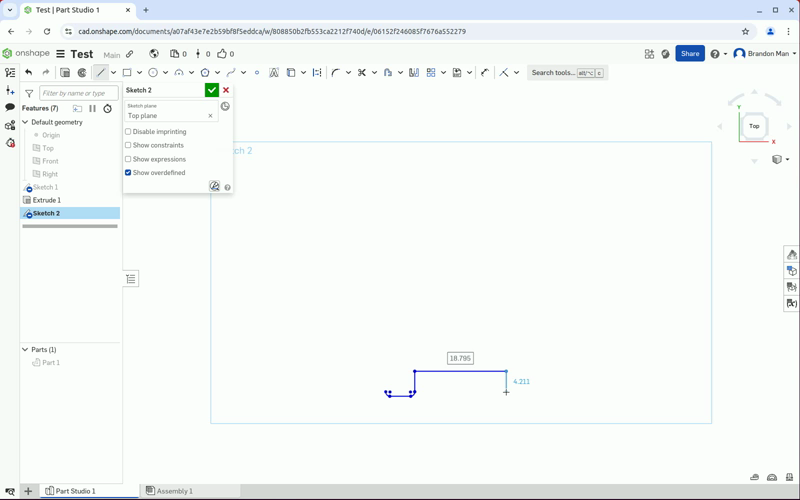
key(esc)
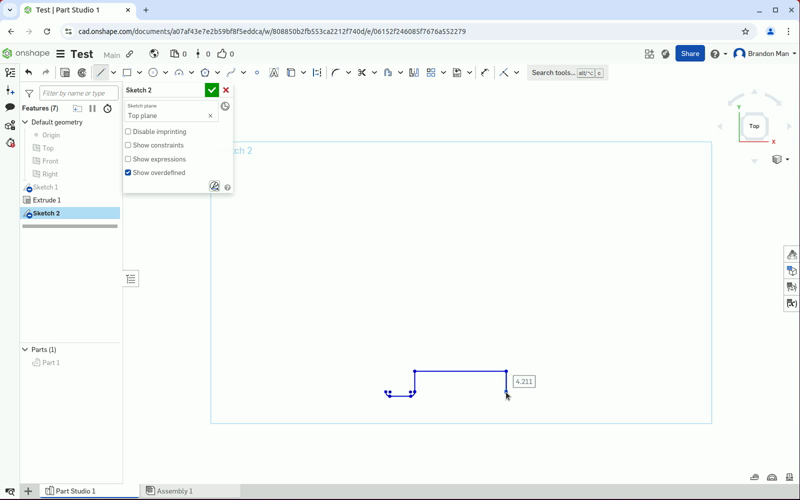
key(a)
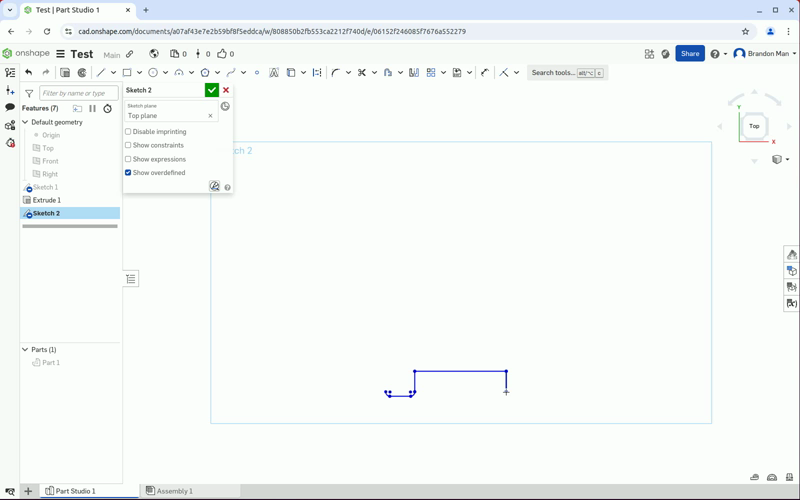
mouse_move(506, 391)
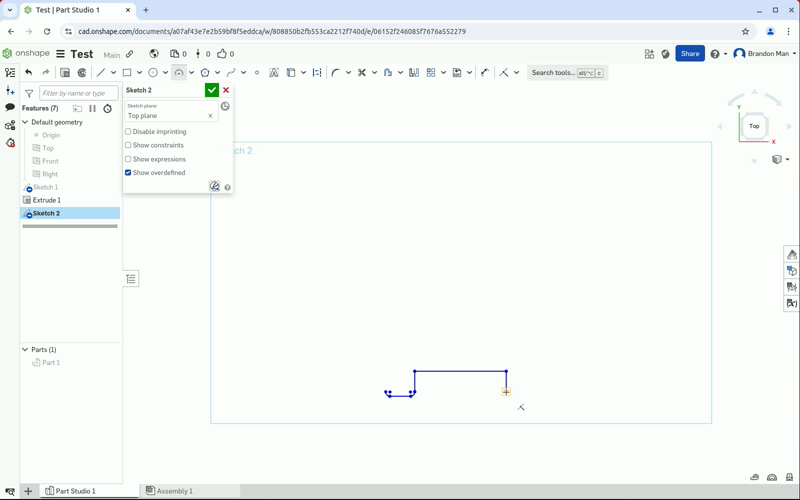
click(506, 391)
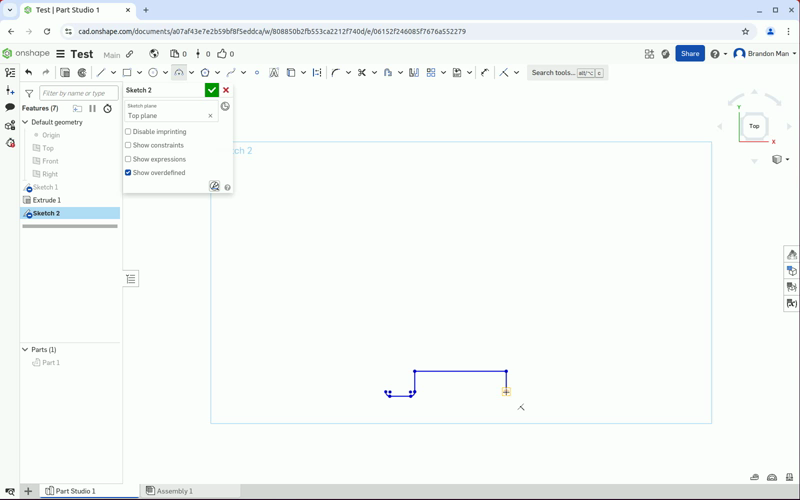
key_down(shift)
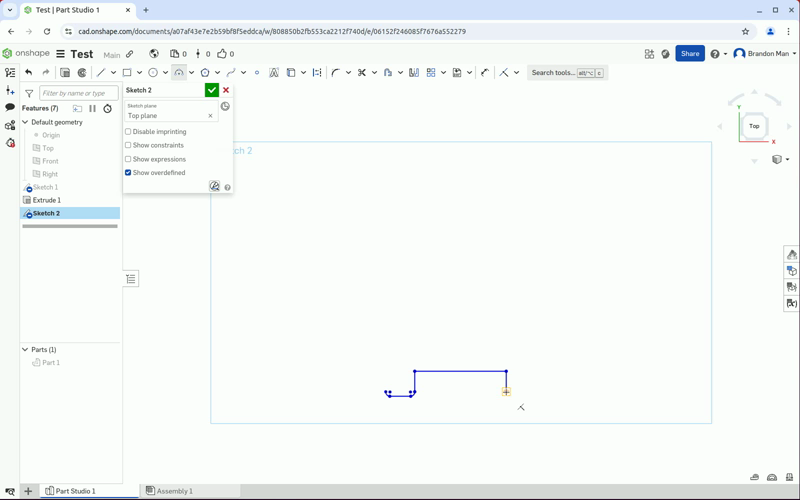
mouse_move(510, 396)
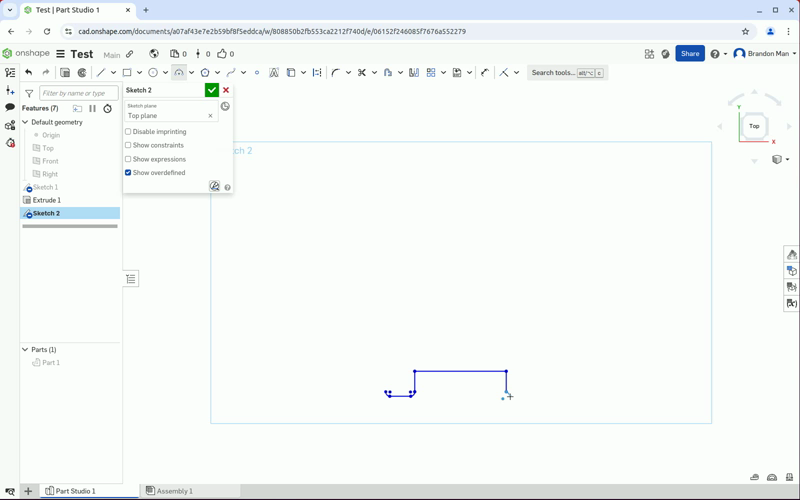
scroll(6)
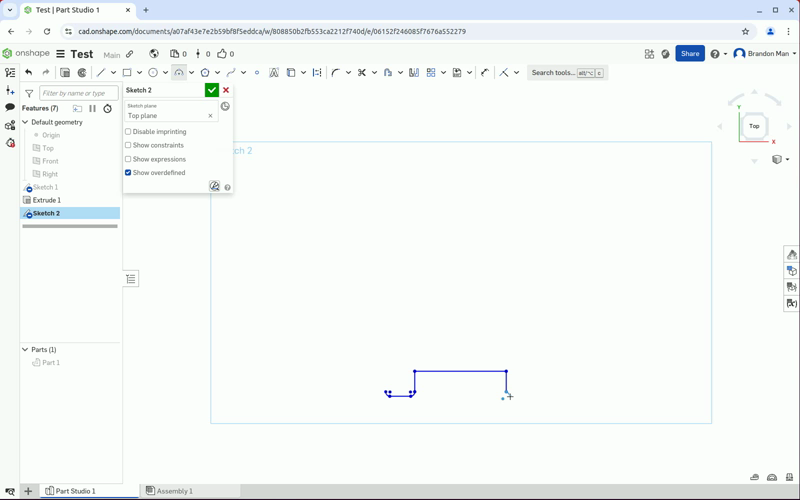
scroll(6)
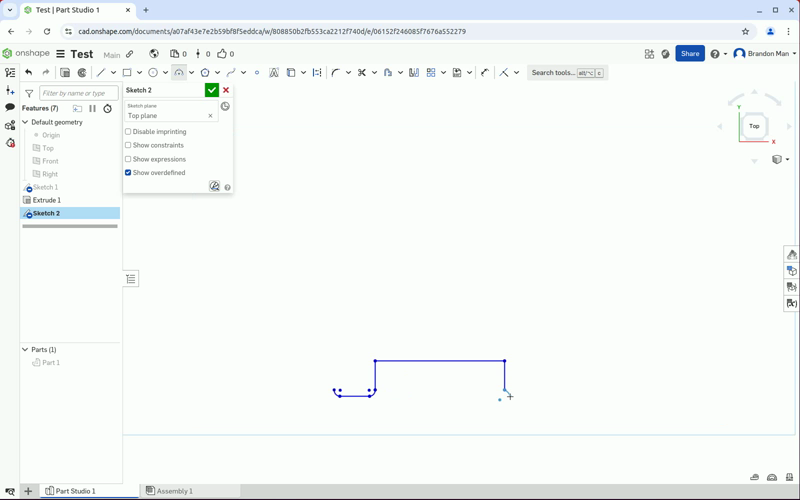
scroll(6)
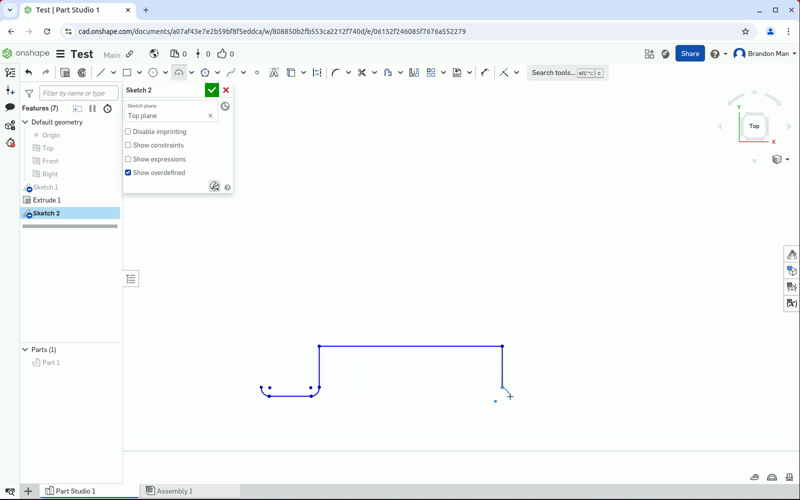
scroll(6)
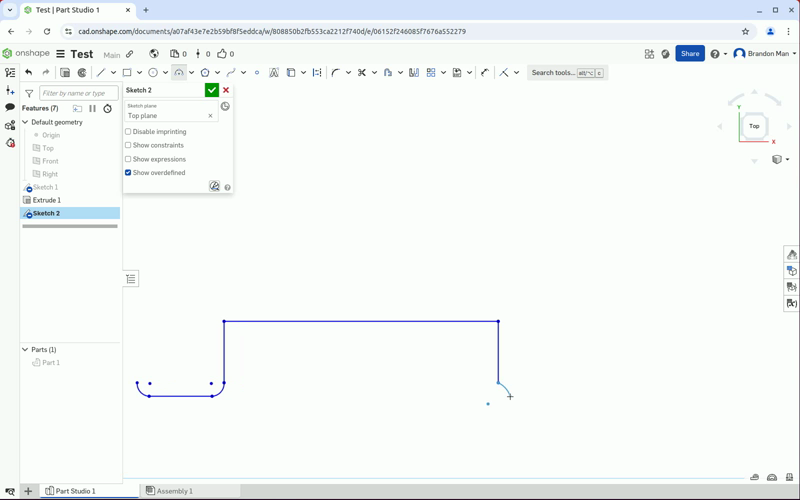
scroll(6)
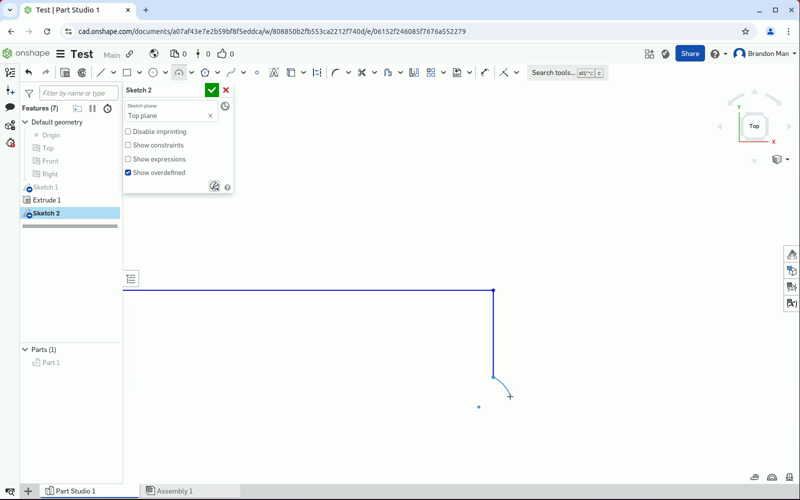
scroll(6)
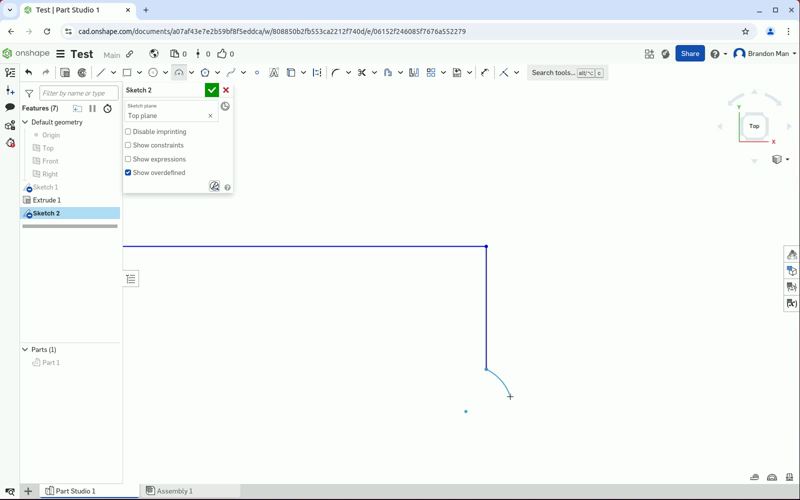
scroll(6)
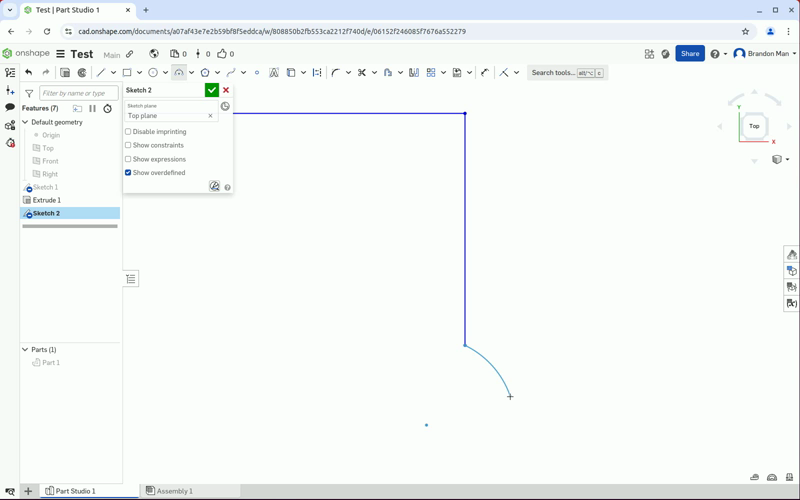
click(510, 396)
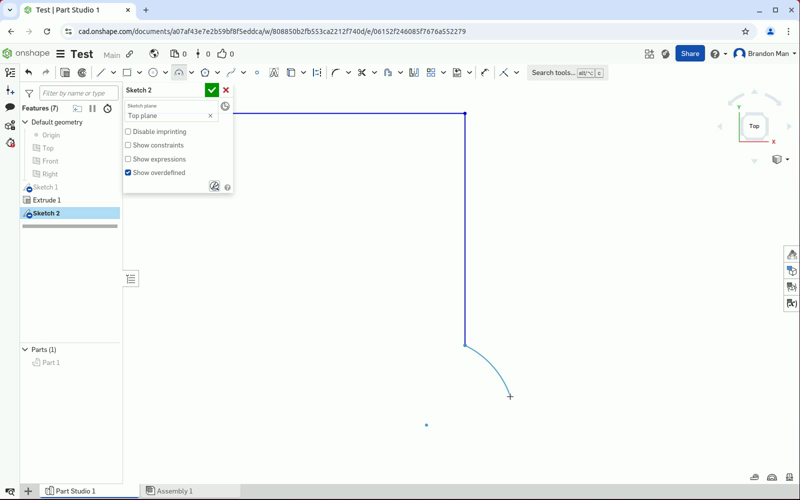
scroll(-6)
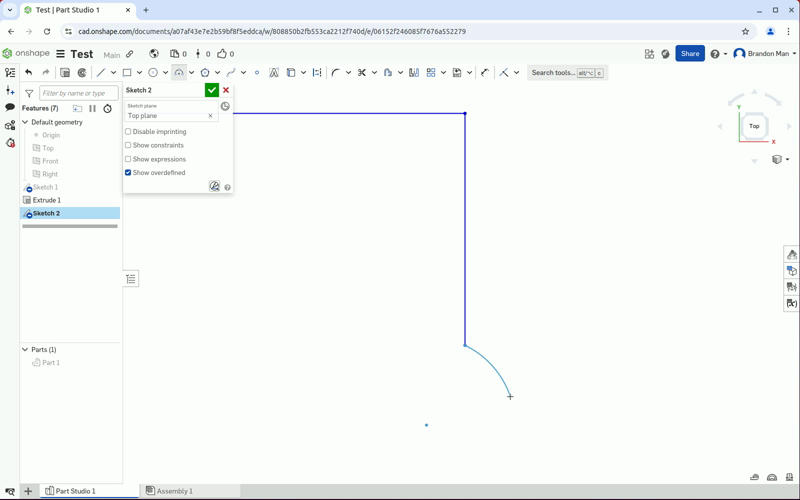
scroll(-6)
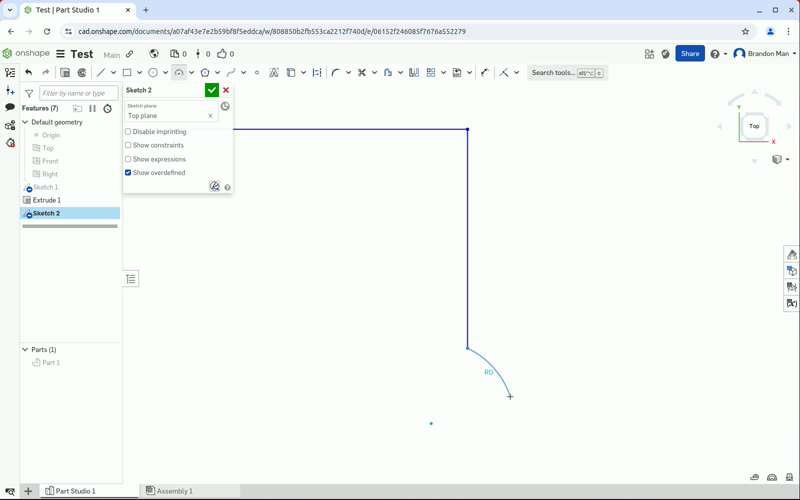
scroll(-6)
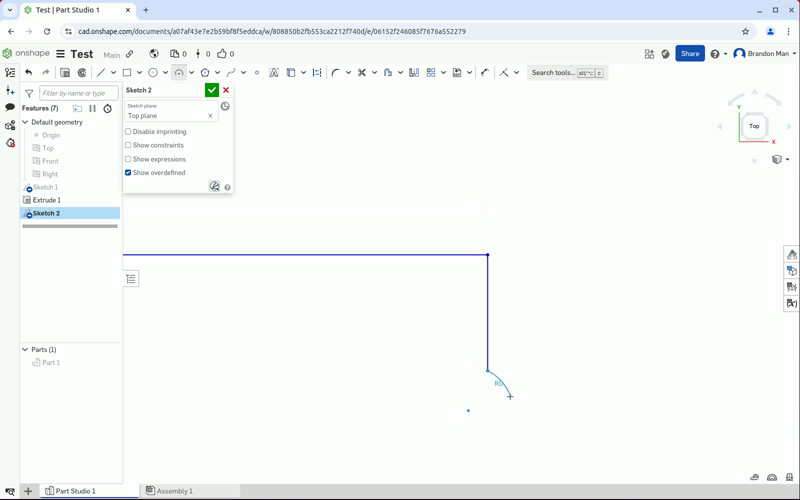
scroll(-6)
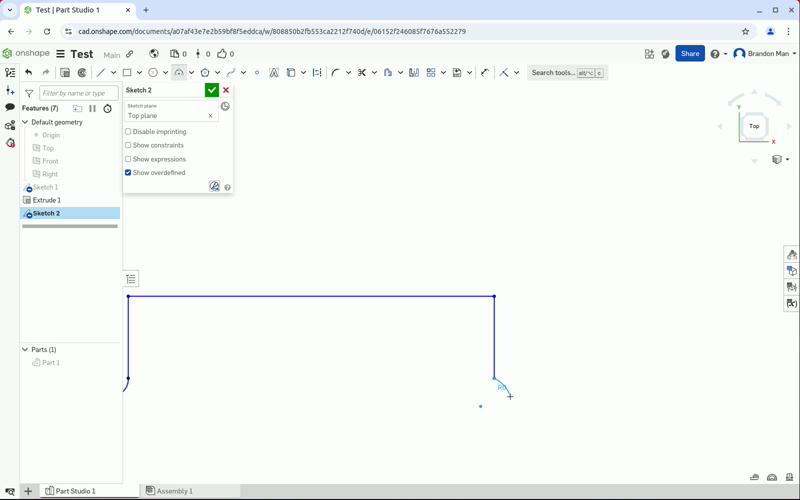
scroll(-6)
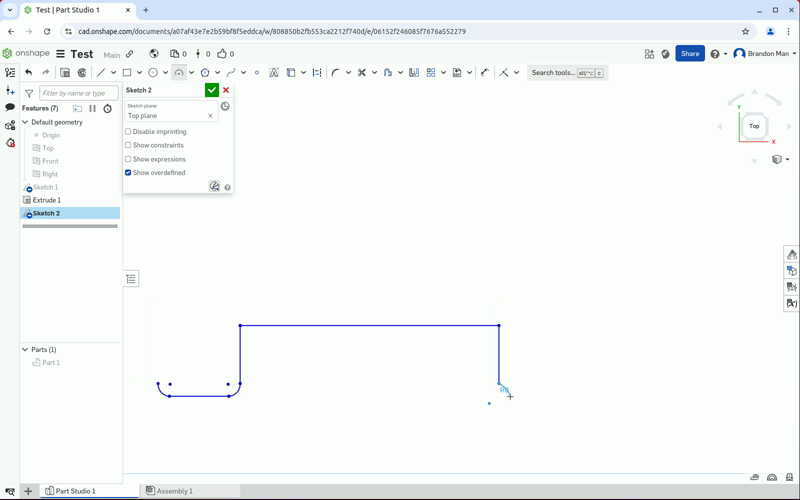
scroll(-6)
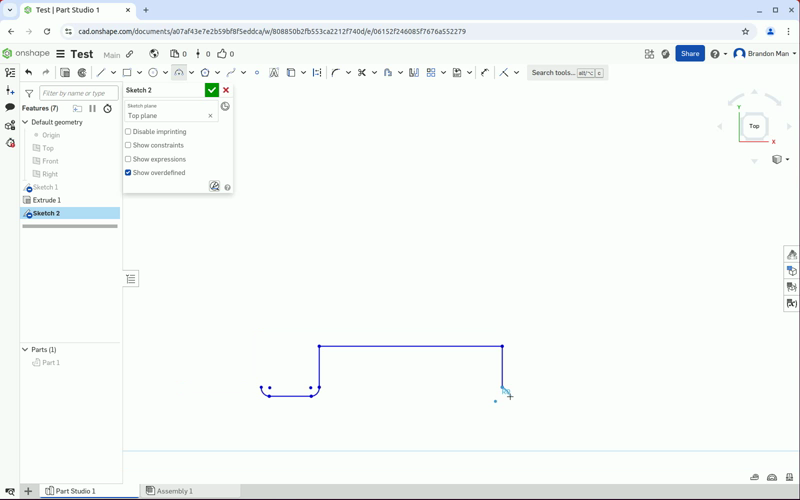
scroll(-6)
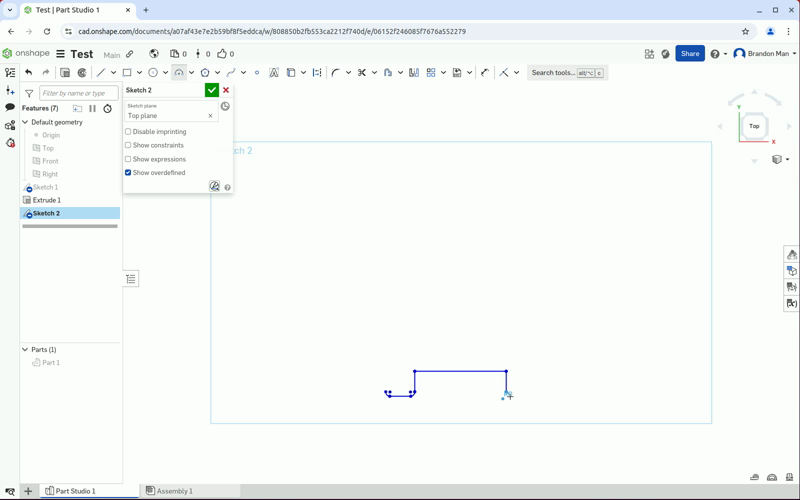
mouse_move(507, 394)
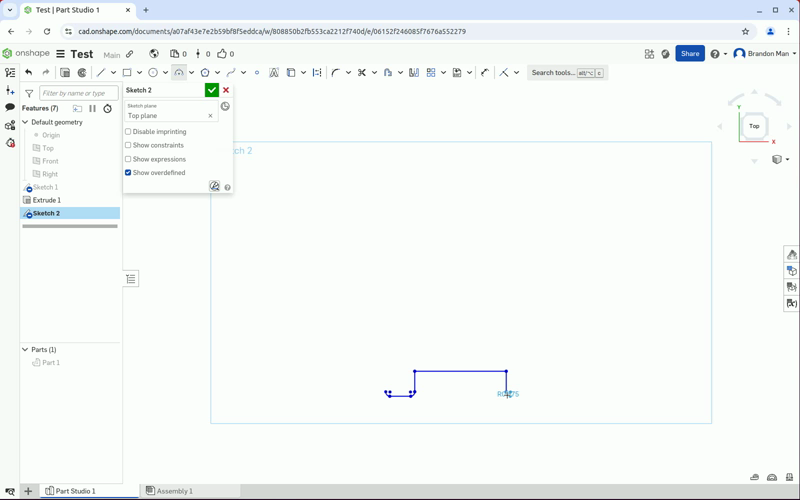
scroll(6)
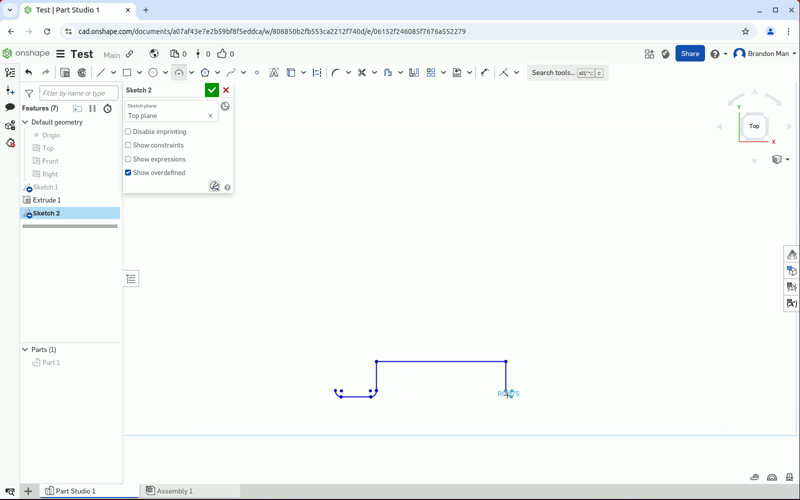
scroll(6)
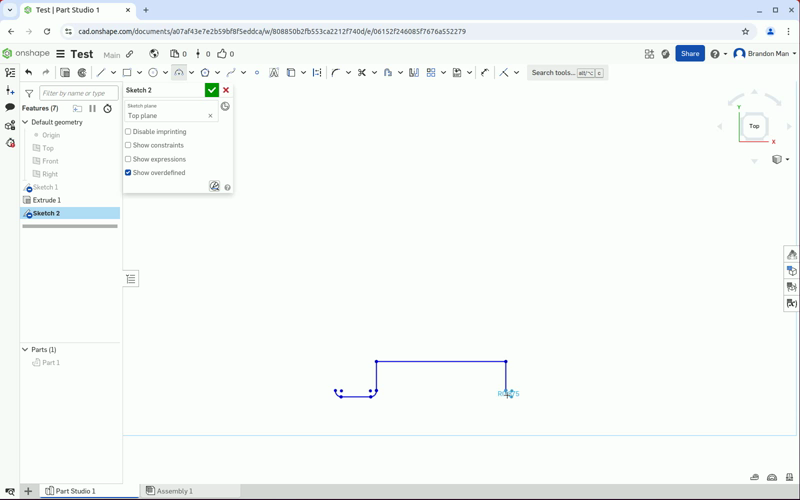
scroll(6)
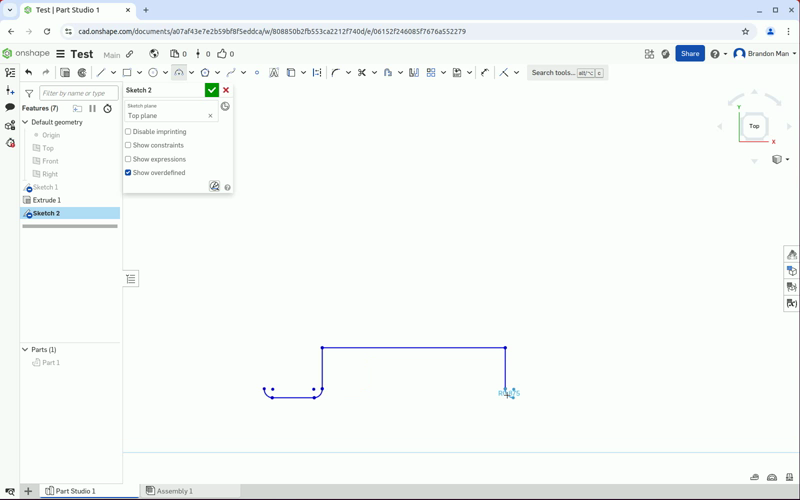
scroll(6)
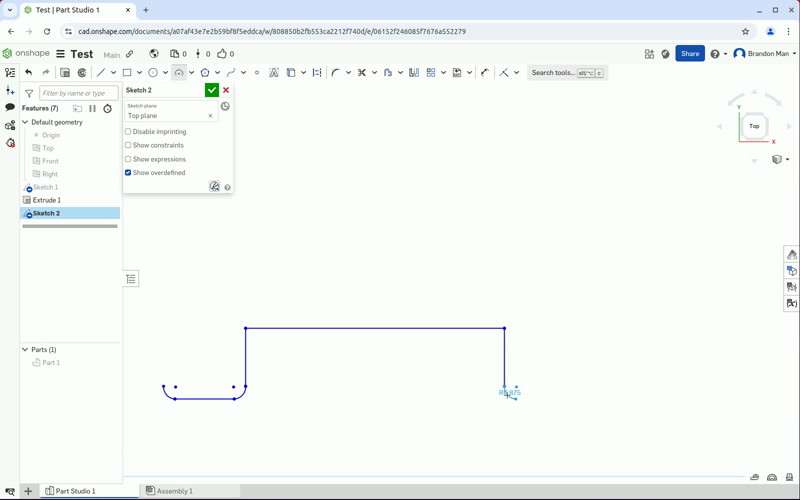
scroll(6)
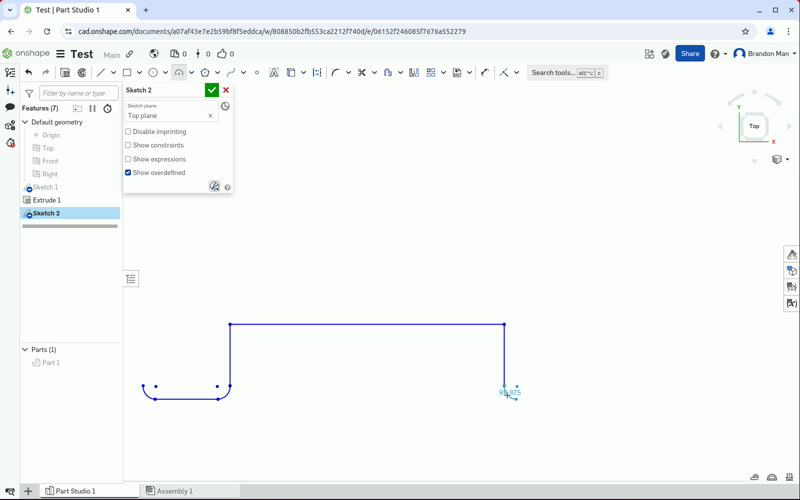
scroll(6)
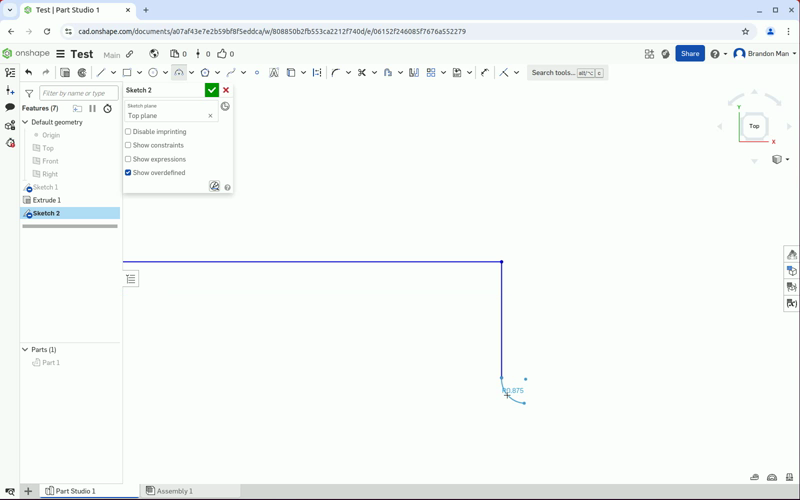
scroll(6)
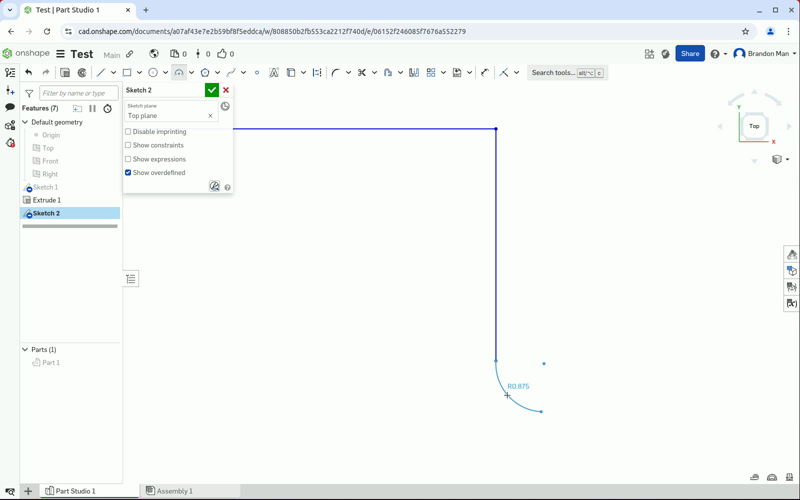
click(507, 394)
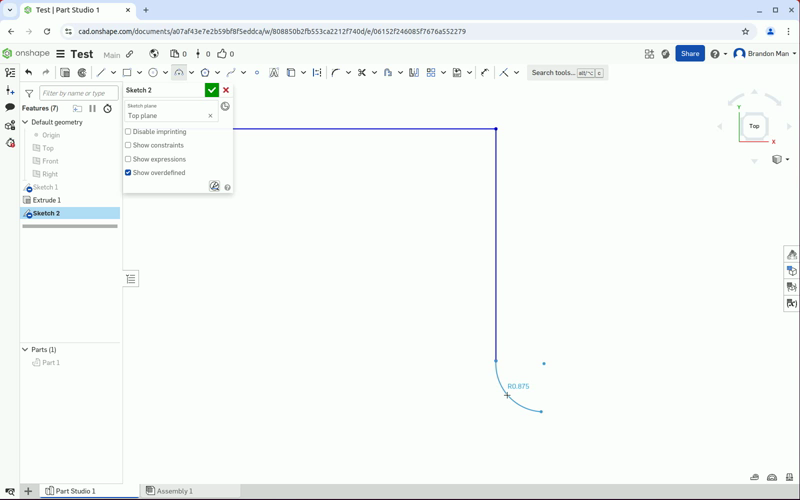
scroll(-6)
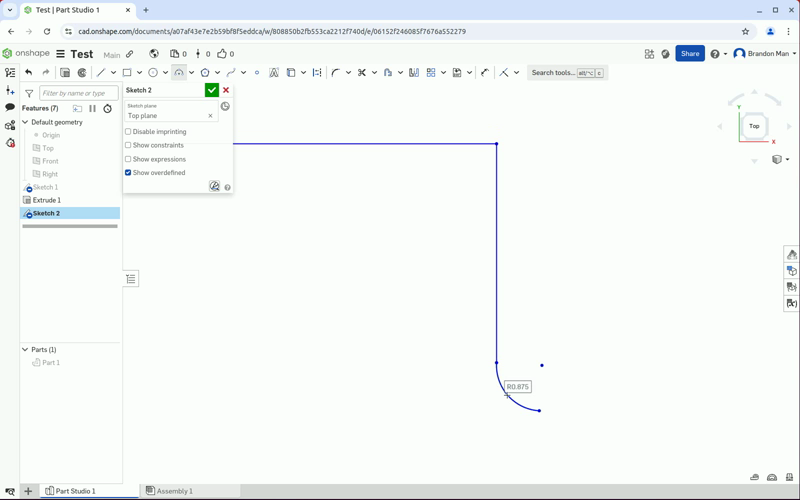
scroll(-6)
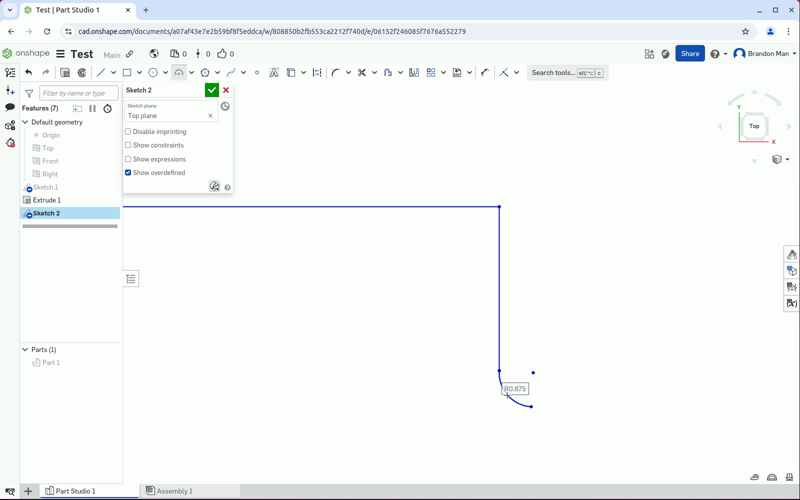
scroll(-6)
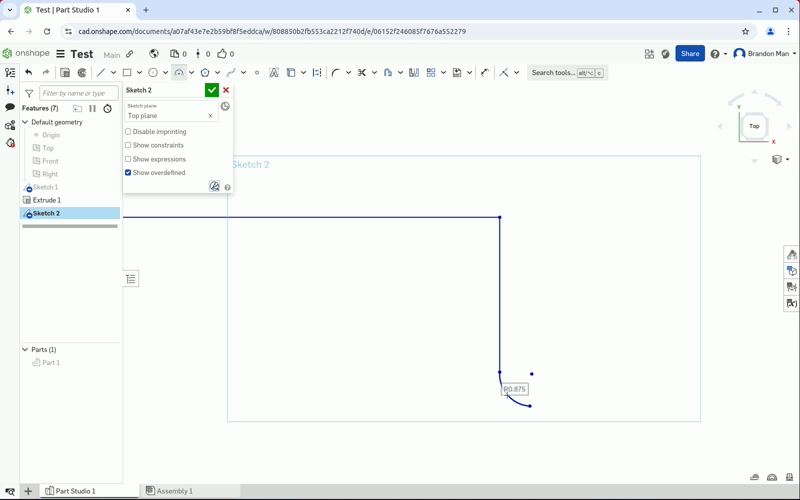
scroll(-6)
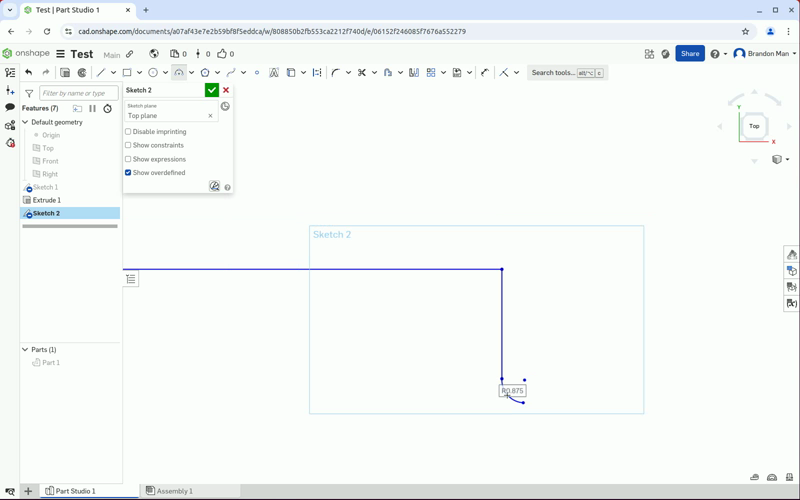
scroll(-6)
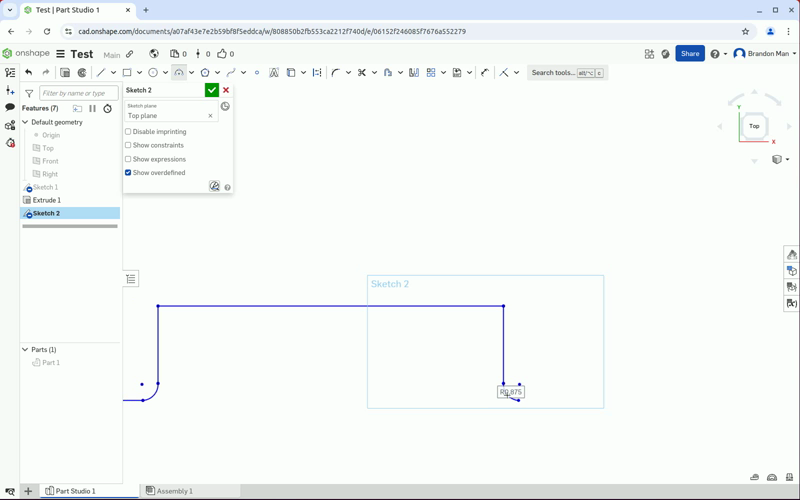
scroll(-6)
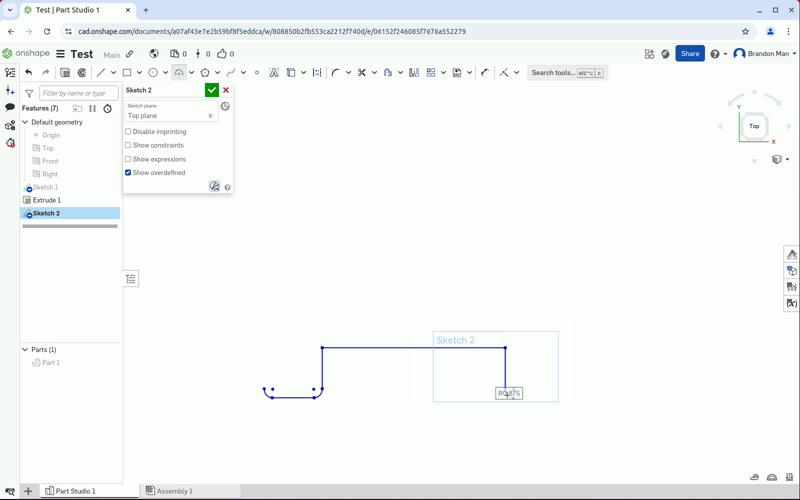
scroll(-6)
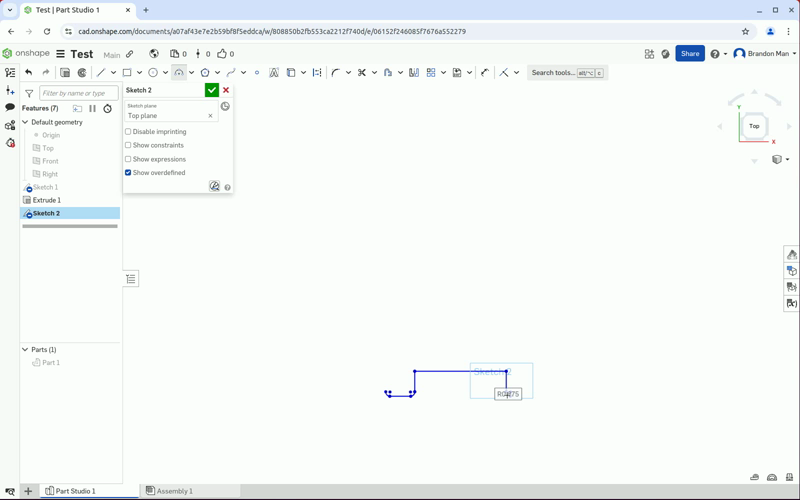
key_up(shift)
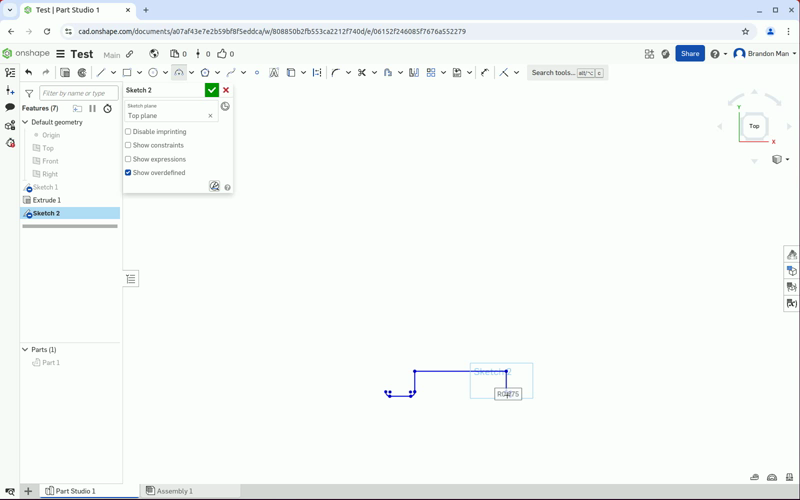
key(esc)
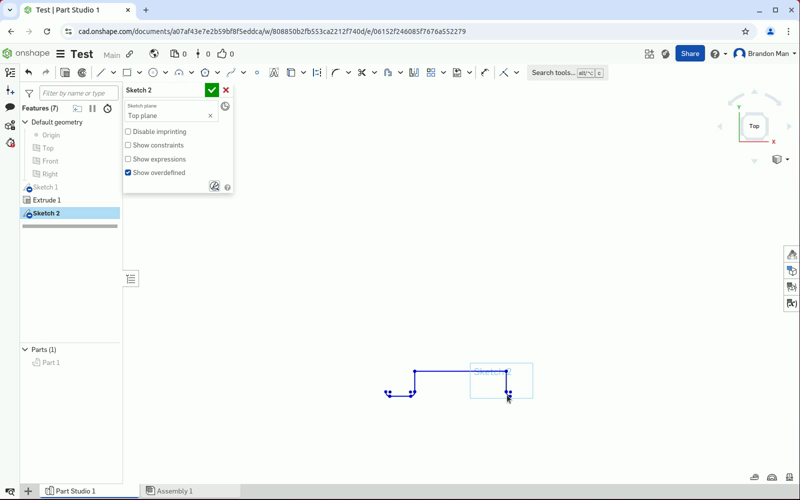
key(l)
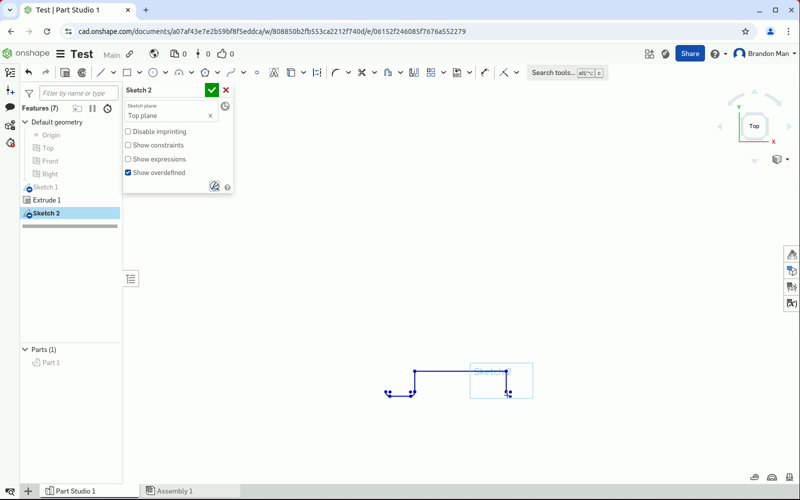
mouse_move(510, 396)
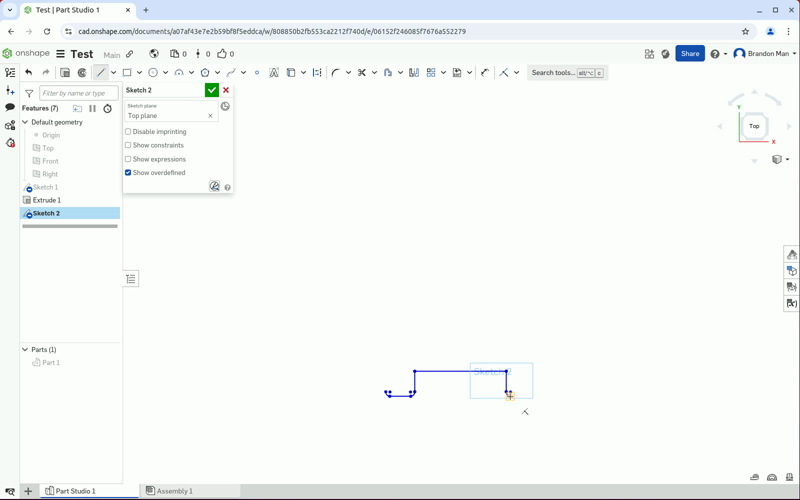
scroll(6)
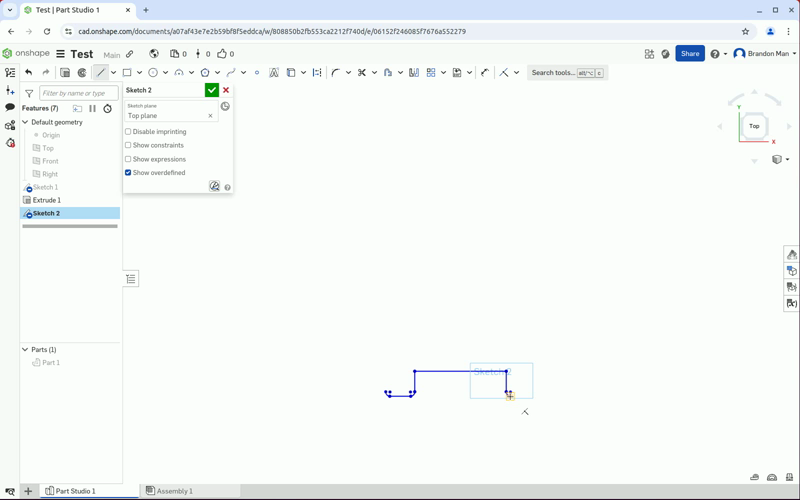
scroll(6)
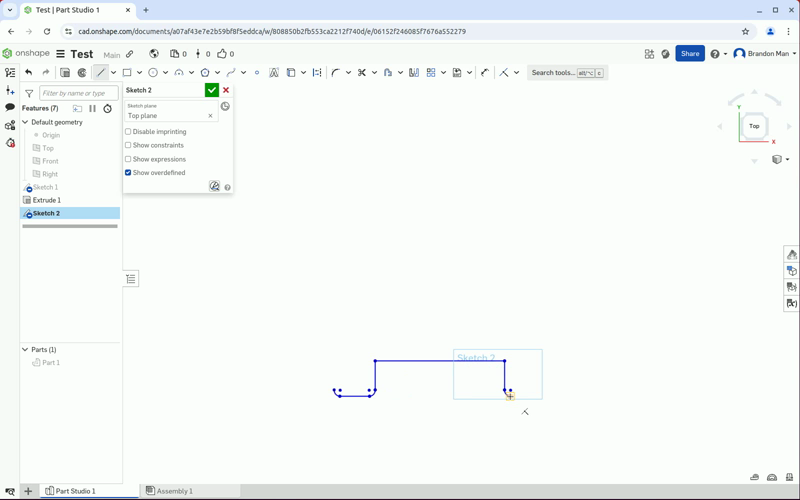
scroll(6)
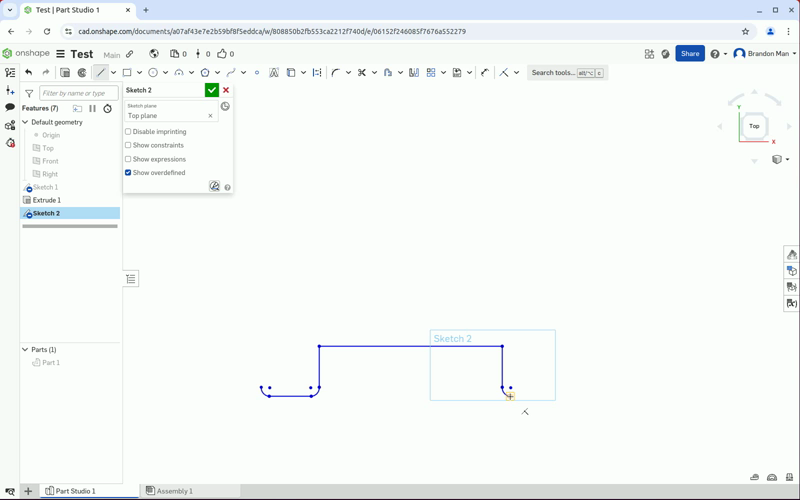
scroll(6)
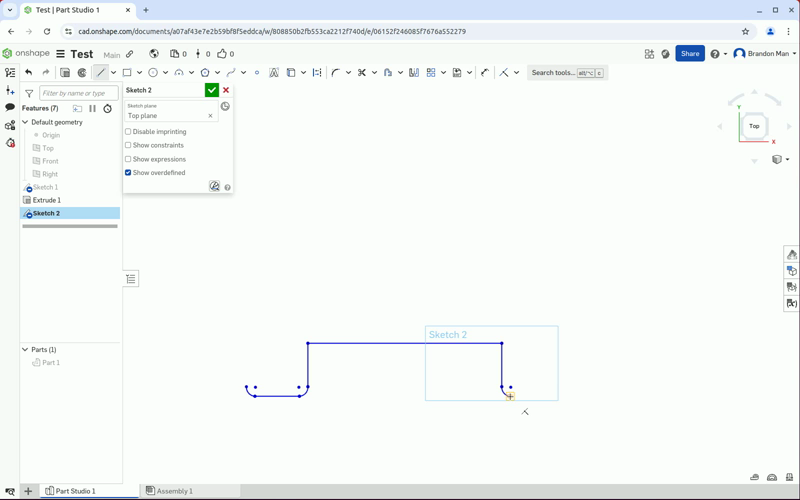
scroll(6)
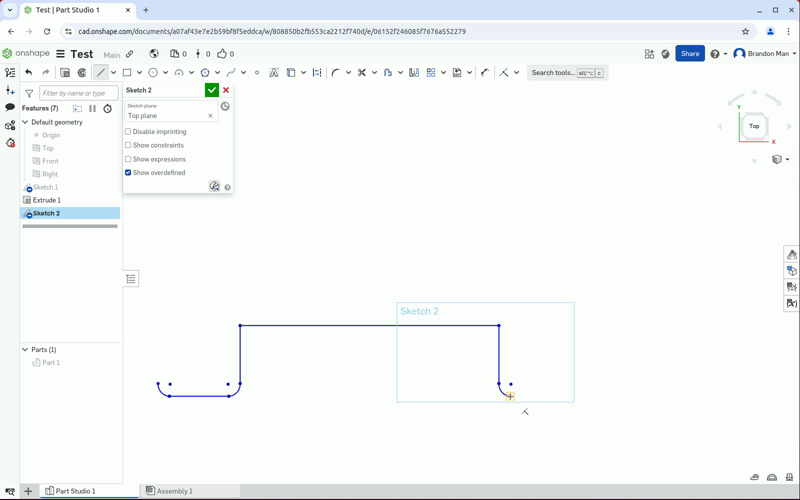
scroll(6)
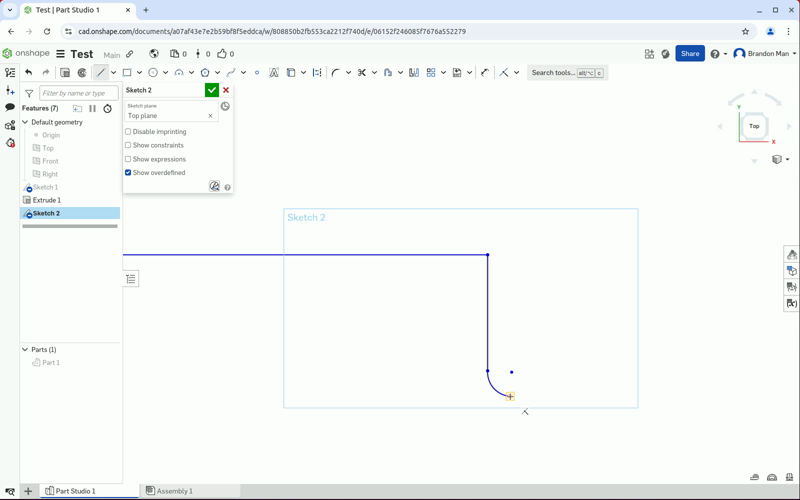
scroll(6)
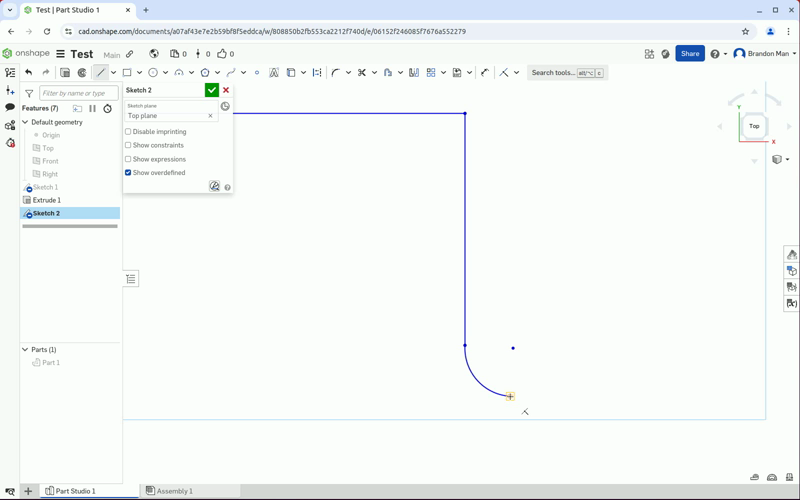
click(510, 396)
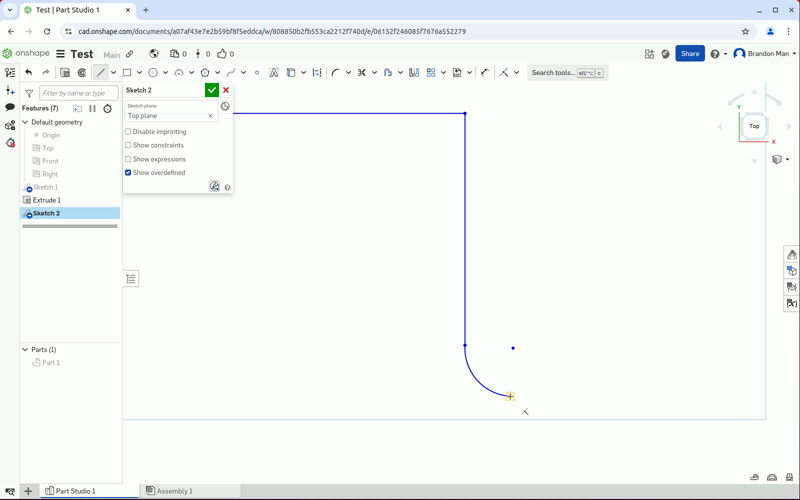
scroll(-6)
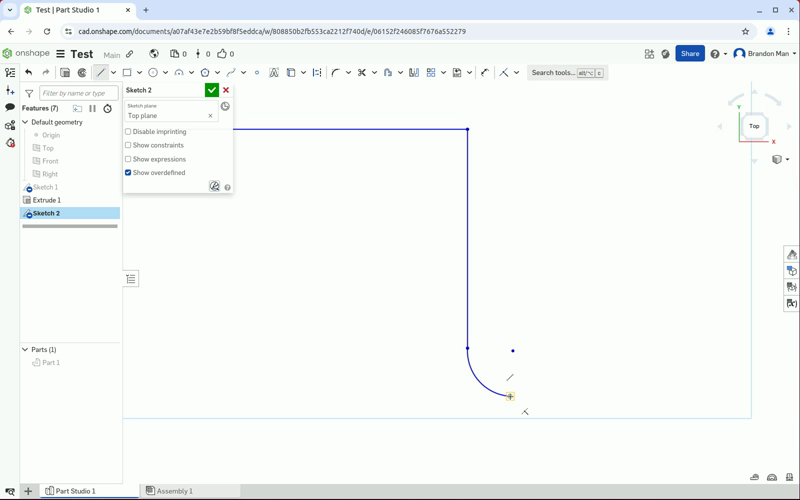
scroll(-6)
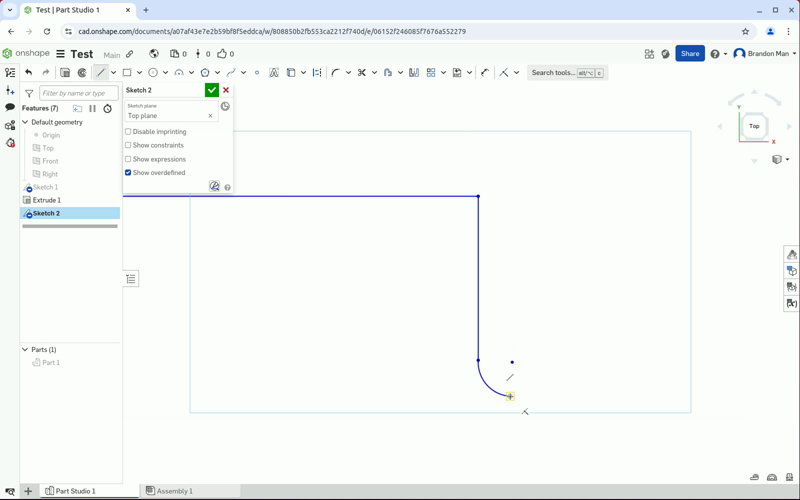
scroll(-6)
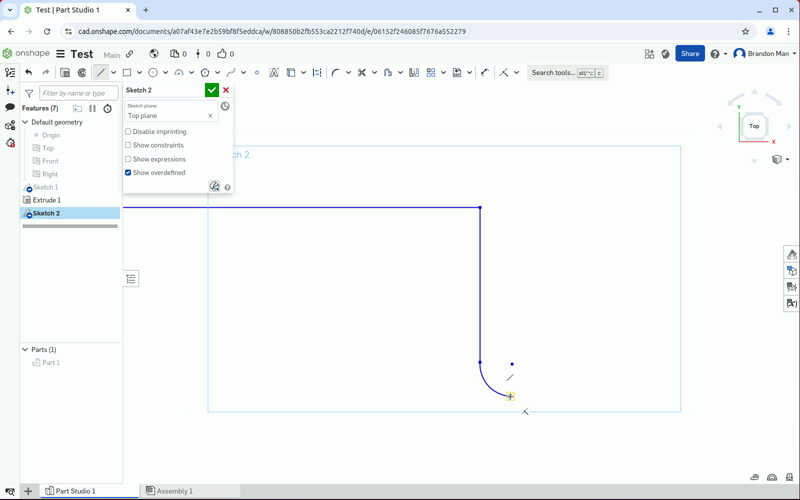
scroll(-6)
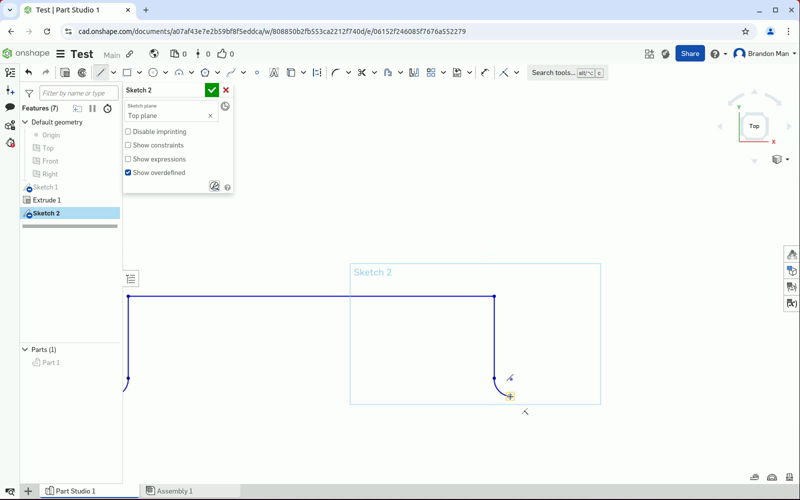
scroll(-6)
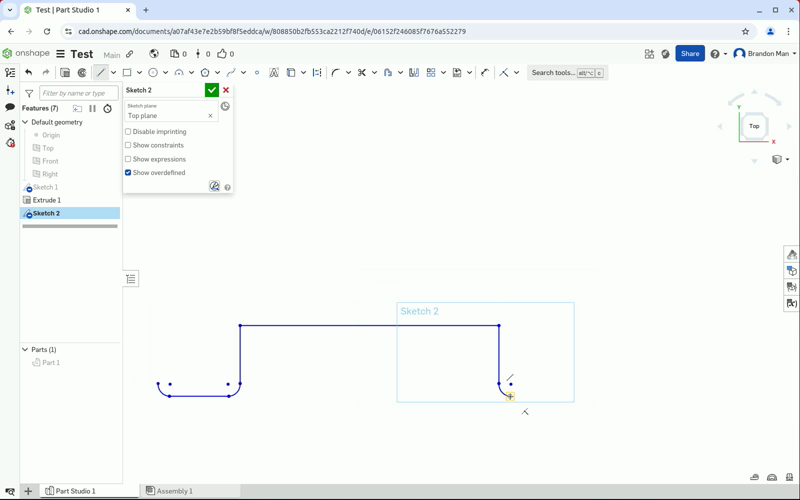
scroll(-6)
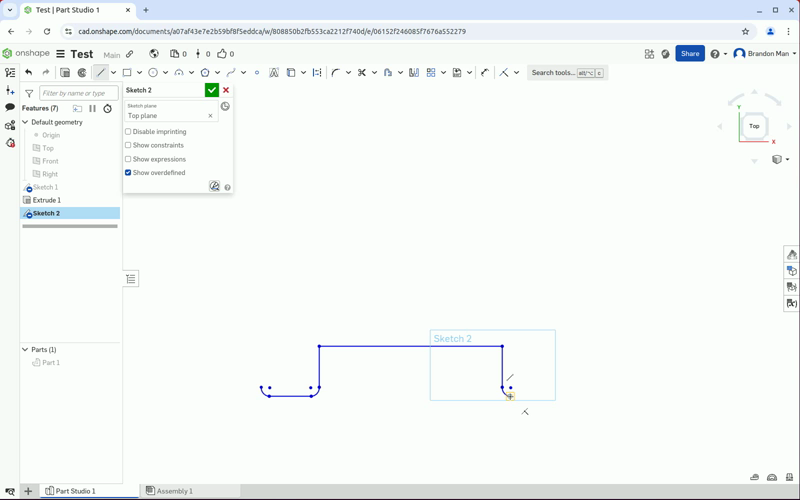
scroll(-6)
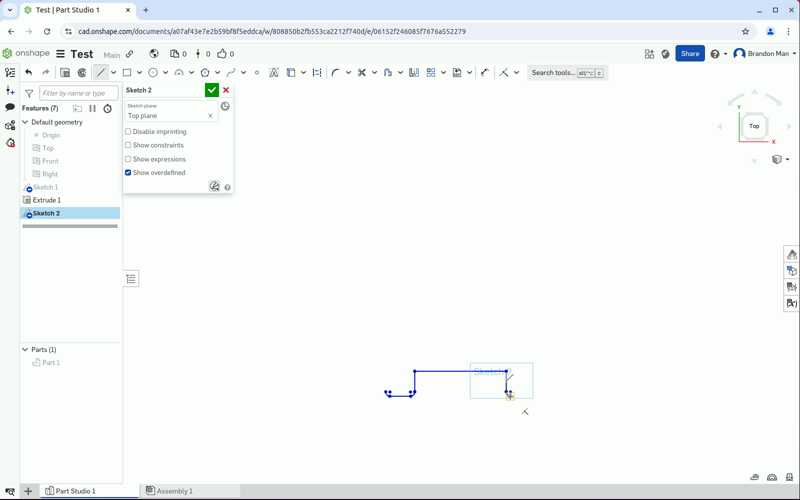
key_down(shift)
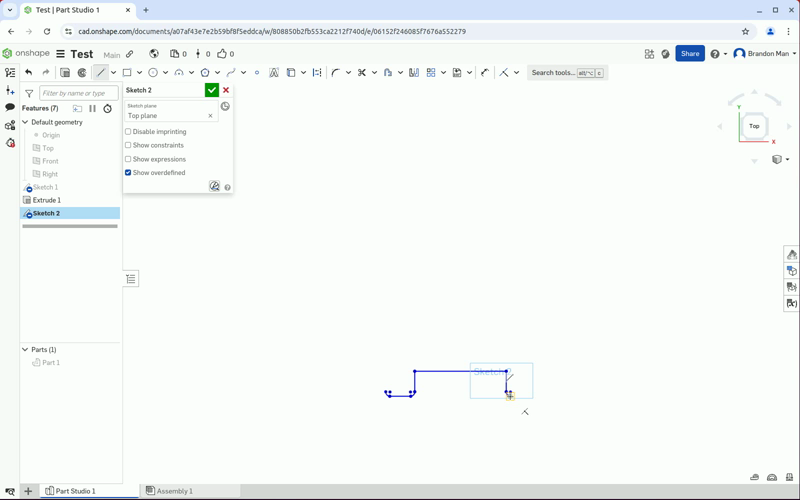
mouse_move(540, 396)
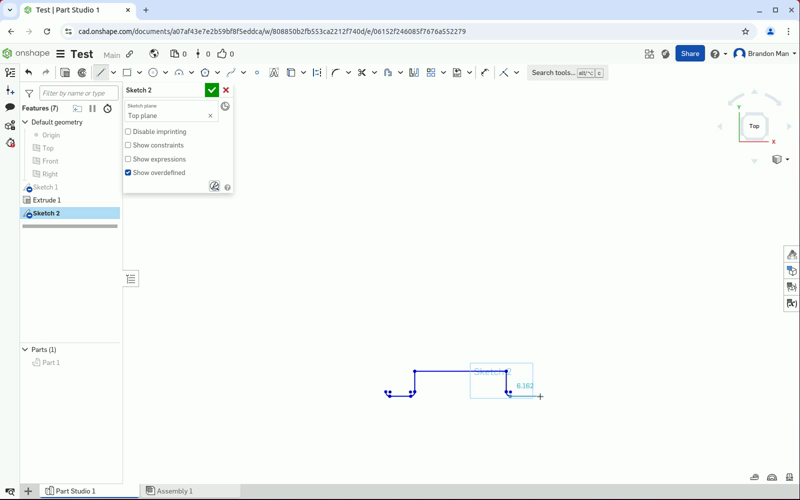
mouse_move(531, 396)
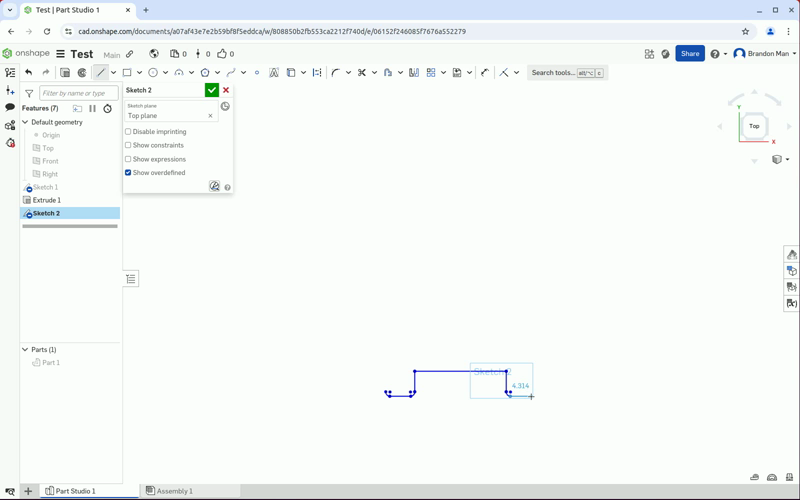
click(531, 396)
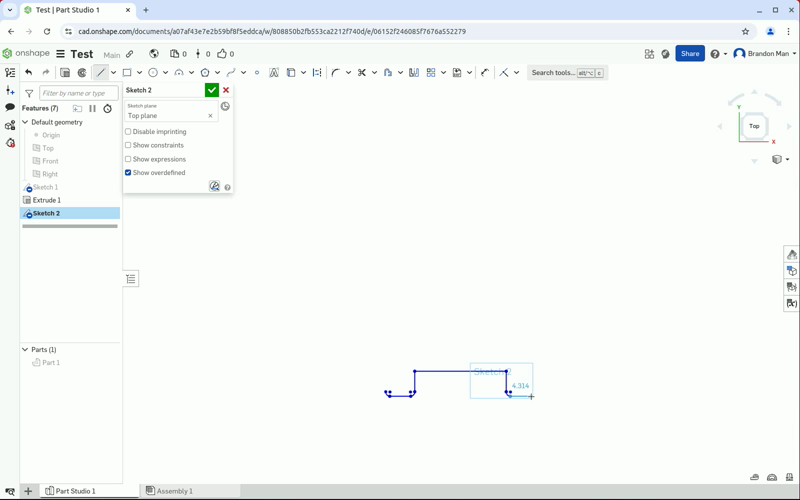
key_up(shift)
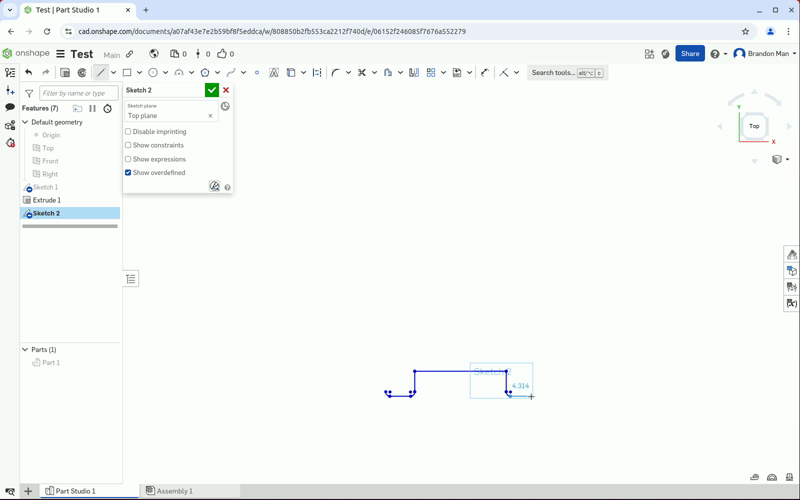
key(esc)
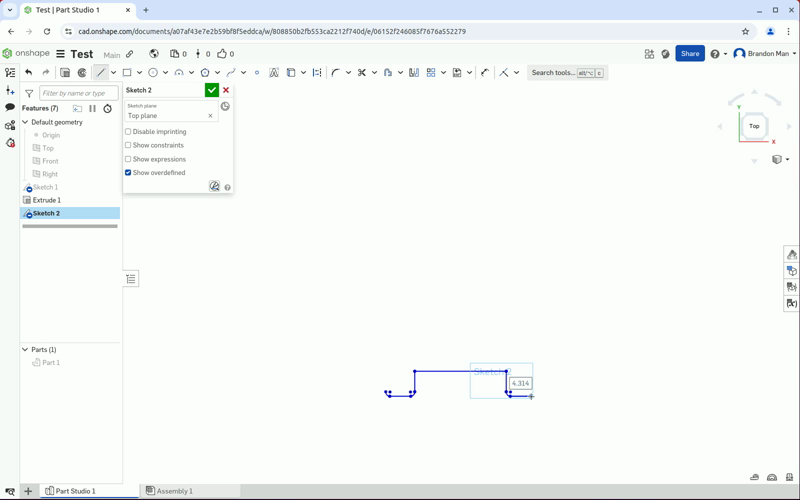
key(a)
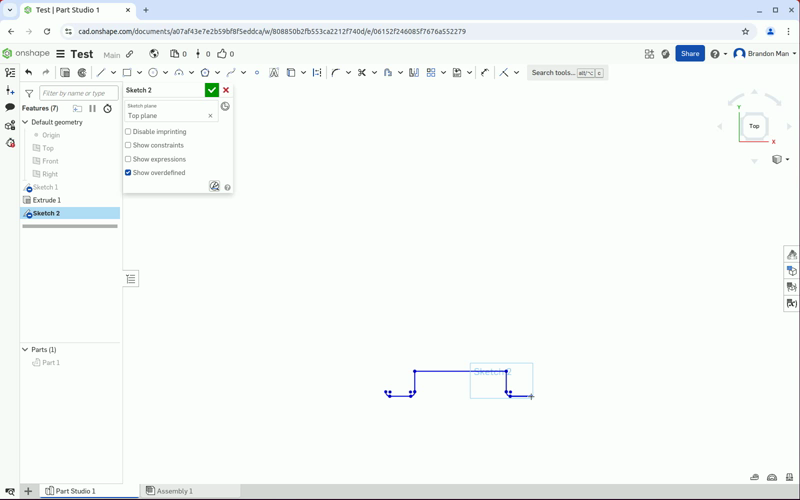
mouse_move(531, 396)
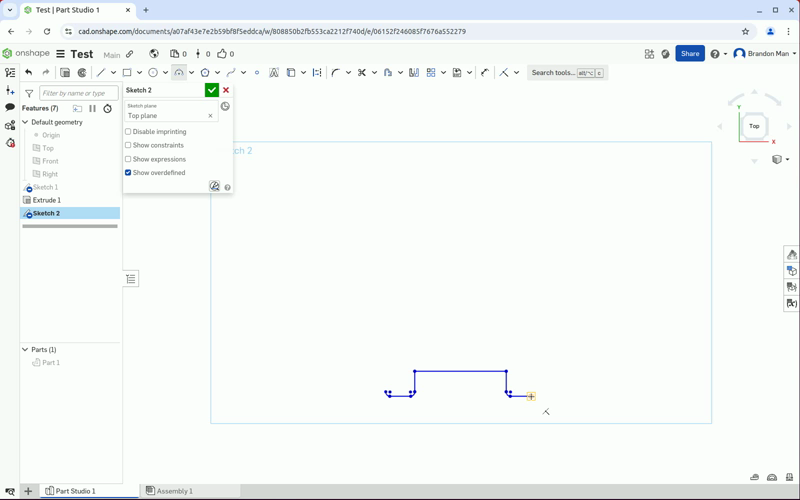
click(531, 396)
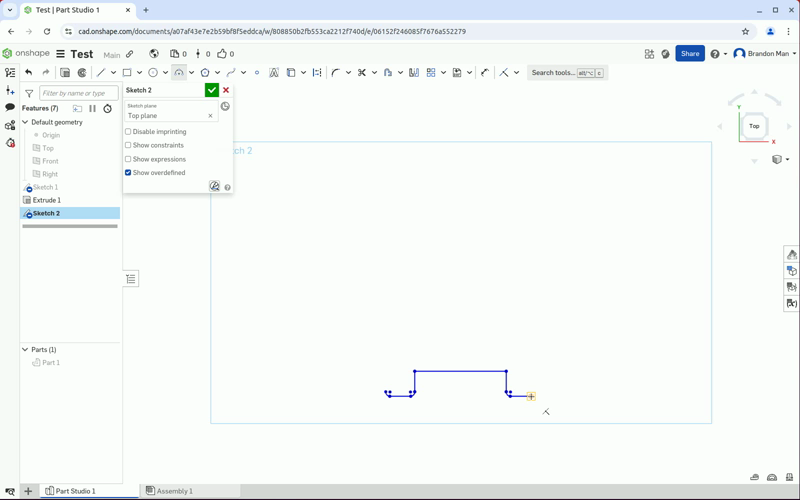
key_down(shift)
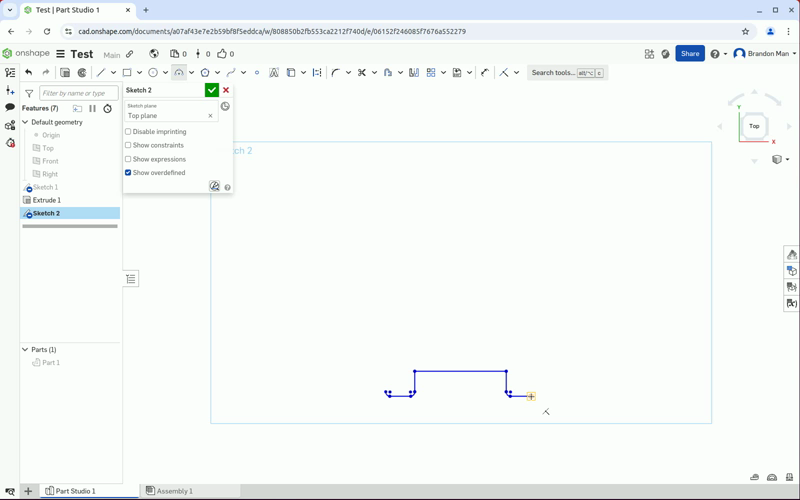
mouse_move(535, 391)
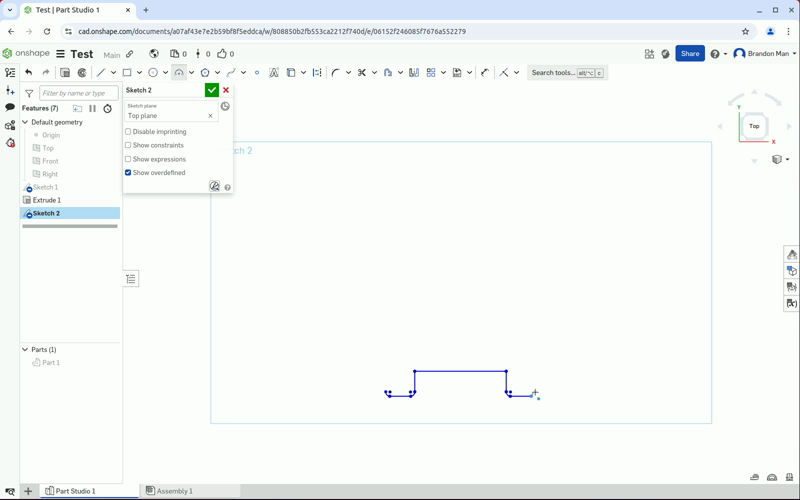
scroll(6)
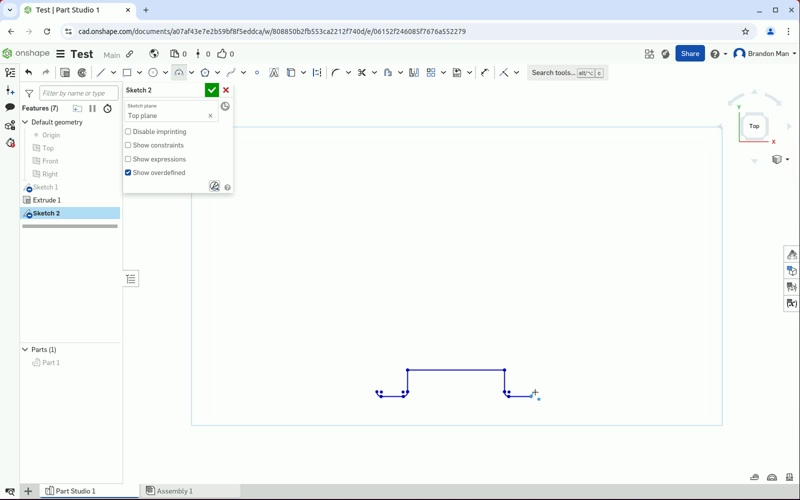
scroll(6)
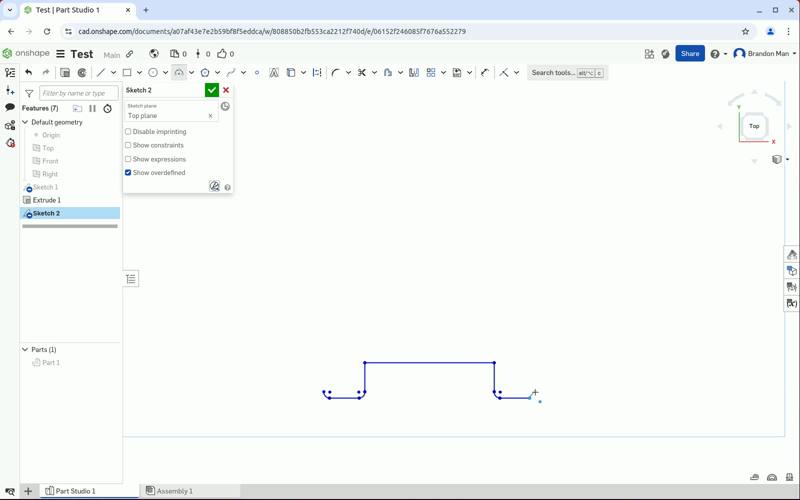
scroll(6)
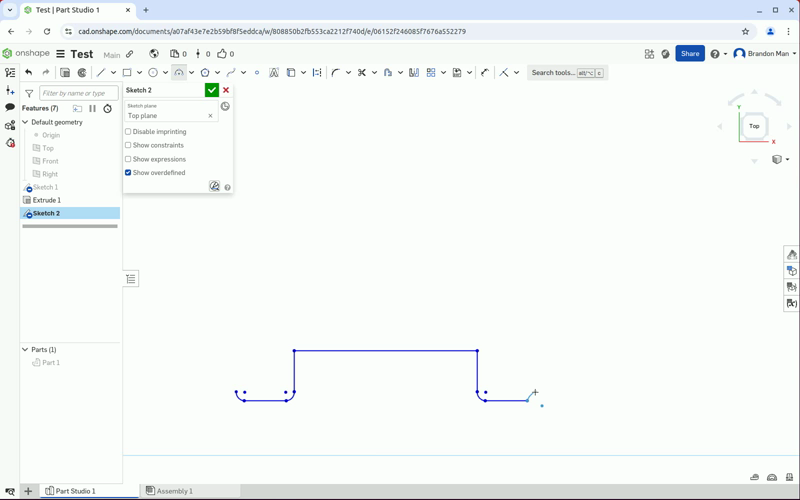
scroll(6)
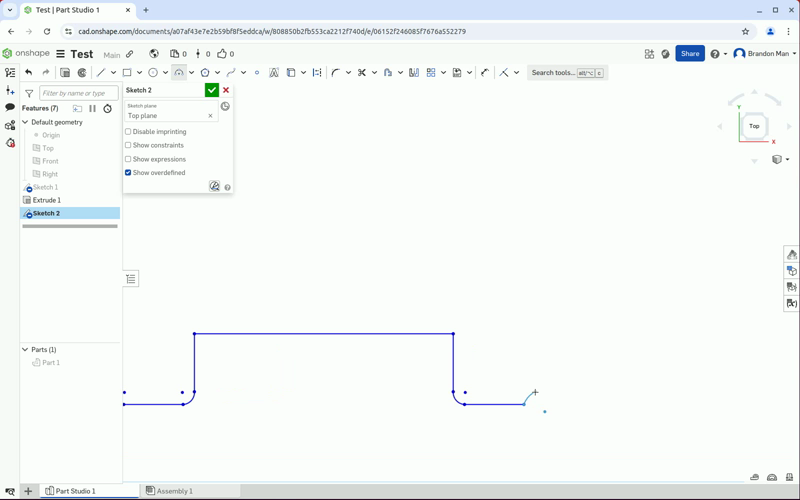
scroll(6)
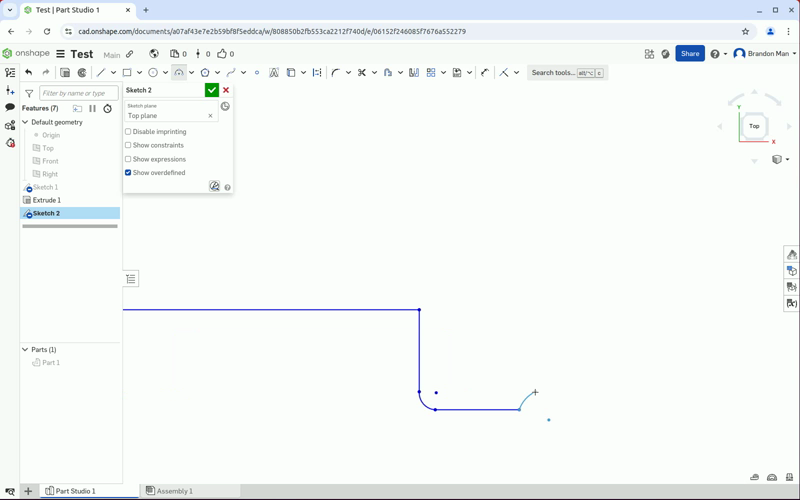
scroll(6)
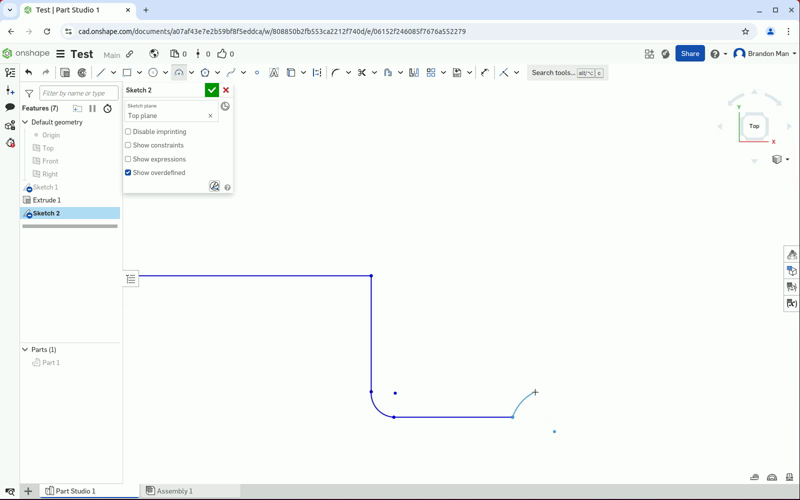
scroll(6)
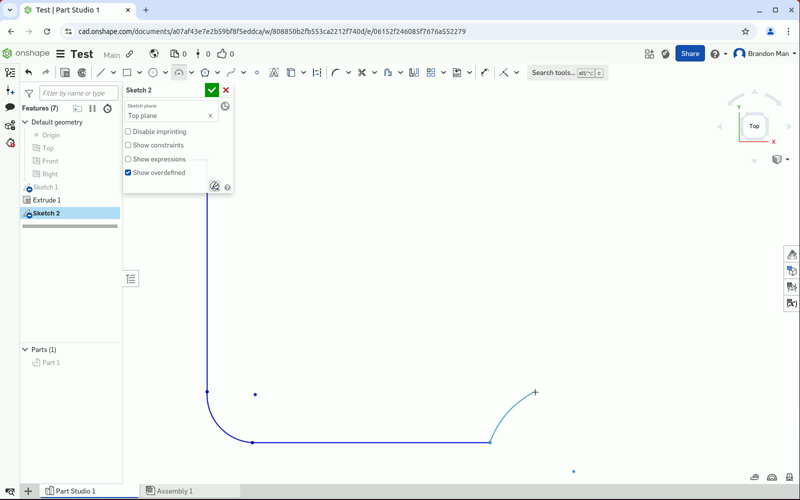
click(535, 391)
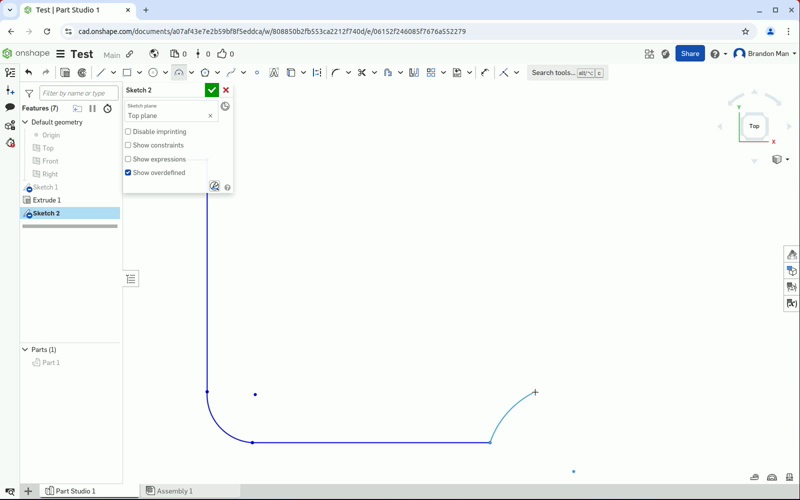
scroll(-6)
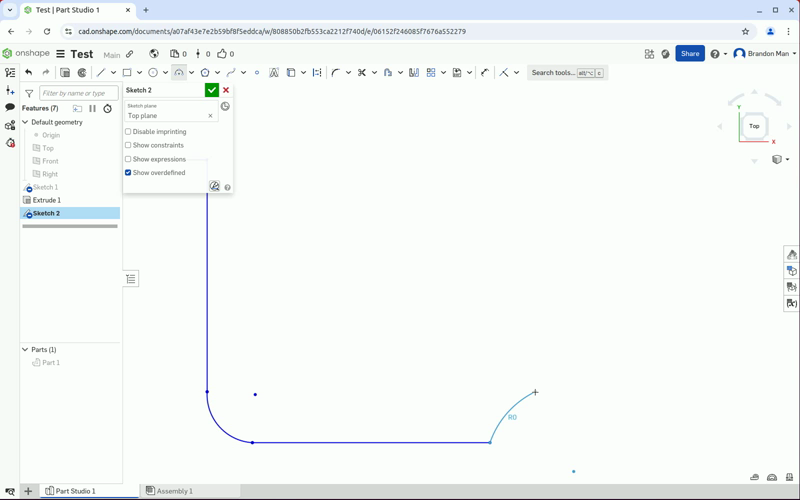
scroll(-6)
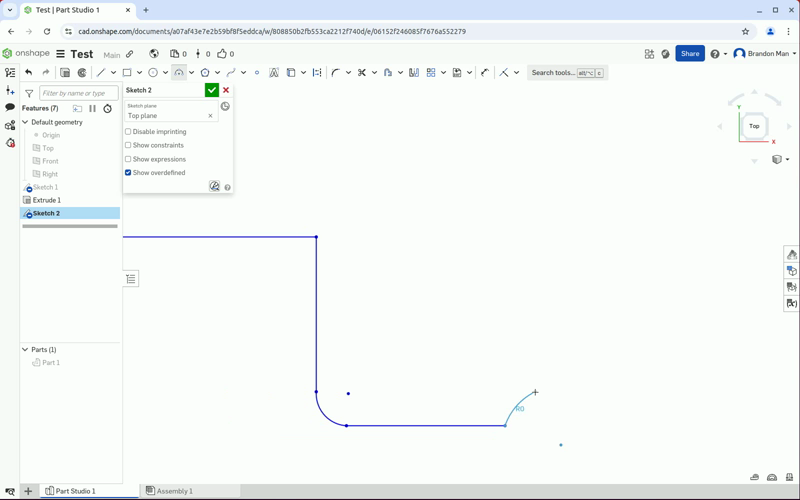
scroll(-6)
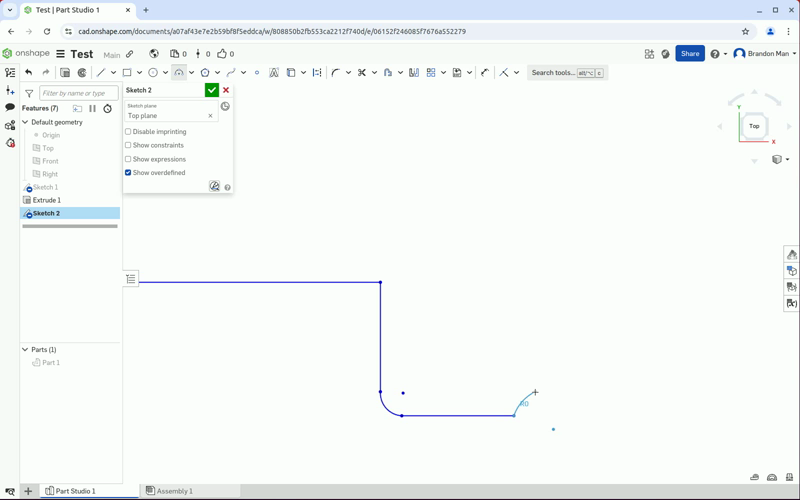
scroll(-6)
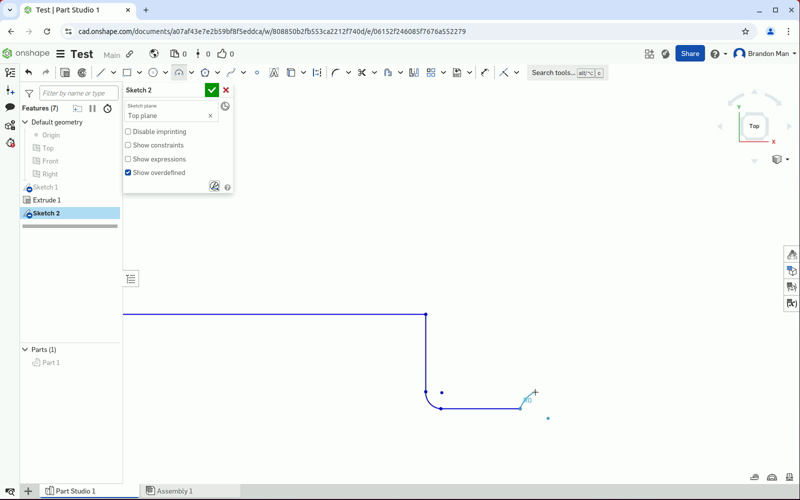
scroll(-6)
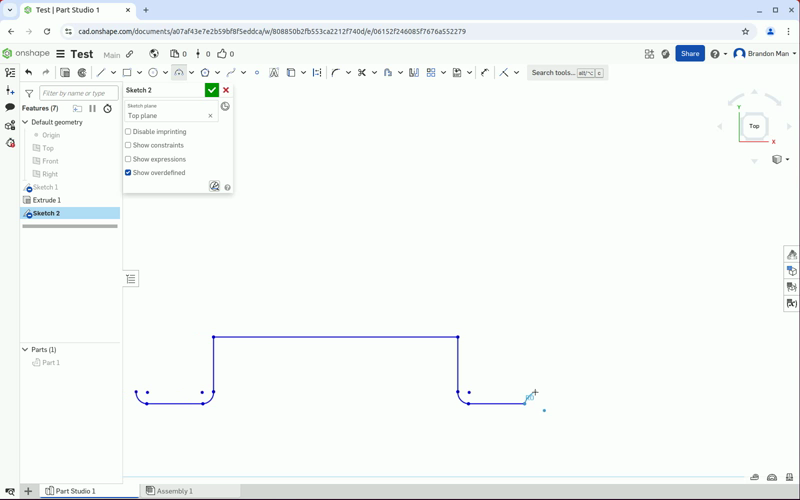
scroll(-6)
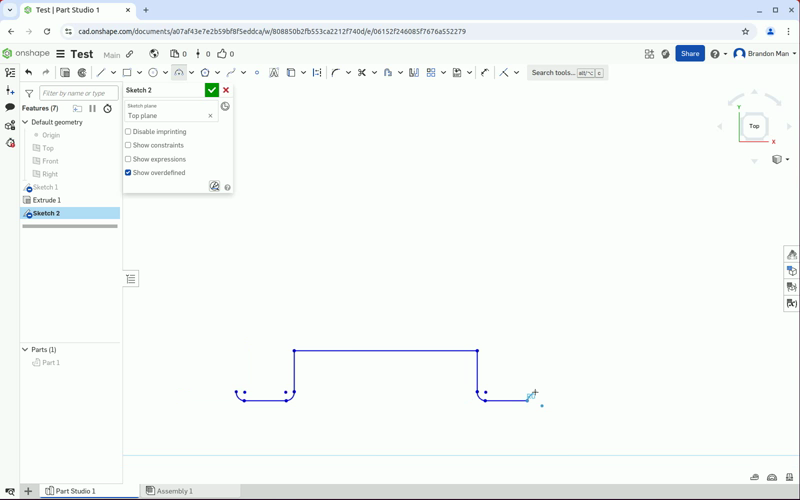
scroll(-6)
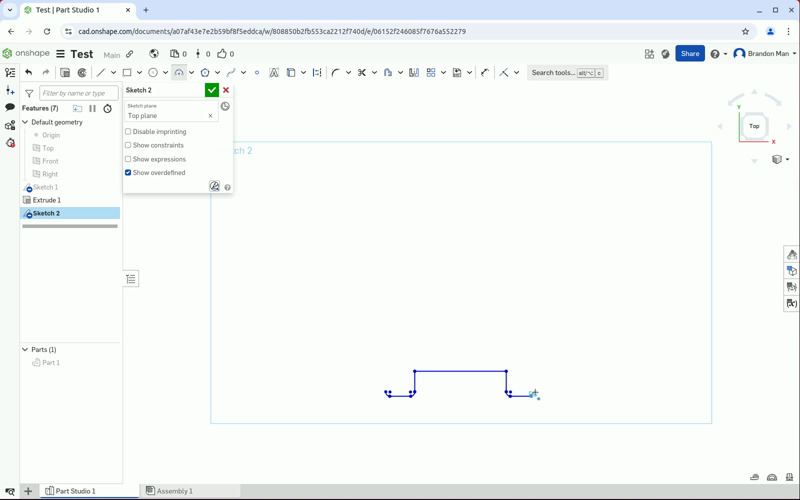
mouse_move(534, 394)
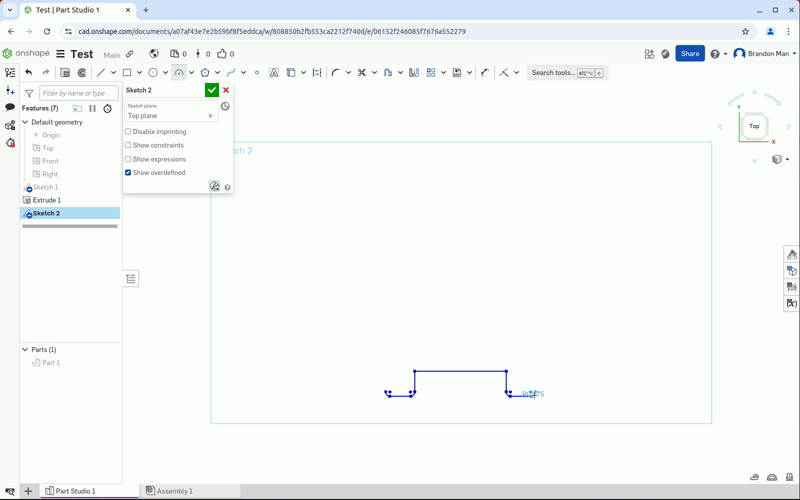
scroll(6)
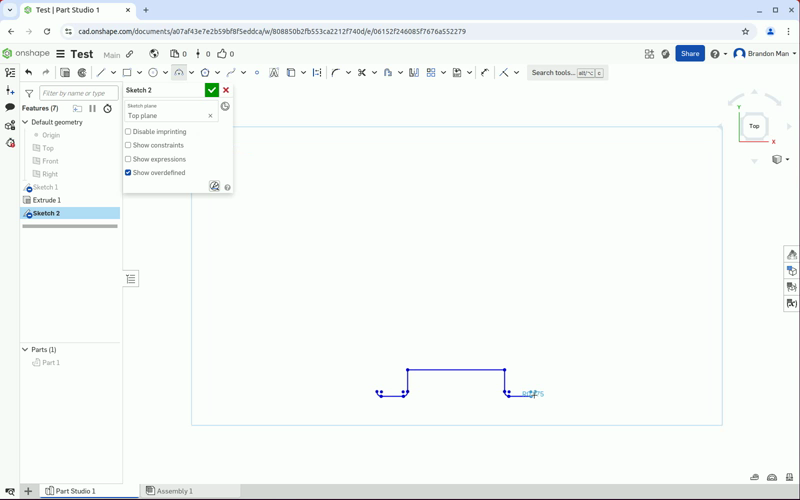
scroll(6)
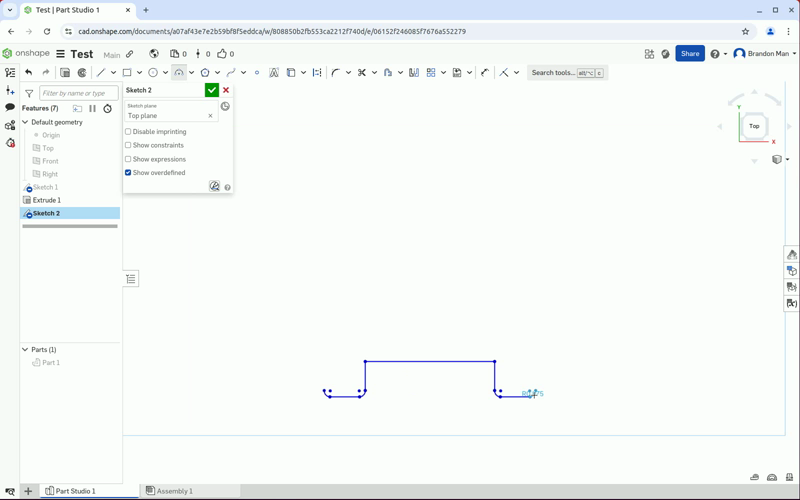
scroll(6)
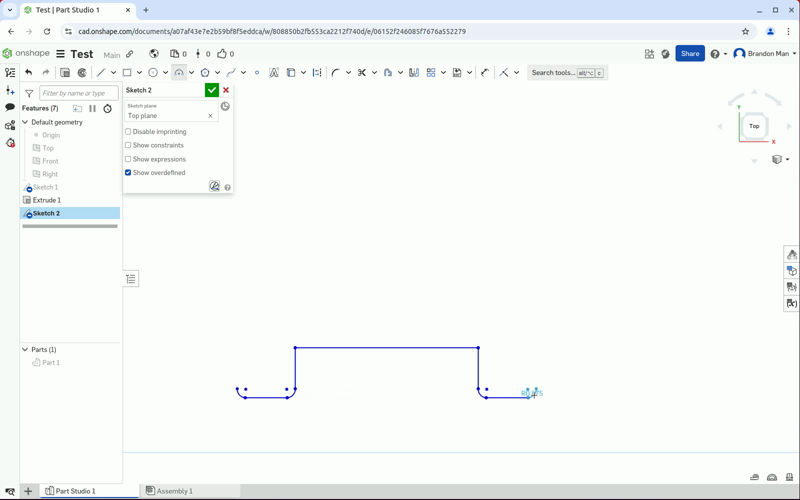
scroll(6)
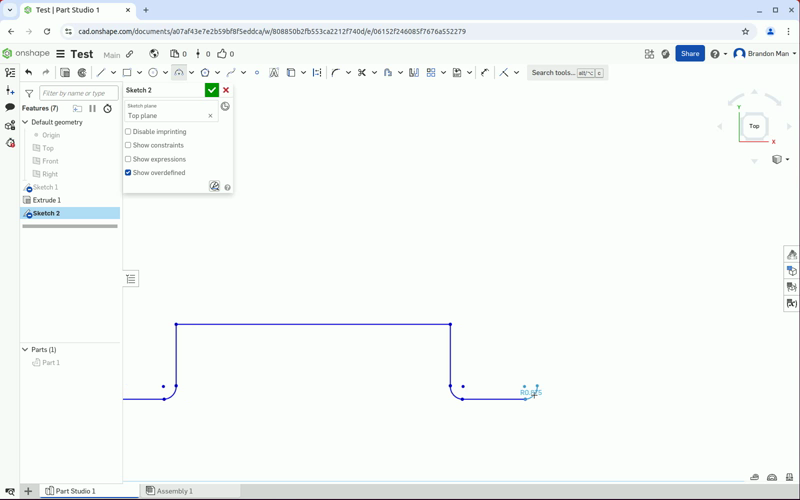
scroll(6)
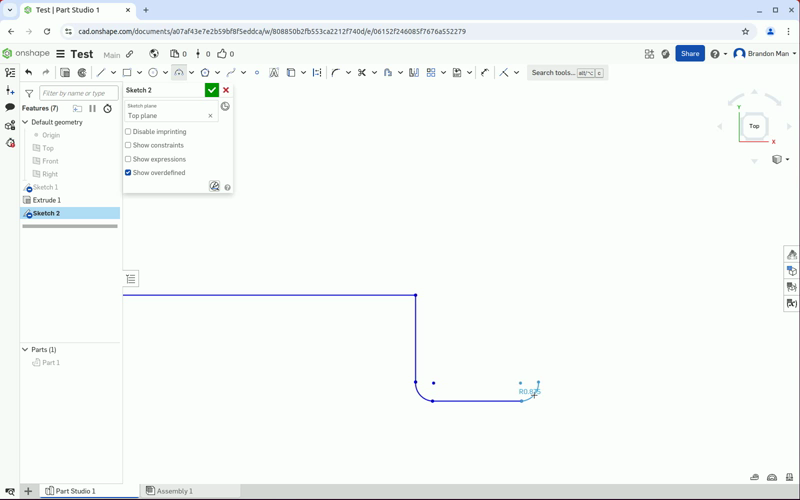
scroll(6)
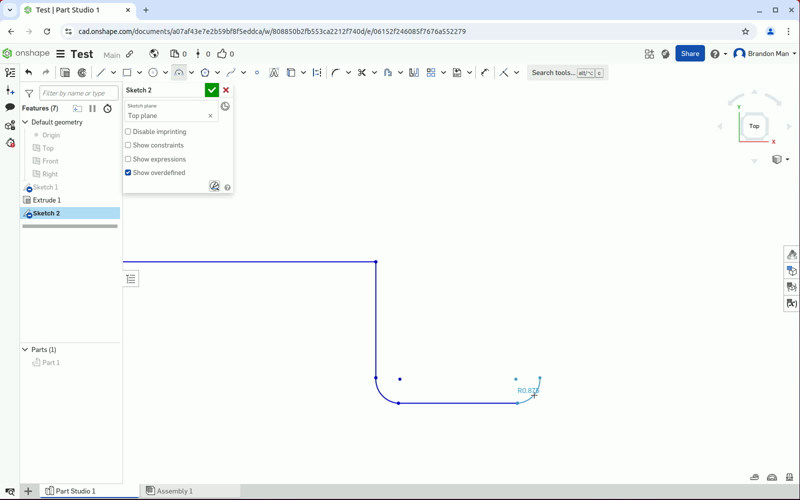
scroll(6)
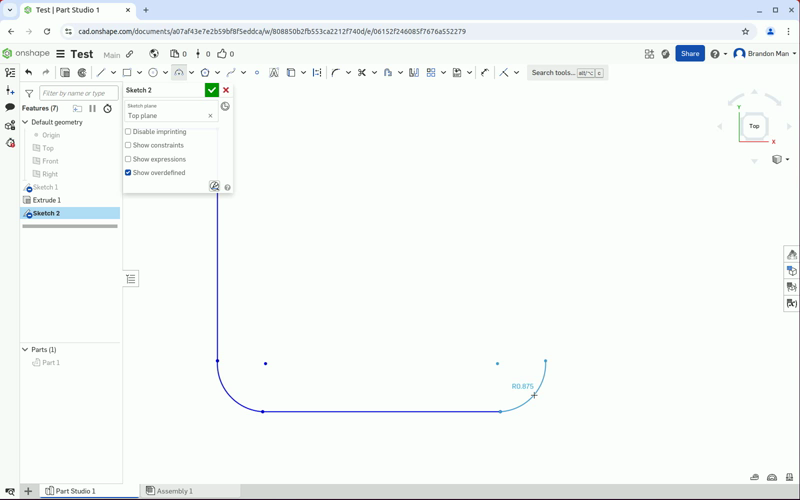
click(534, 394)
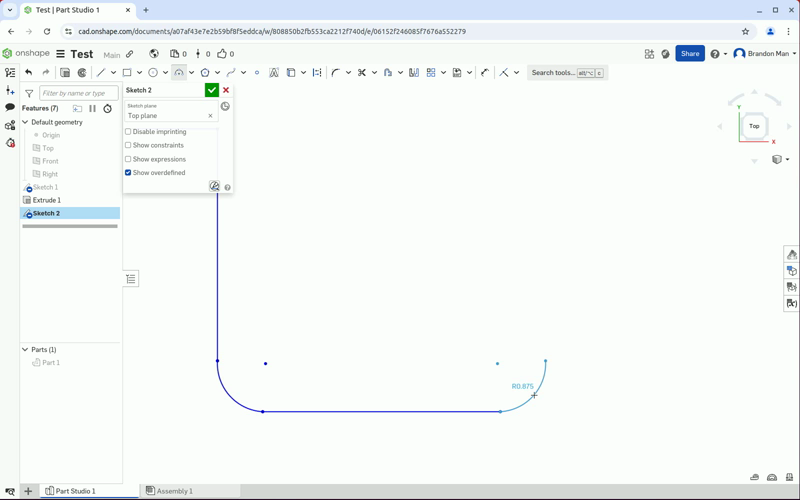
scroll(-6)
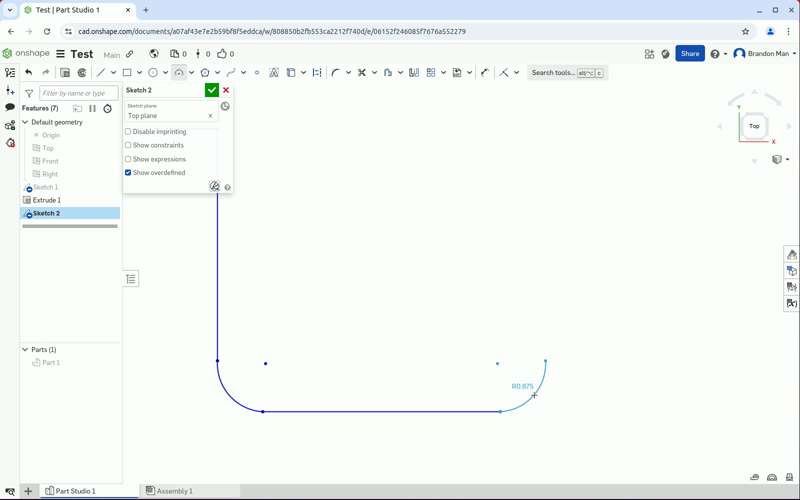
scroll(-6)
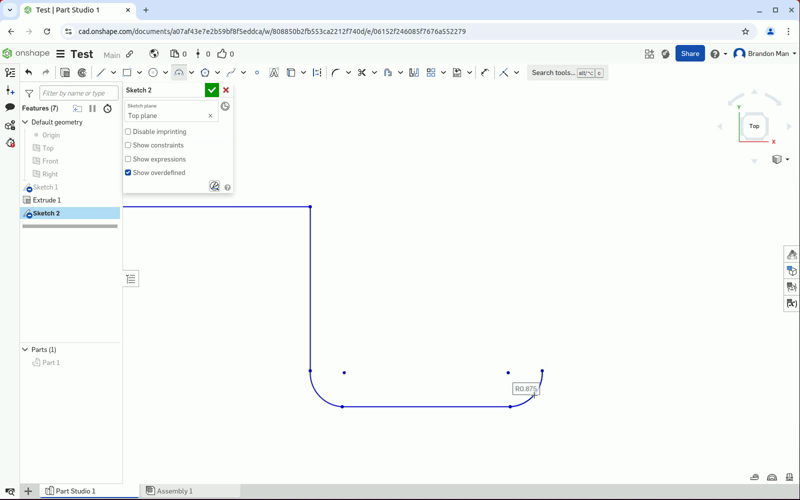
scroll(-6)
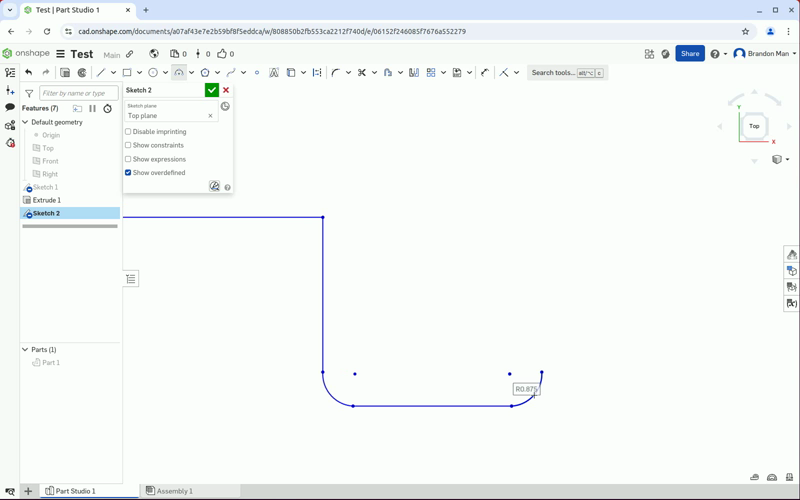
scroll(-6)
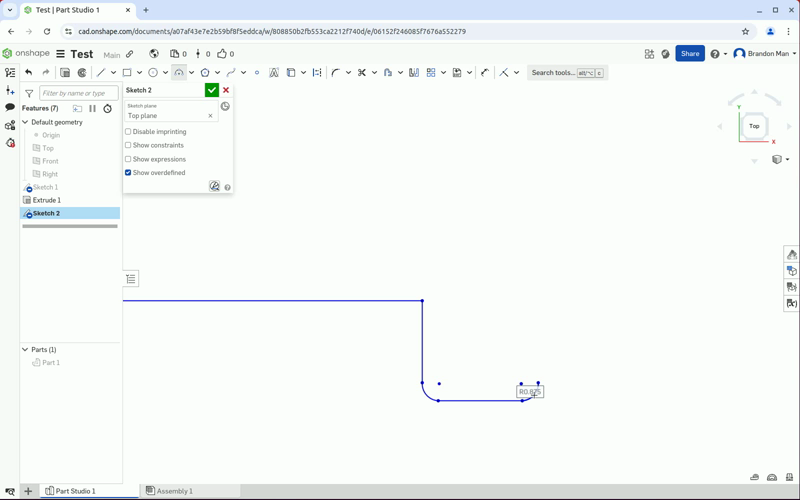
scroll(-6)
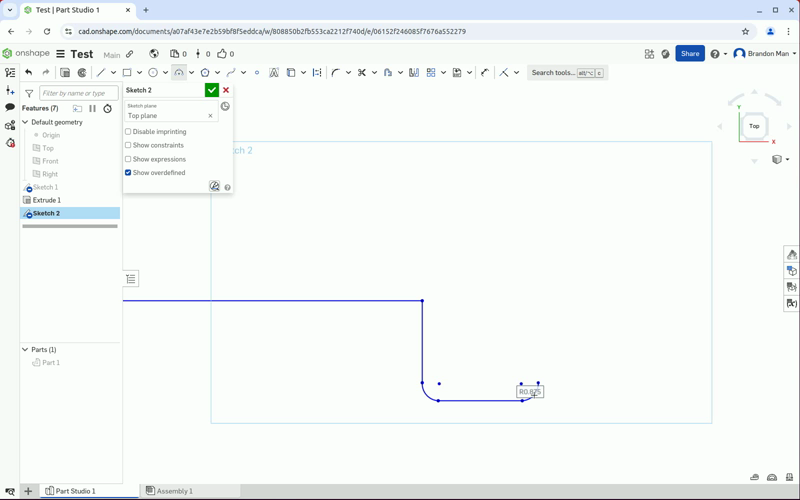
scroll(-6)
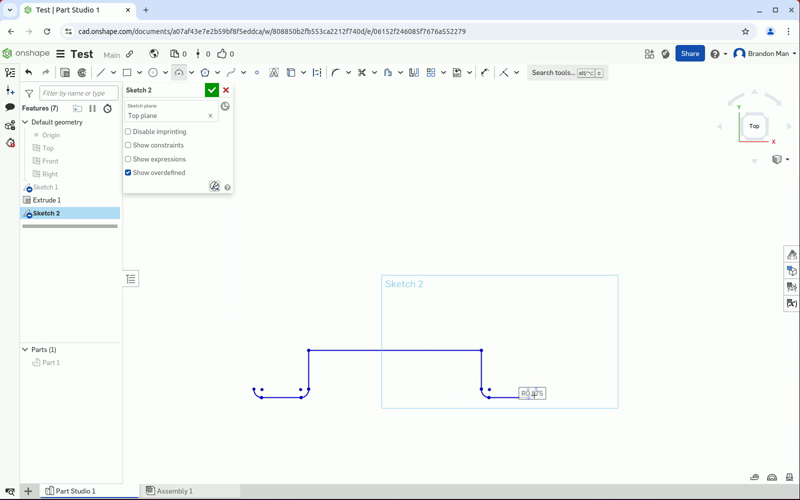
scroll(-6)
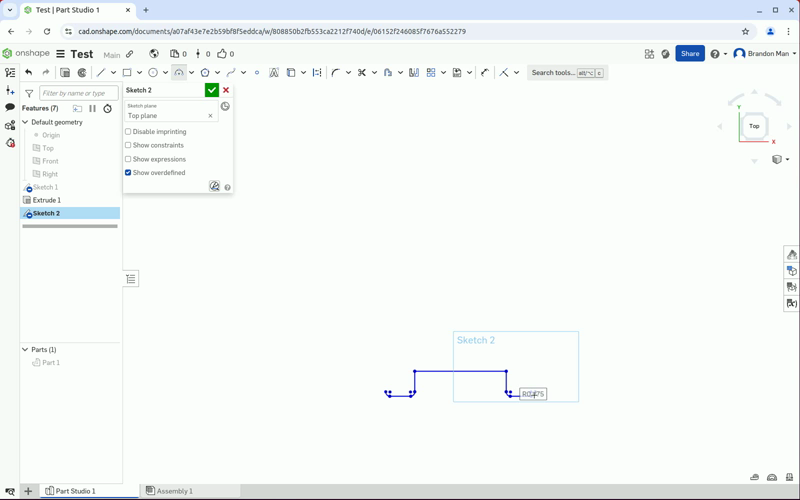
key_up(shift)
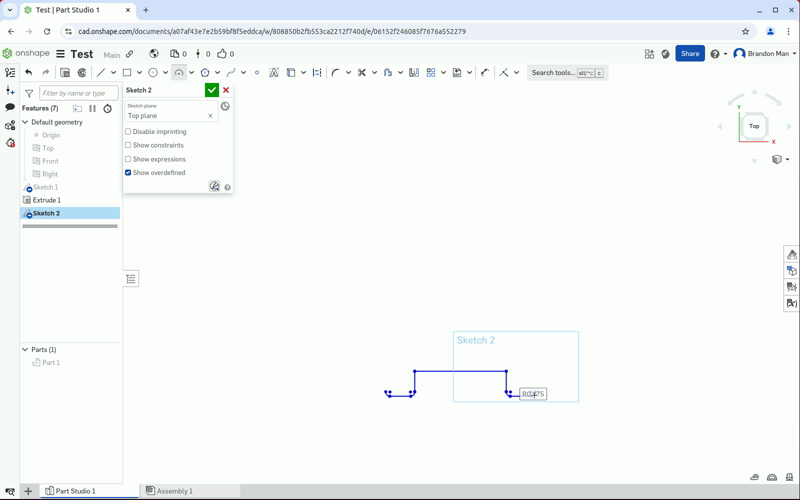
key(esc)
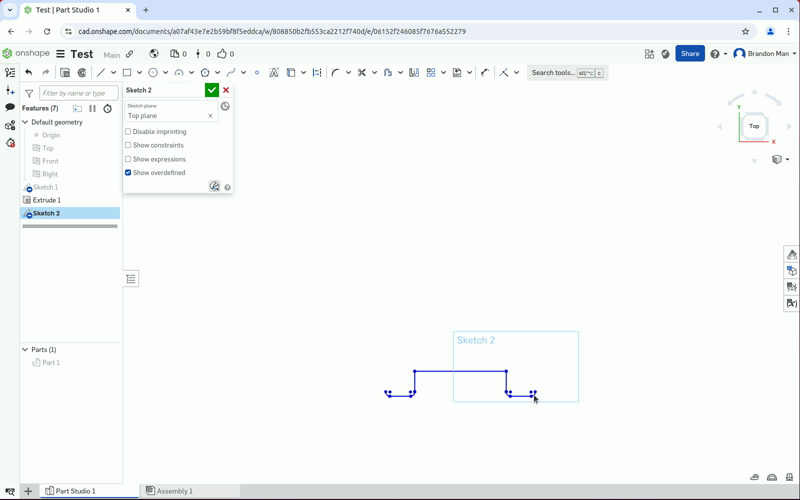
key(l)
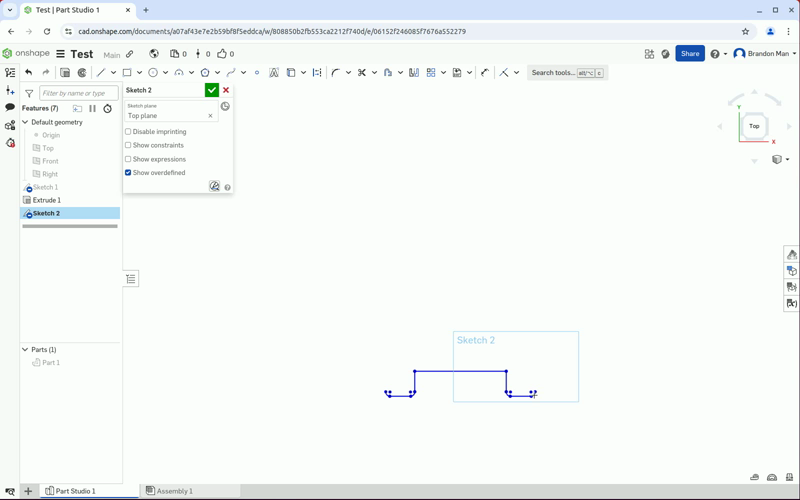
mouse_move(535, 391)
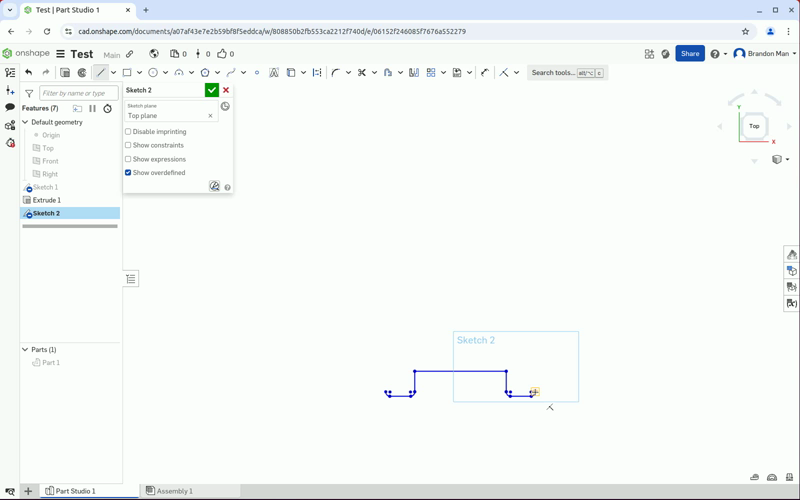
scroll(6)
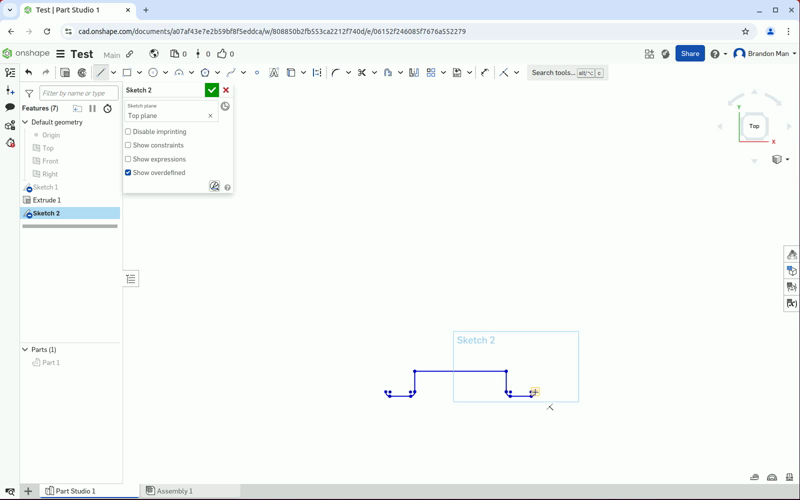
scroll(6)
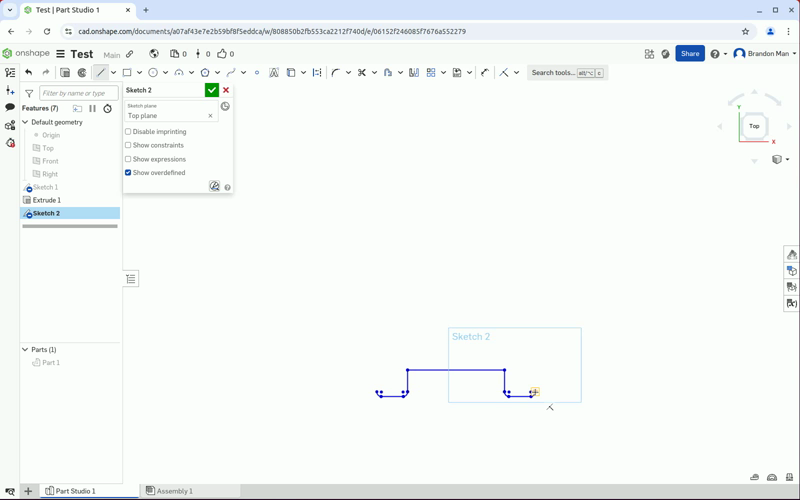
scroll(6)
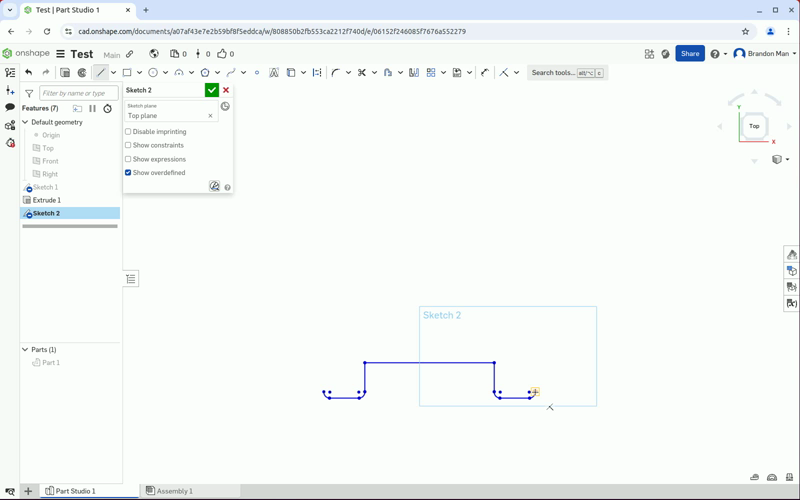
scroll(6)
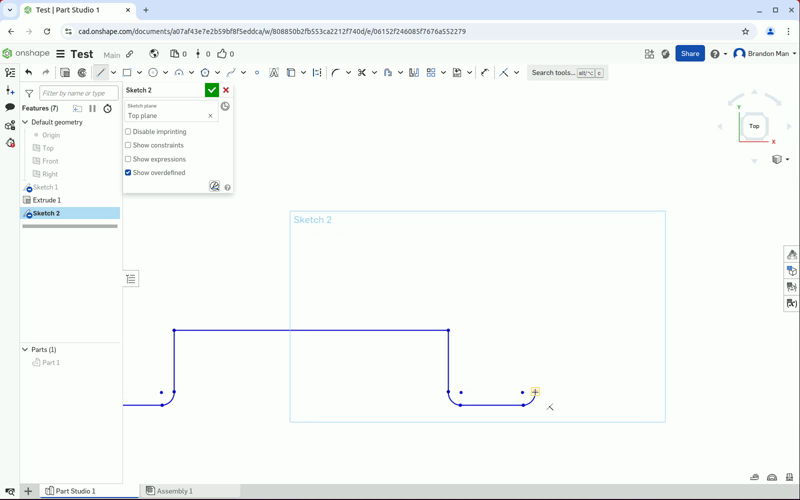
scroll(6)
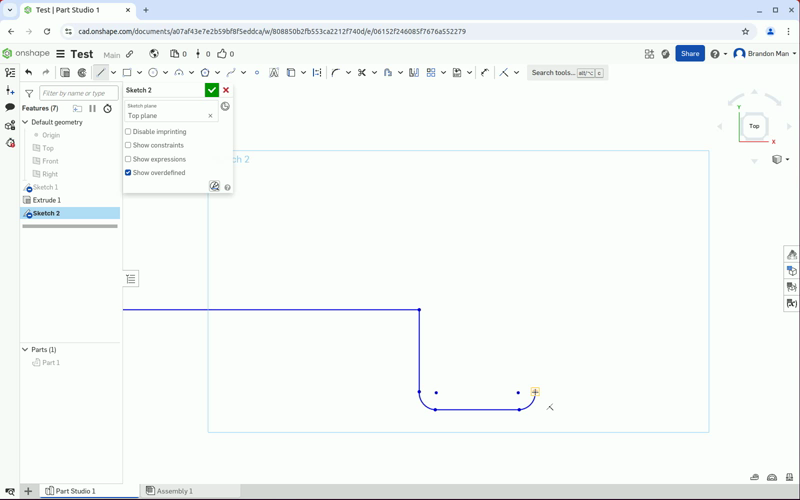
scroll(6)
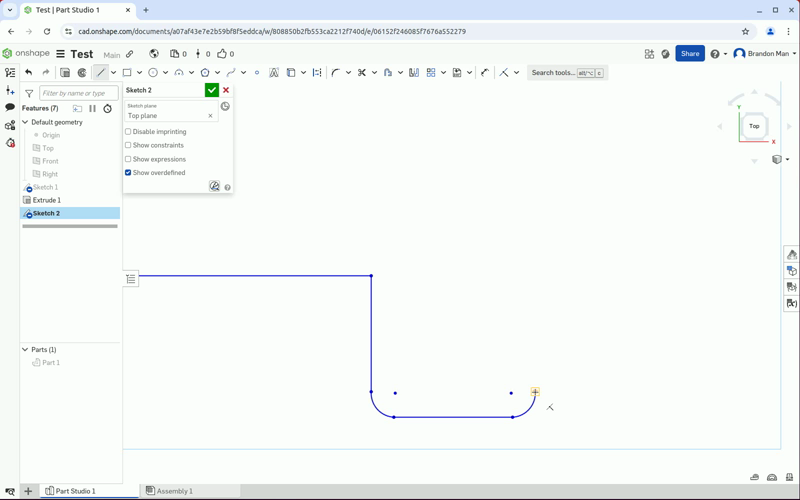
scroll(6)
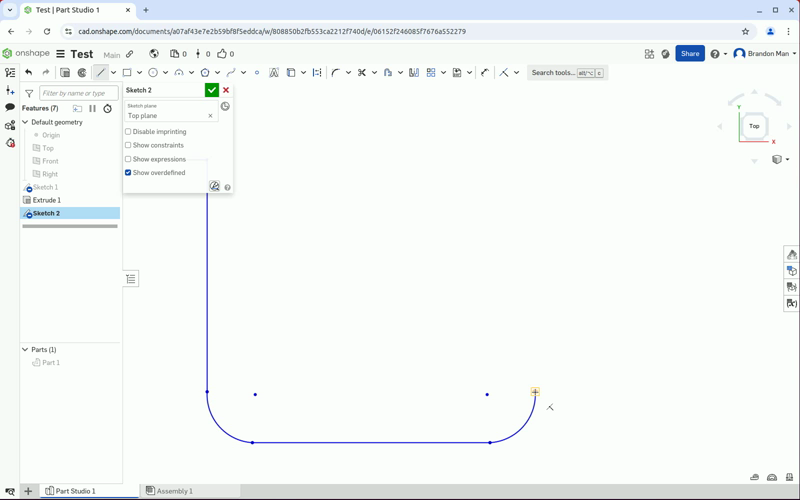
click(535, 391)
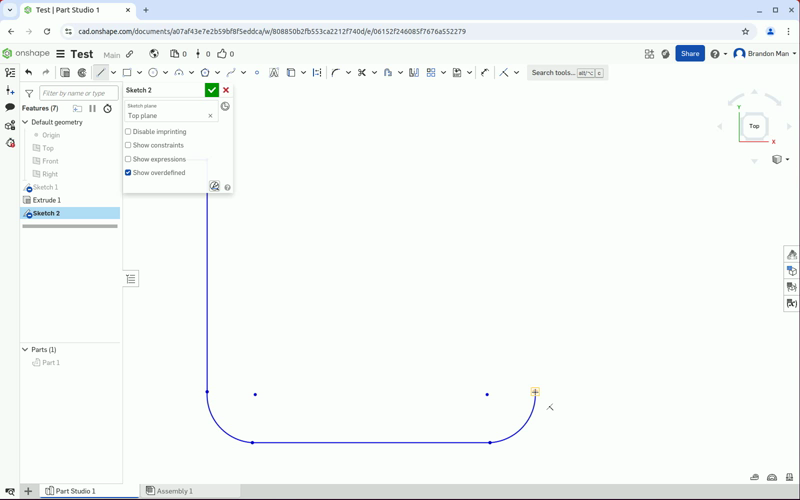
scroll(-6)
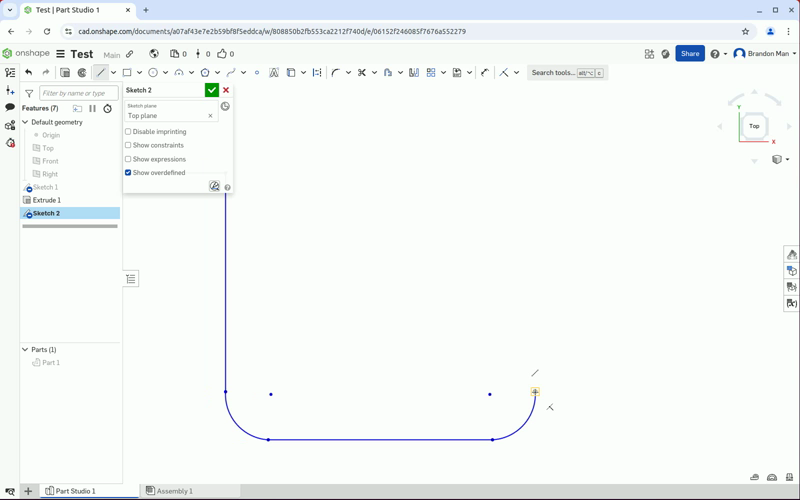
scroll(-6)
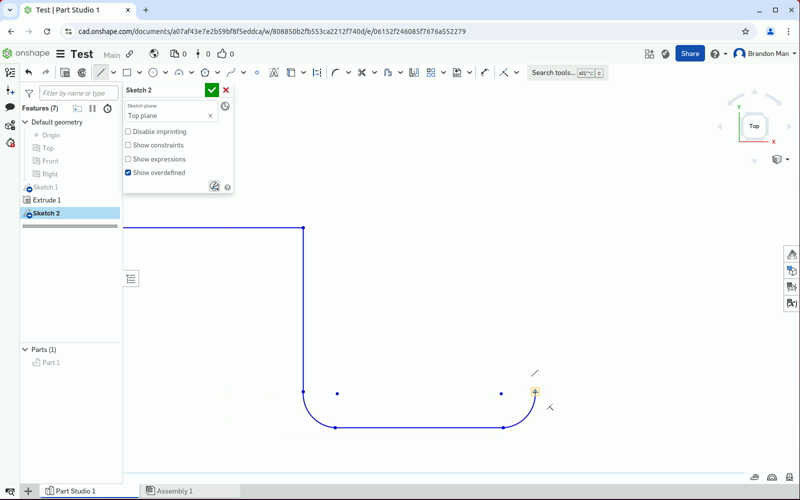
scroll(-6)
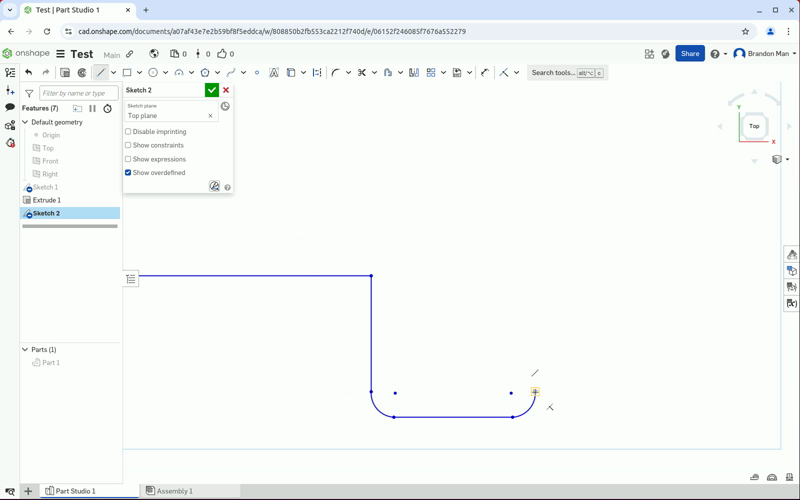
scroll(-6)
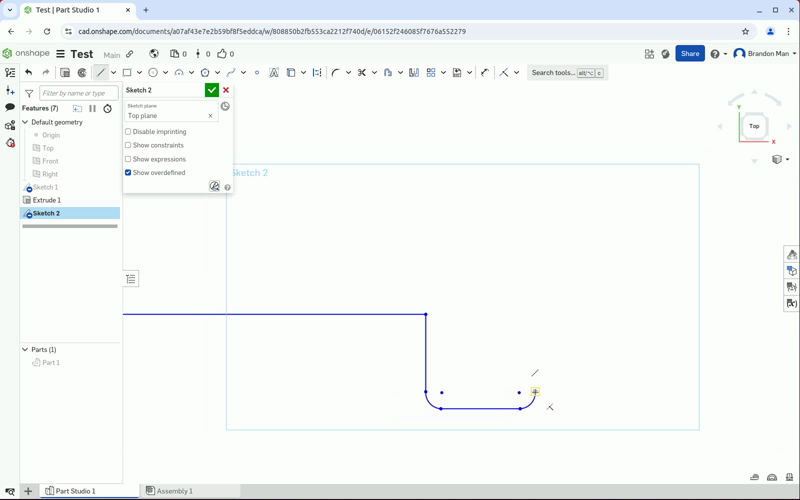
scroll(-6)
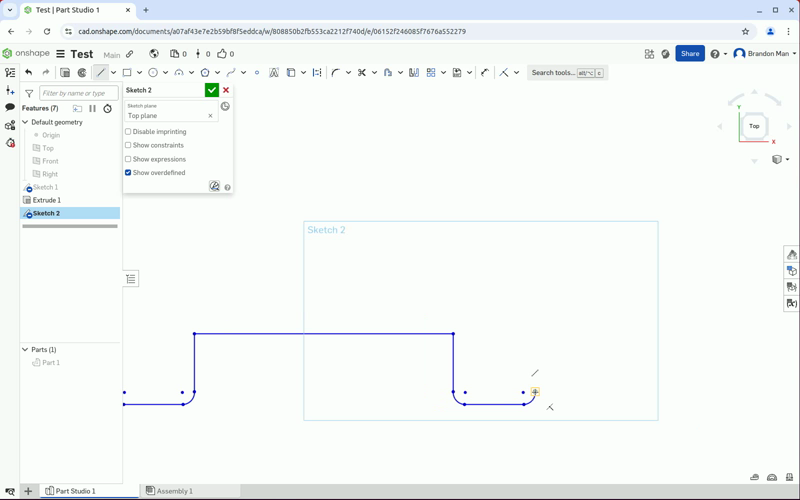
scroll(-6)
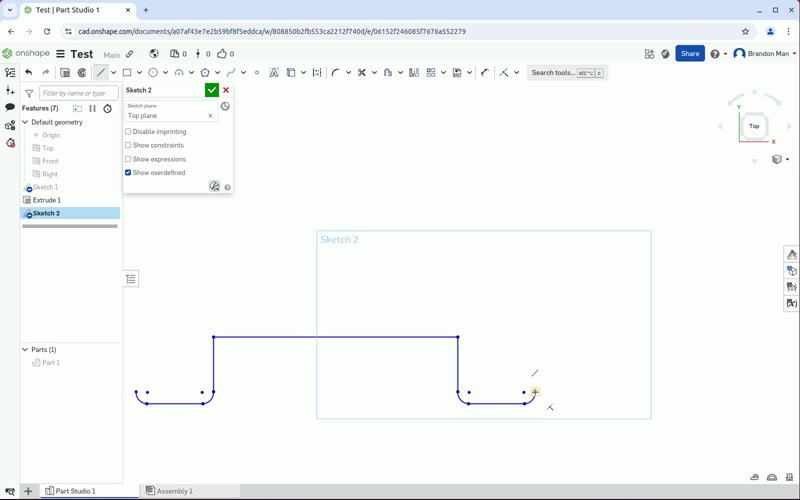
scroll(-6)
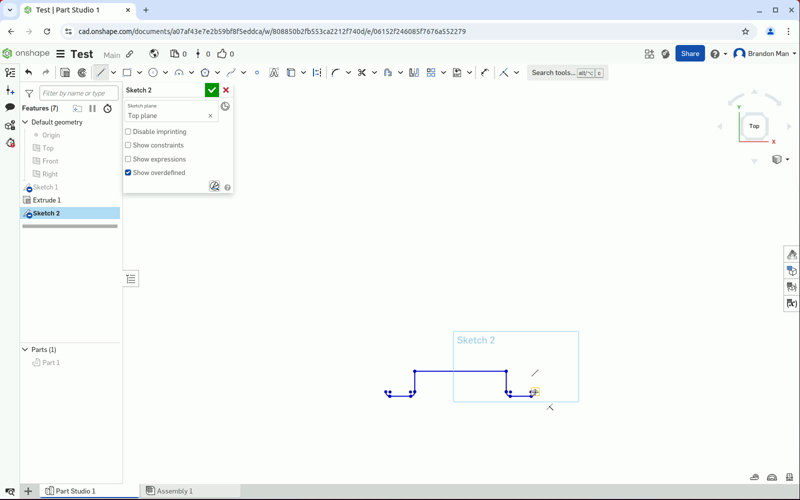
key_down(shift)
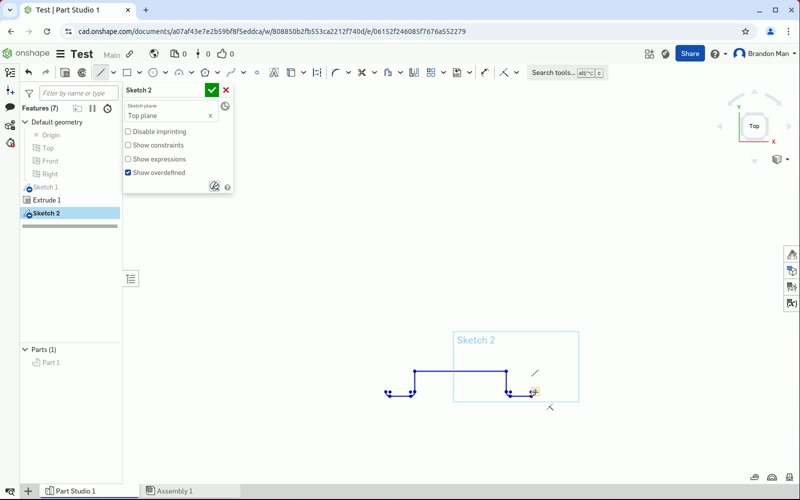
mouse_move(565, 391)
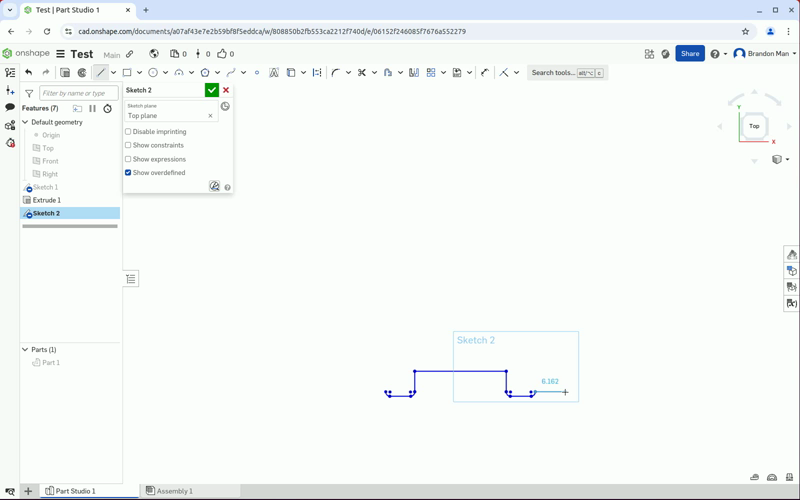
mouse_move(535, 371)
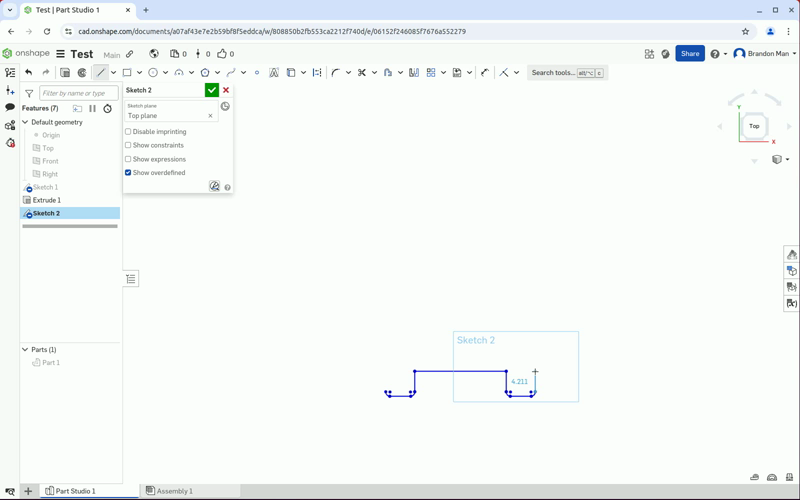
click(535, 371)
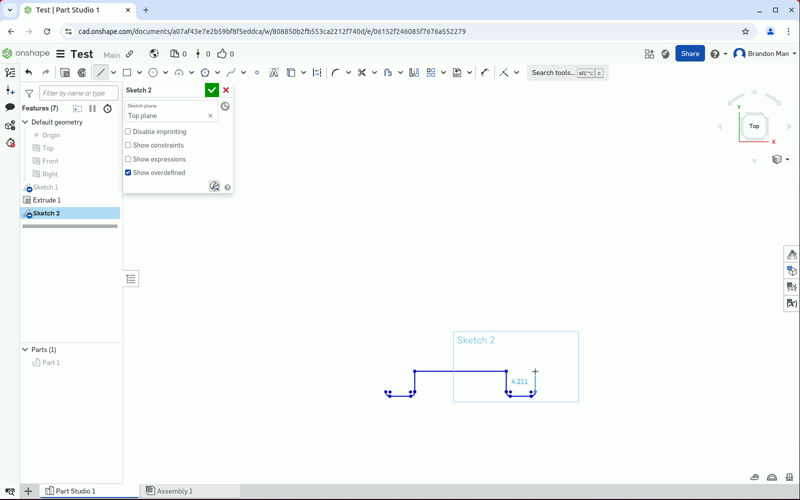
key_up(shift)
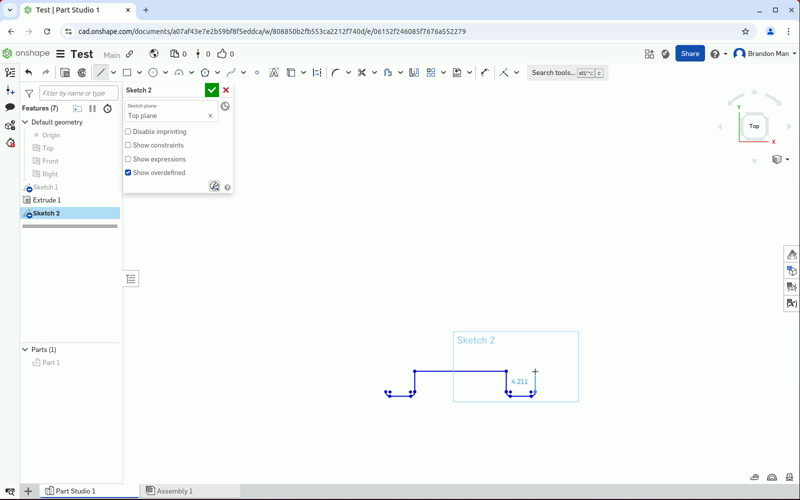
key_down(shift)
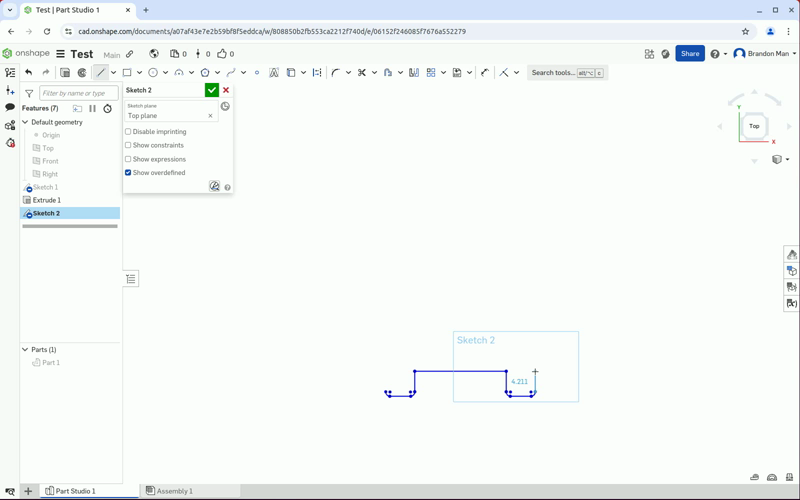
mouse_move(479, 194)
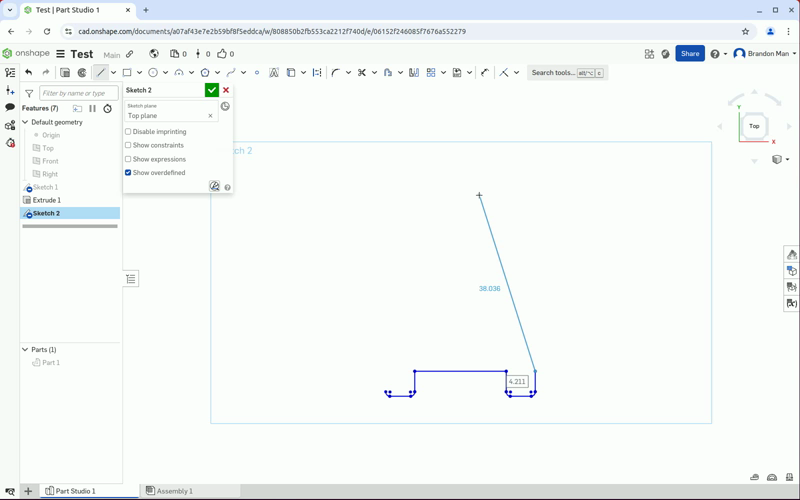
click(479, 194)
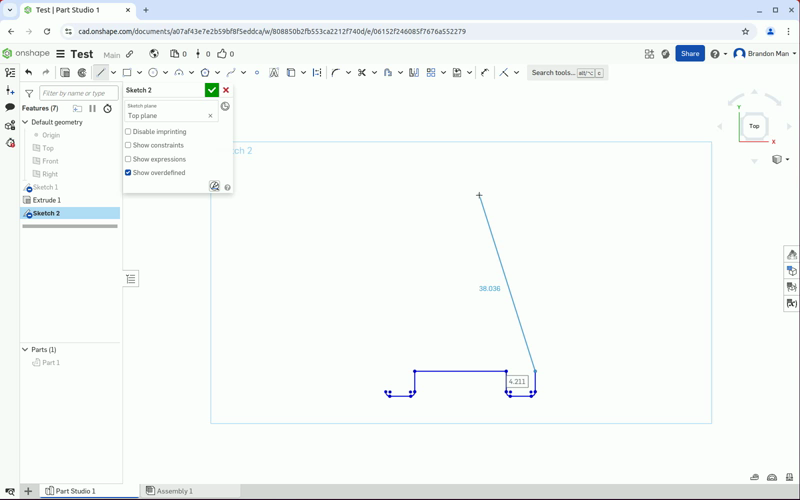
key_up(shift)
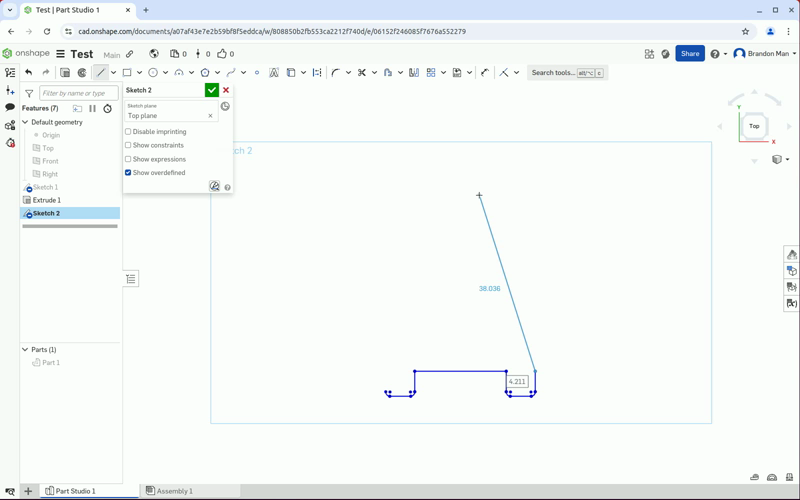
key(esc)
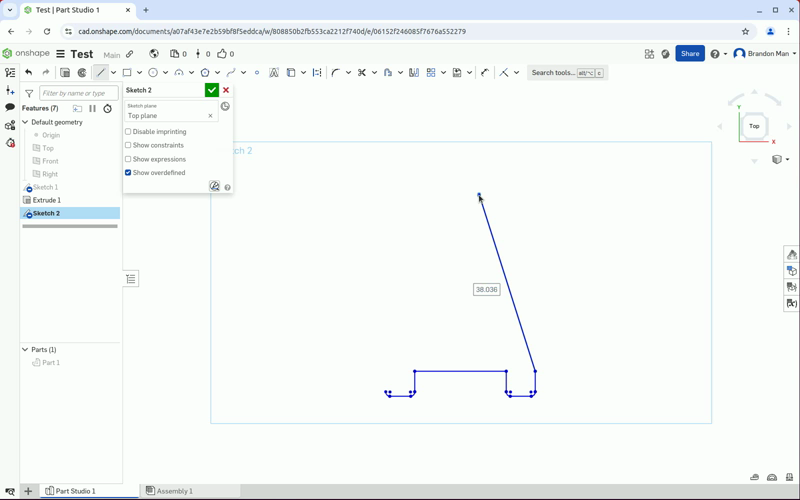
key(a)
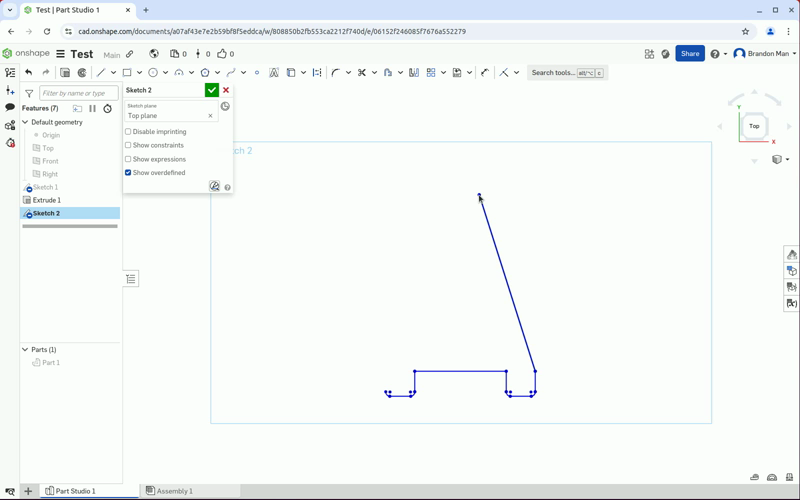
mouse_move(479, 194)
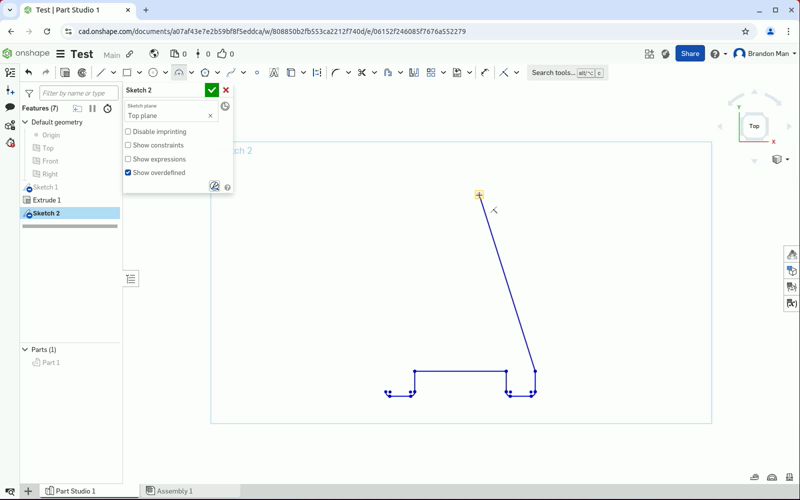
click(479, 194)
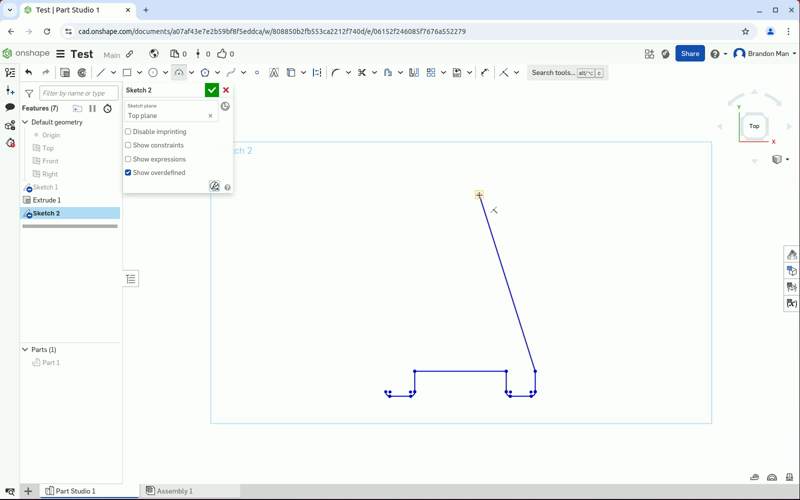
key_down(shift)
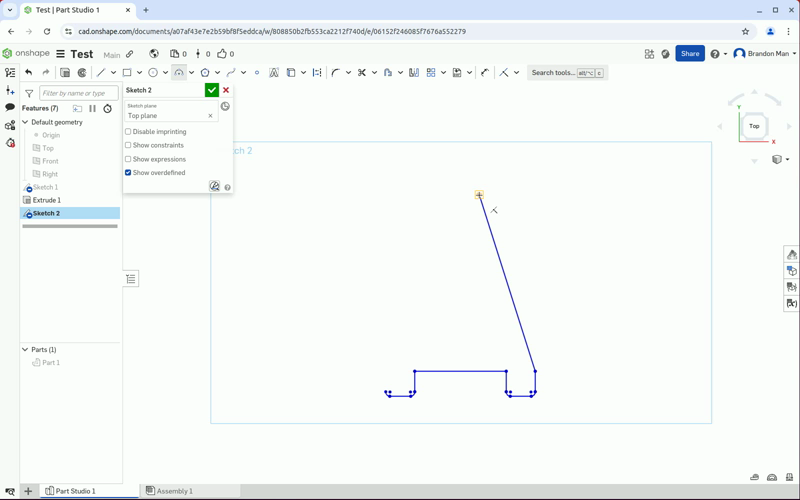
mouse_move(441, 194)
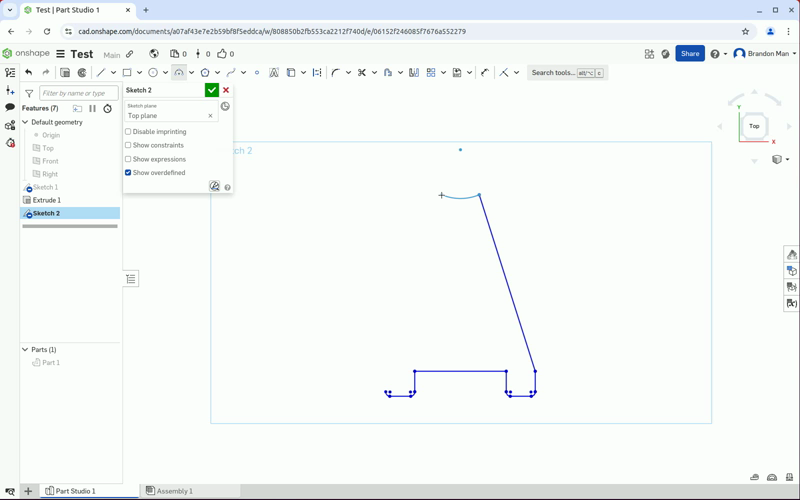
click(441, 194)
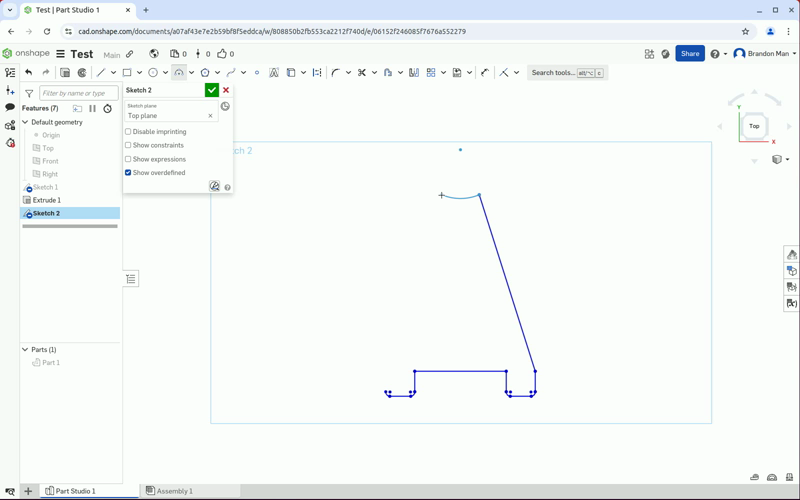
mouse_move(460, 220)
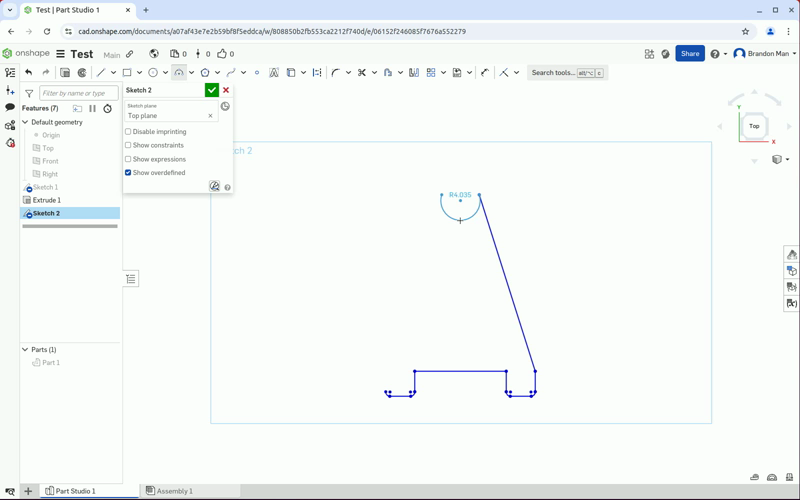
click(460, 220)
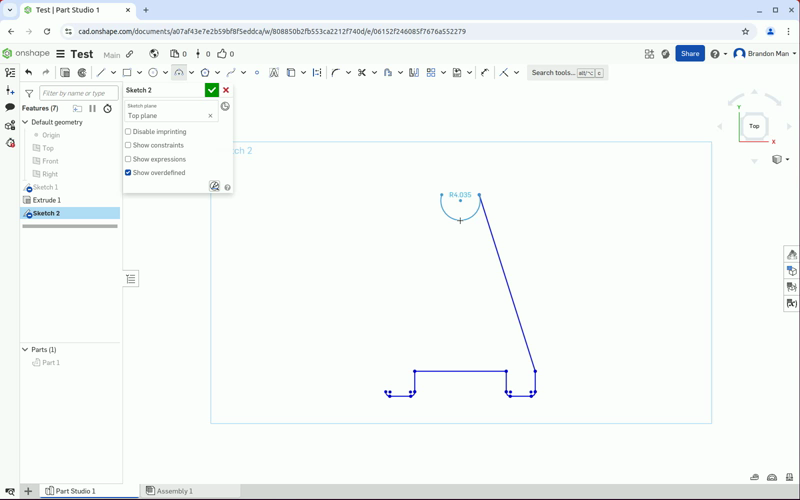
key_up(shift)
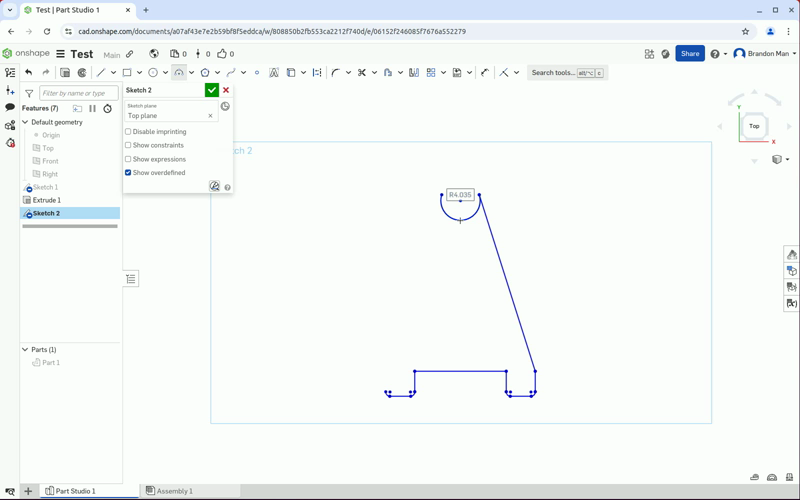
key(esc)
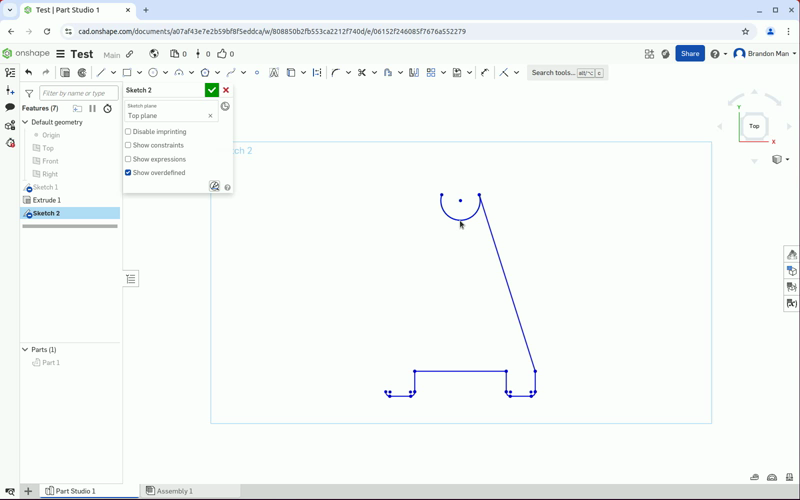
key(l)
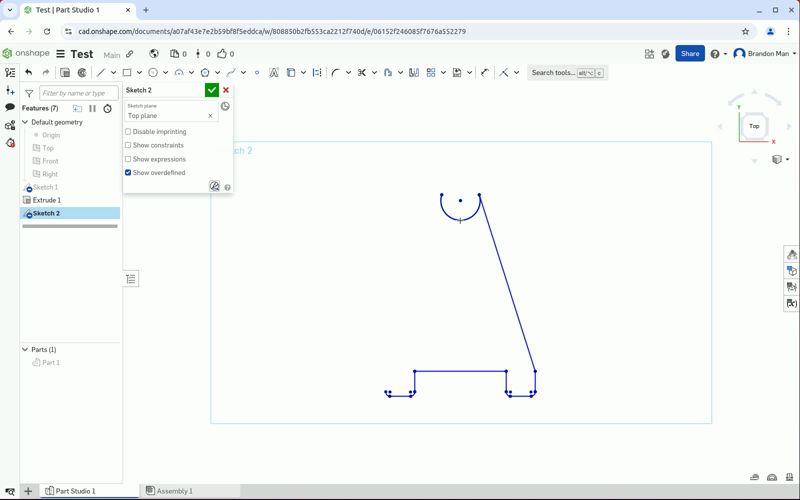
mouse_move(441, 194)
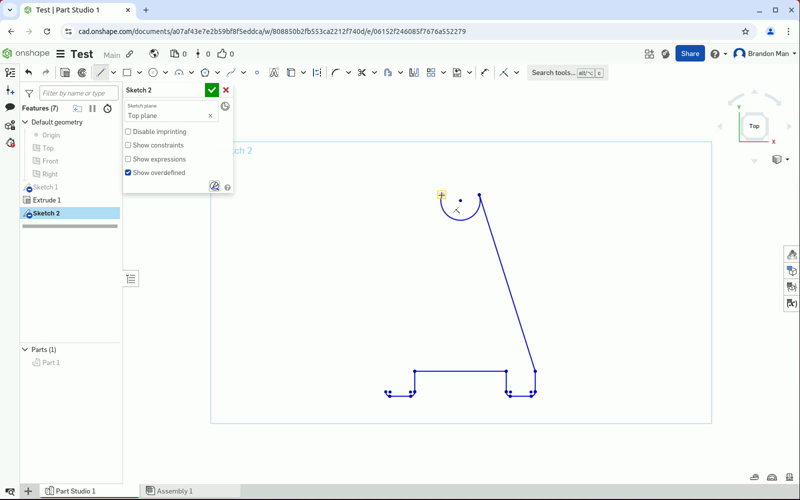
click(441, 194)
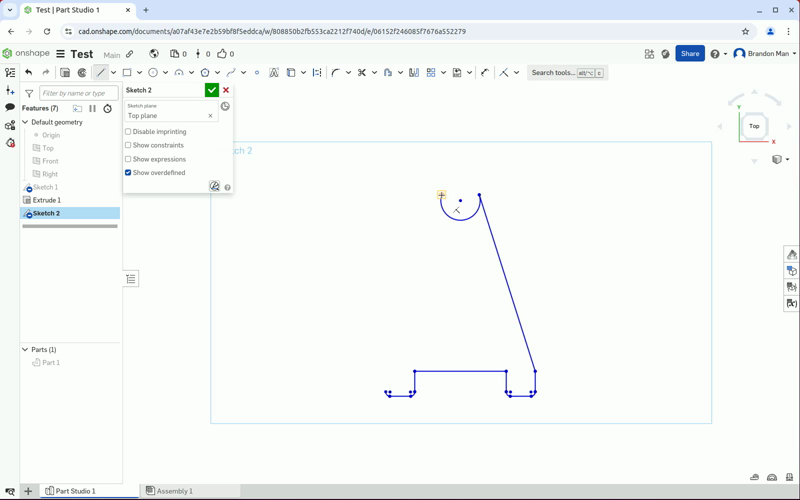
key_down(shift)
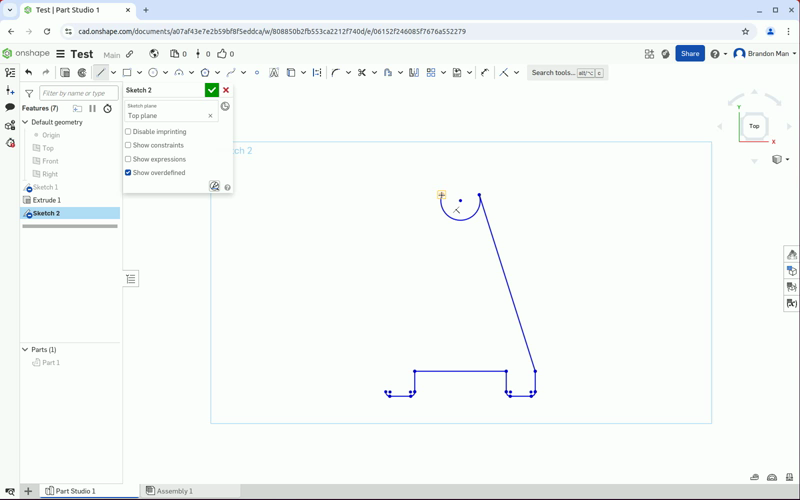
mouse_move(385, 371)
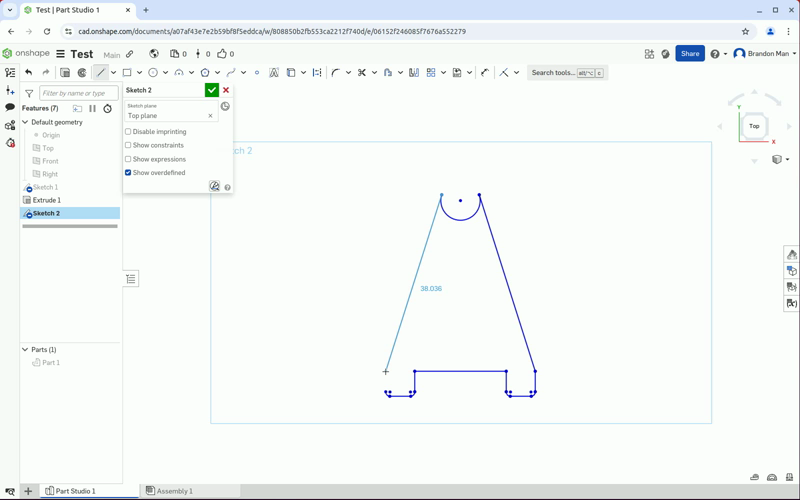
click(385, 371)
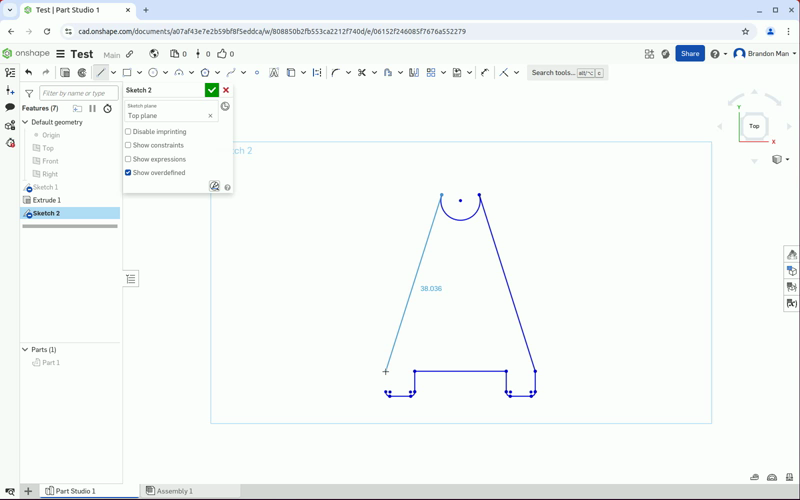
key_up(shift)
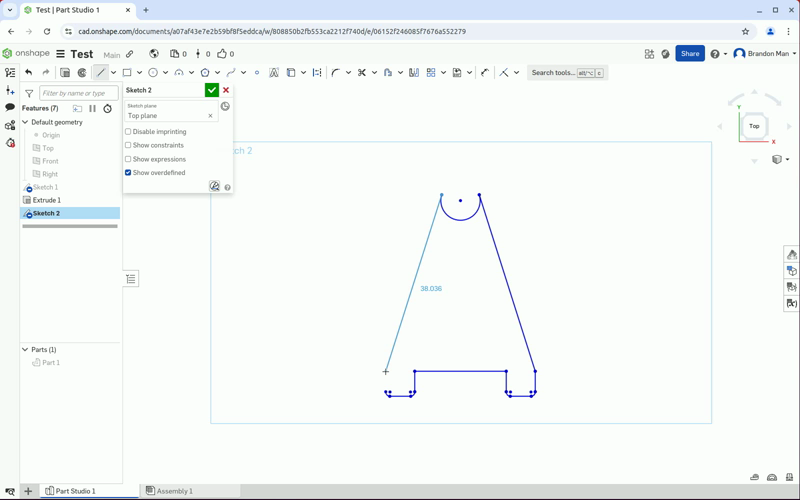
mouse_move(415, 371)
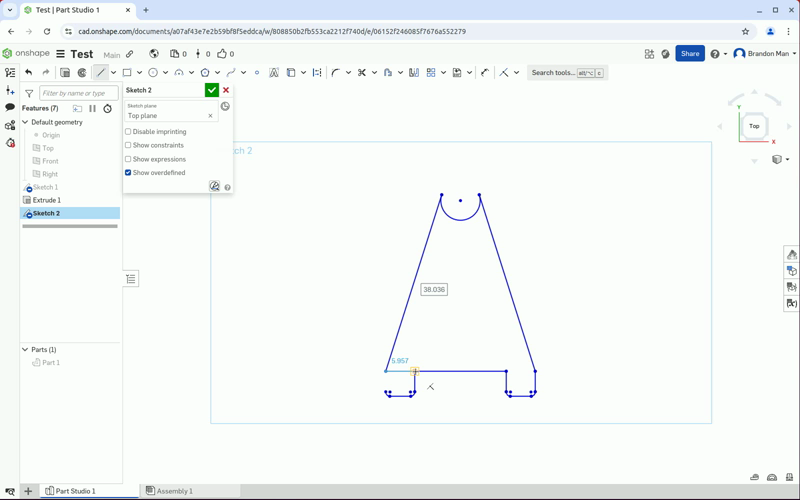
key_down(shift)
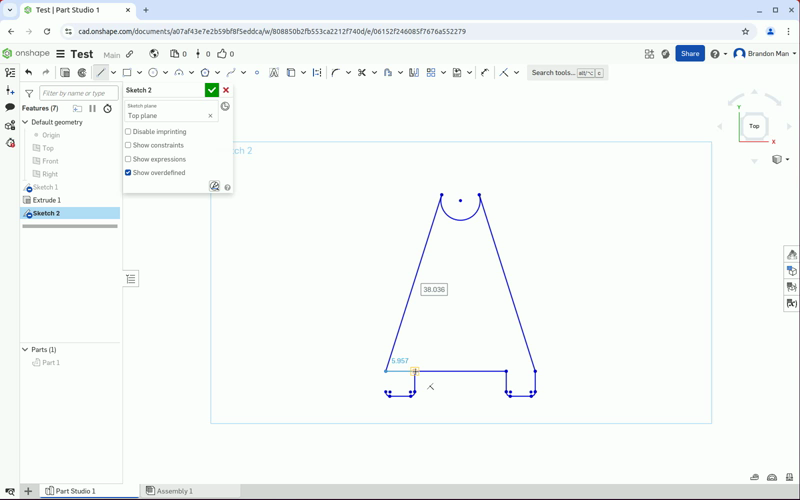
mouse_move(385, 391)
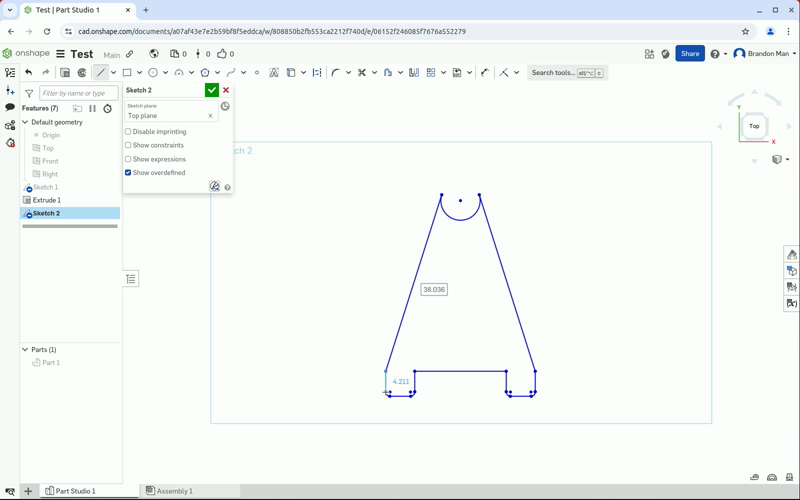
scroll(6)
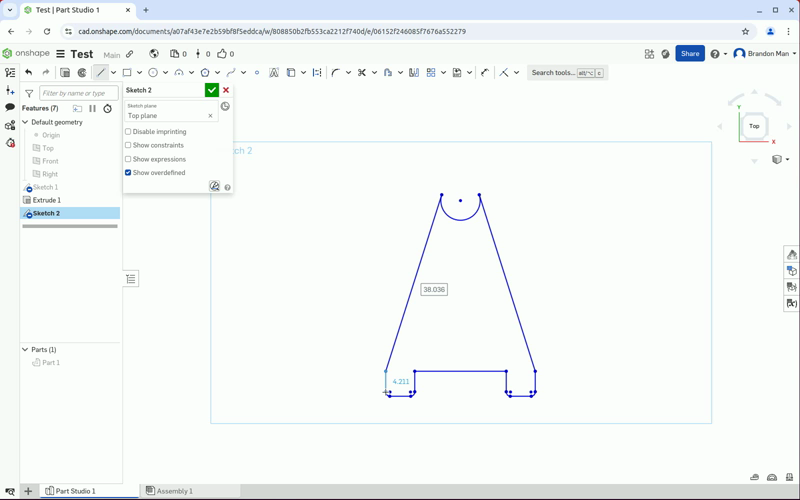
scroll(6)
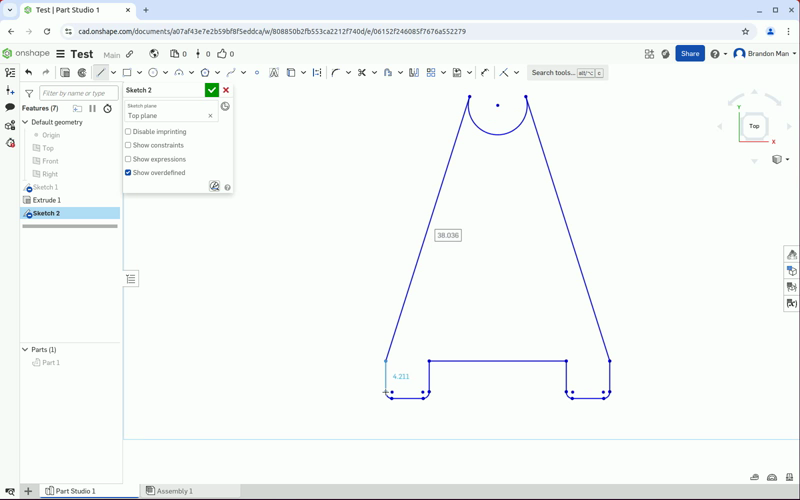
scroll(6)
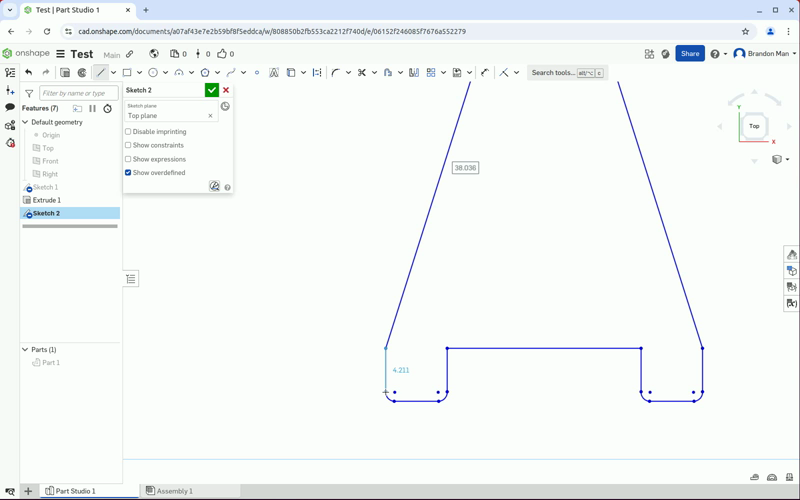
scroll(6)
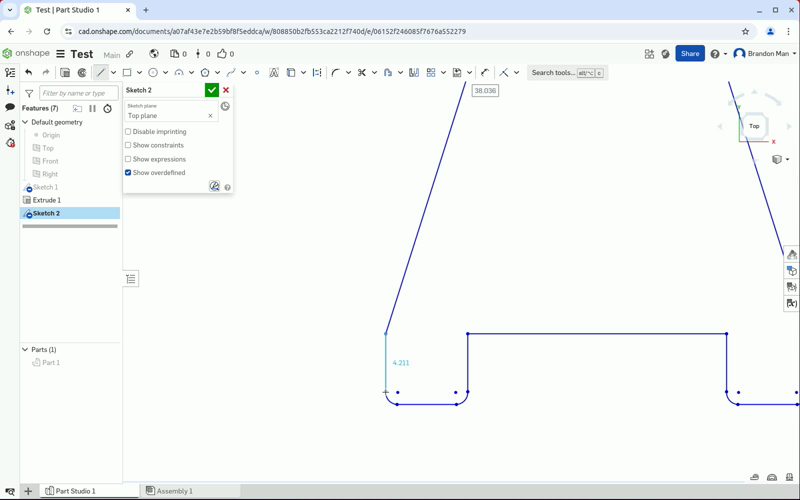
scroll(6)
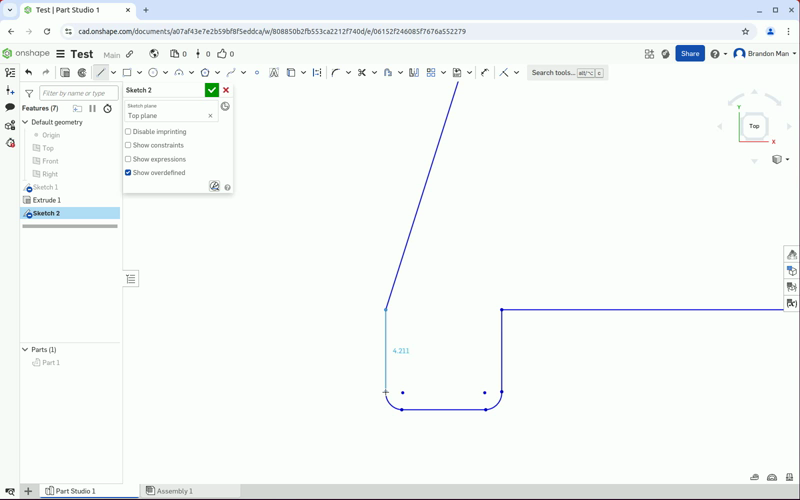
scroll(6)
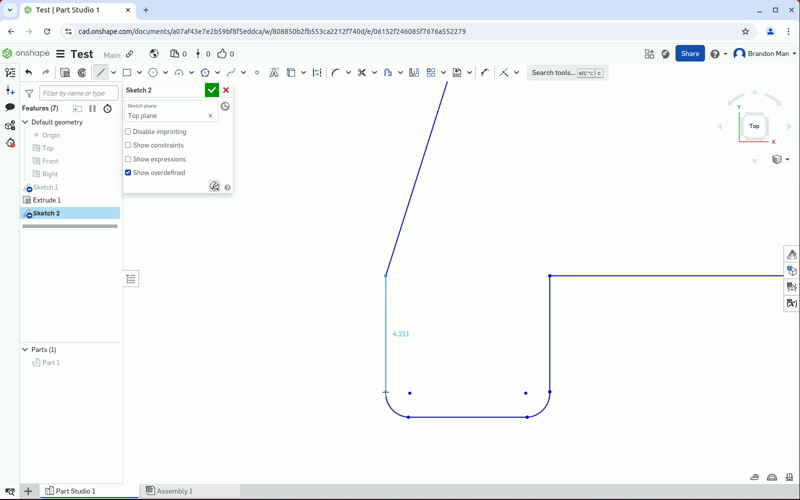
scroll(6)
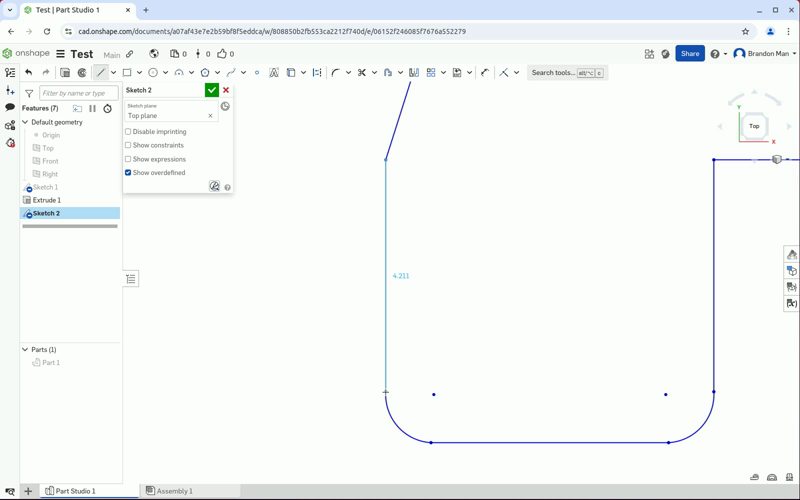
key_up(shift)
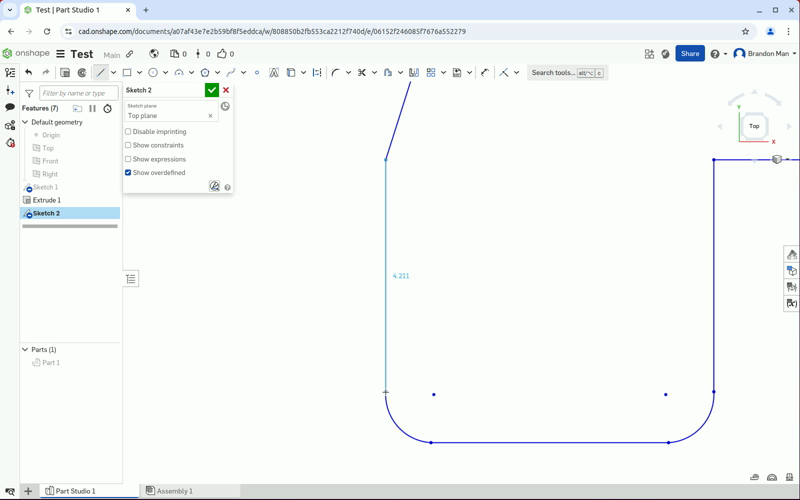
click(385, 391)
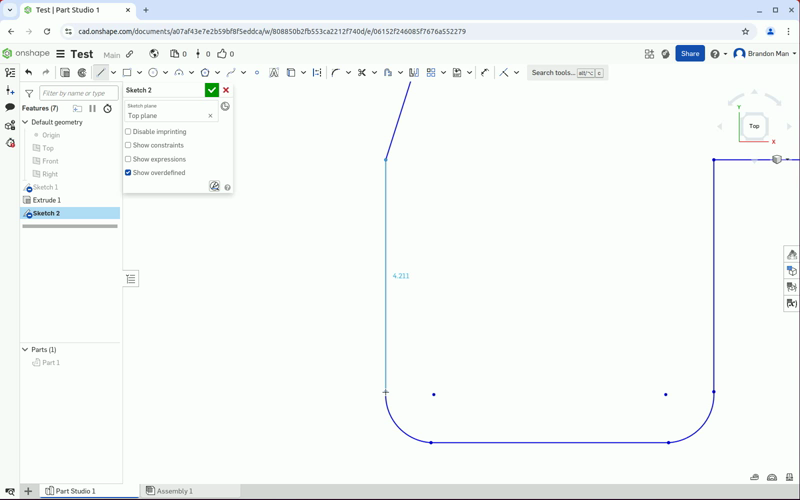
scroll(-6)
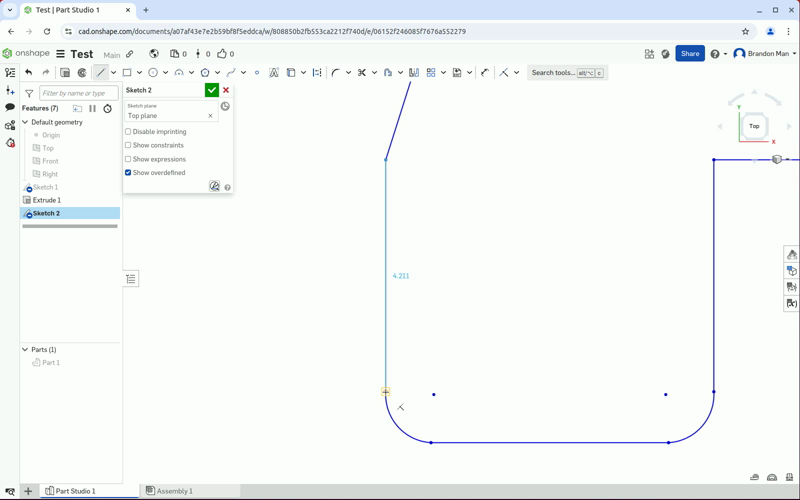
scroll(-6)
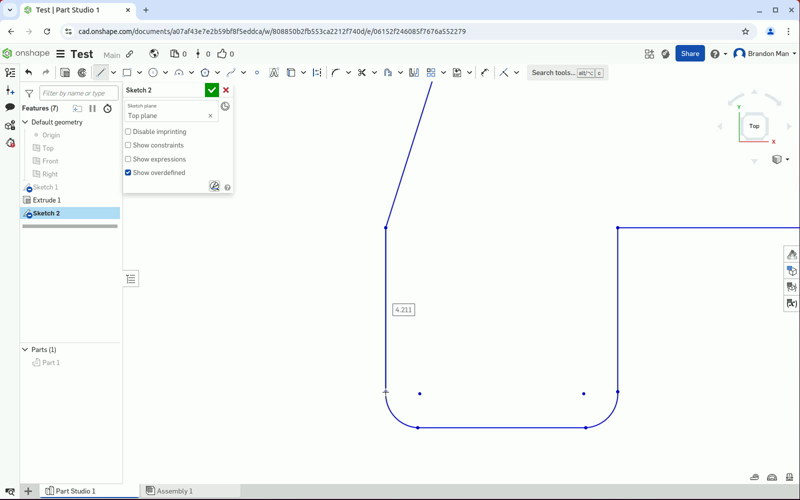
scroll(-6)
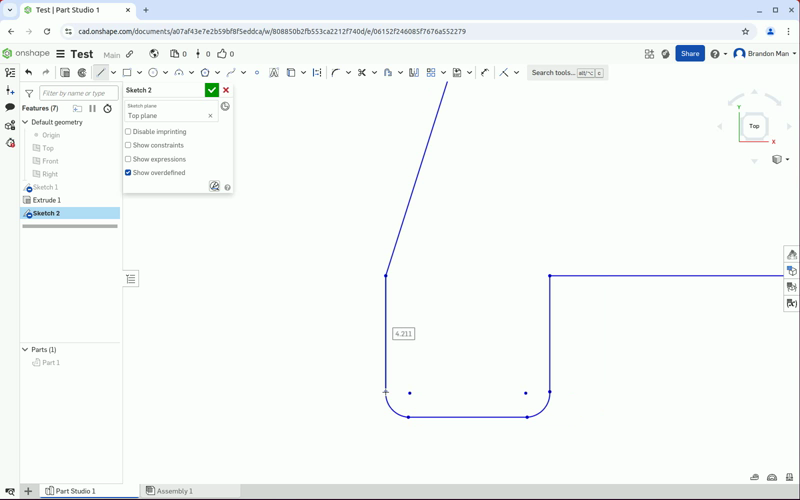
scroll(-6)
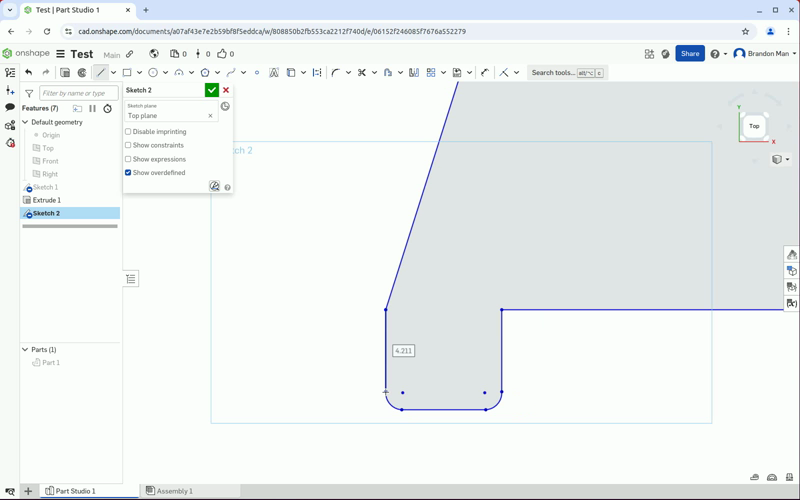
scroll(-6)
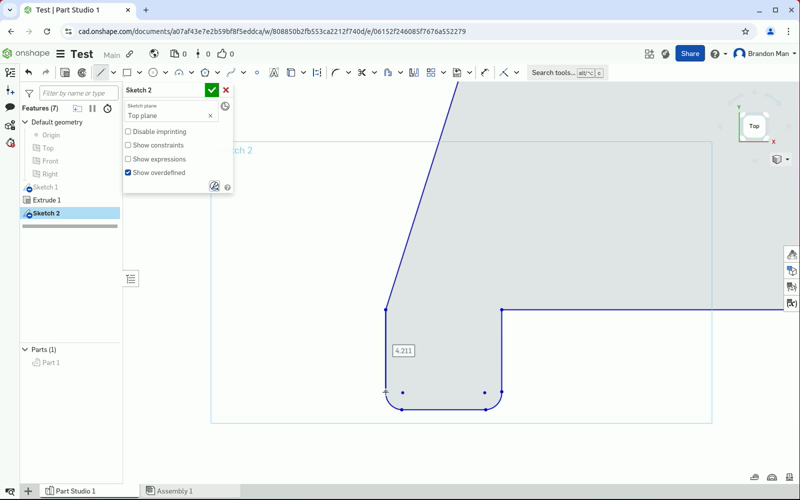
scroll(-6)
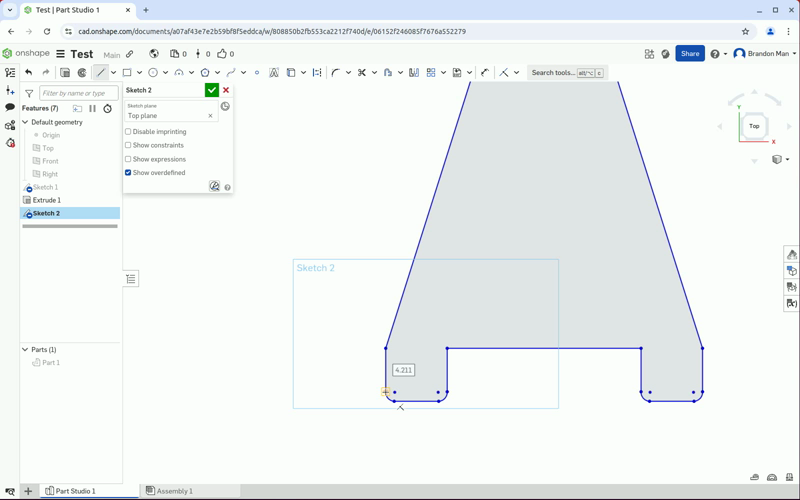
scroll(-6)
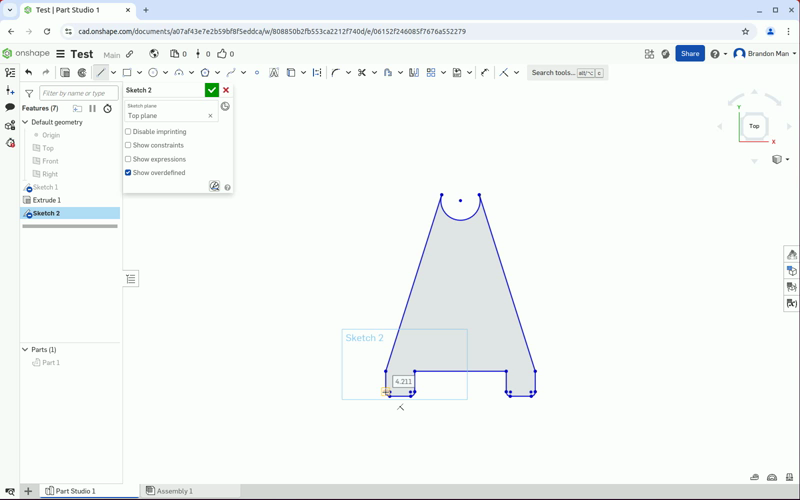
key(esc)
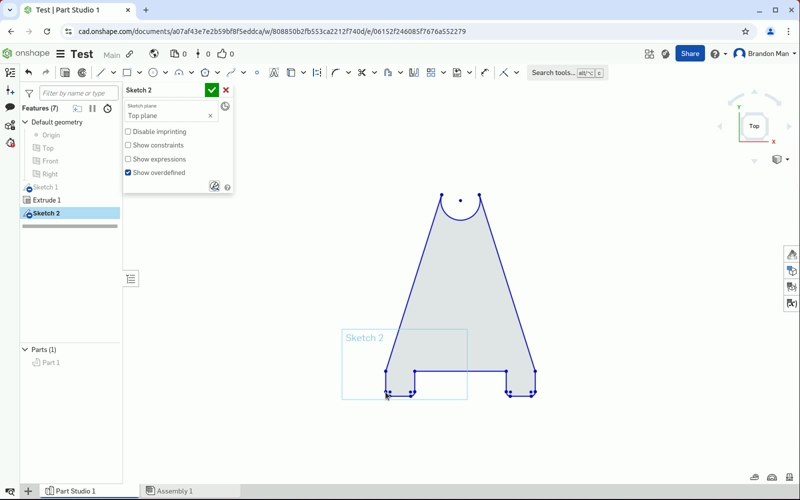
mouse_move(475, 312)
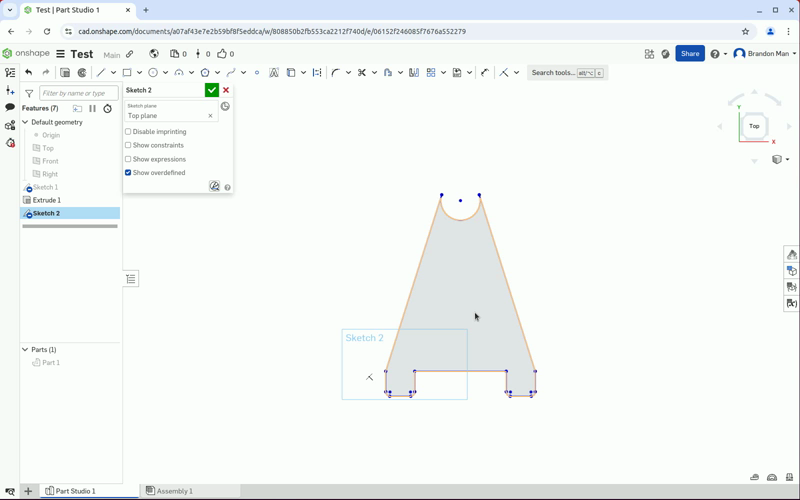
click(475, 312)
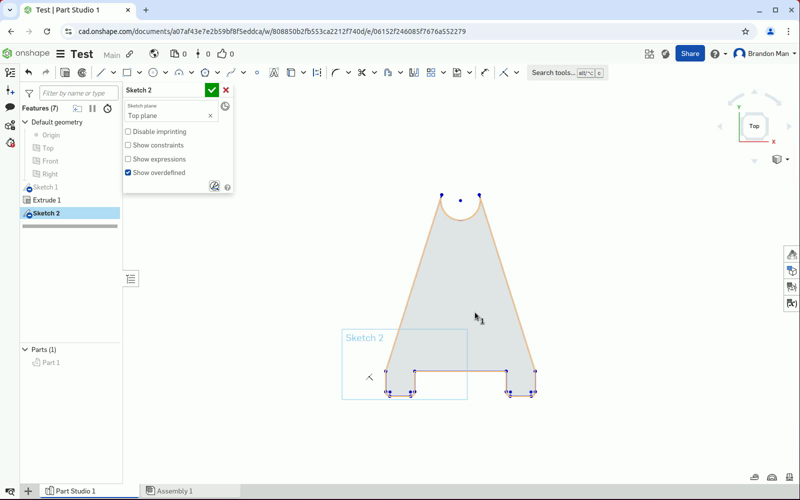
mouse_move(73, 352)
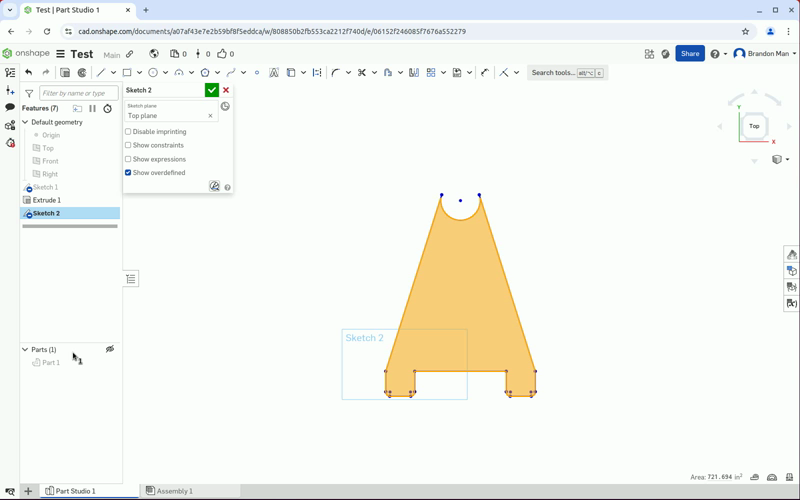
key(shift+y)
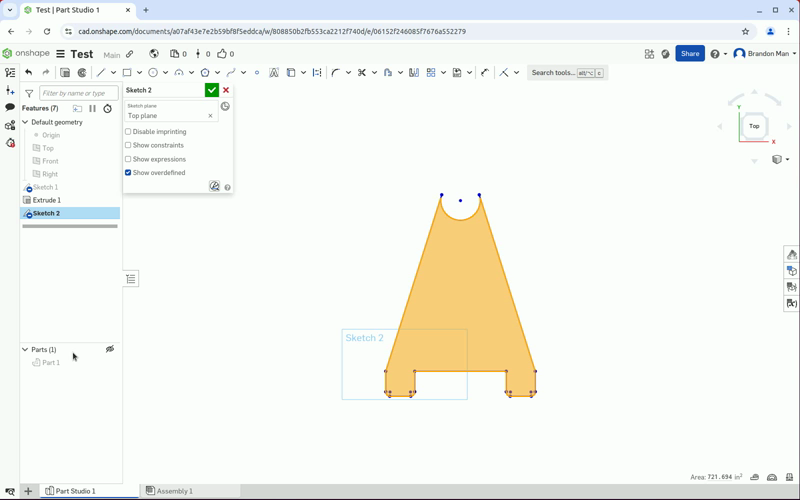
key(shift+e)
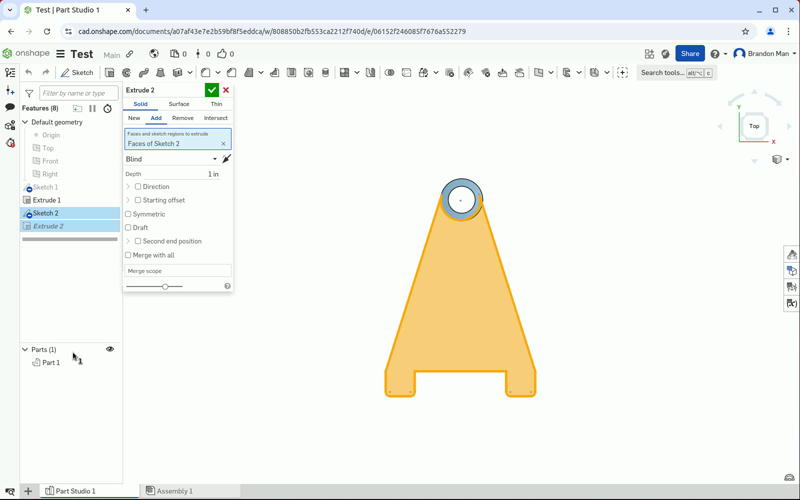
mouse_move(143, 106)
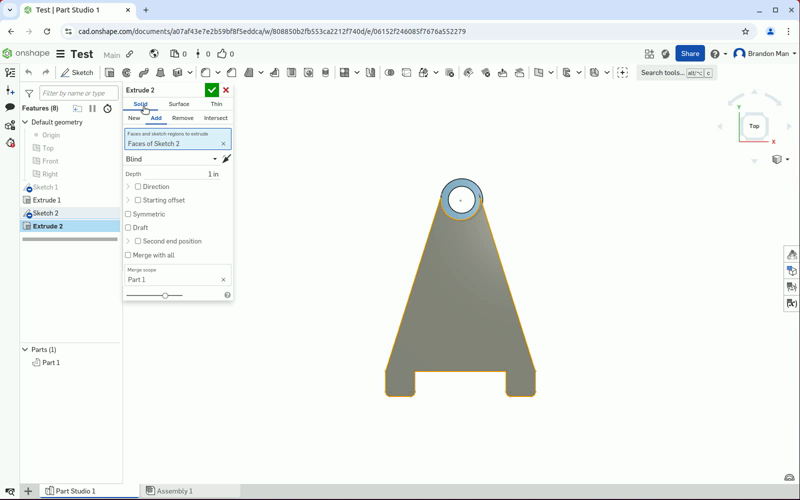
click(143, 106)
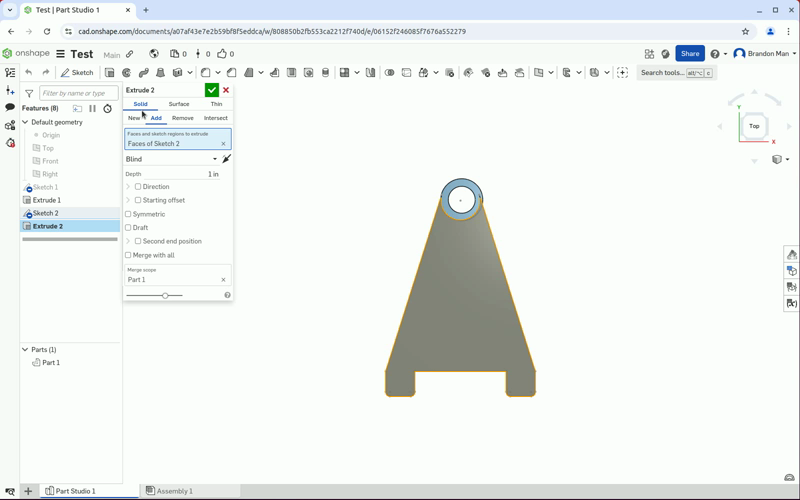
mouse_move(137, 120)
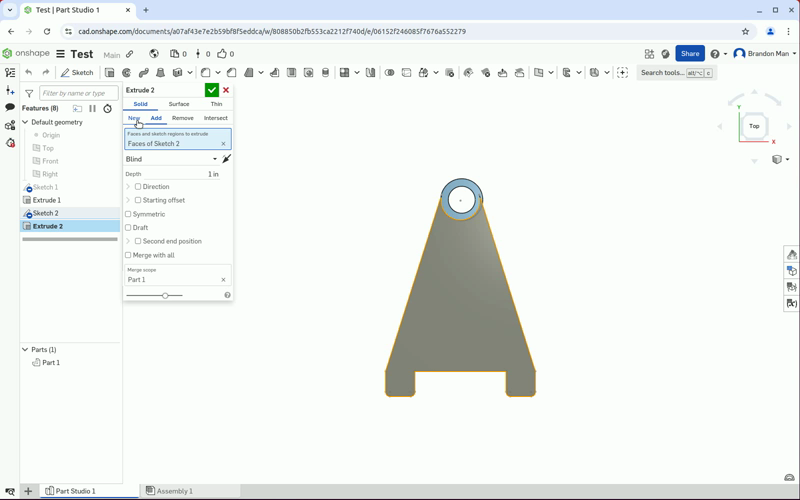
click(137, 120)
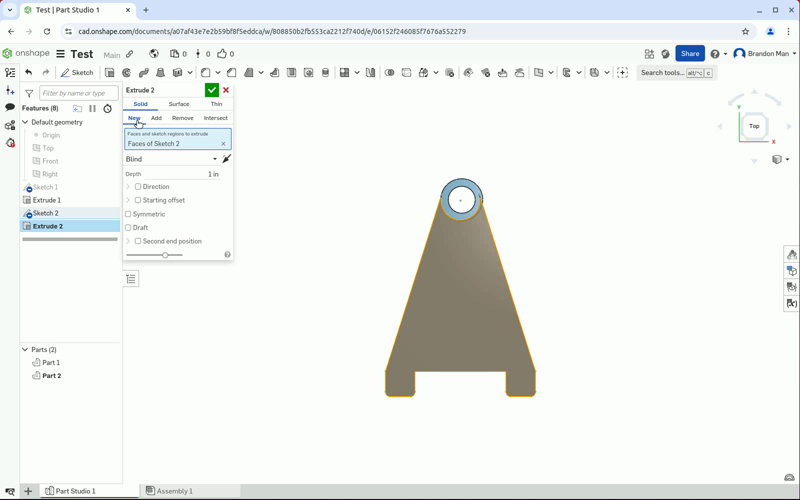
key(tab, 4)
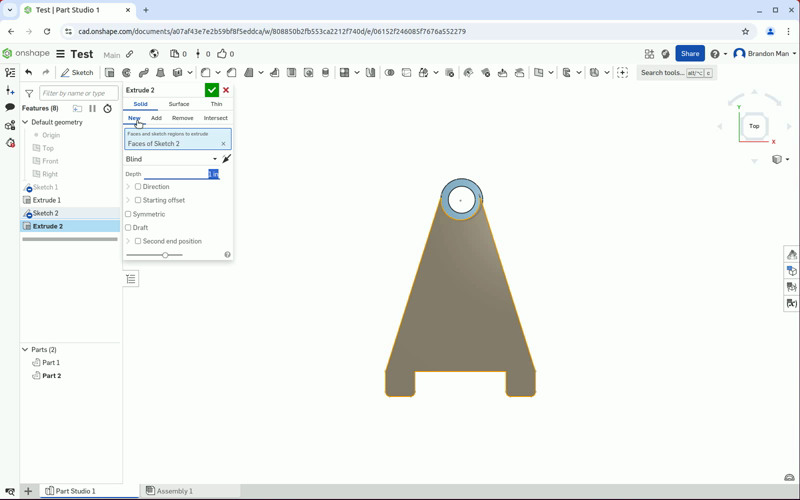
text(0.722)
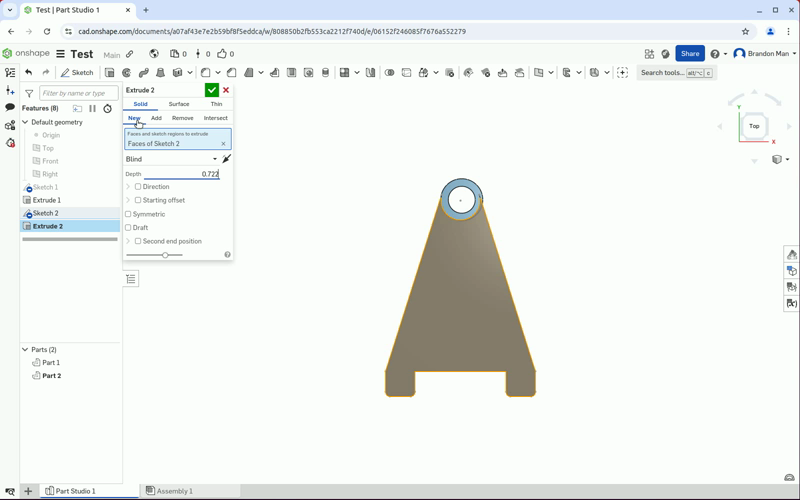
key(enter)
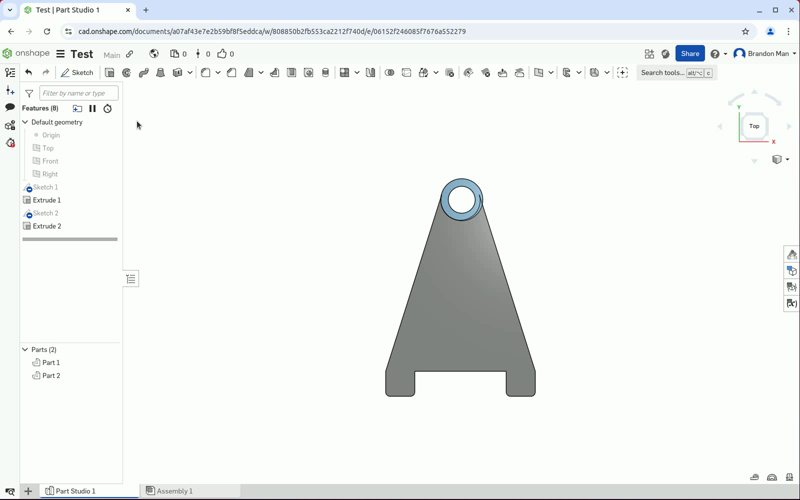
key(shift+h)
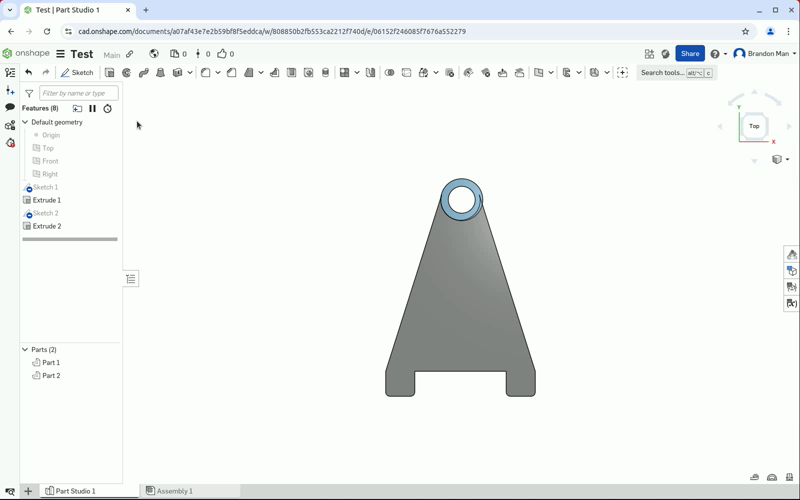
key(shift+h)
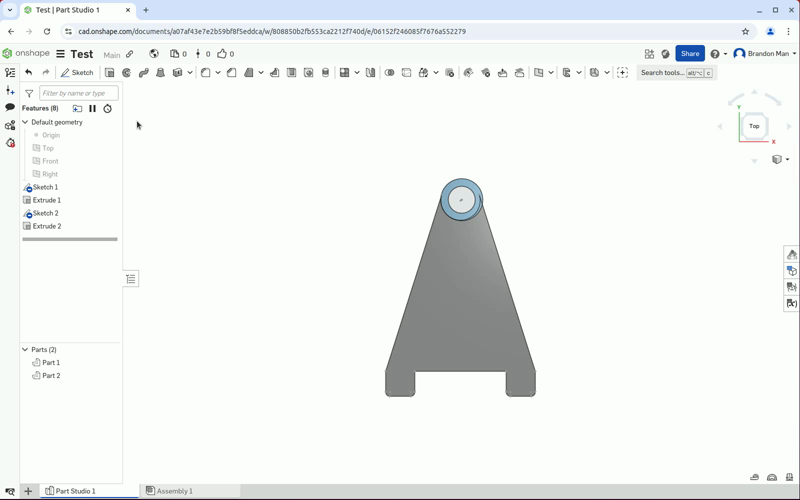
key(shift+7)
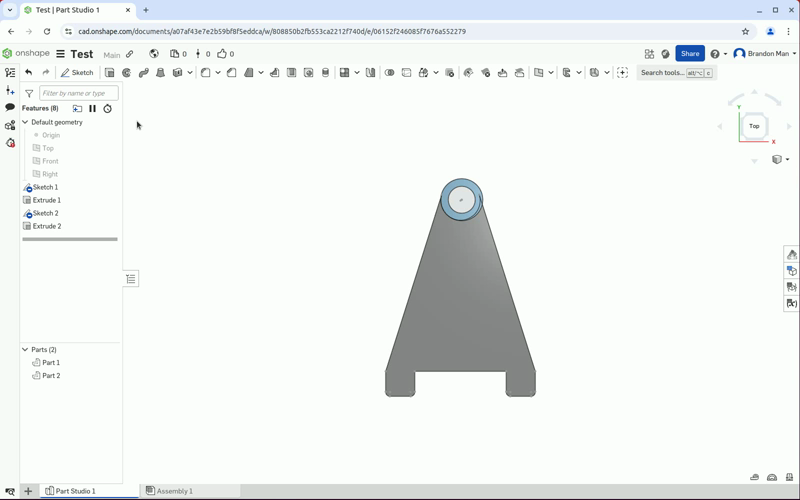
key(up, 3)
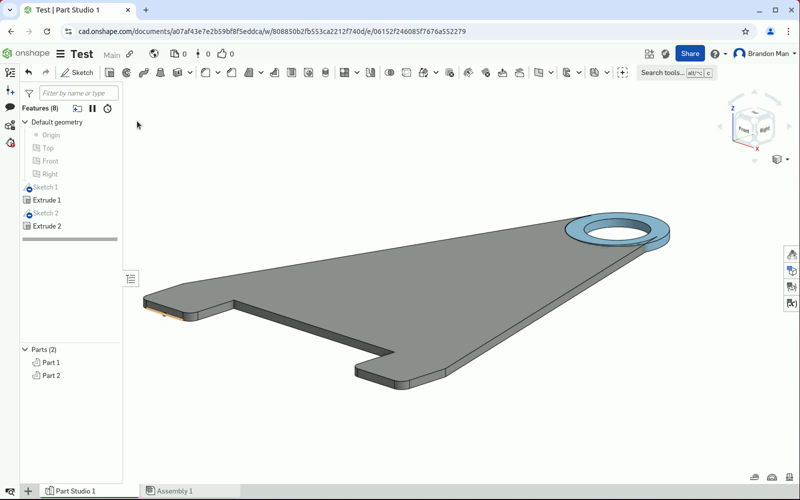
key(left, 3)
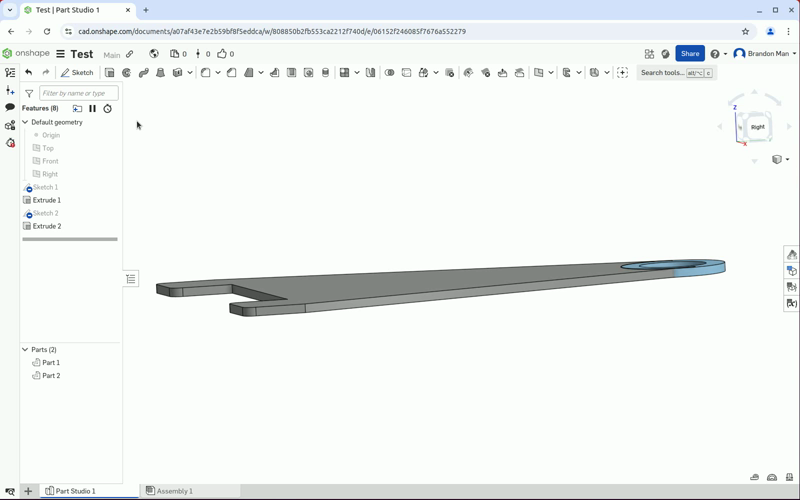
key(right, 3)
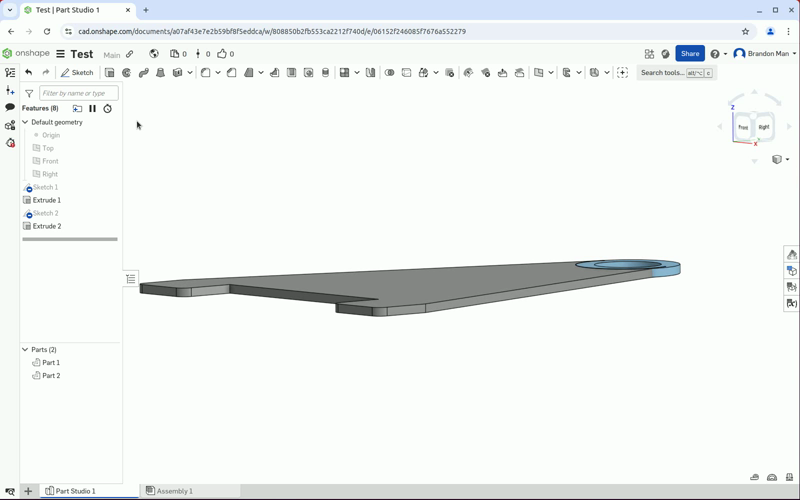
key(down, 3)
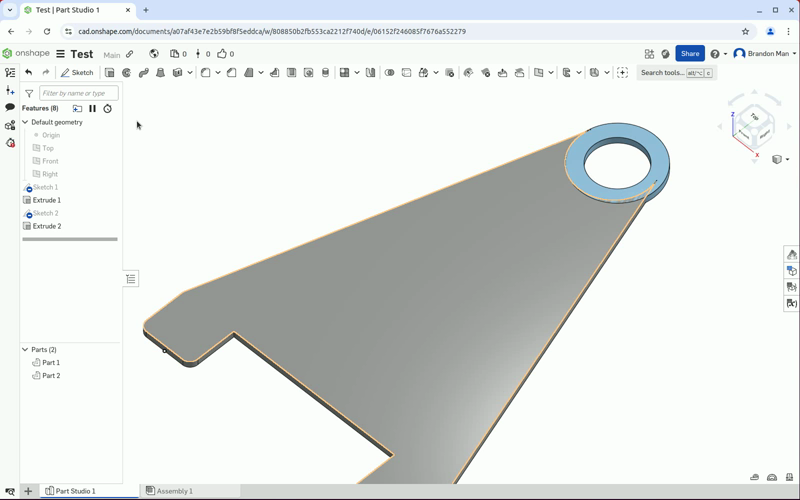
mouse_move(73, 189)
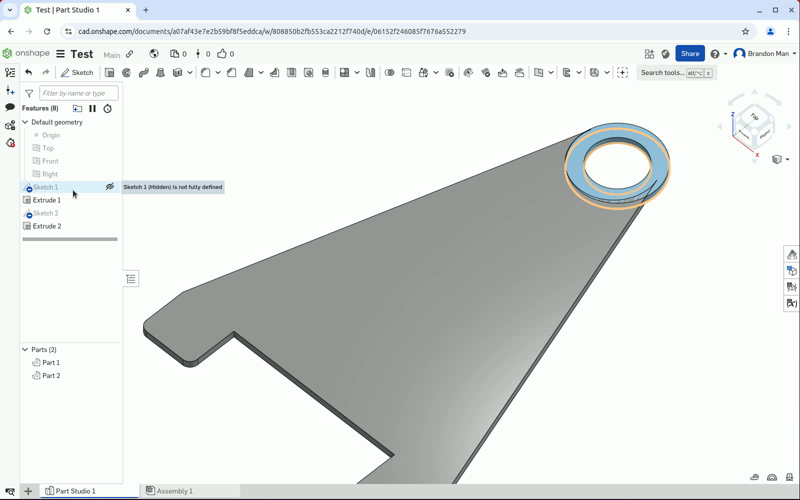
click(73, 189)